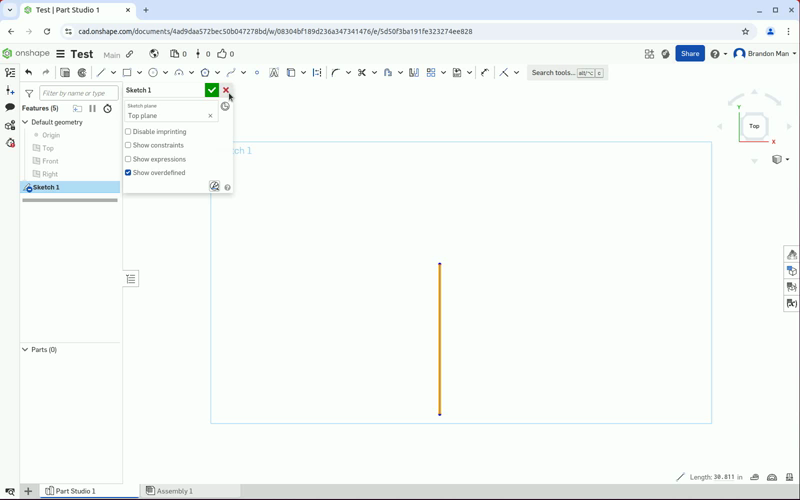
key(shift+h)
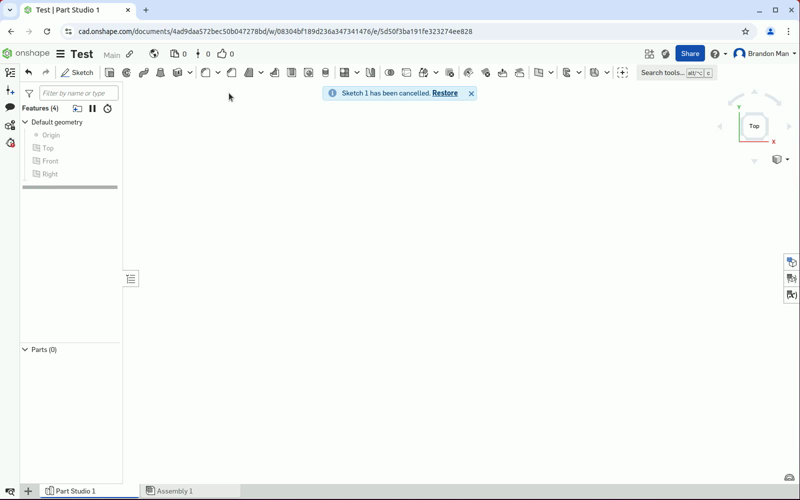
mouse_move(73, 352)
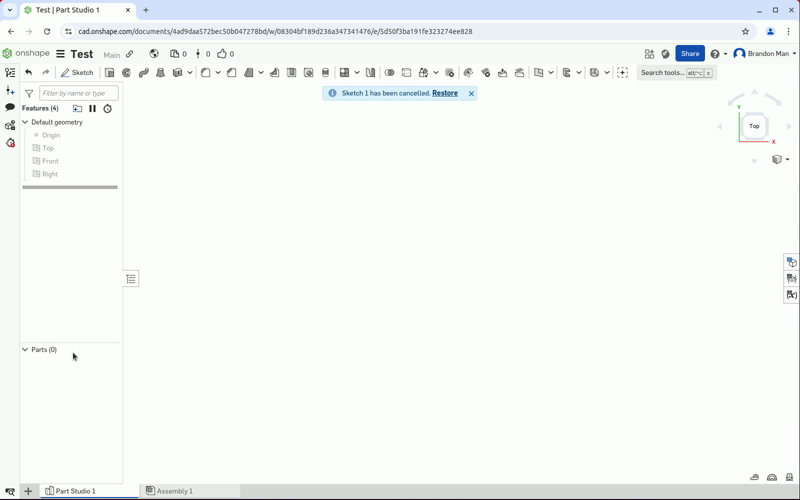
key(y)
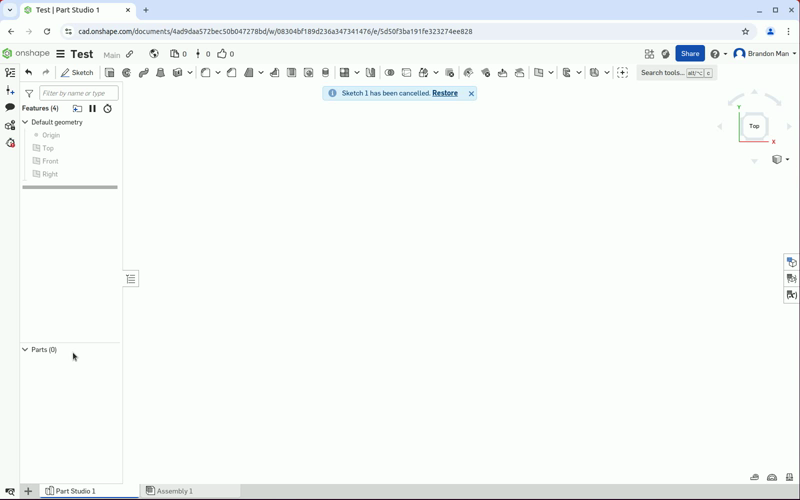
key(shift+p)
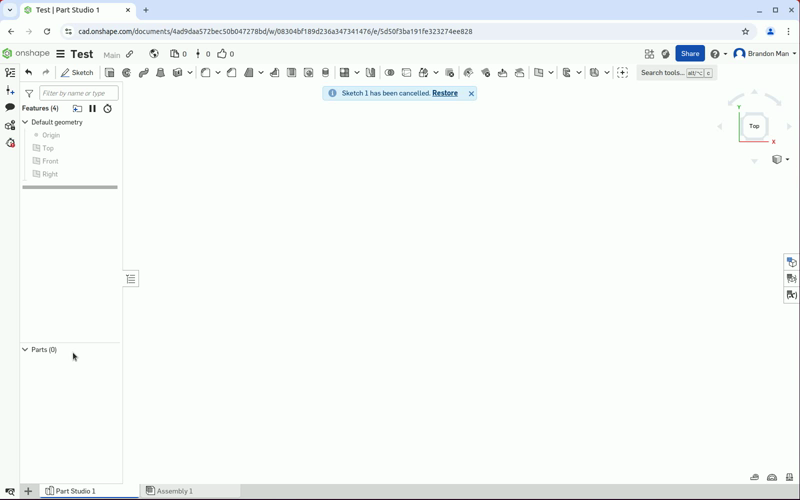
key(space)
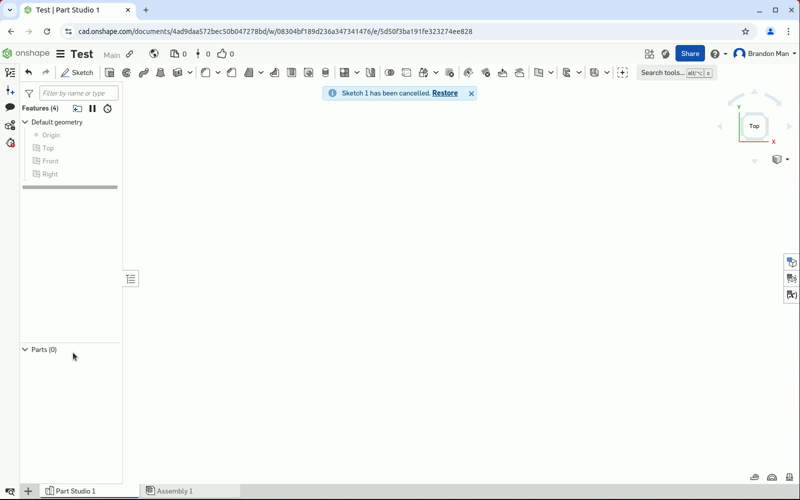
key_down(shift)
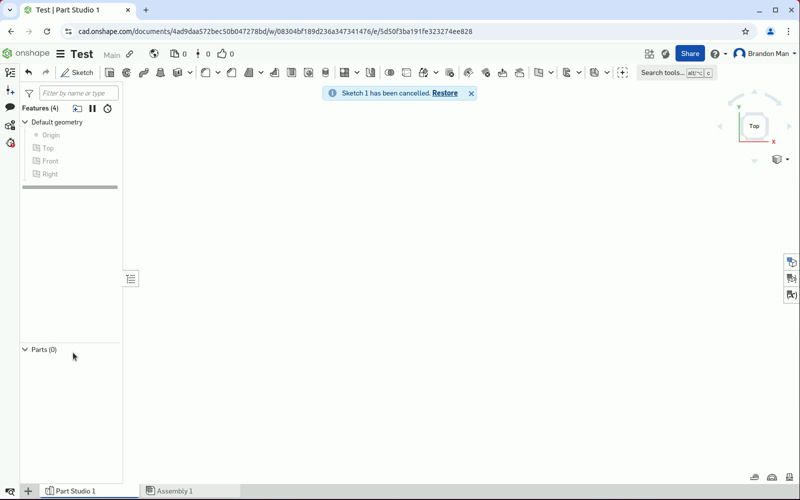
key(up)
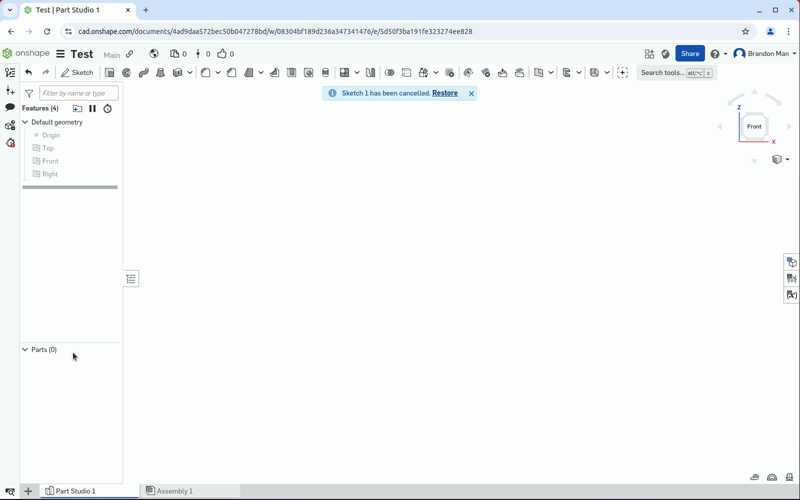
key_up(shift)
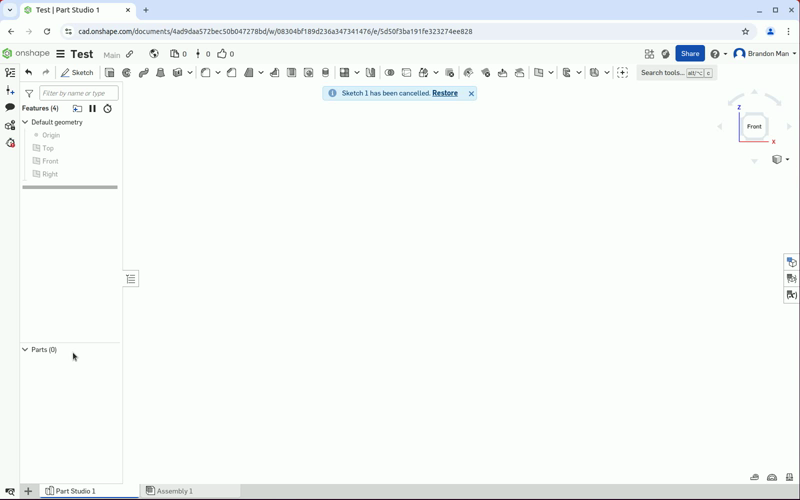
mouse_move(73, 352)
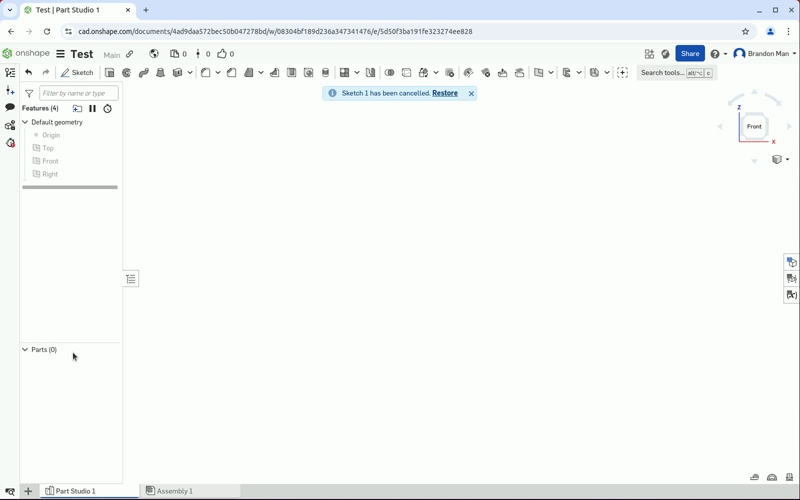
key(shift+y)
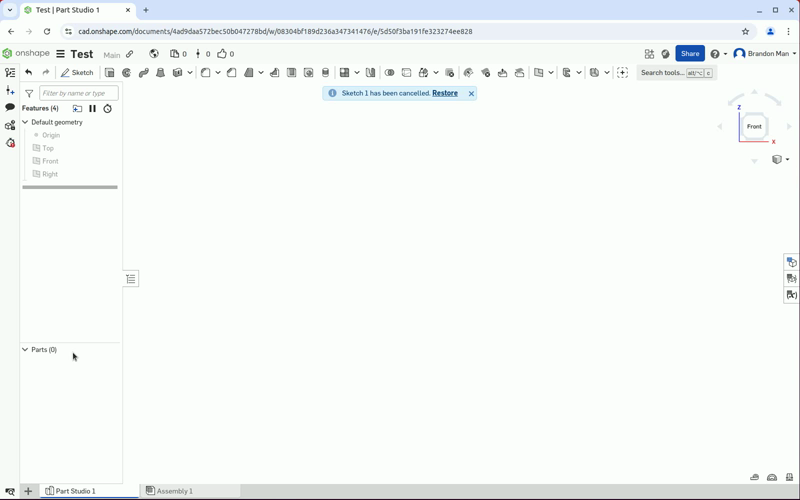
key(shift+s)
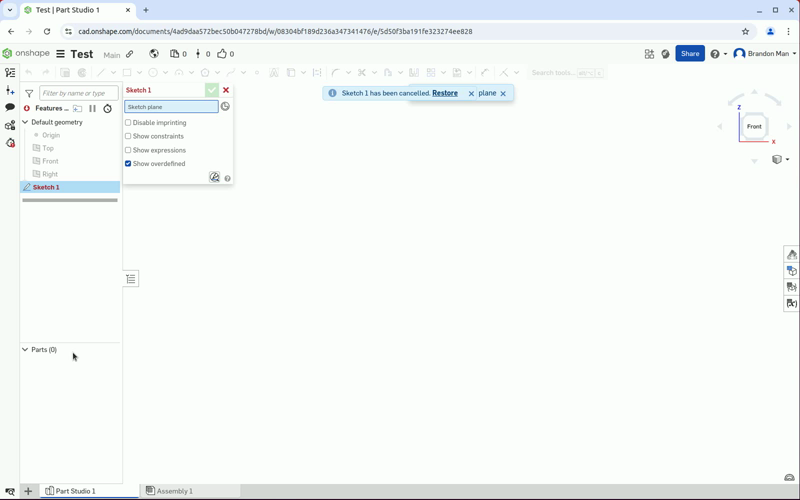
mouse_move(73, 163)
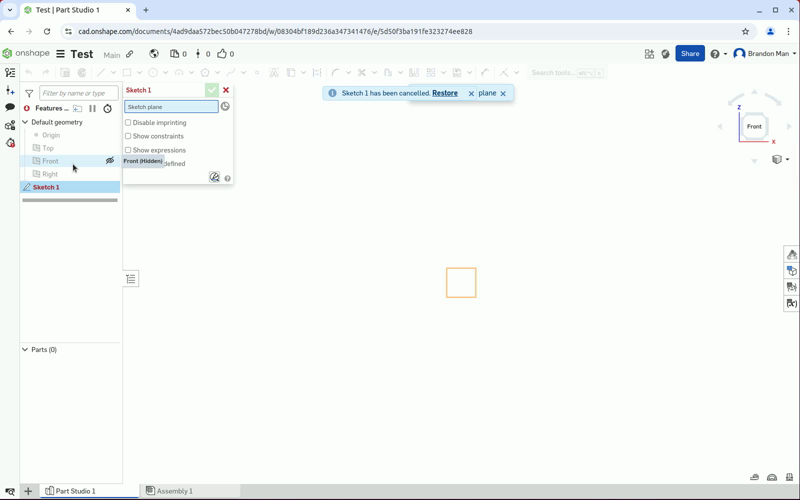
click(73, 163)
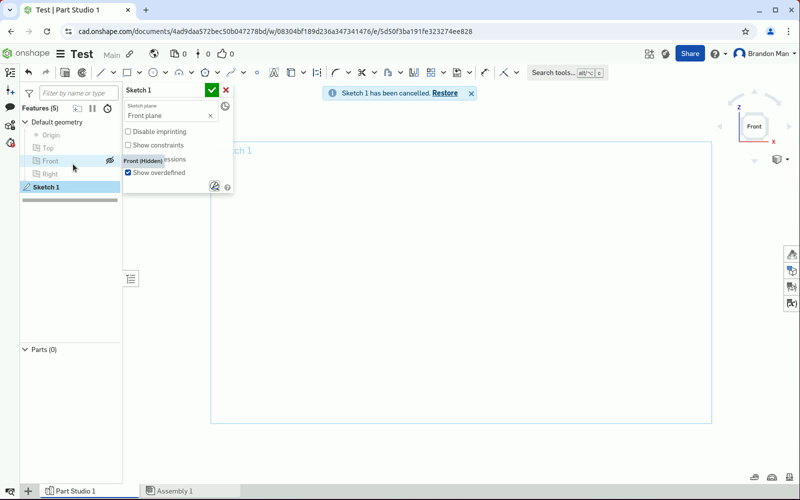
mouse_move(73, 352)
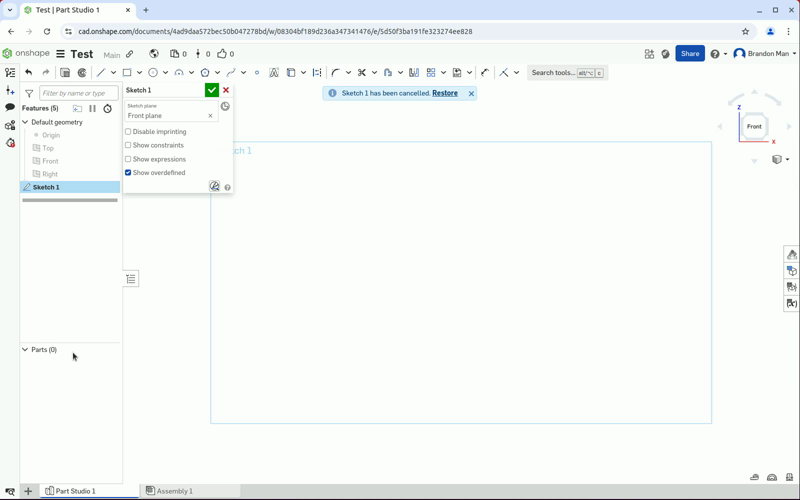
key(y)
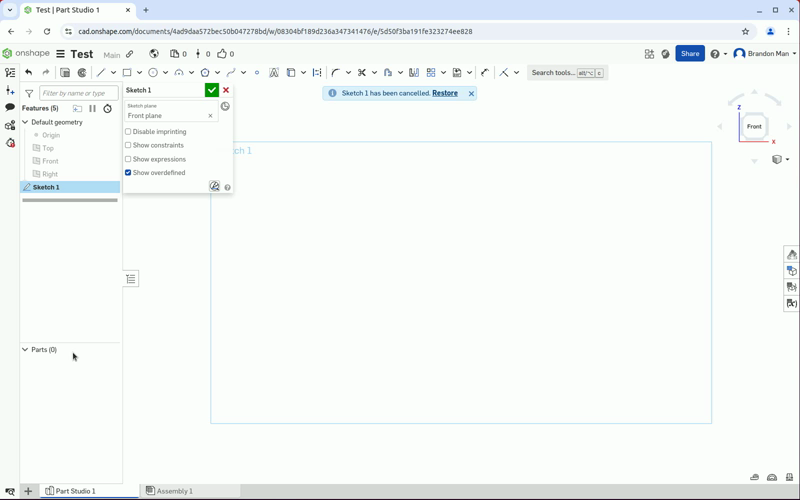
key(l)
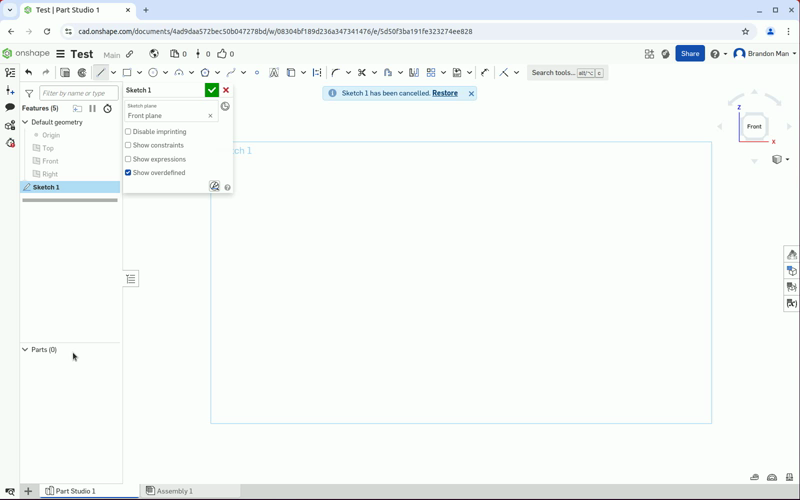
key_down(shift)
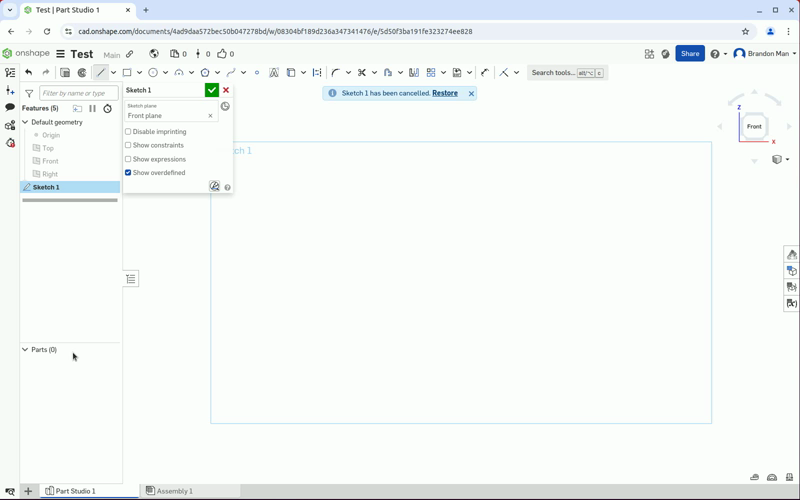
mouse_move(458, 226)
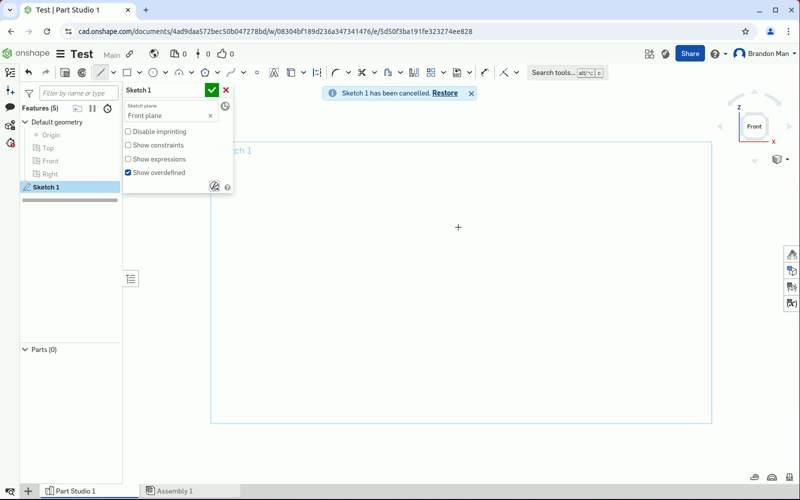
click(458, 226)
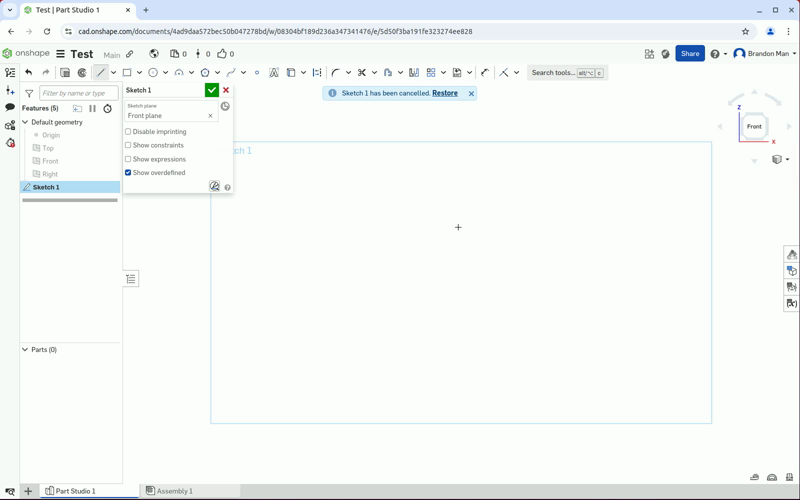
key_up(shift)
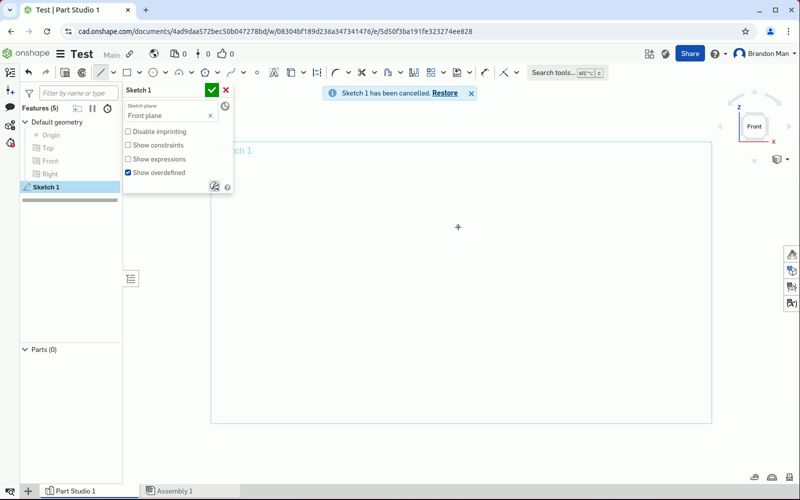
key_down(shift)
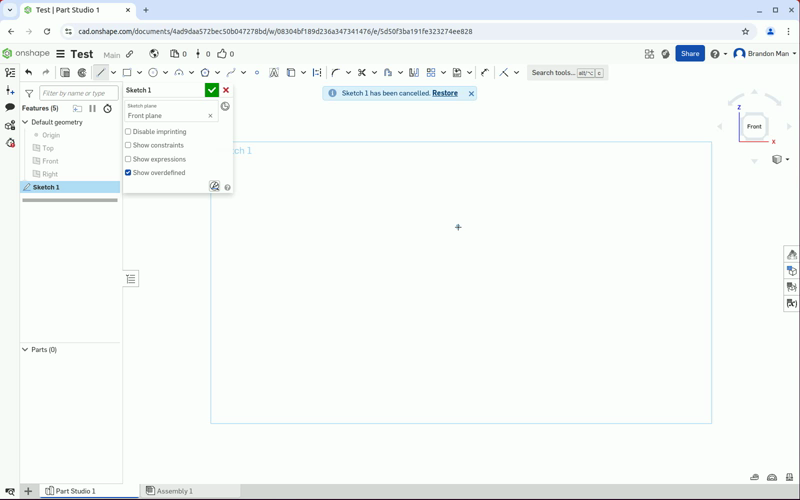
mouse_move(488, 226)
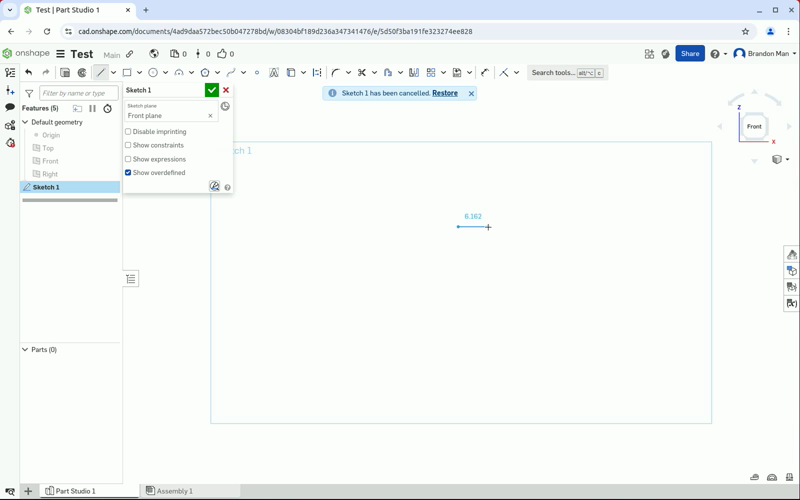
mouse_move(463, 226)
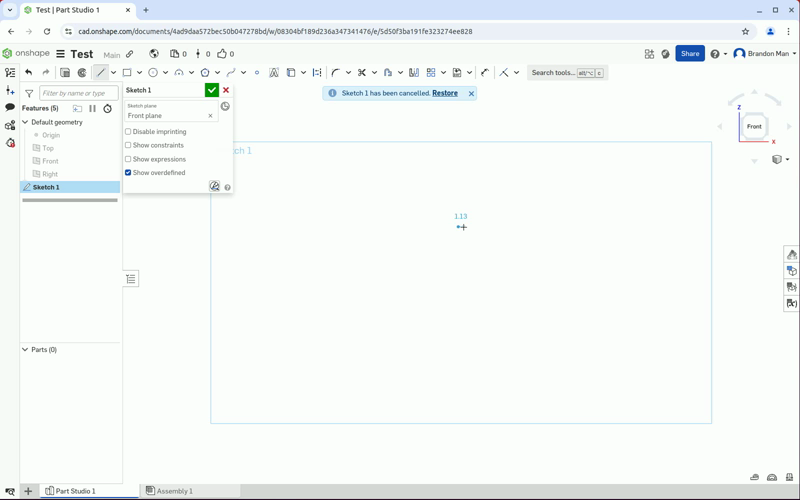
scroll(6)
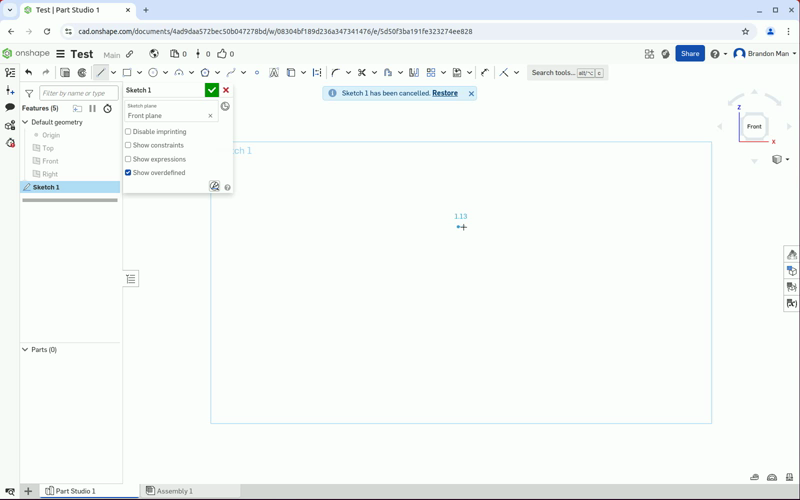
scroll(6)
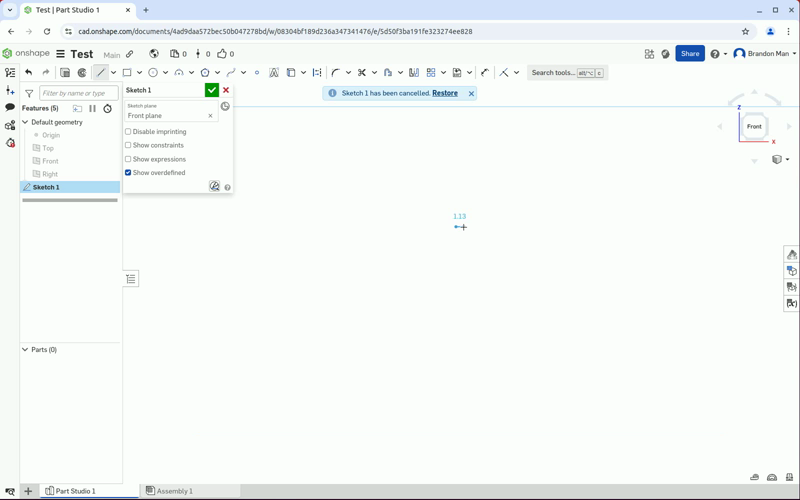
scroll(6)
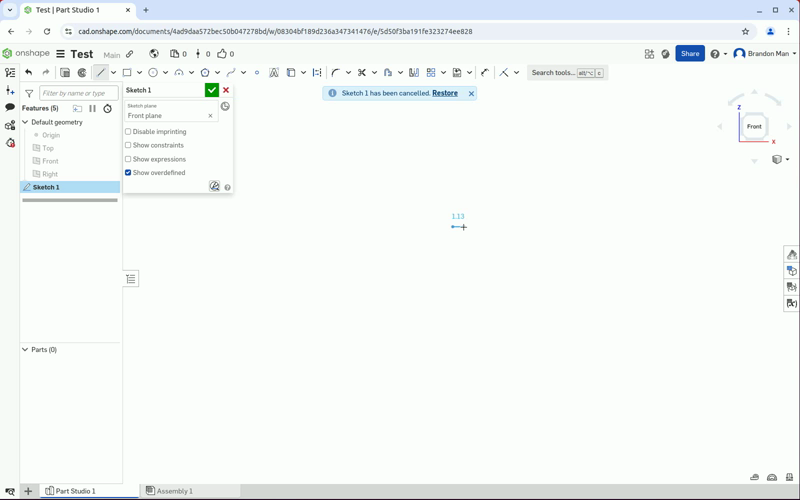
scroll(6)
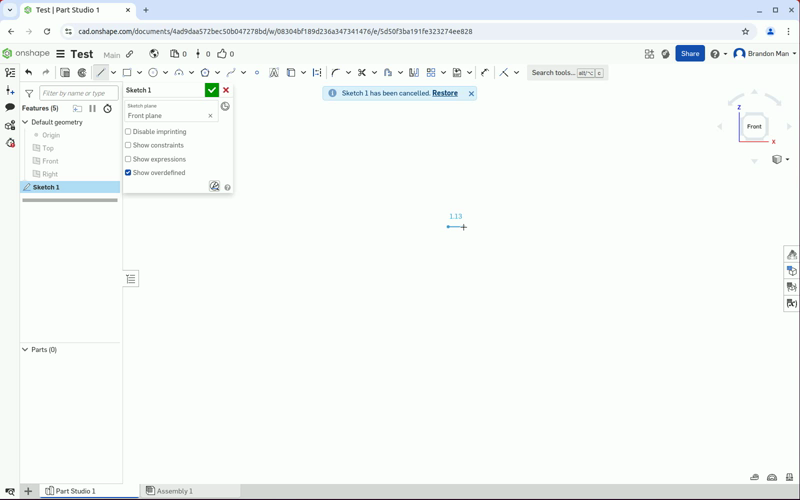
scroll(6)
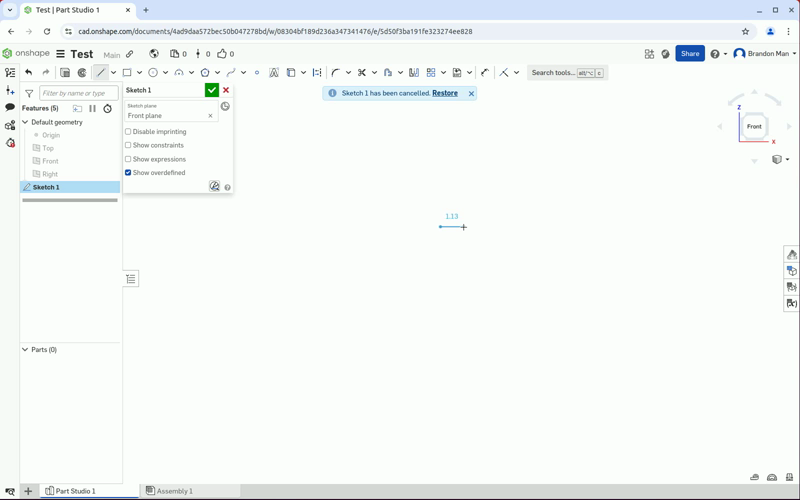
scroll(6)
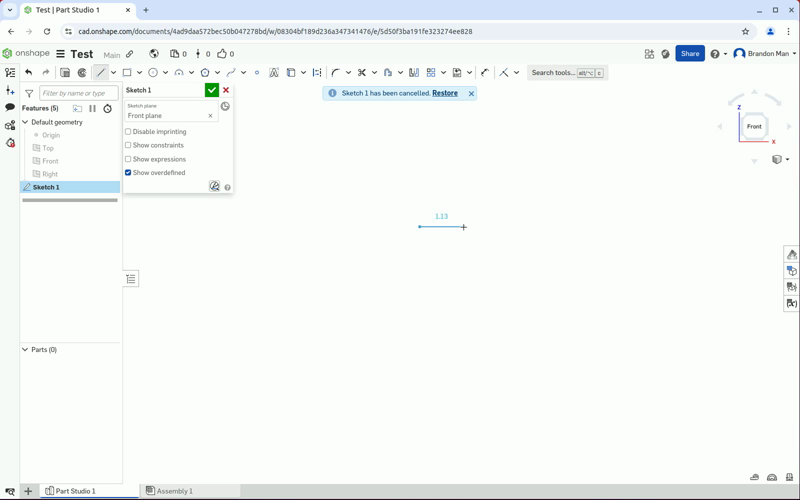
scroll(6)
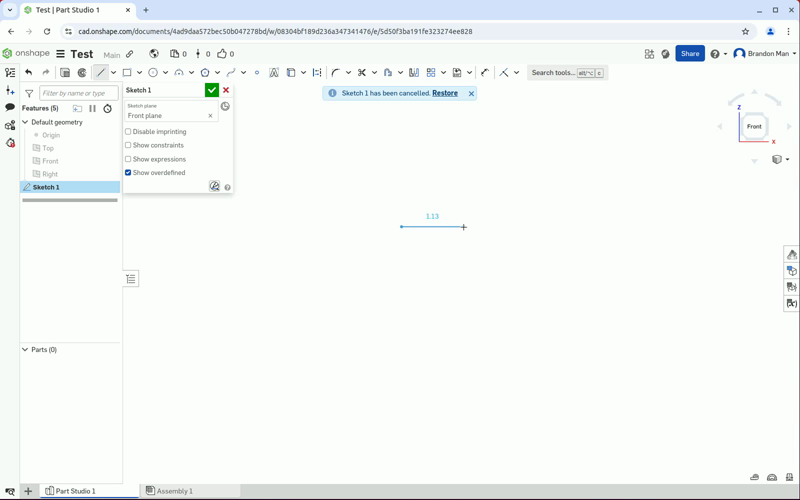
click(463, 226)
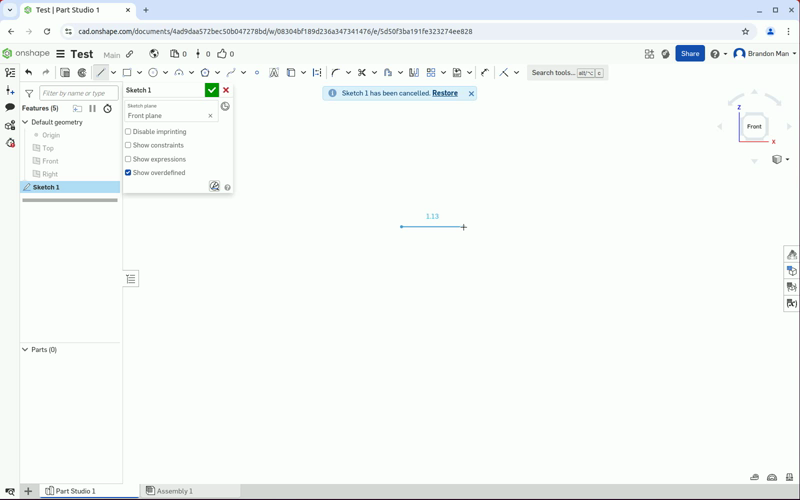
scroll(-6)
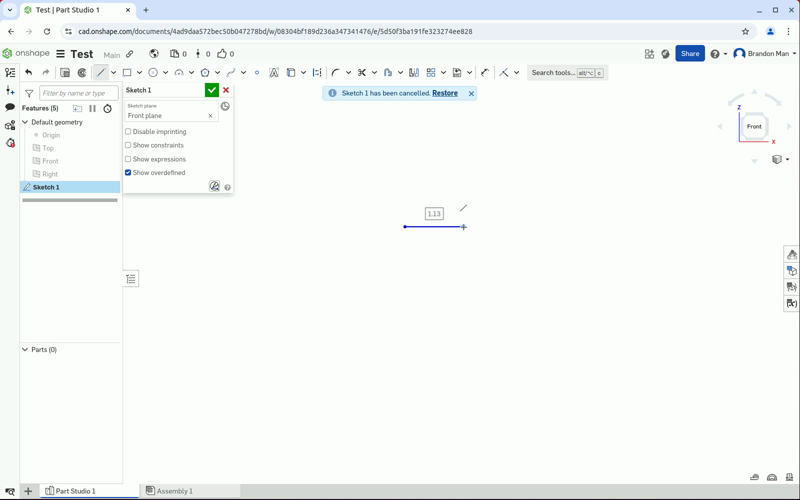
scroll(-6)
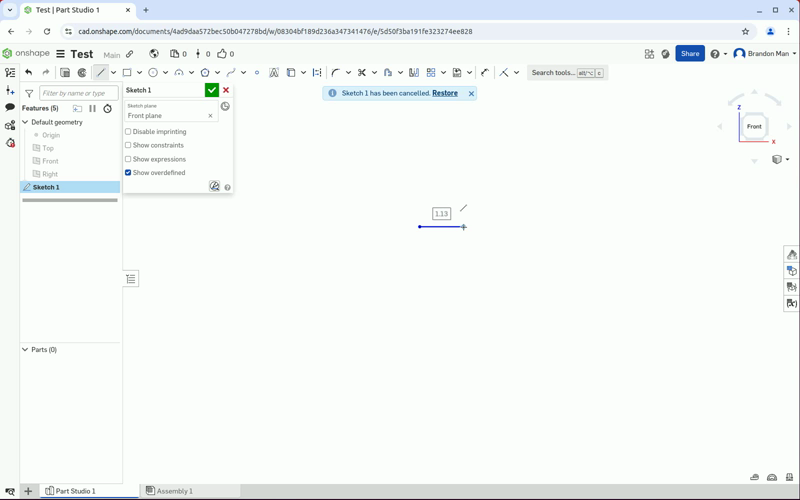
scroll(-6)
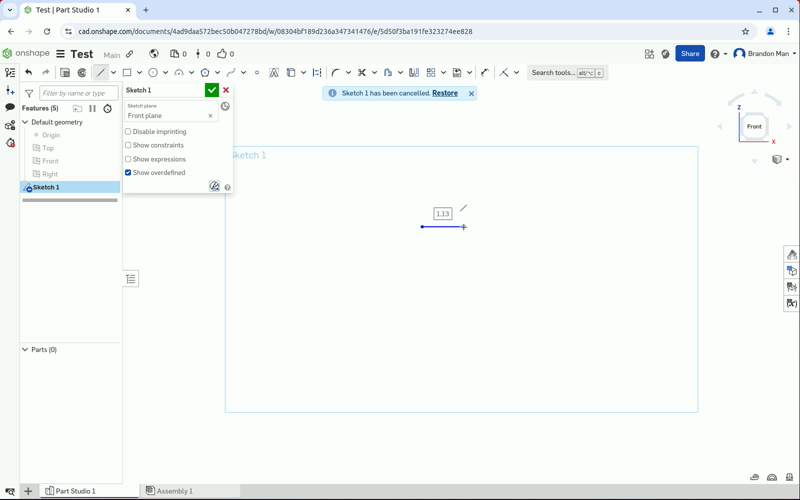
scroll(-6)
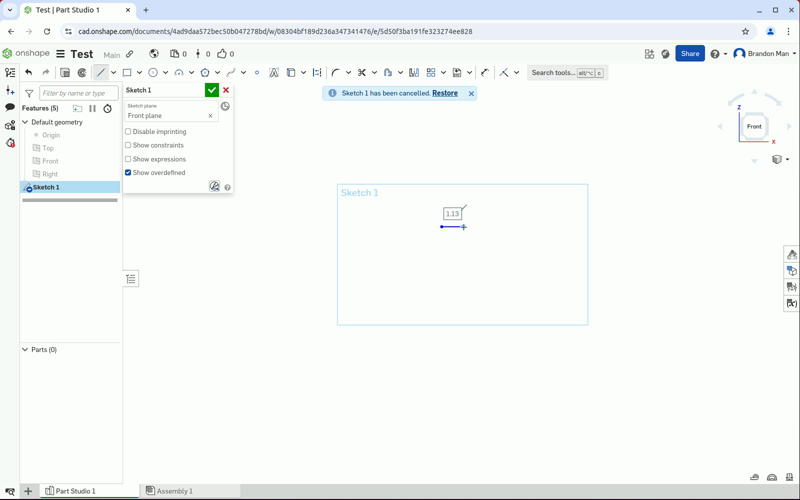
scroll(-6)
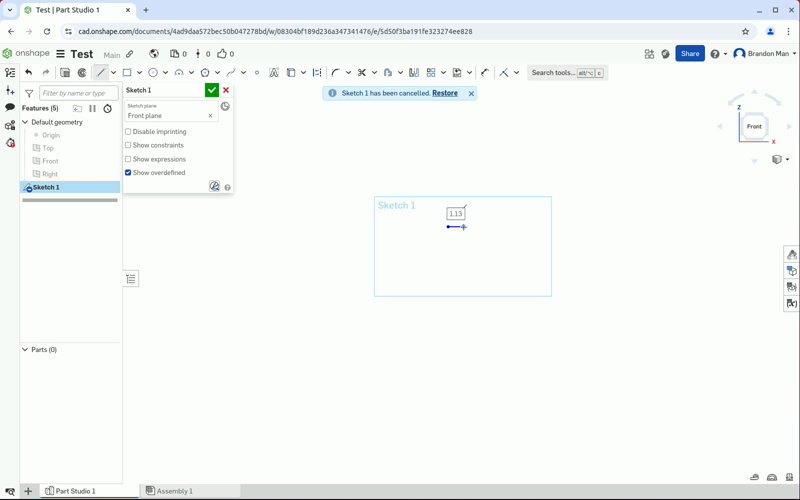
scroll(-6)
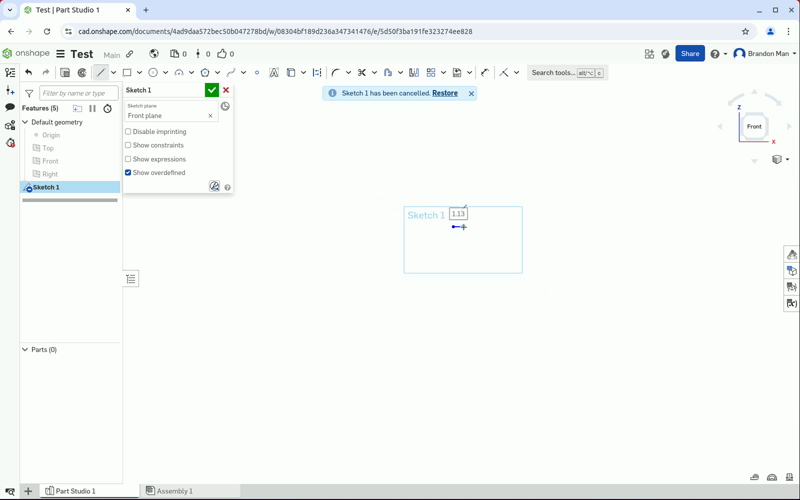
scroll(-6)
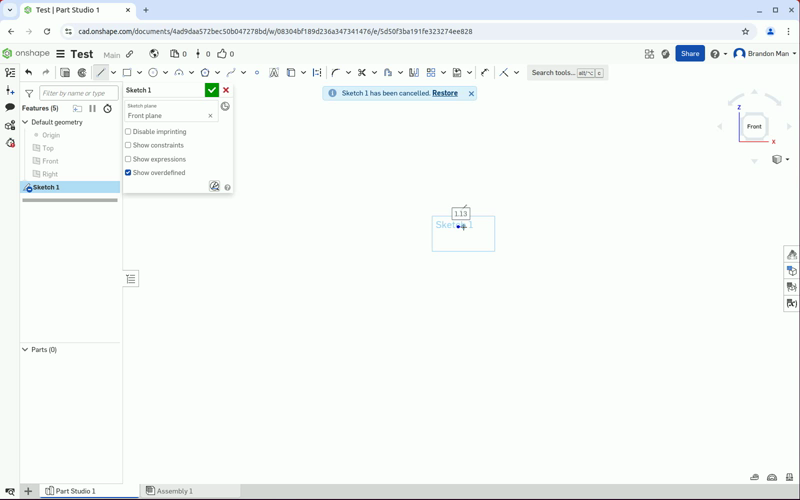
key_up(shift)
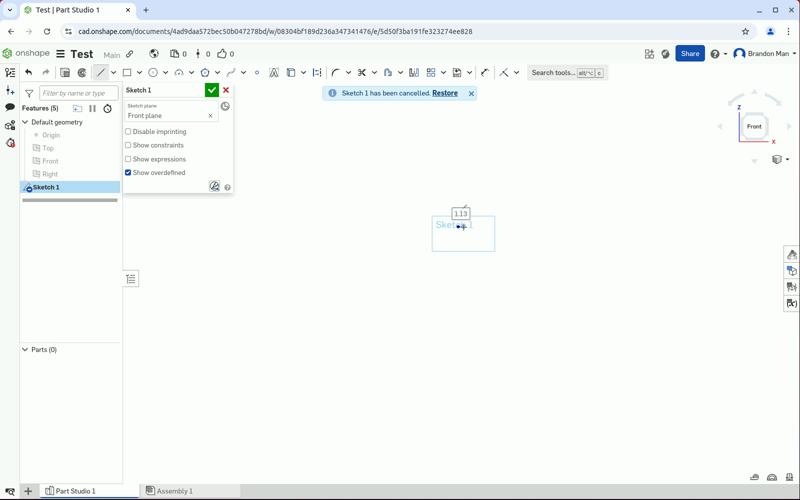
key_down(shift)
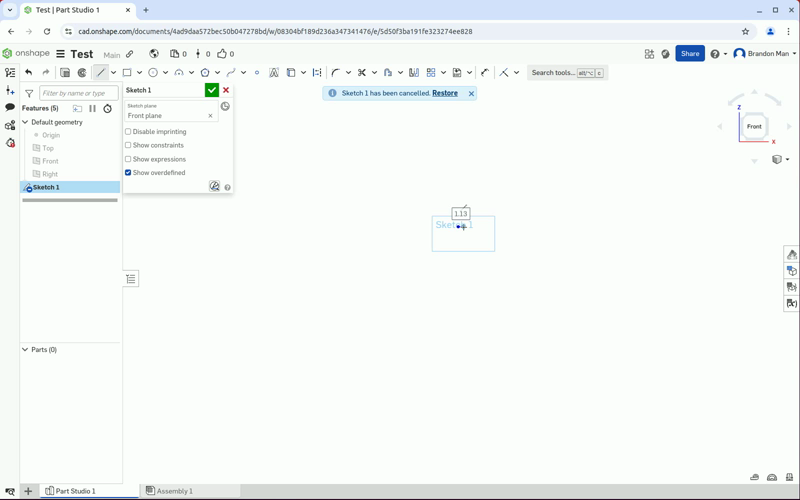
mouse_move(493, 226)
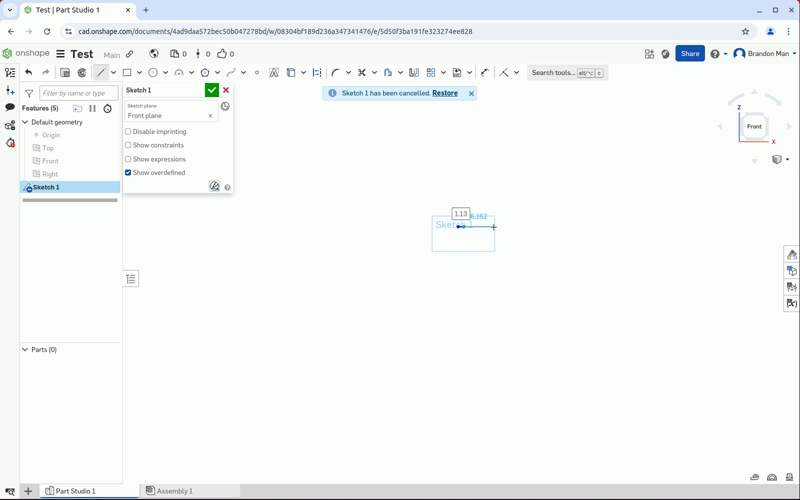
mouse_move(463, 169)
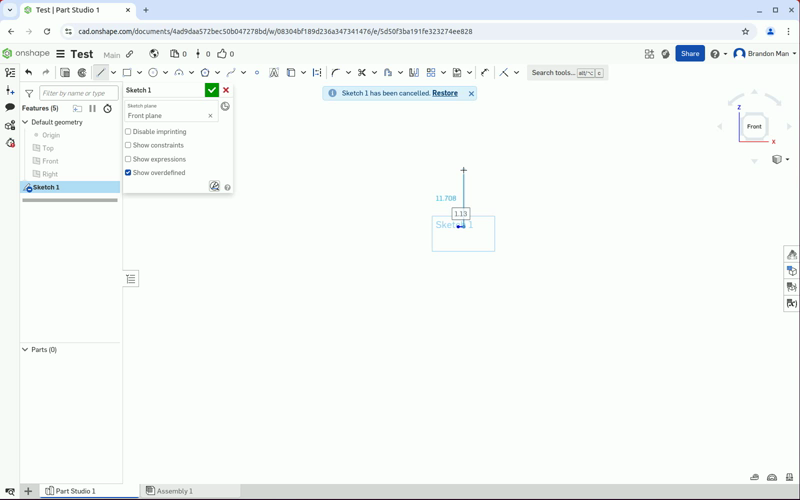
click(463, 169)
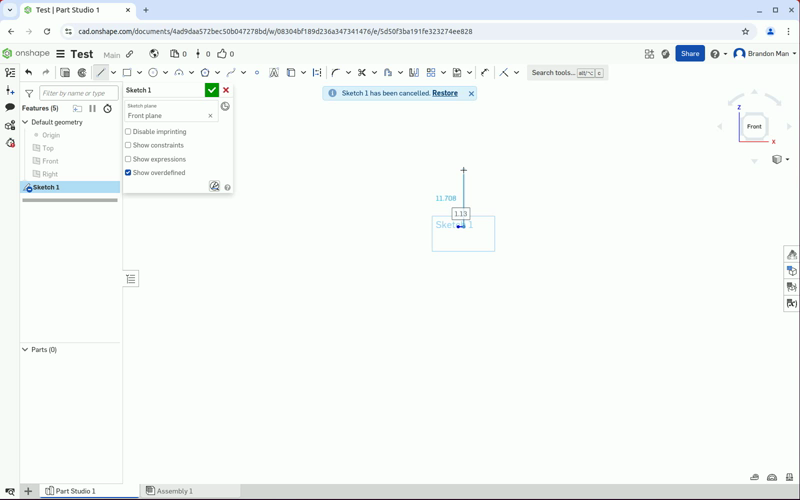
key_up(shift)
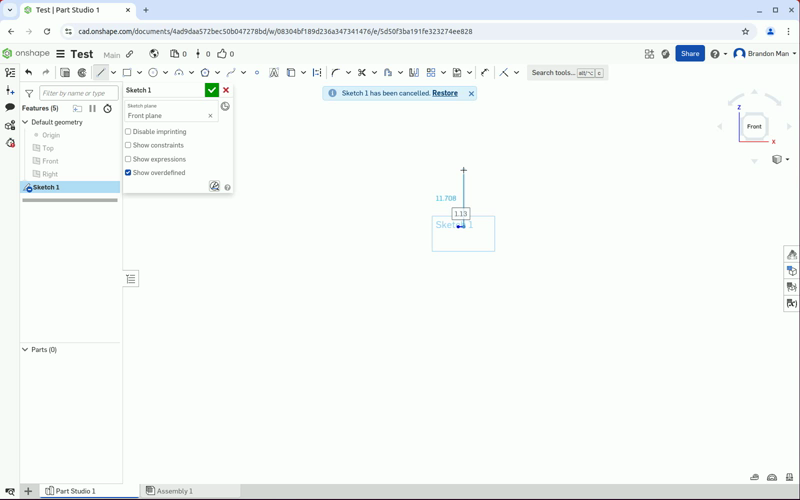
key_down(shift)
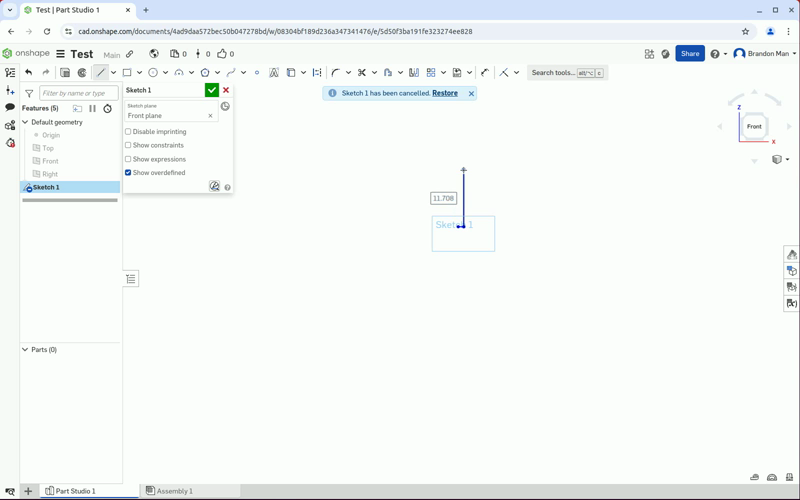
mouse_move(493, 169)
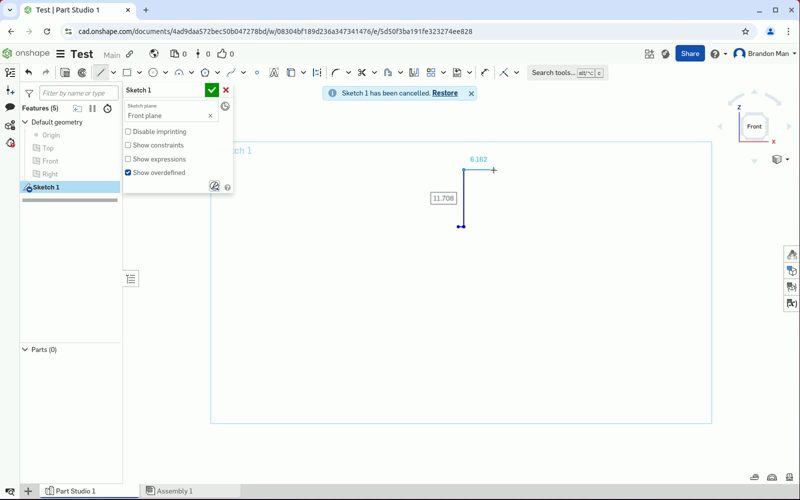
mouse_move(458, 169)
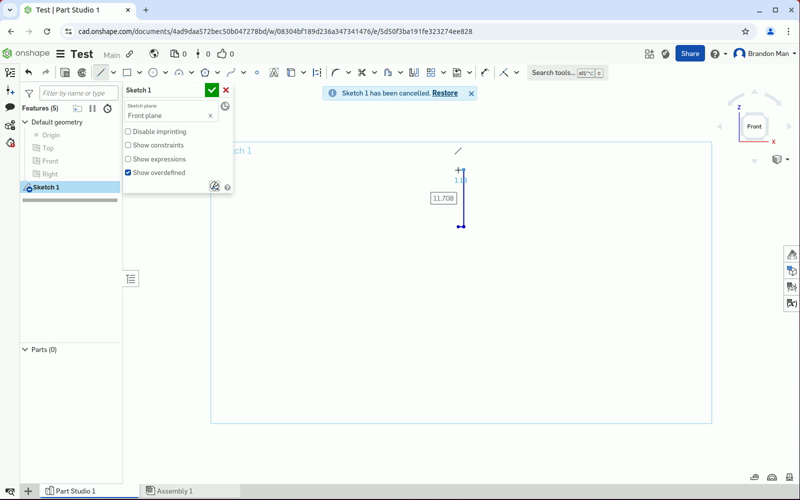
scroll(6)
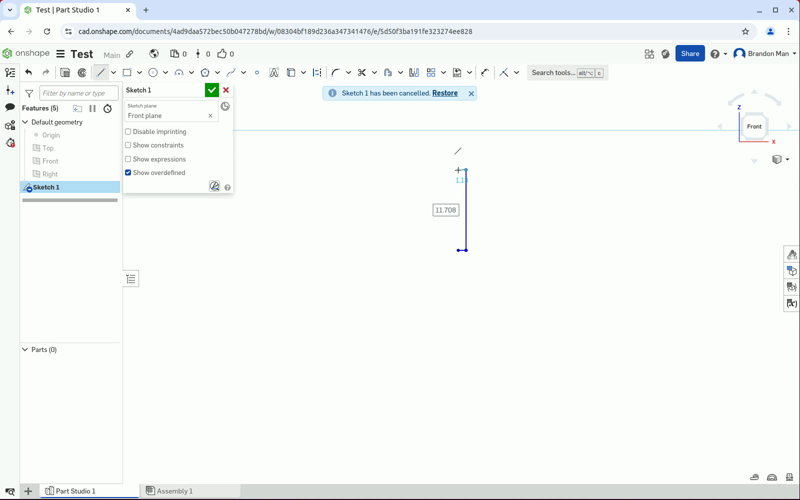
scroll(6)
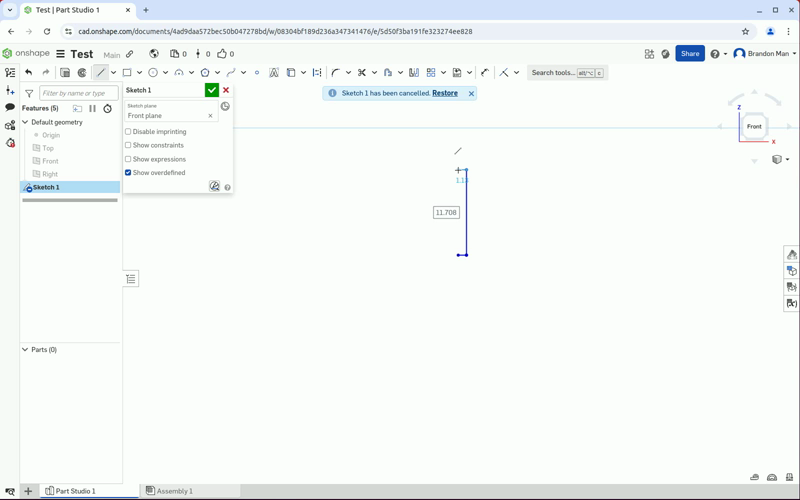
scroll(6)
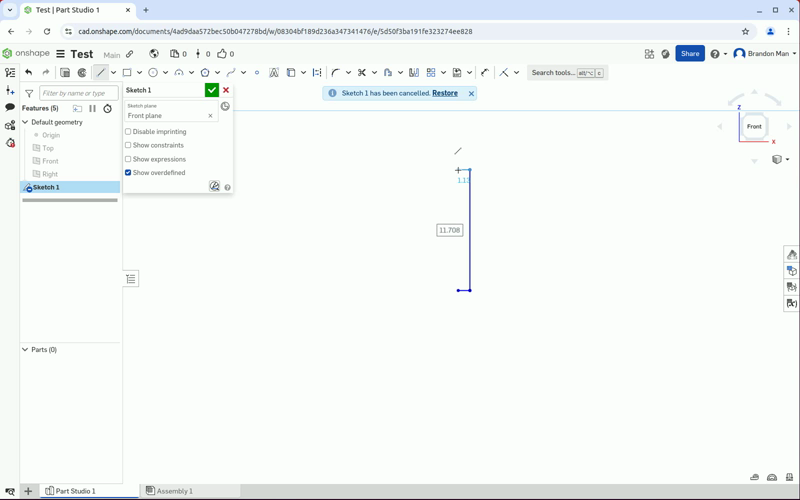
scroll(6)
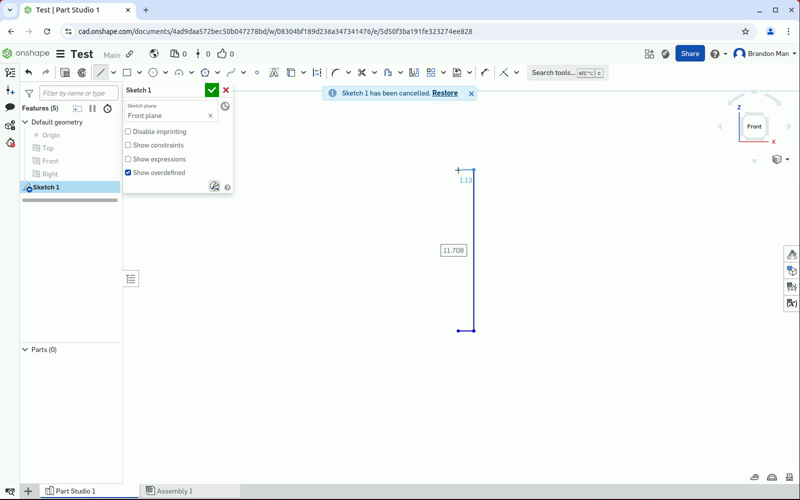
scroll(6)
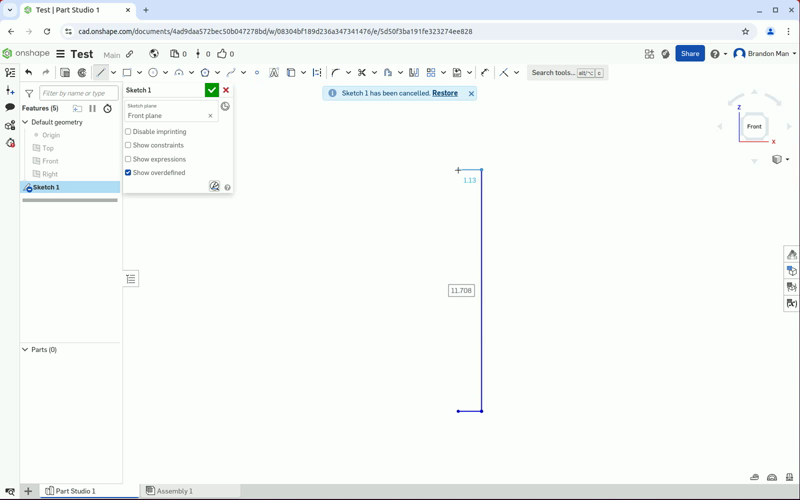
scroll(6)
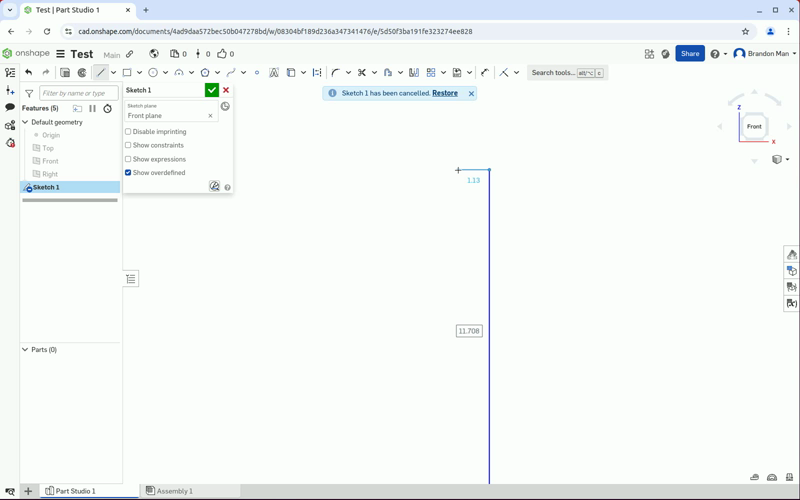
scroll(6)
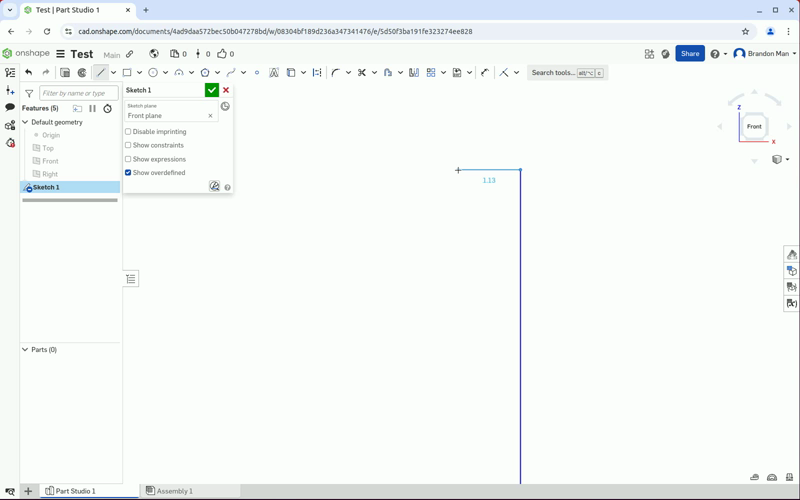
click(458, 169)
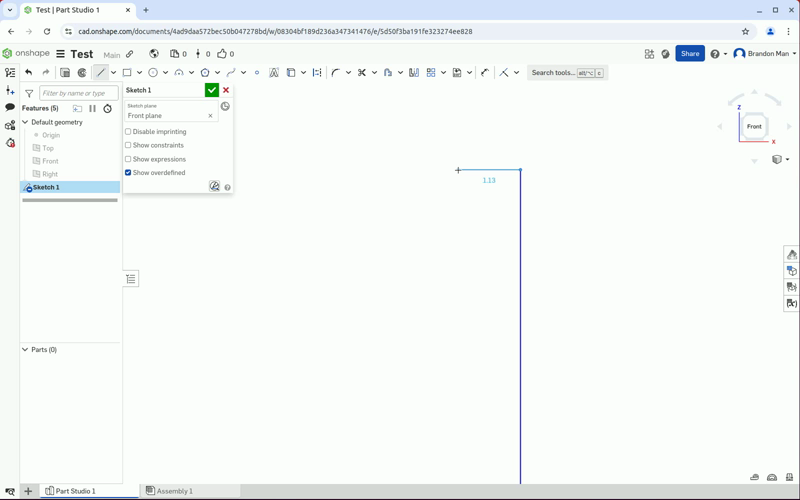
scroll(-6)
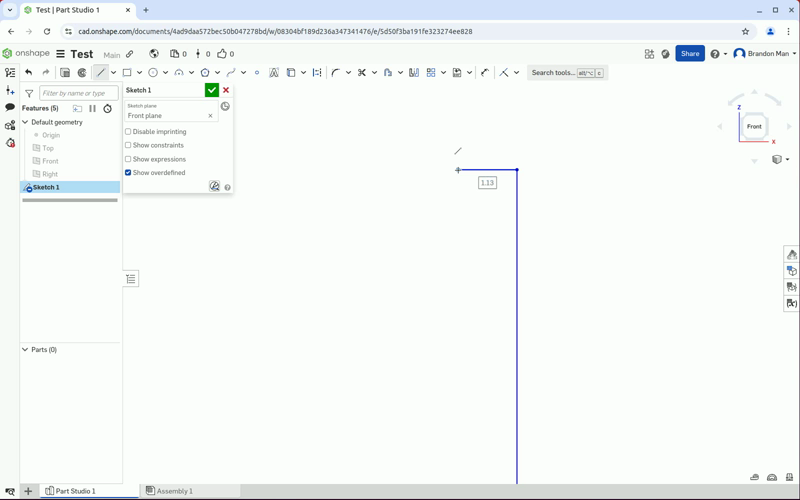
scroll(-6)
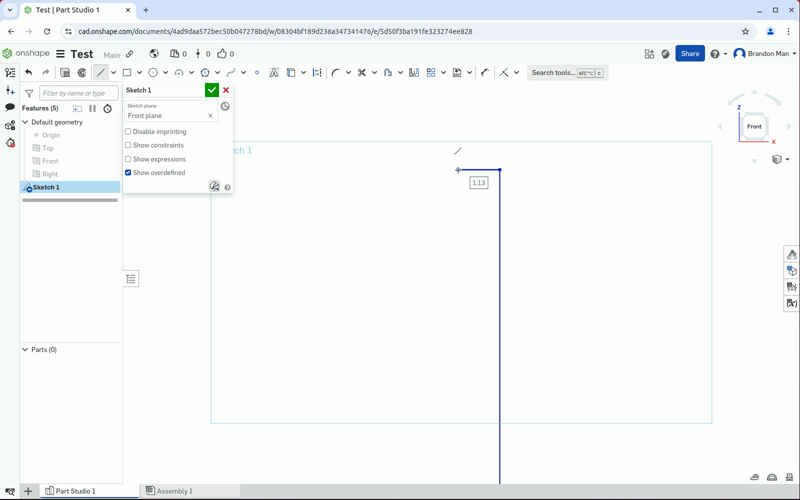
scroll(-6)
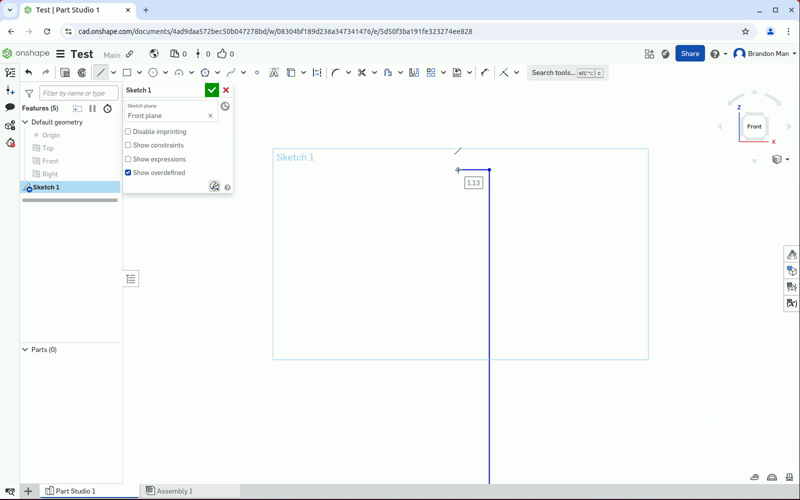
scroll(-6)
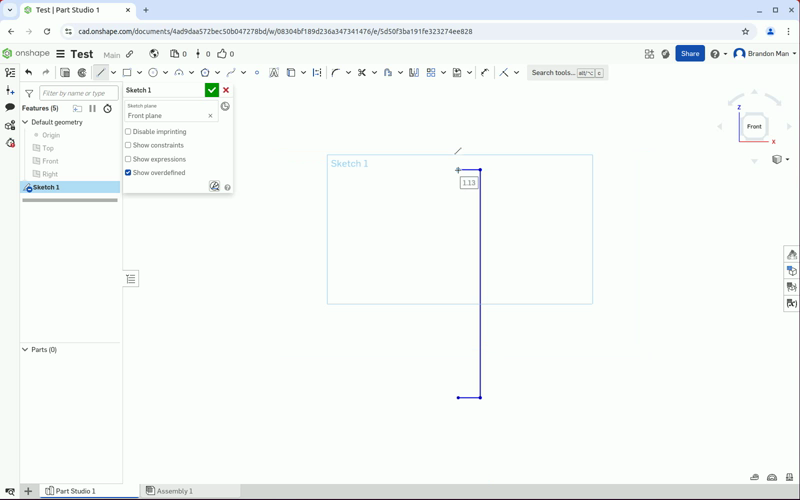
scroll(-6)
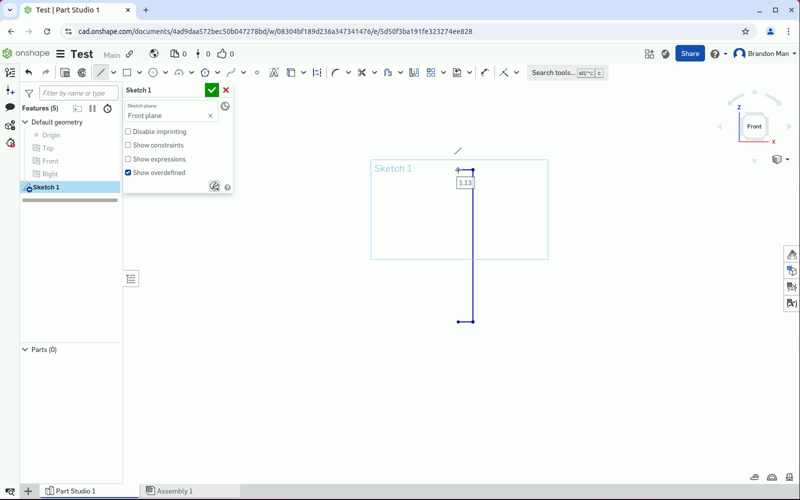
scroll(-6)
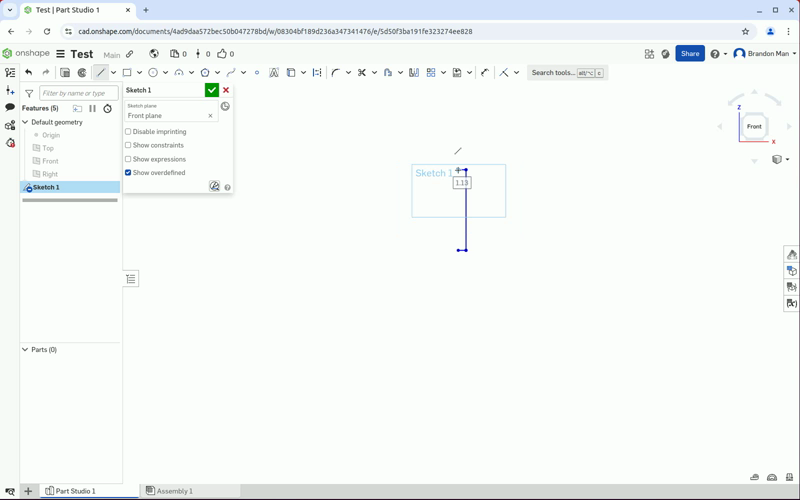
scroll(-6)
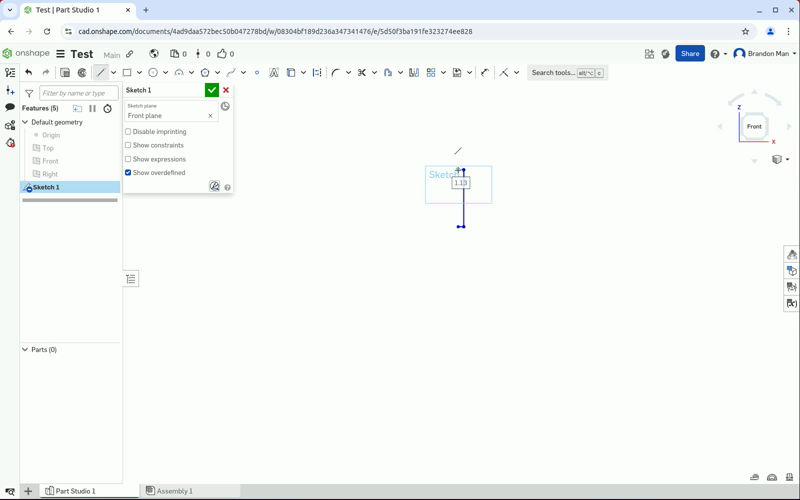
key_up(shift)
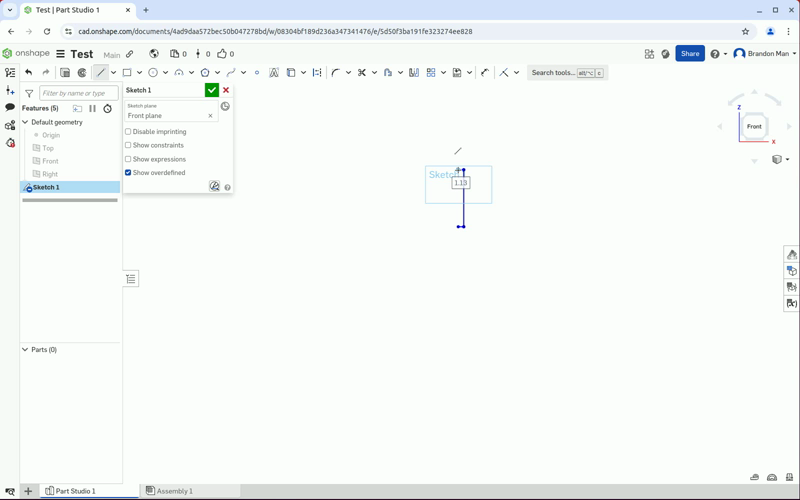
mouse_move(488, 169)
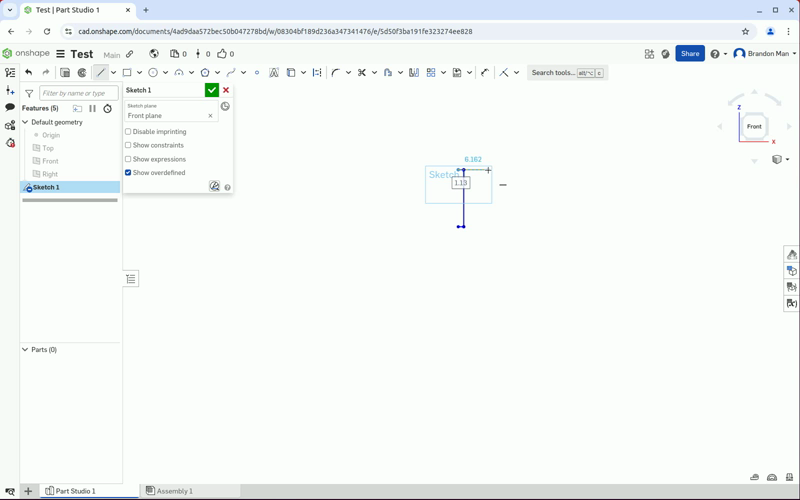
key_down(shift)
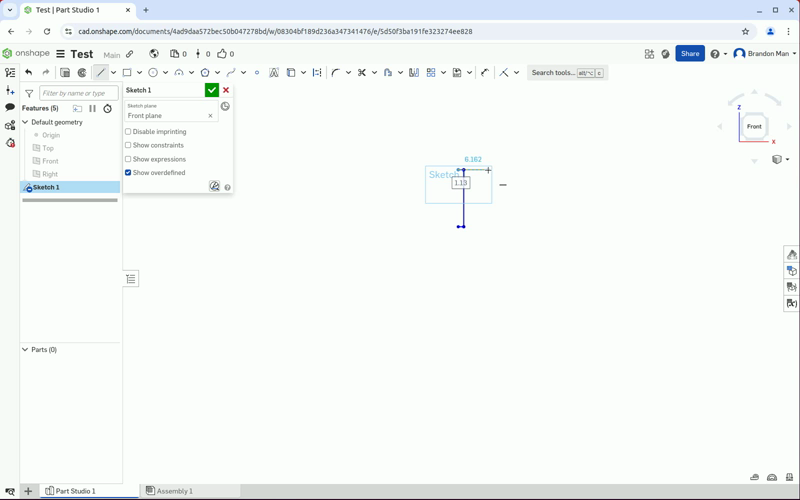
mouse_move(458, 226)
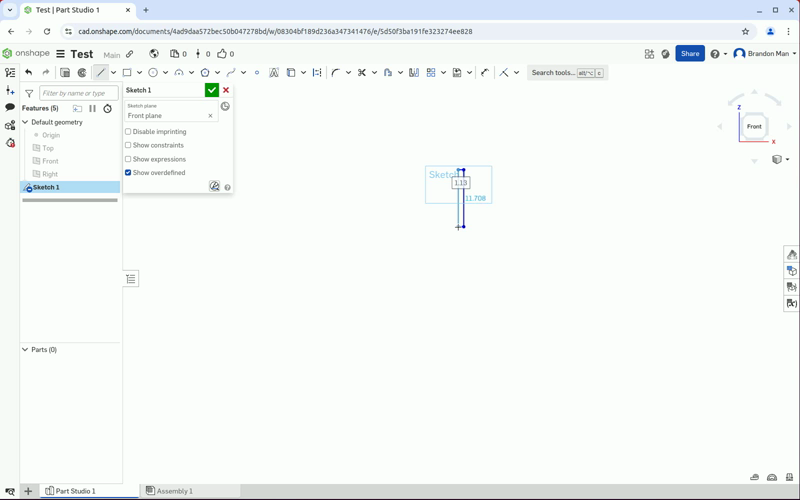
key_up(shift)
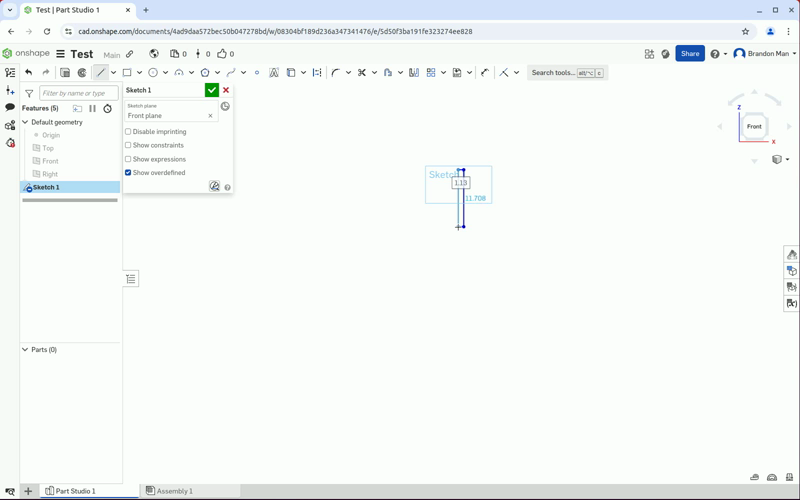
click(458, 226)
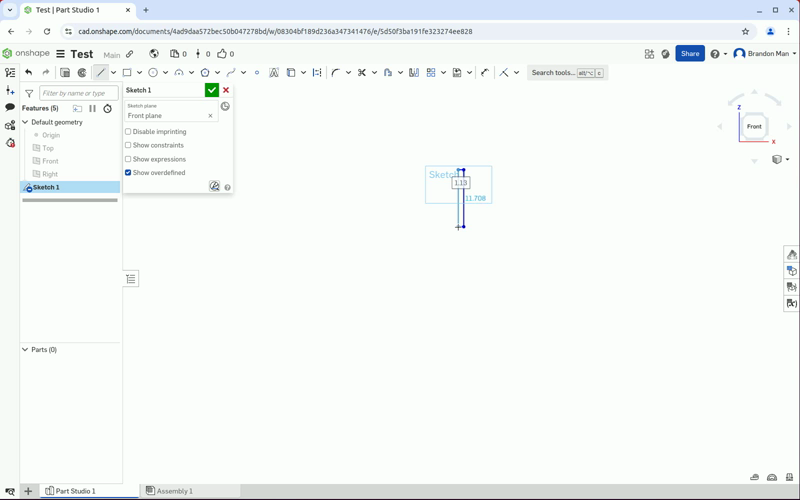
key(esc)
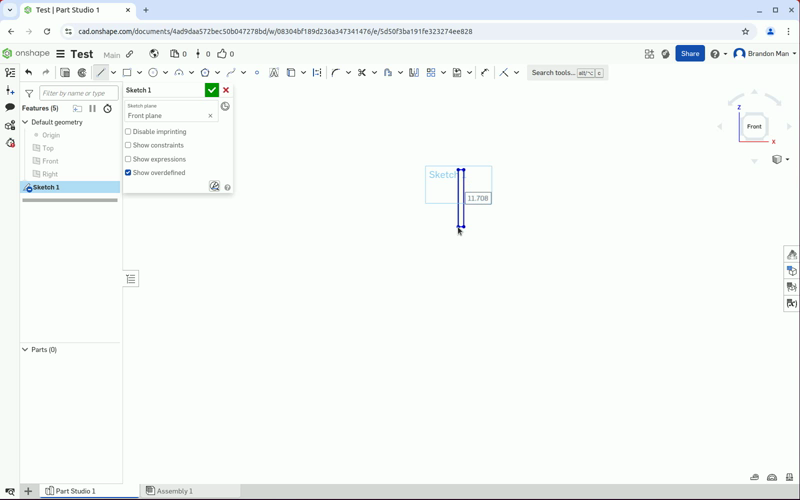
mouse_move(458, 183)
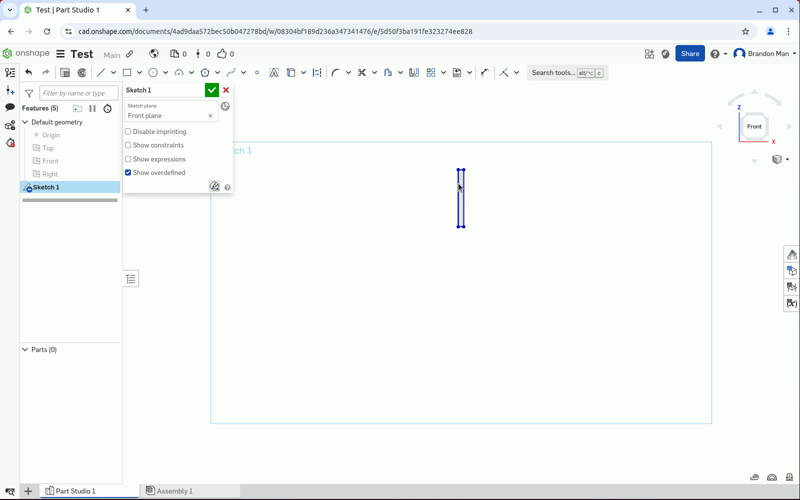
scroll(6)
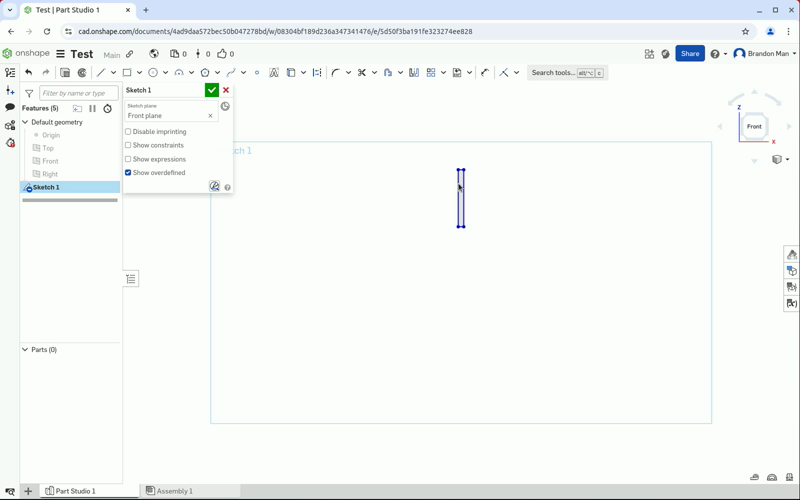
scroll(6)
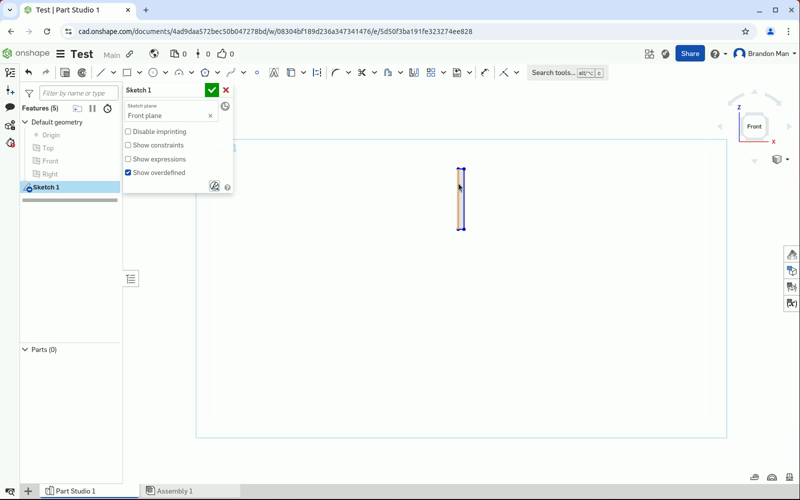
scroll(6)
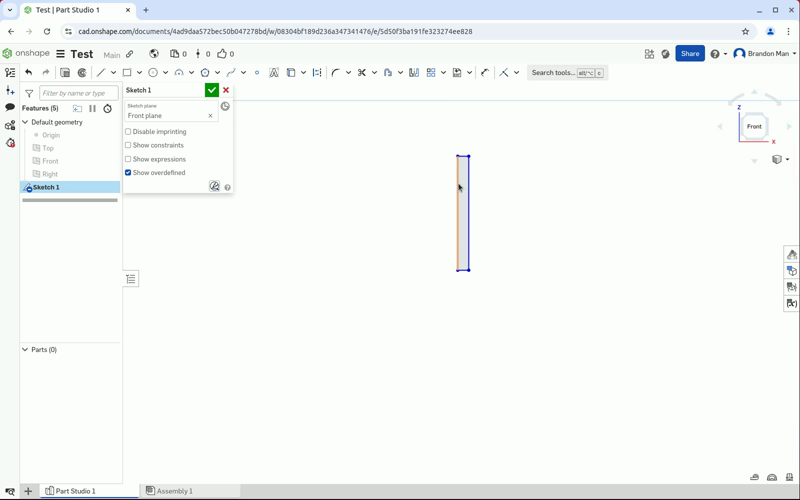
scroll(6)
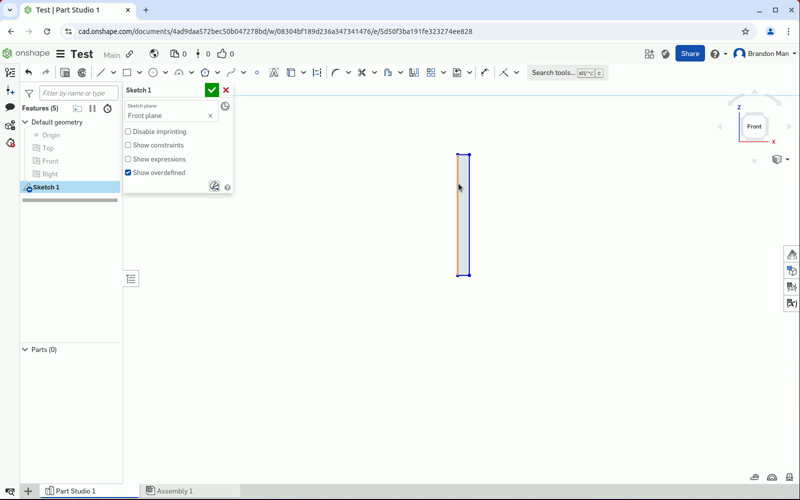
scroll(6)
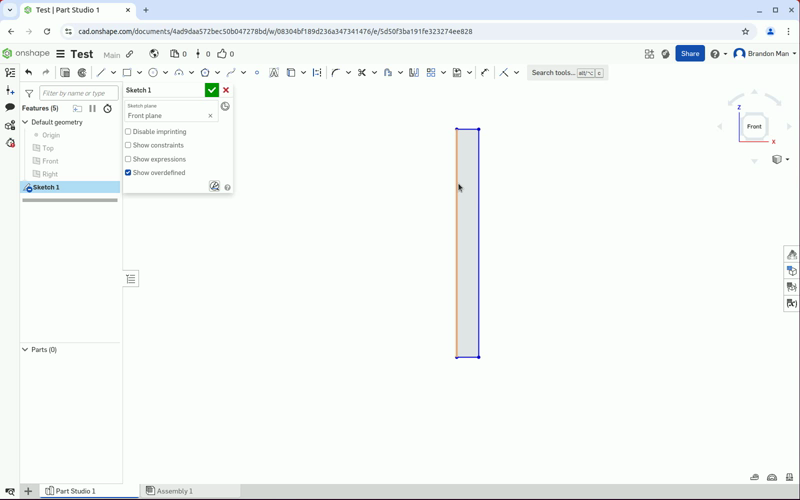
scroll(6)
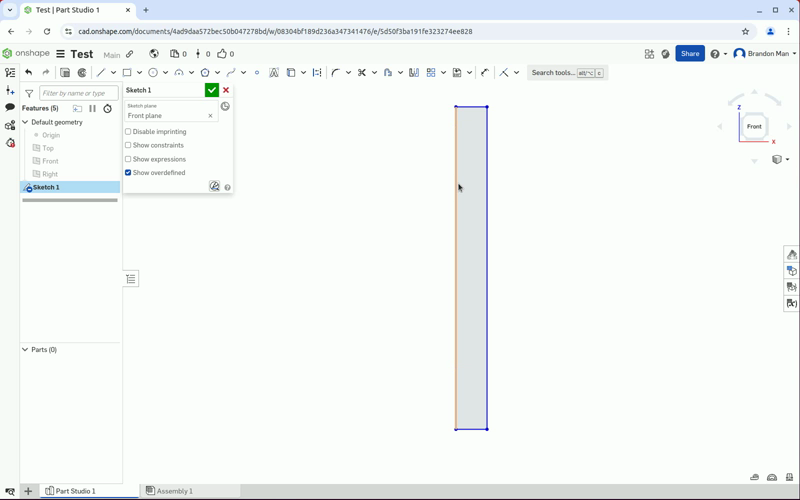
scroll(6)
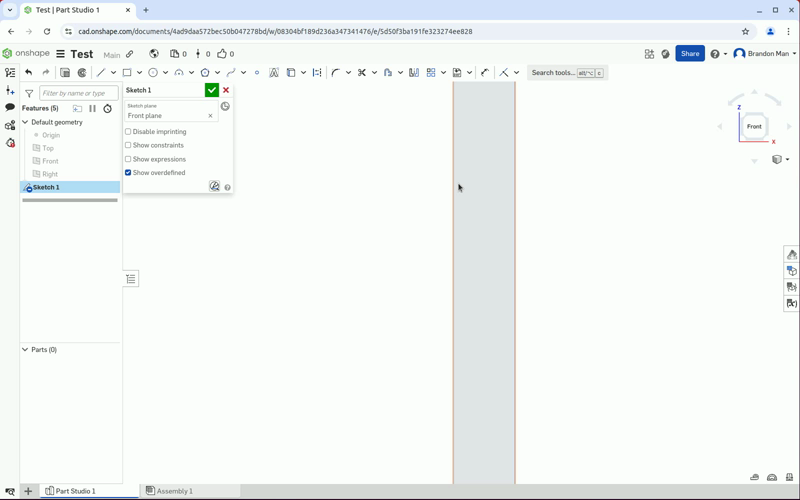
click(458, 183)
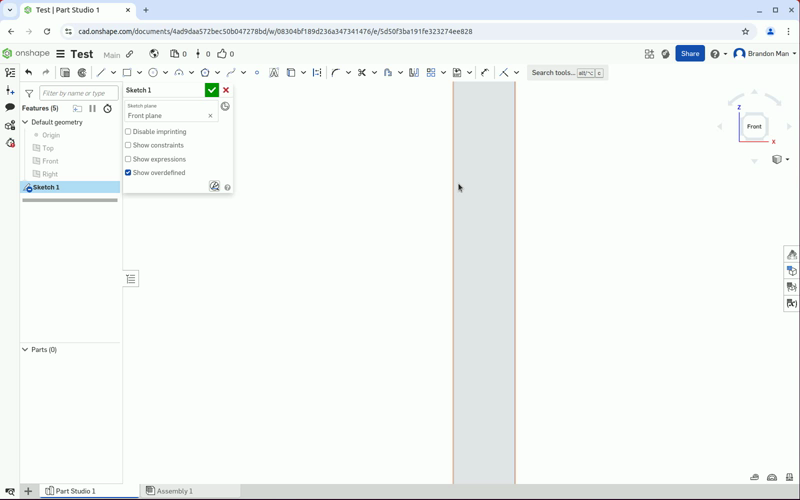
scroll(-6)
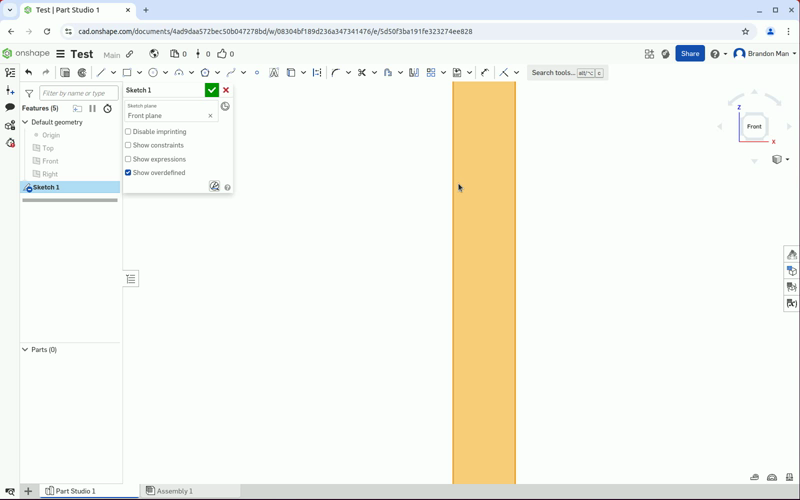
scroll(-6)
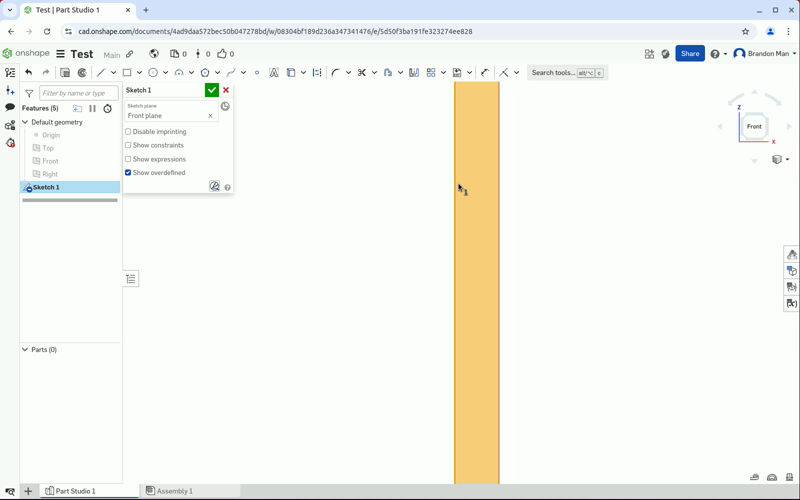
scroll(-6)
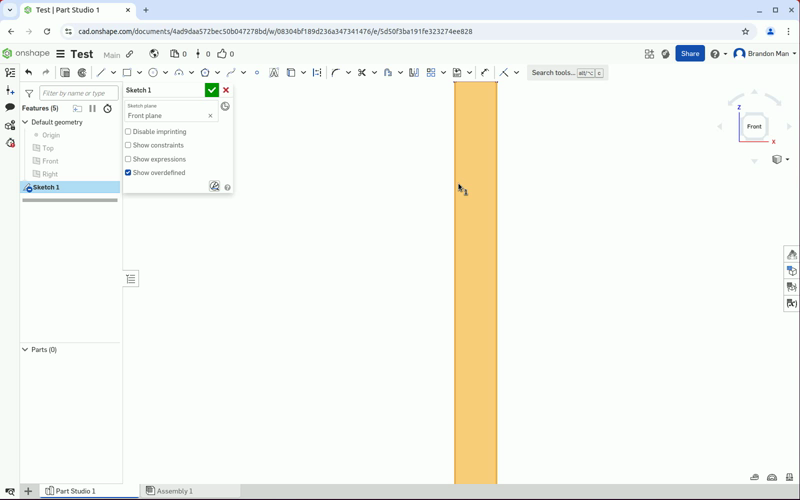
scroll(-6)
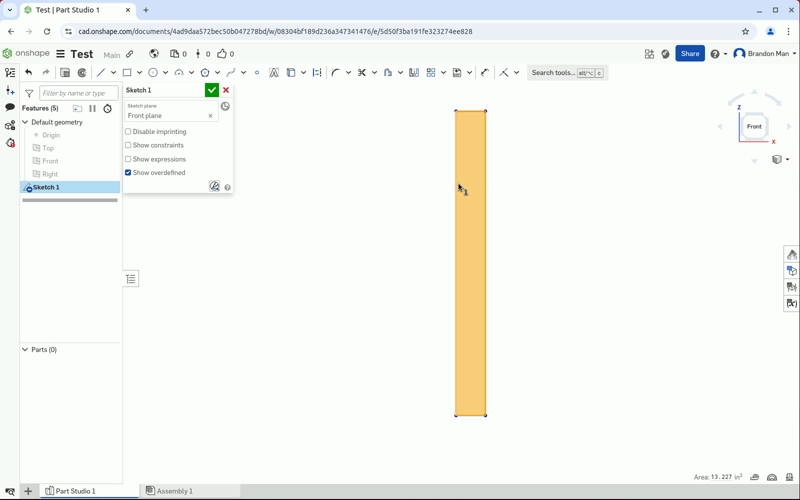
scroll(-6)
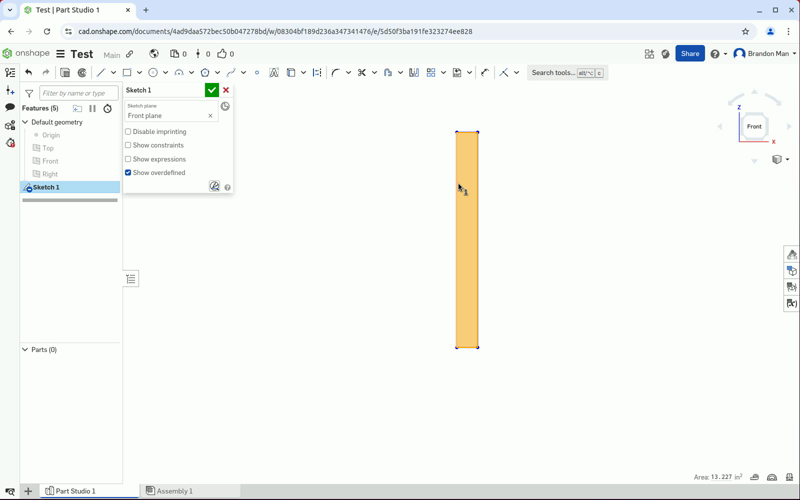
scroll(-6)
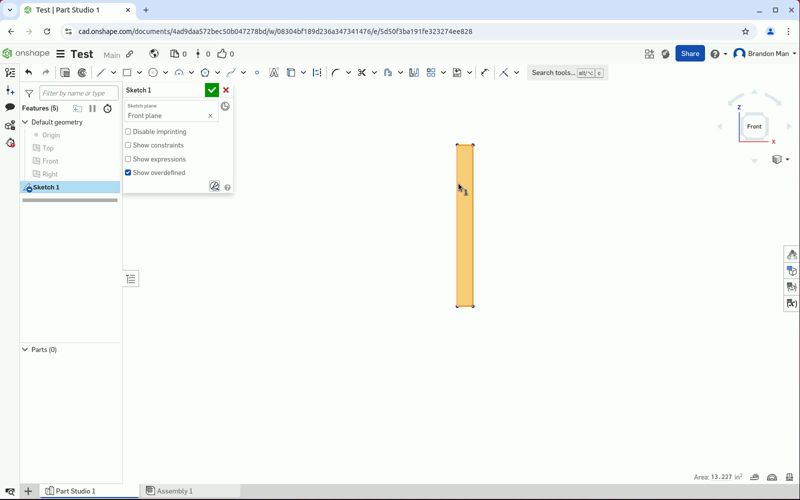
scroll(-6)
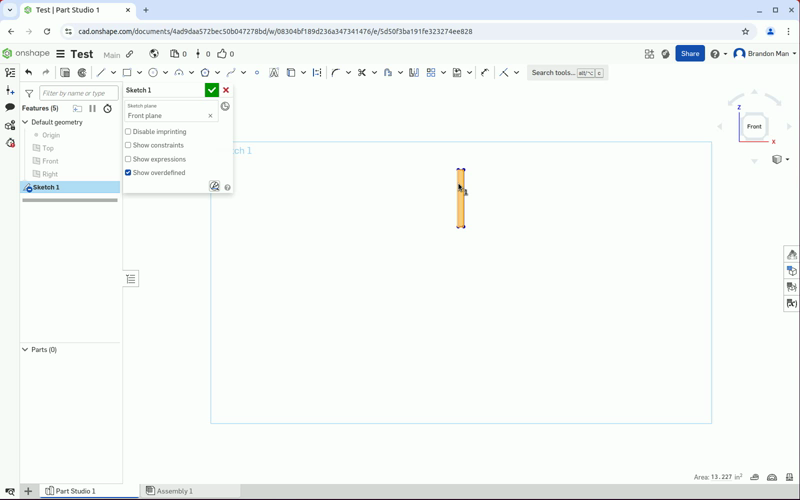
mouse_move(73, 352)
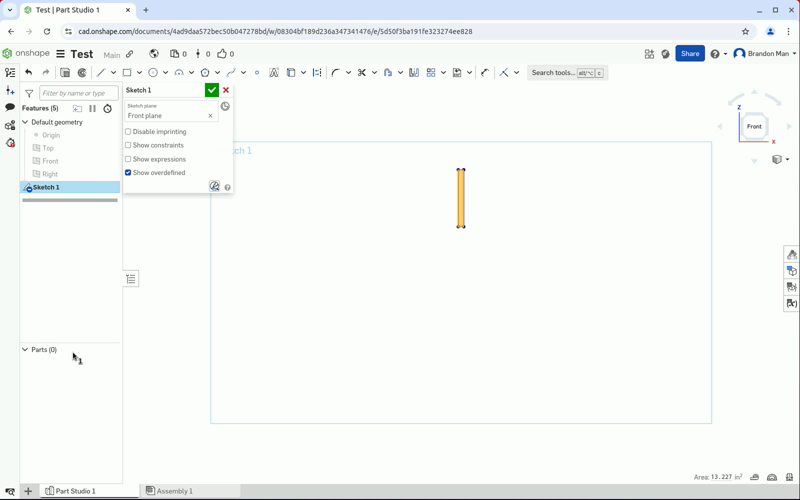
key(shift+y)
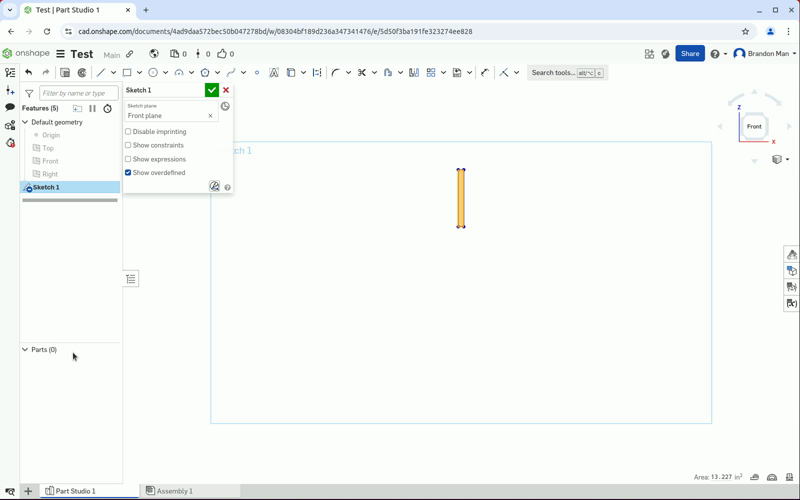
key(shift+e)
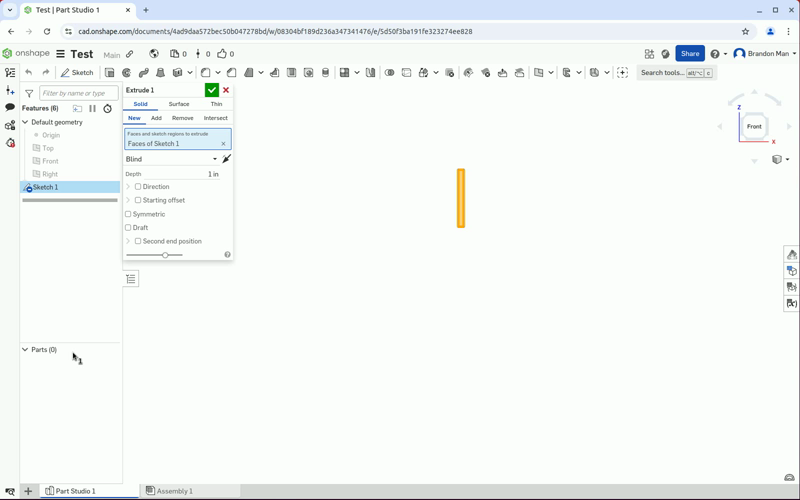
mouse_move(143, 106)
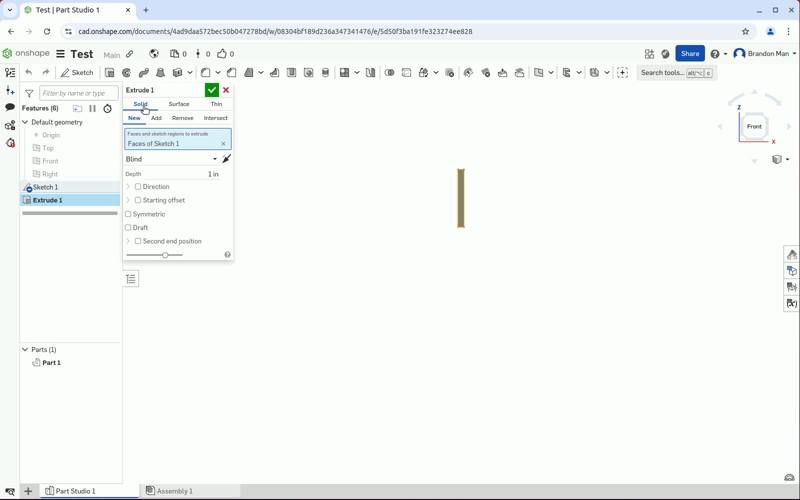
click(143, 106)
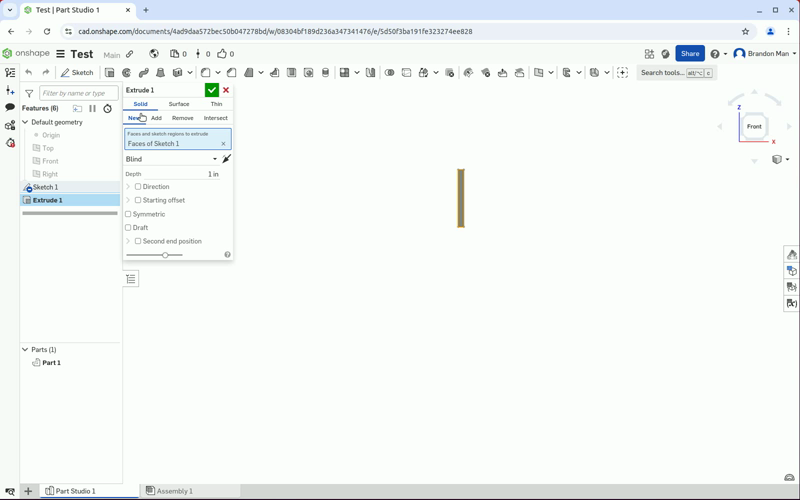
mouse_move(137, 120)
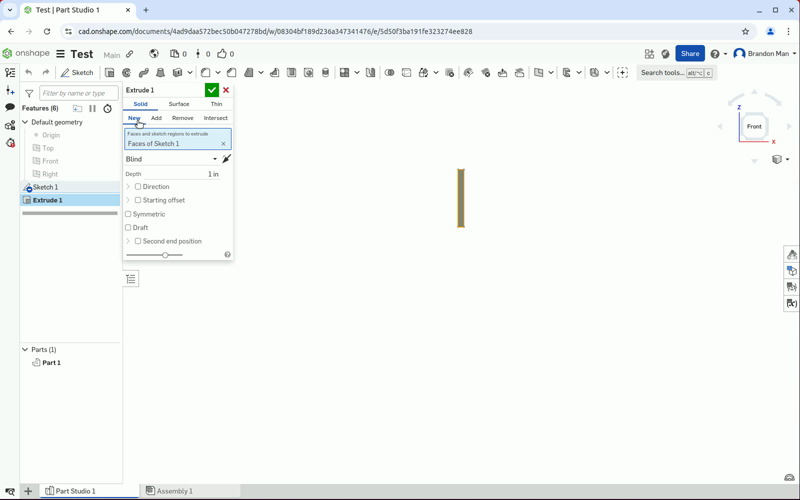
click(137, 120)
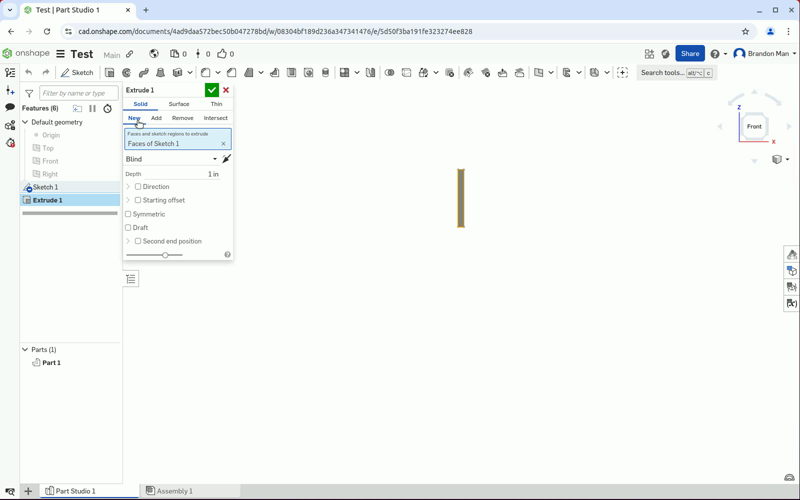
key(tab, 4)
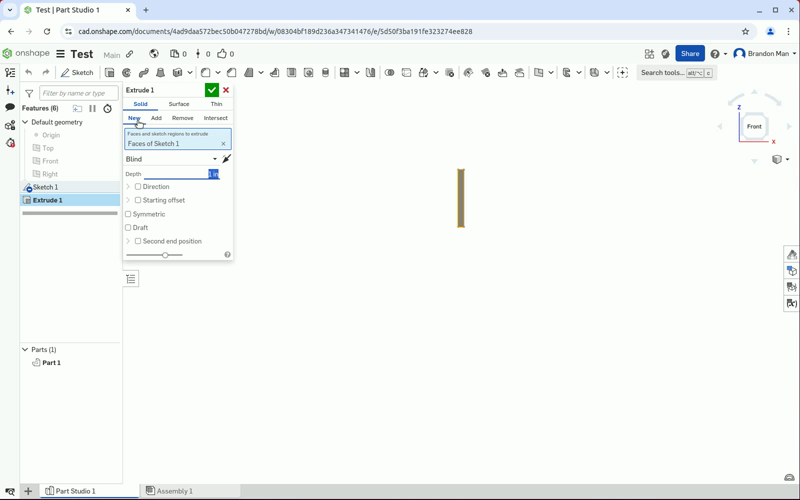
text(0.481)
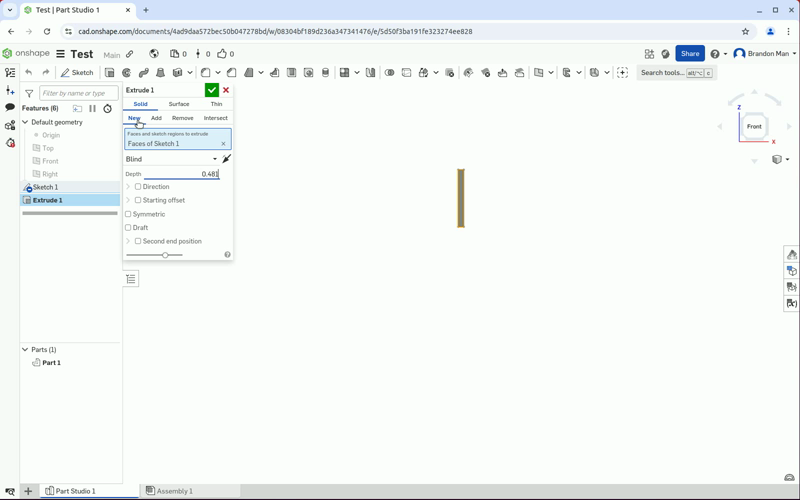
key(enter)
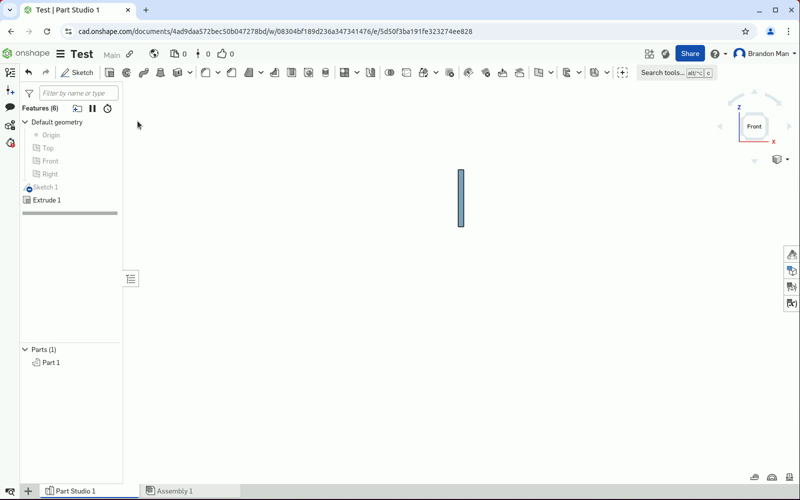
key(shift+h)
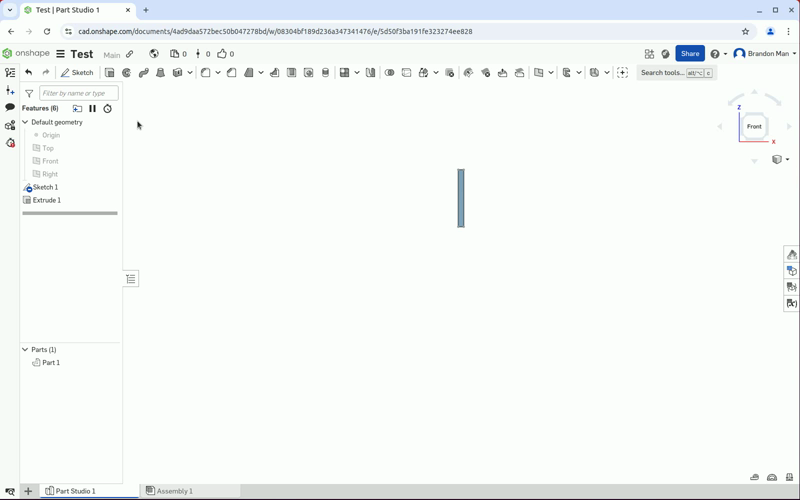
key(shift+h)
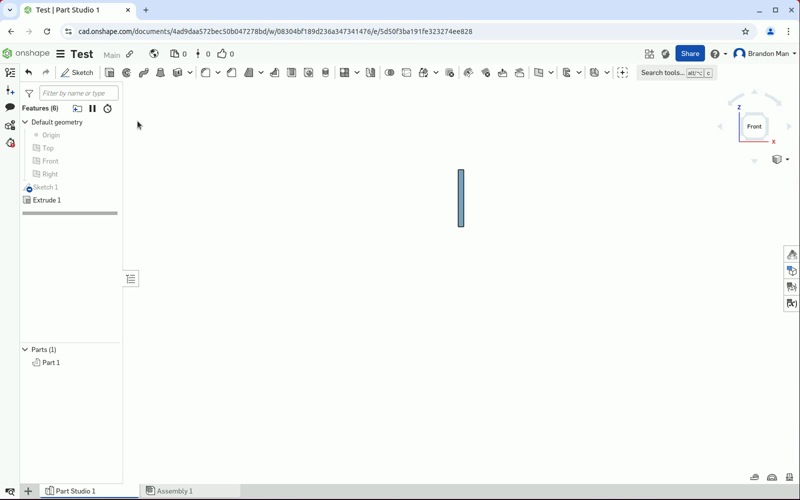
mouse_move(73, 189)
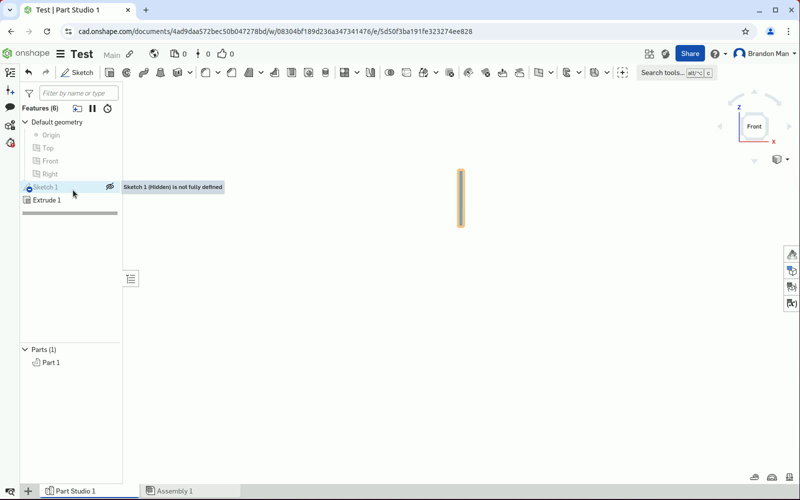
click(73, 189)
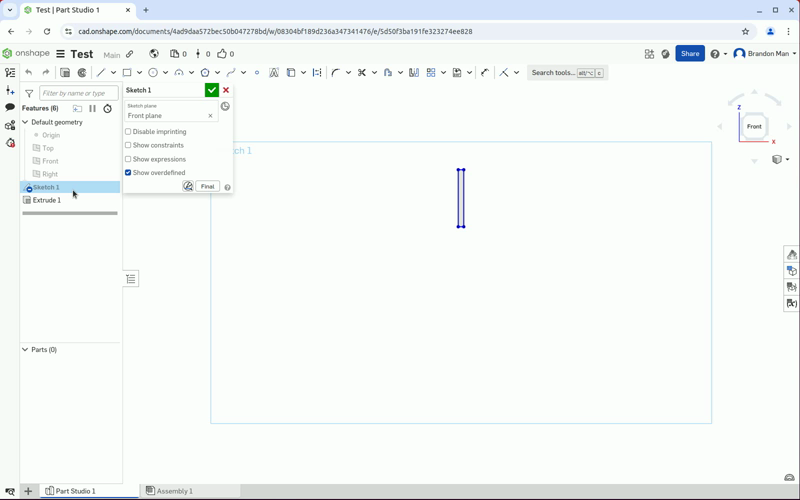
mouse_move(229, 92)
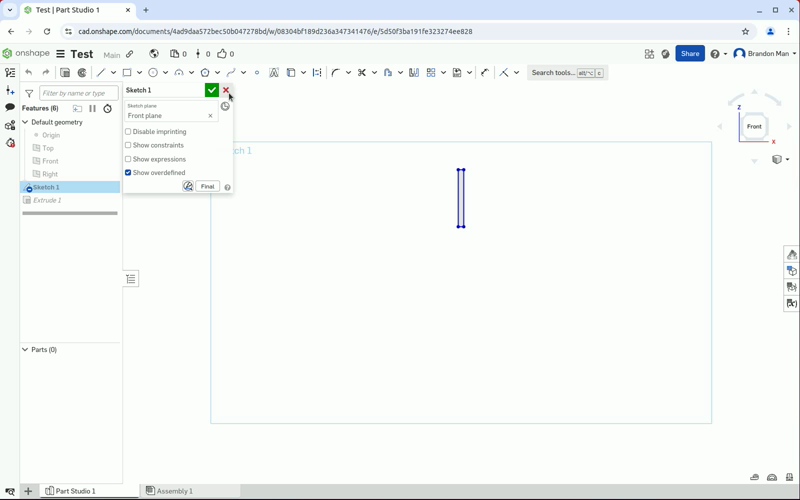
click(229, 92)
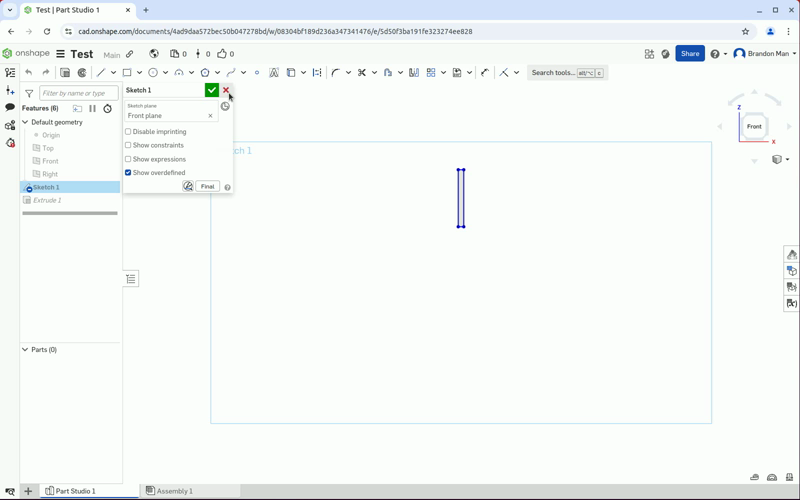
key(shift+s)
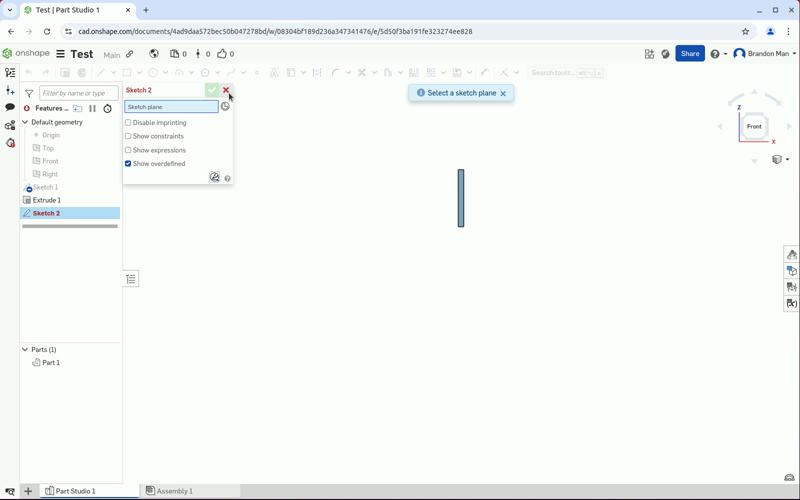
mouse_move(73, 163)
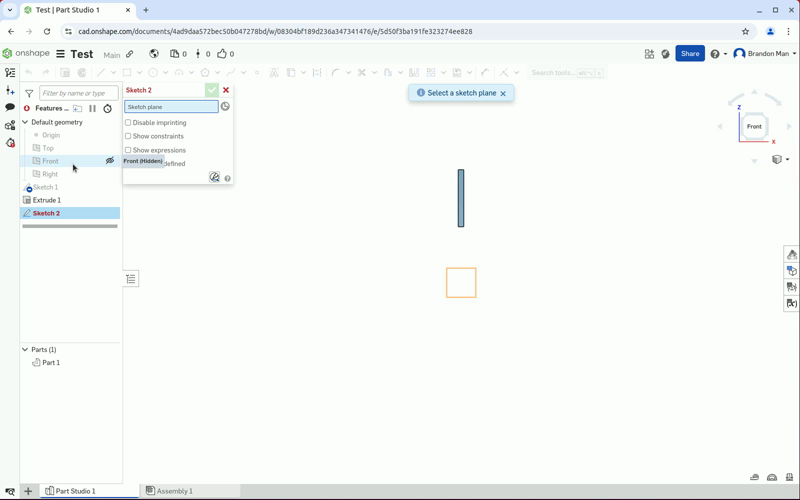
click(73, 163)
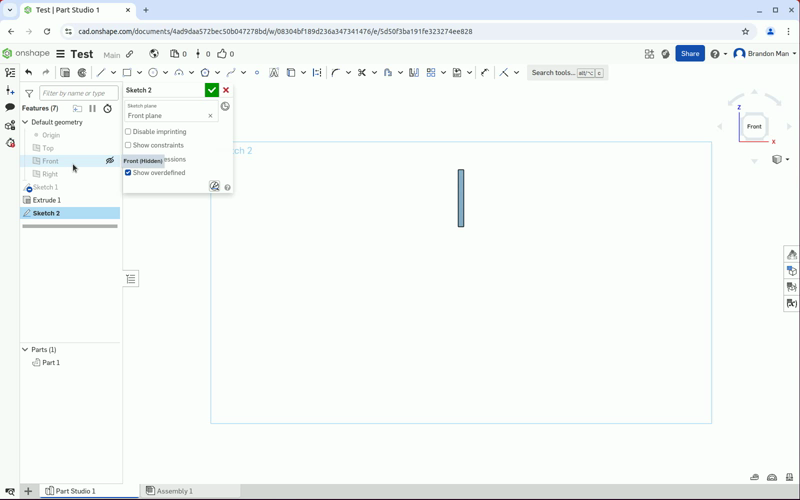
mouse_move(73, 352)
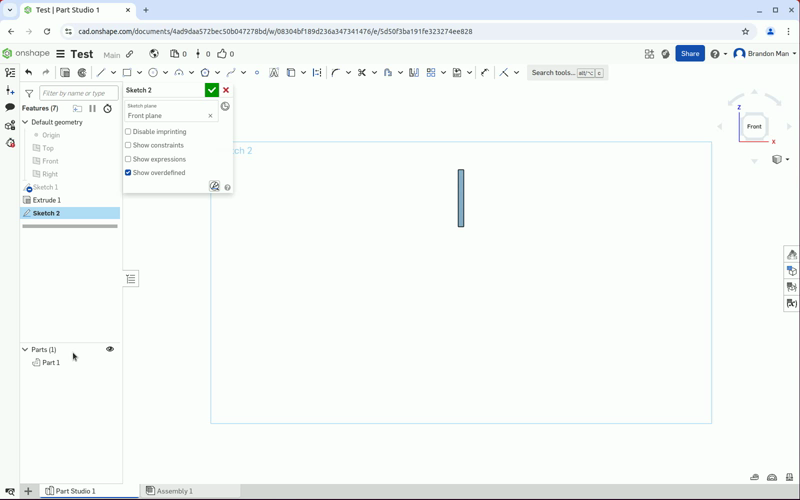
key(y)
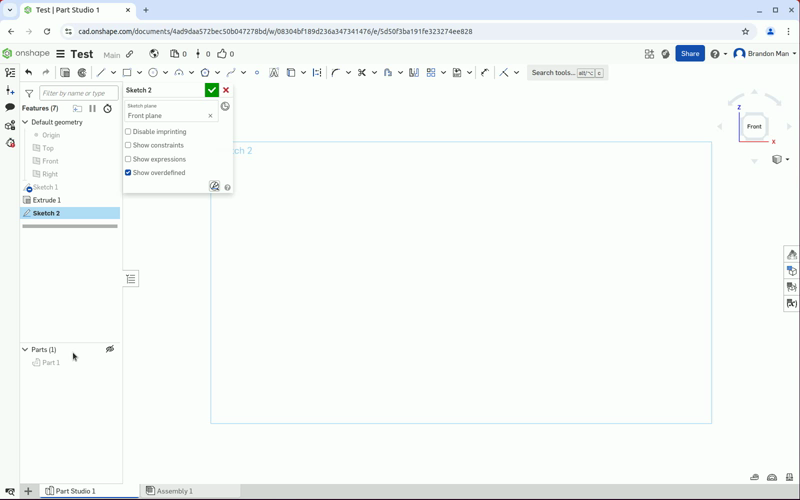
key(l)
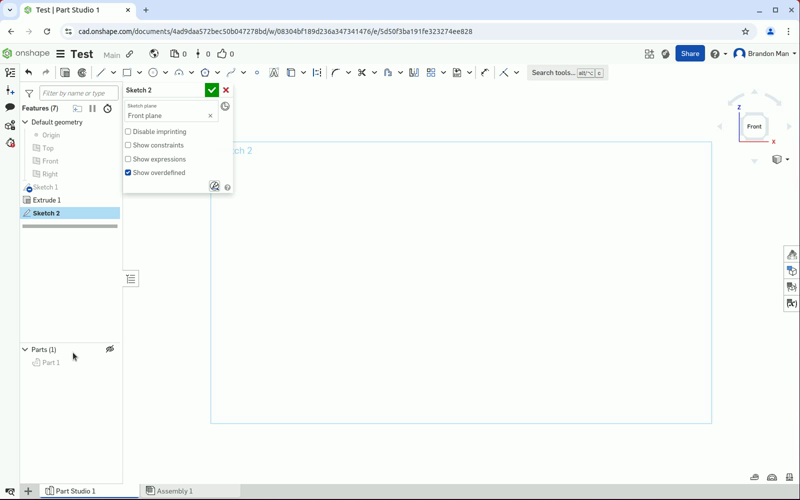
key_down(shift)
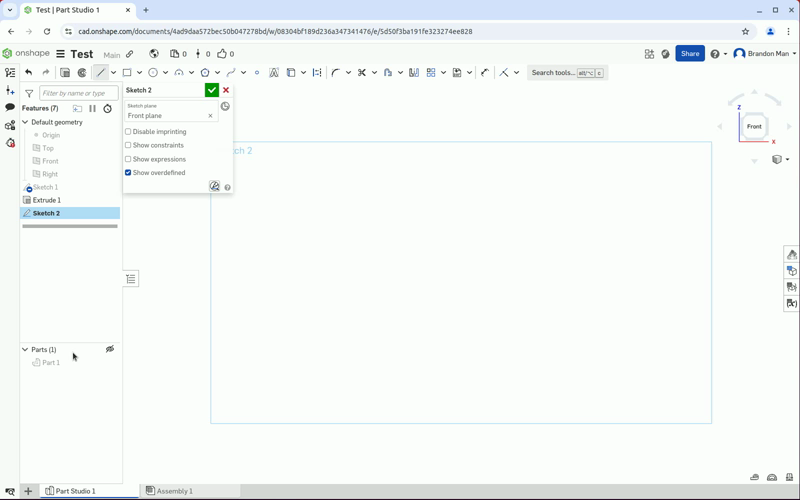
mouse_move(432, 210)
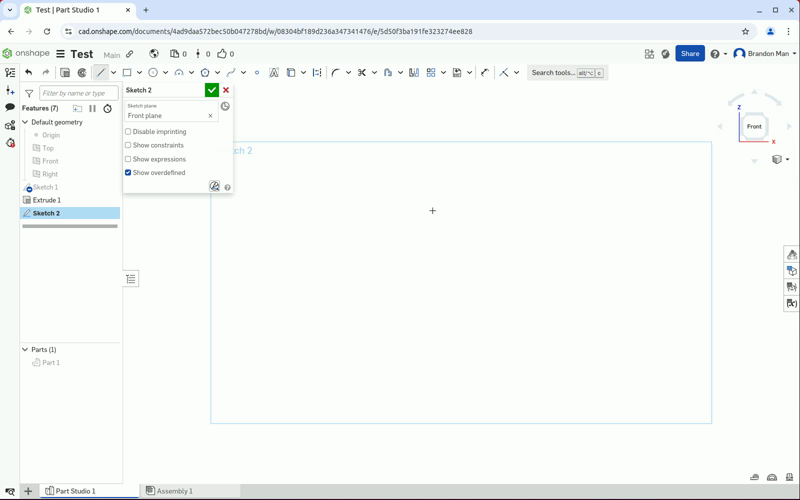
click(432, 210)
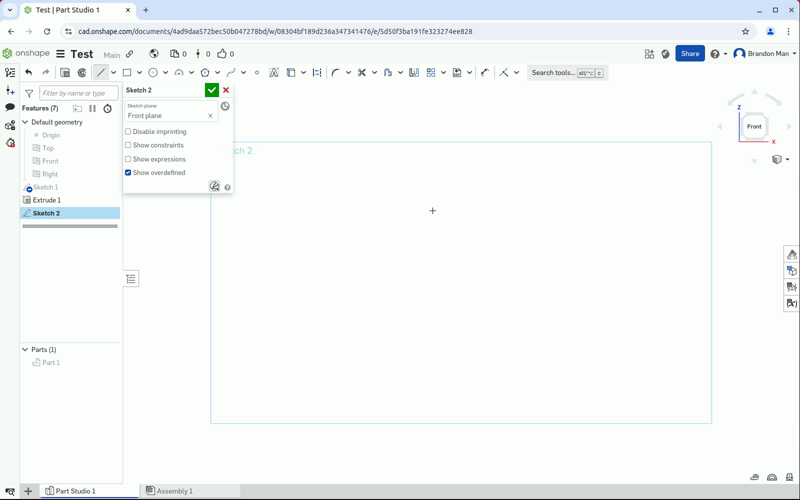
key_up(shift)
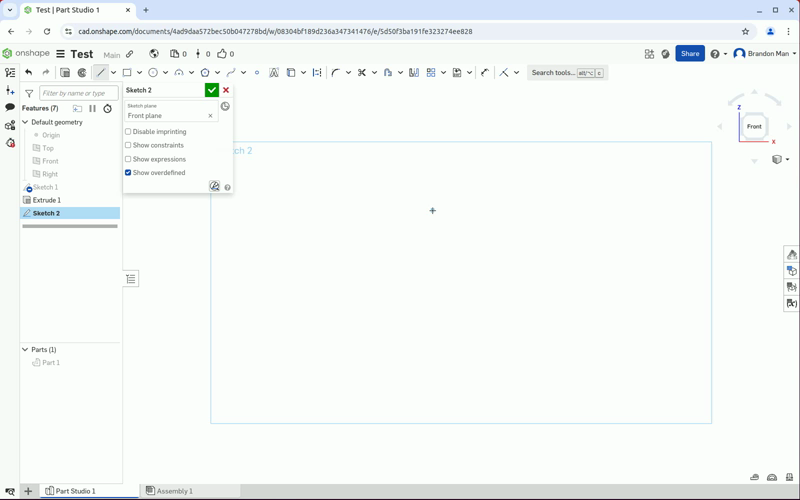
key_down(shift)
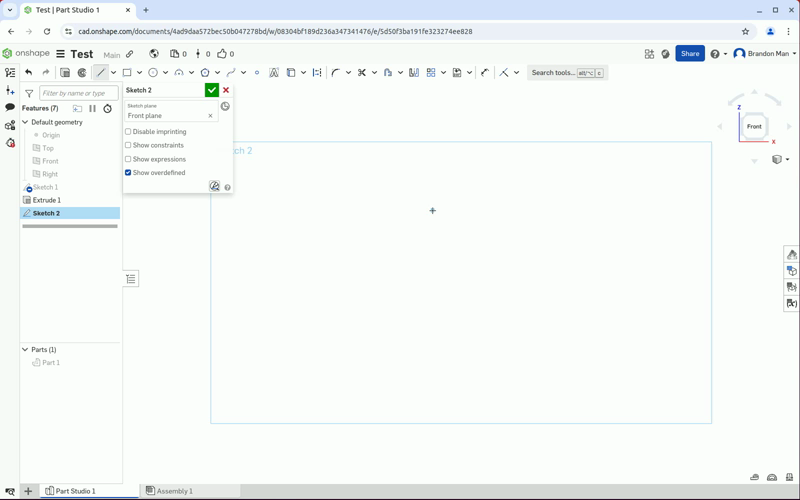
mouse_move(462, 210)
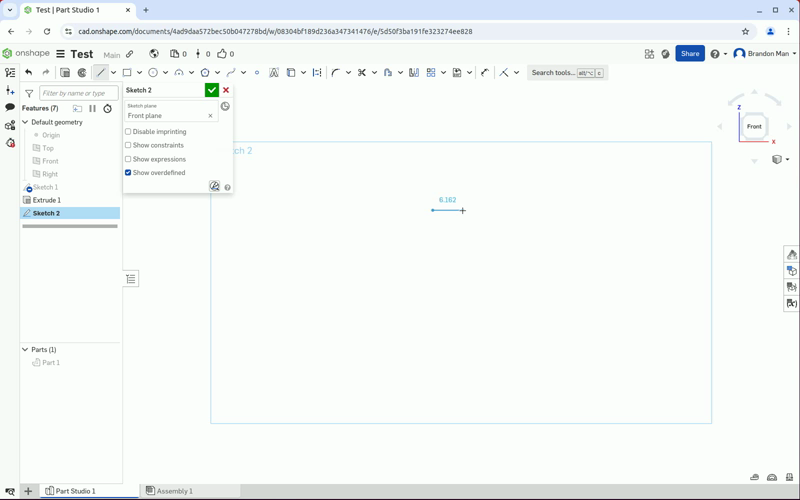
mouse_move(449, 227)
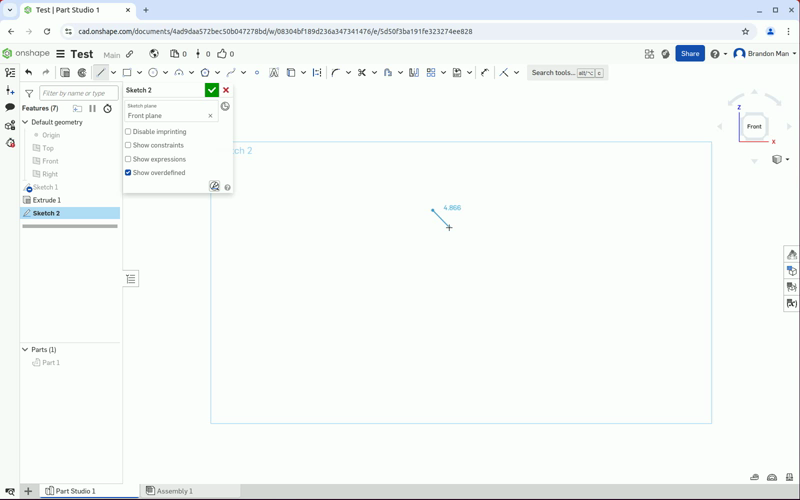
click(449, 227)
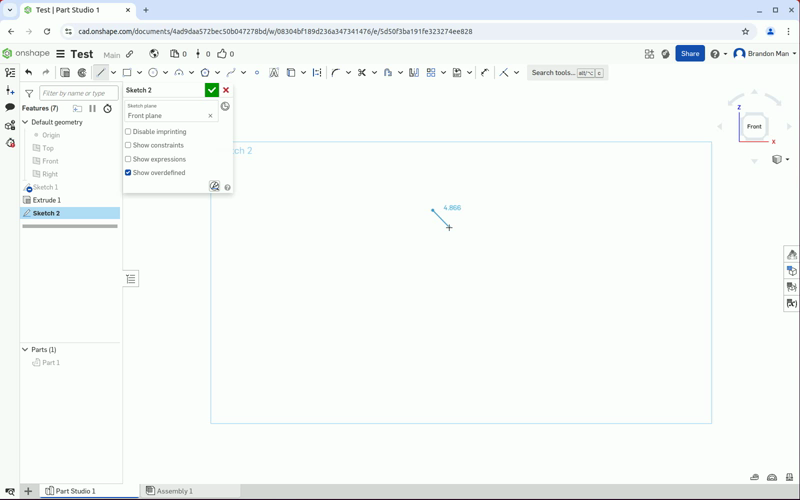
key_up(shift)
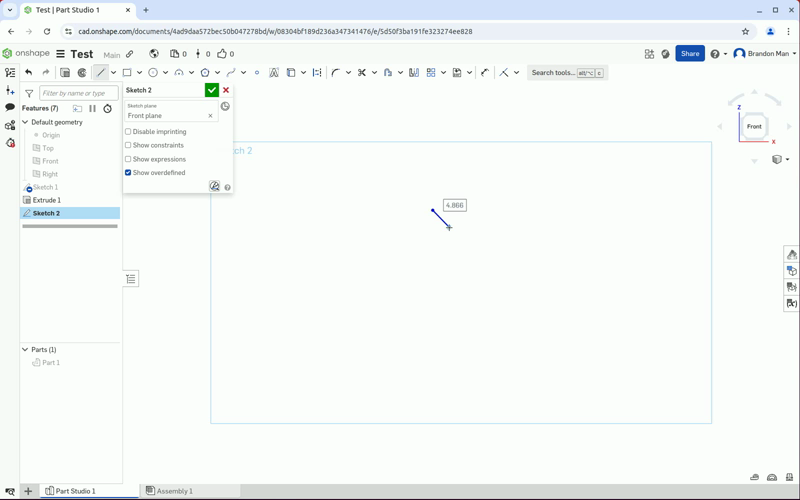
key_down(shift)
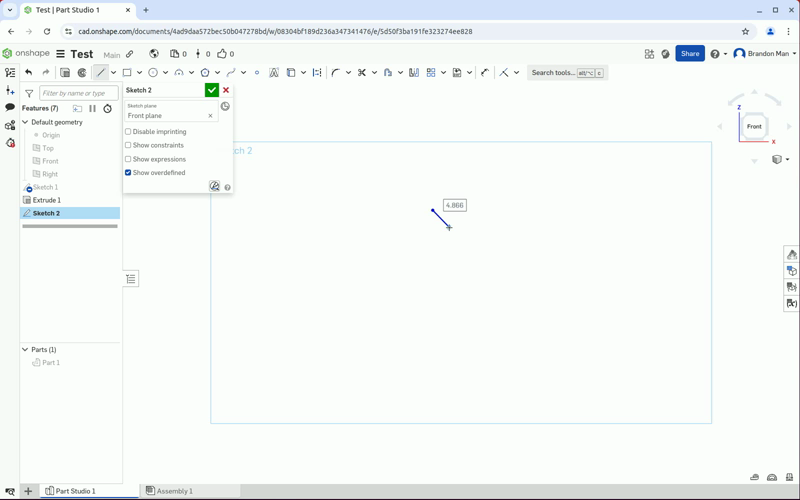
mouse_move(479, 227)
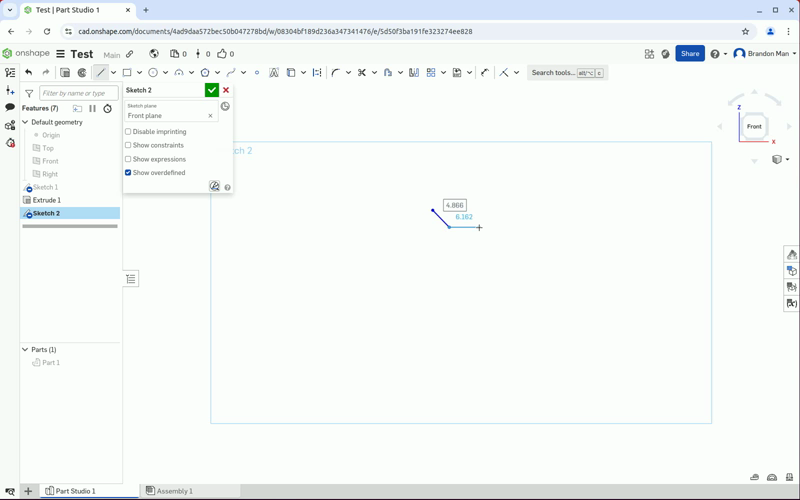
mouse_move(458, 227)
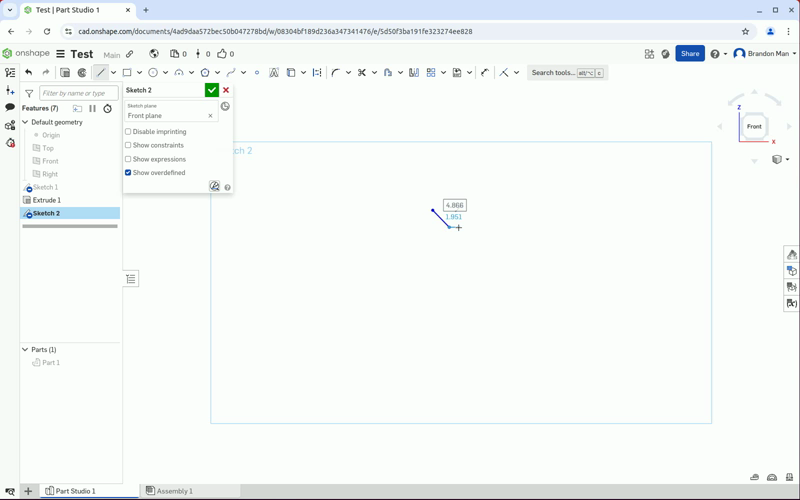
click(458, 227)
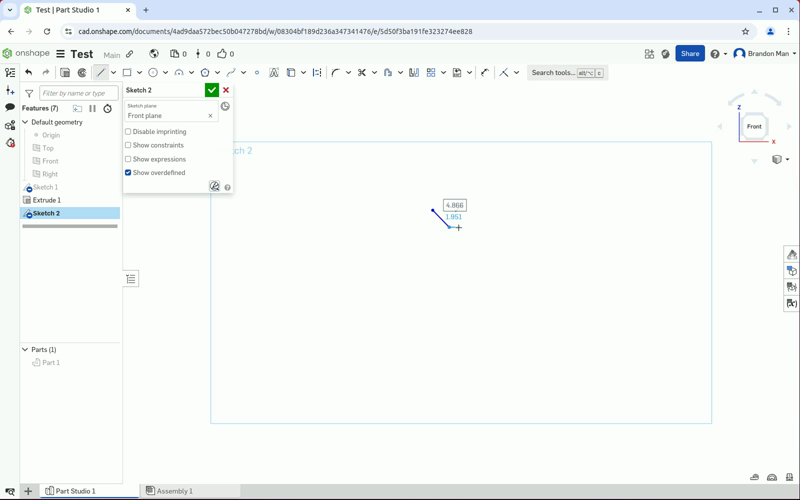
key_up(shift)
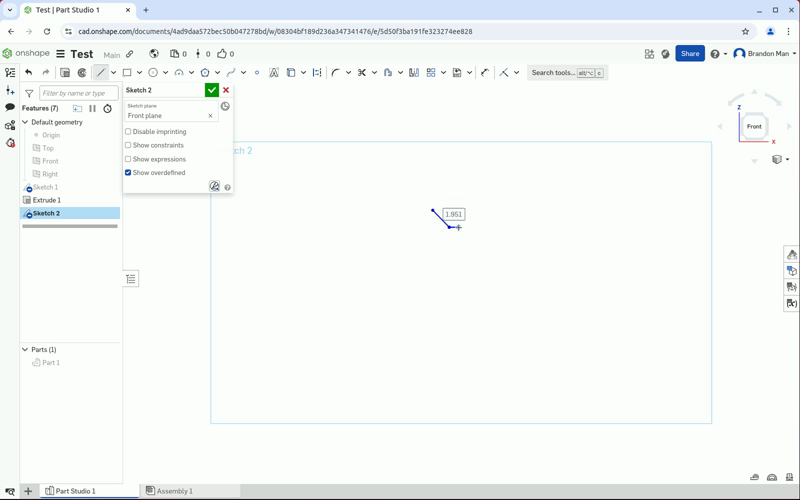
key_down(shift)
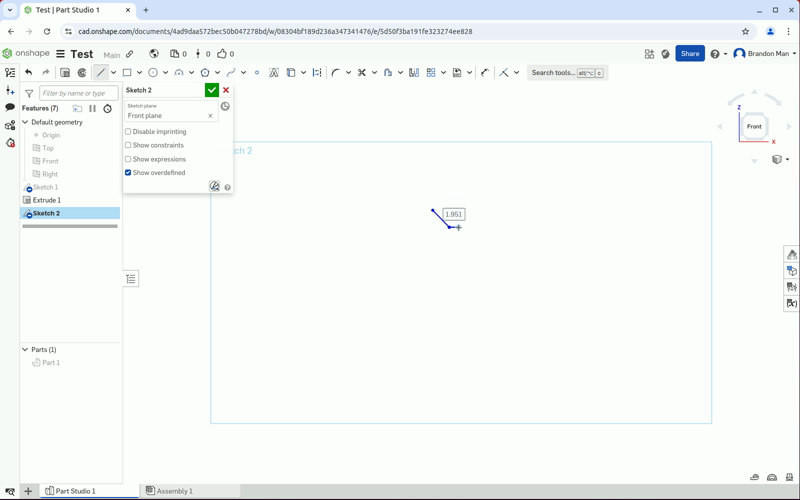
mouse_move(488, 227)
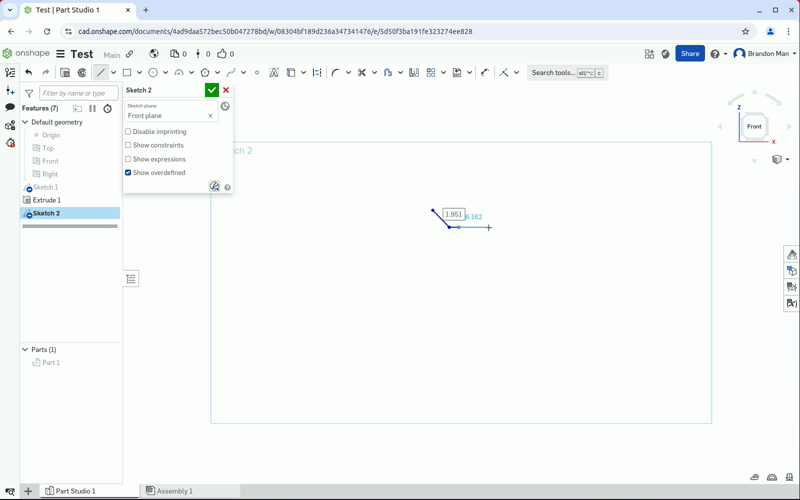
mouse_move(458, 169)
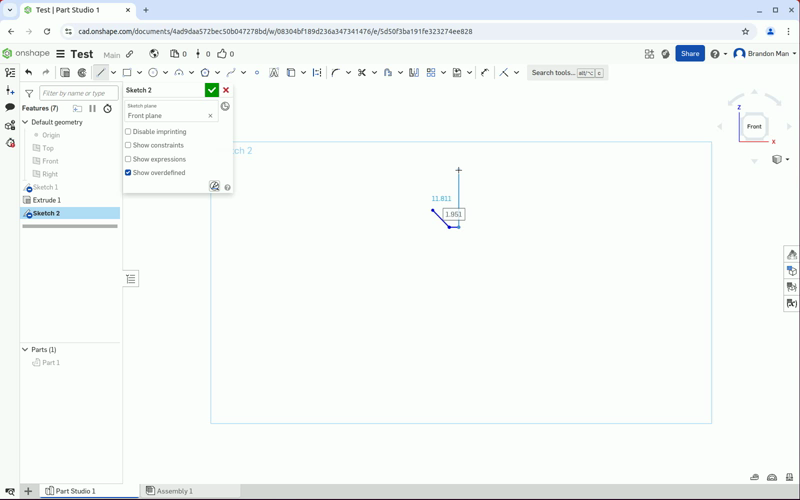
click(458, 169)
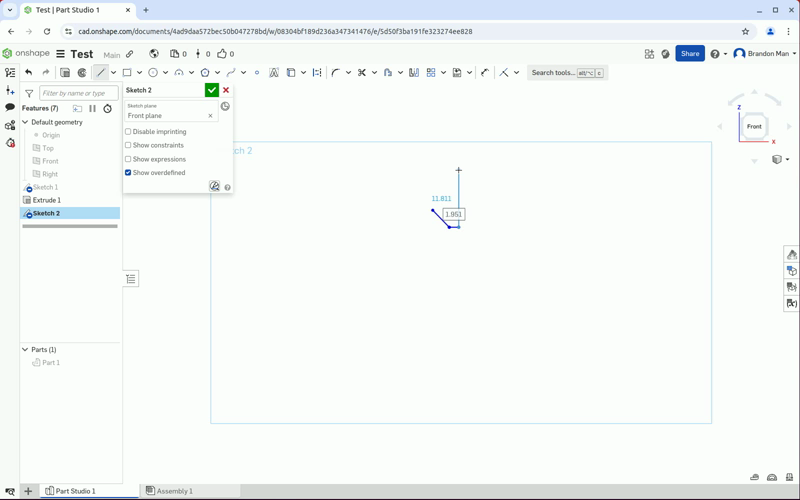
key_up(shift)
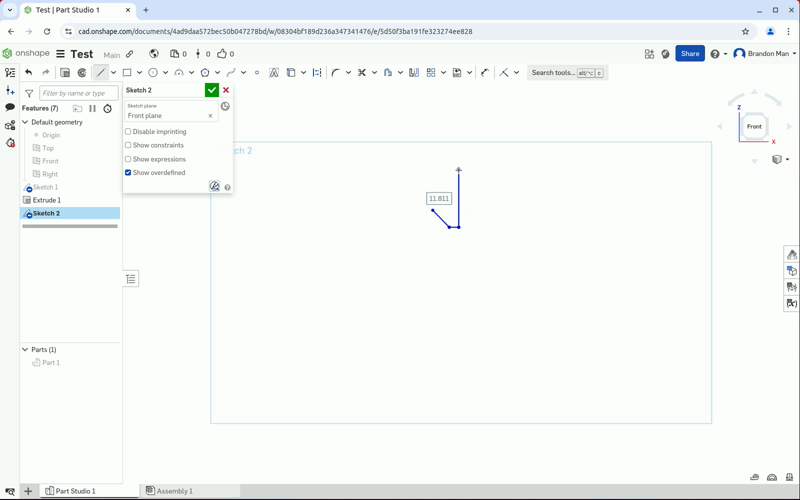
key_down(shift)
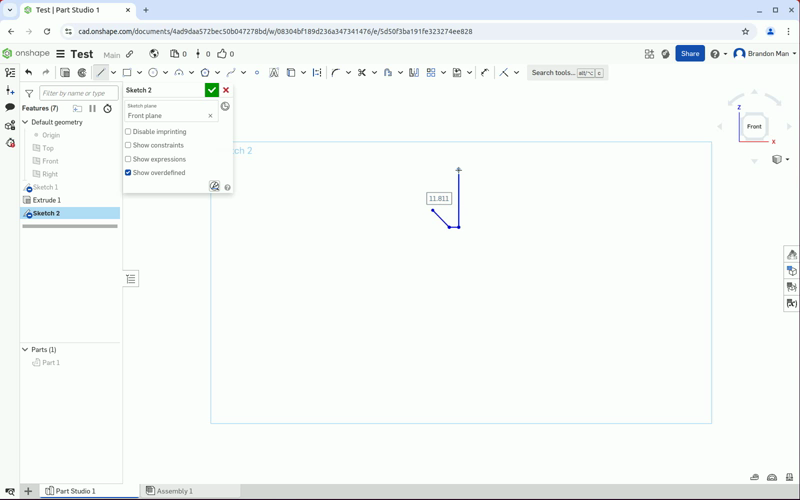
mouse_move(488, 169)
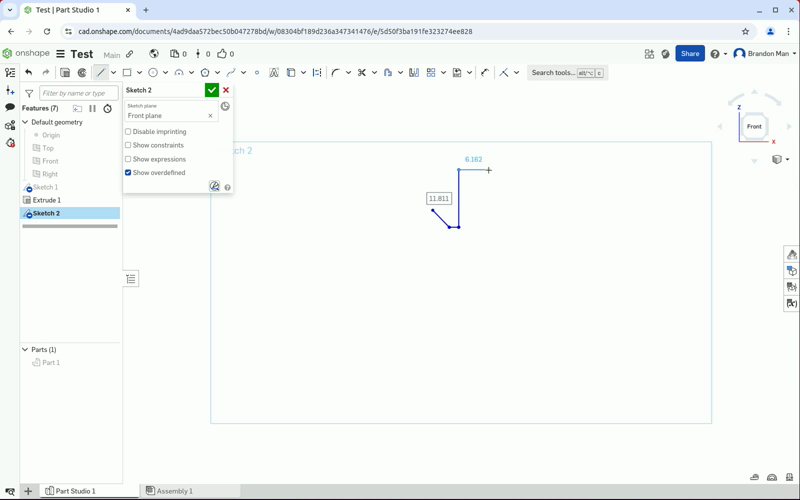
mouse_move(449, 169)
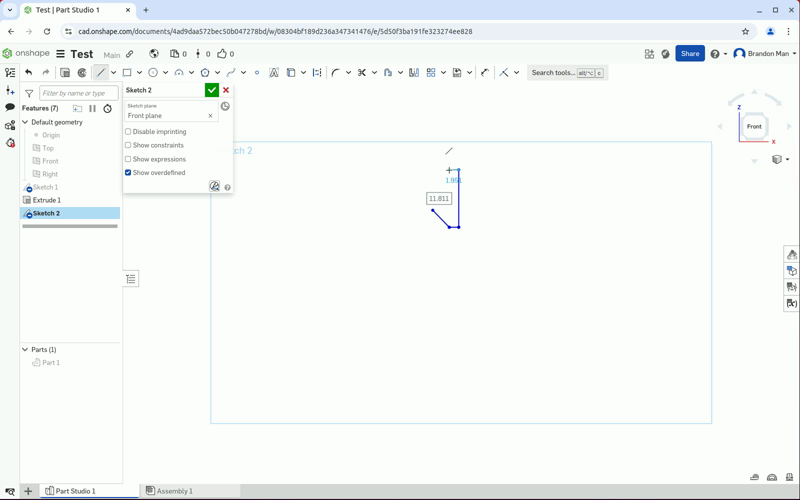
click(449, 169)
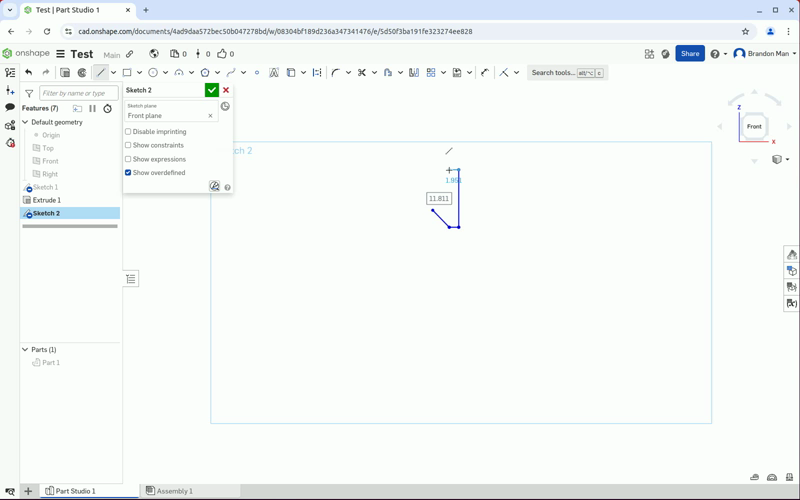
key_up(shift)
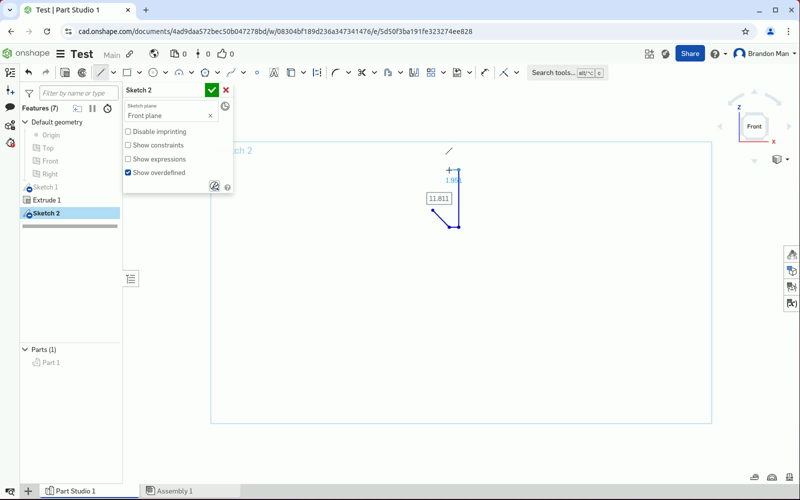
key_down(shift)
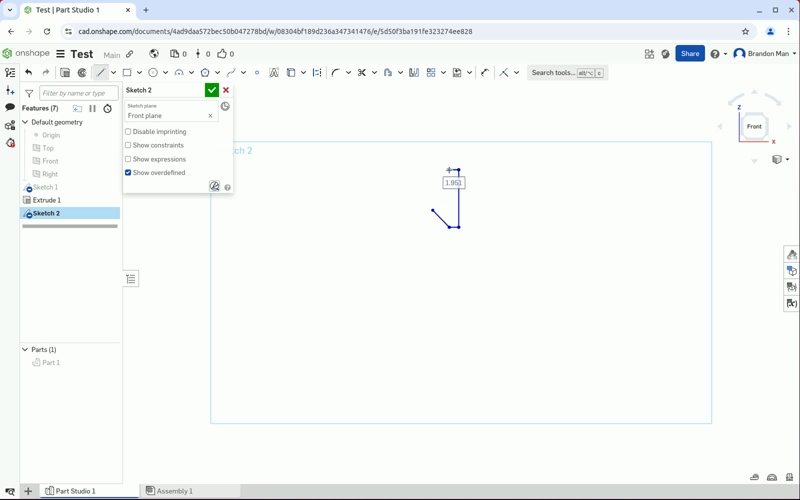
mouse_move(479, 169)
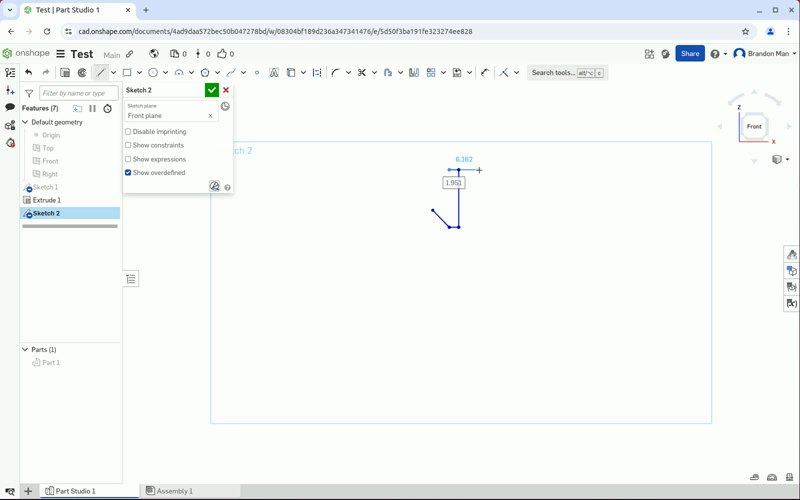
mouse_move(432, 186)
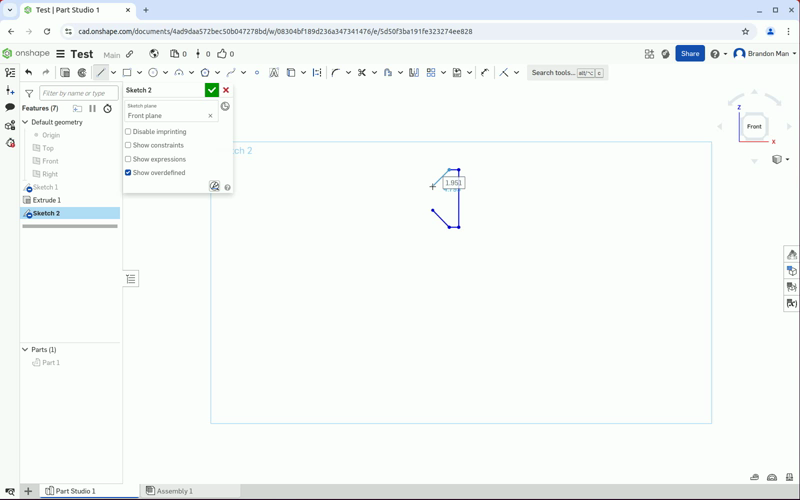
click(432, 186)
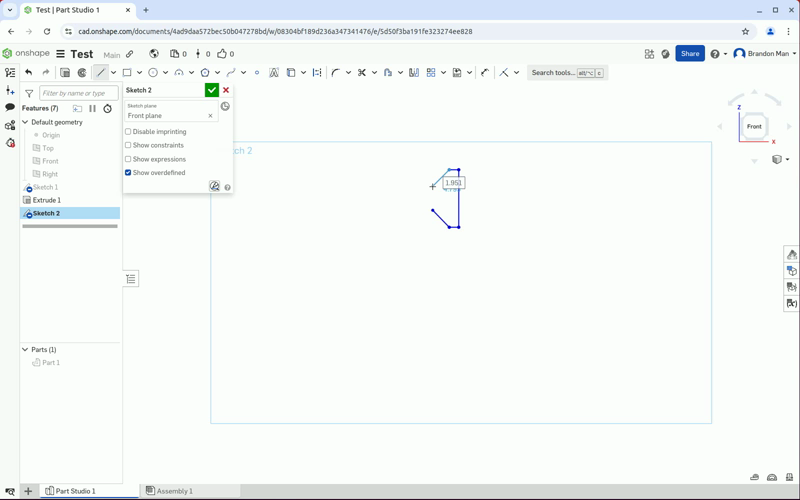
key_up(shift)
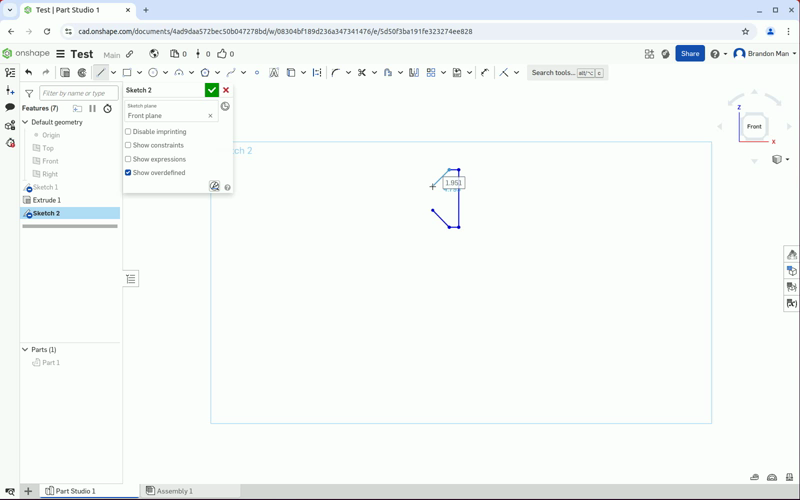
mouse_move(462, 186)
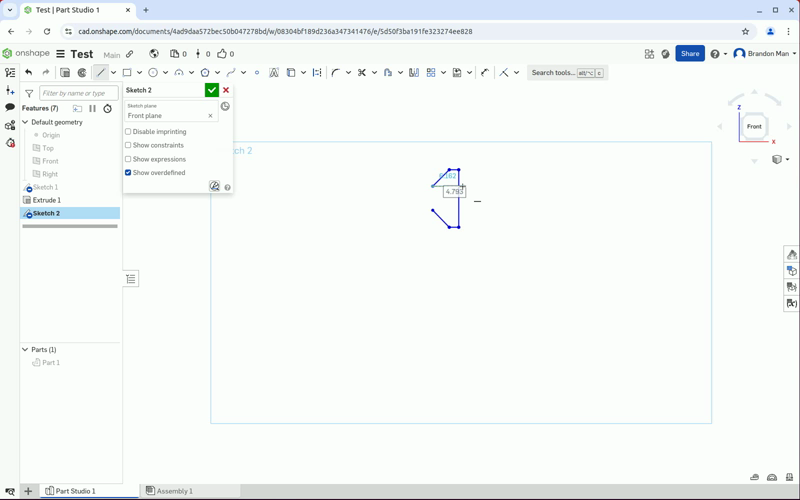
key_down(shift)
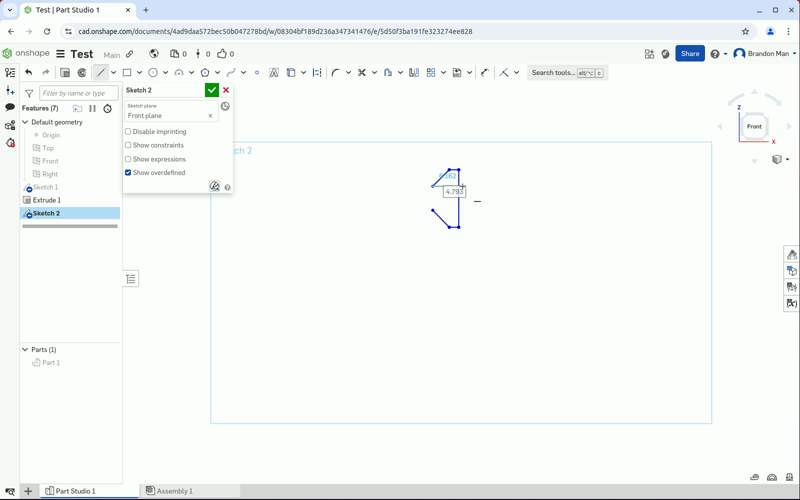
mouse_move(432, 210)
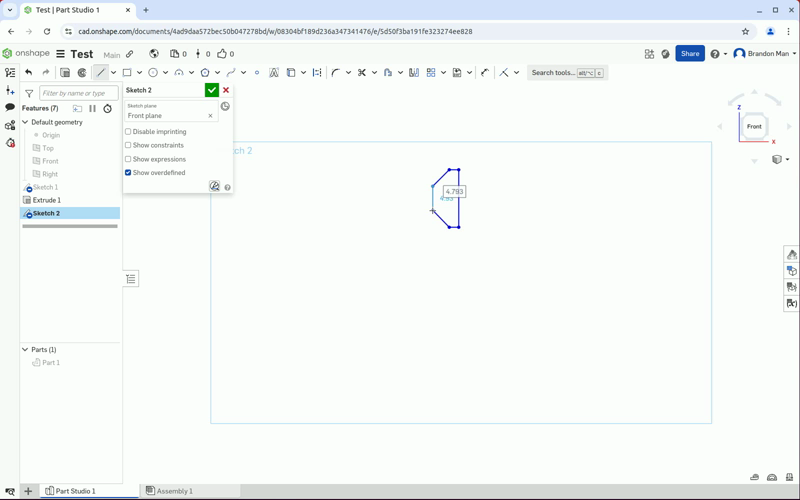
key_up(shift)
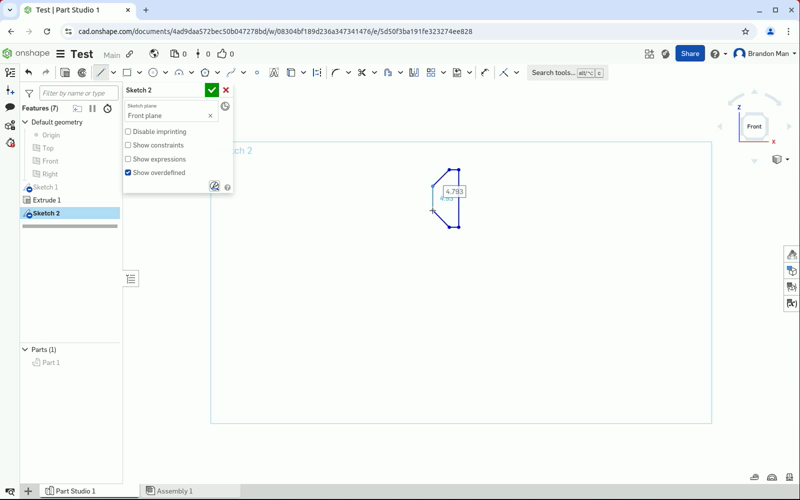
click(432, 210)
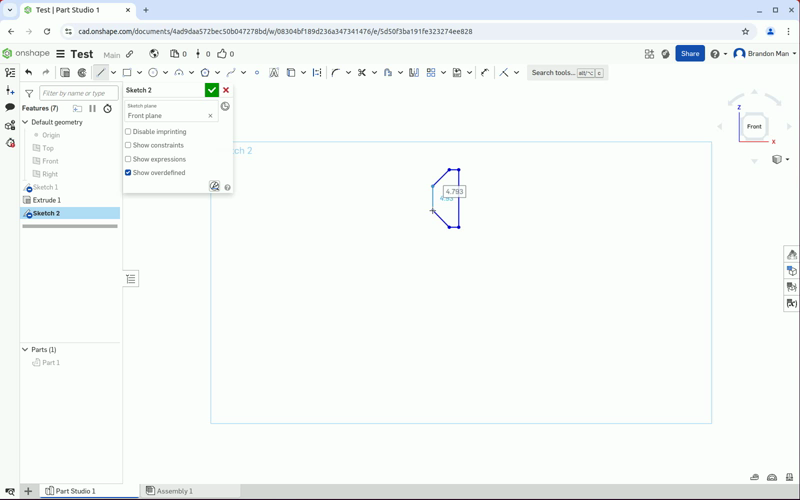
key(esc)
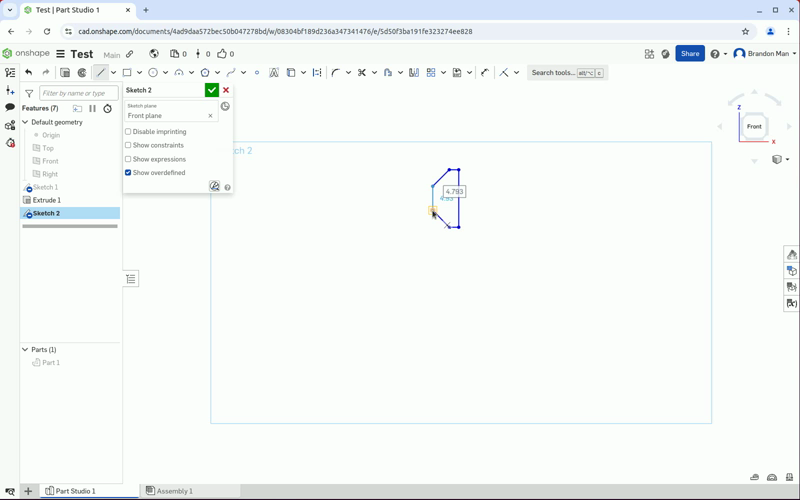
mouse_move(441, 190)
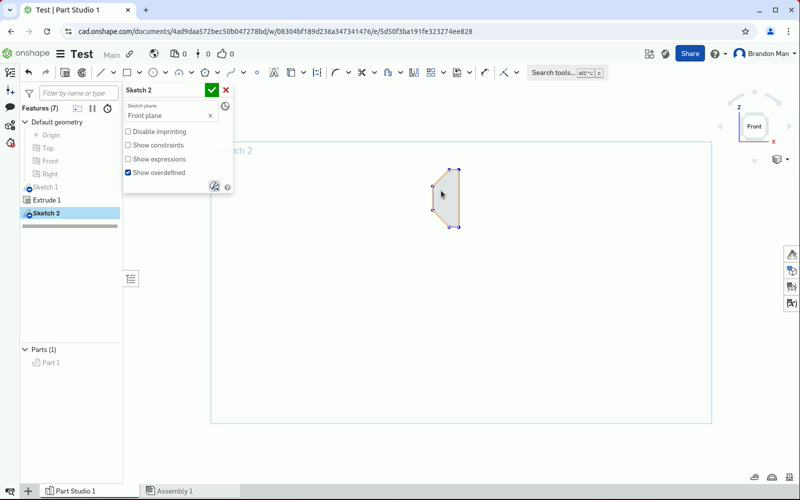
scroll(6)
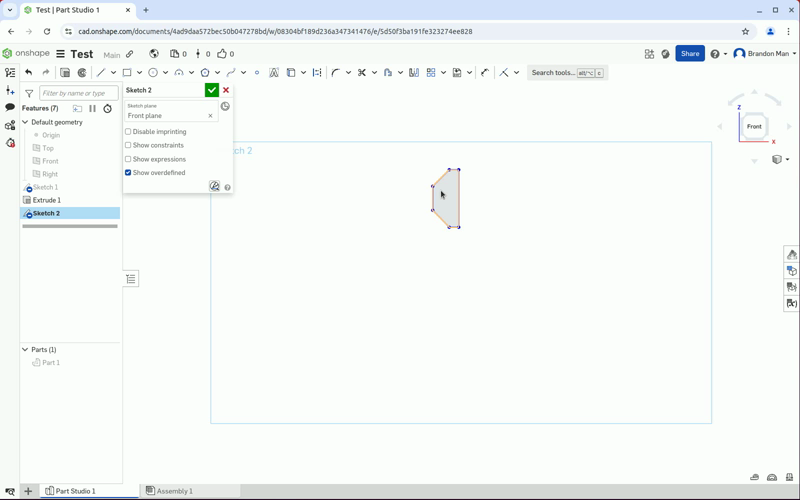
scroll(6)
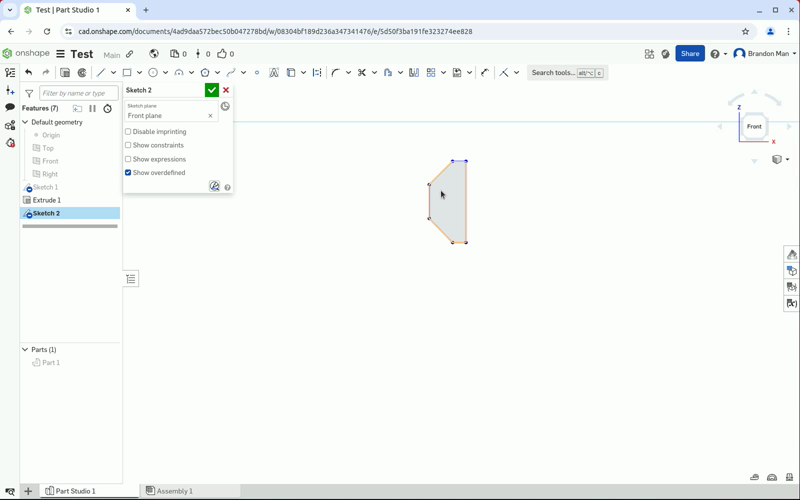
scroll(6)
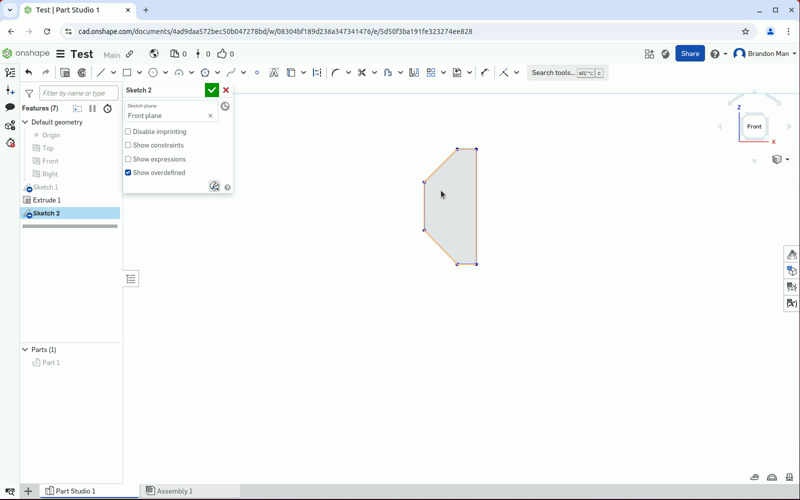
scroll(6)
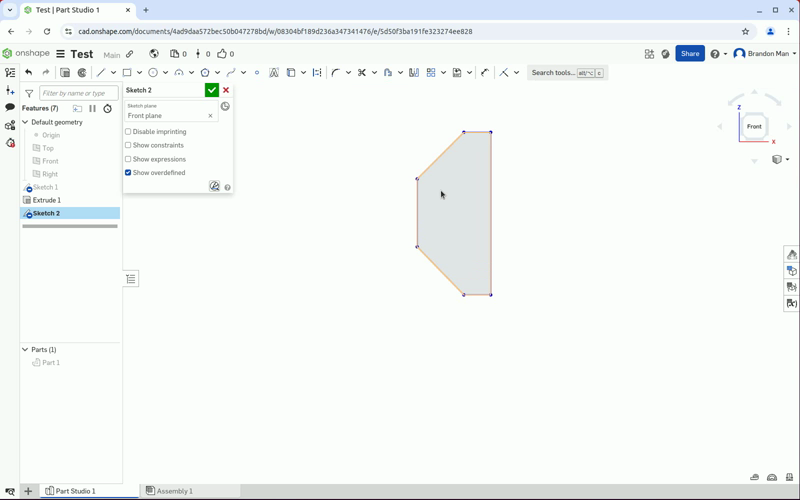
scroll(6)
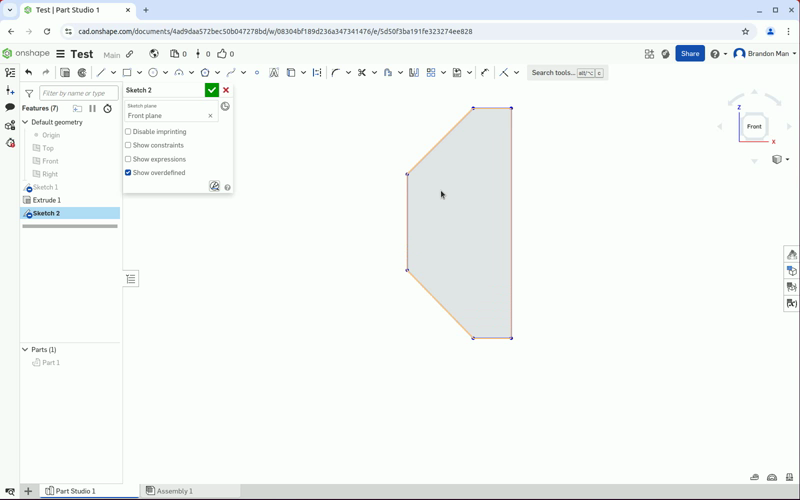
scroll(6)
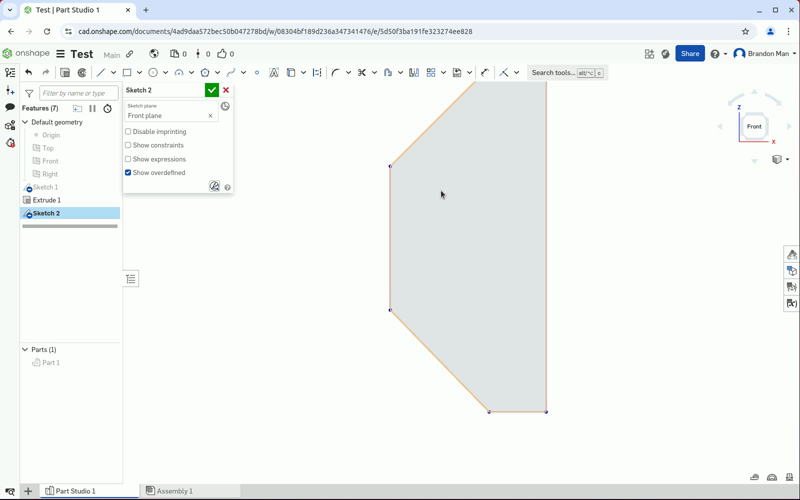
scroll(6)
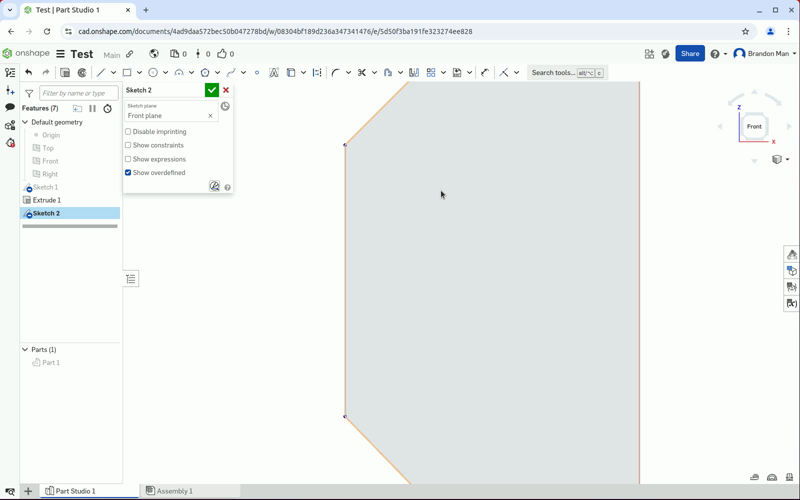
click(441, 190)
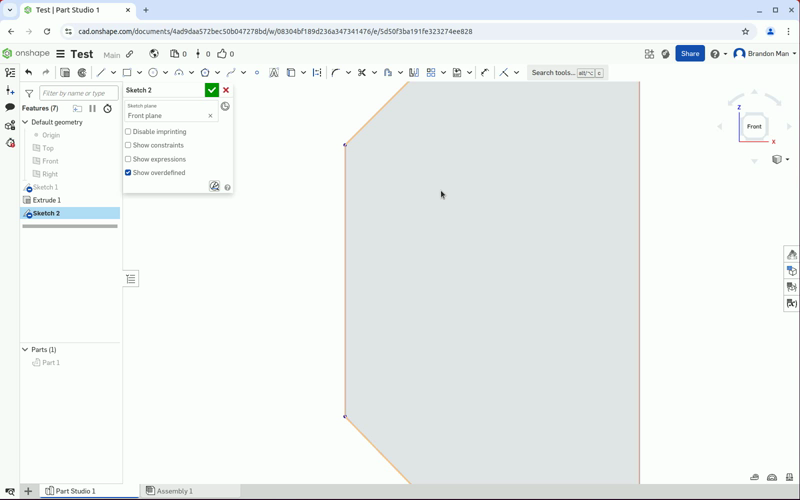
scroll(-6)
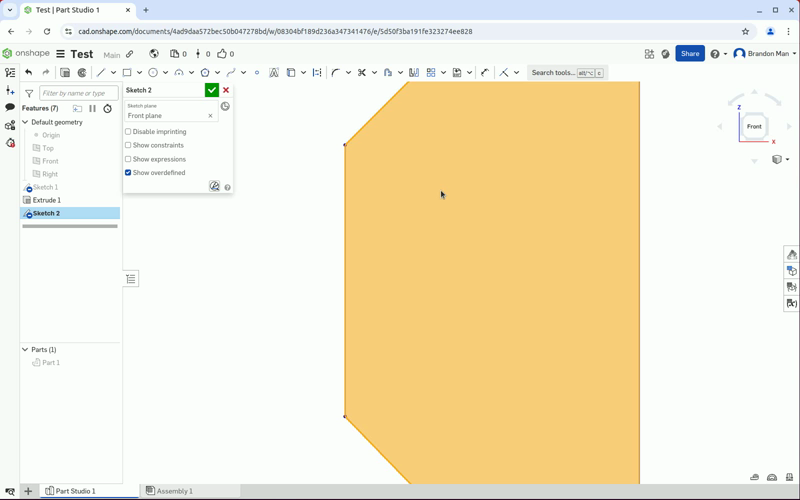
scroll(-6)
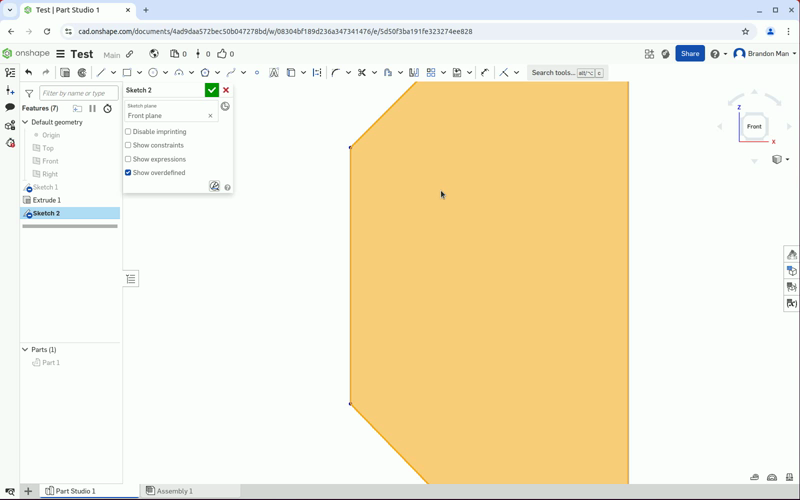
scroll(-6)
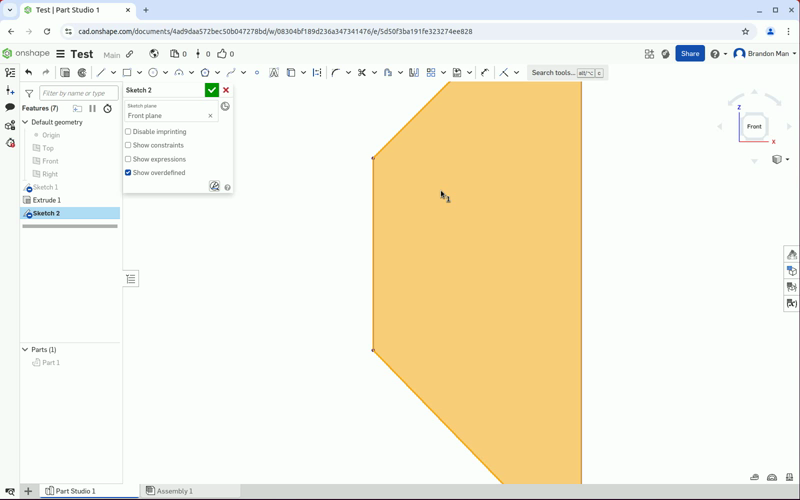
scroll(-6)
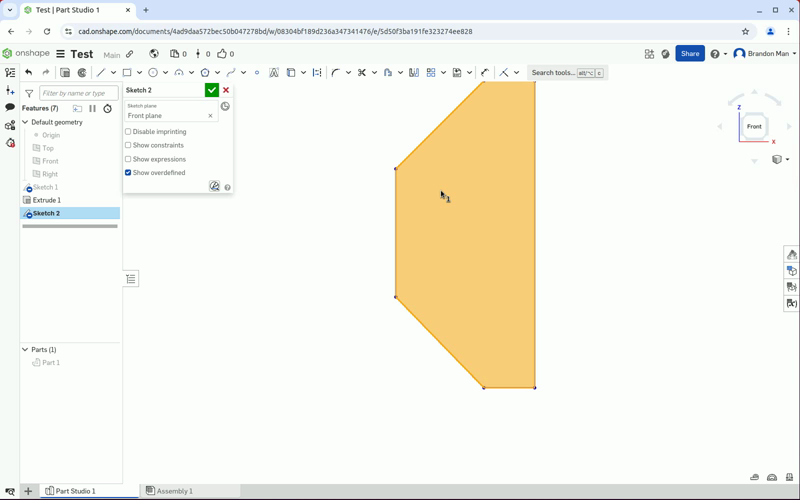
scroll(-6)
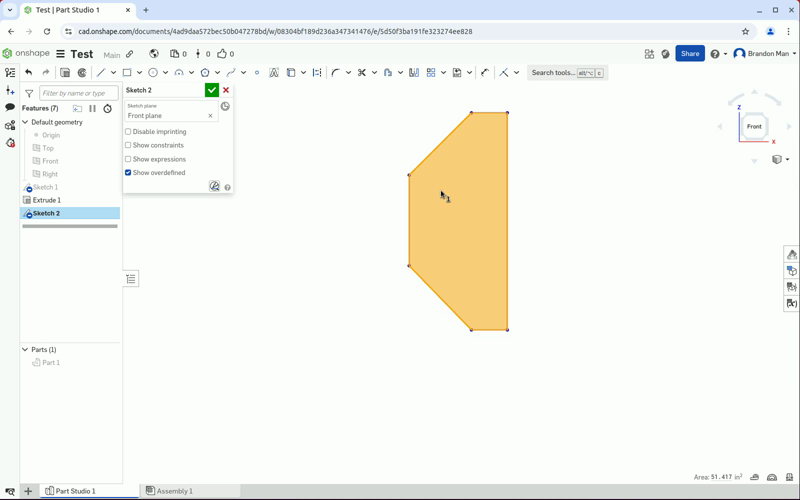
scroll(-6)
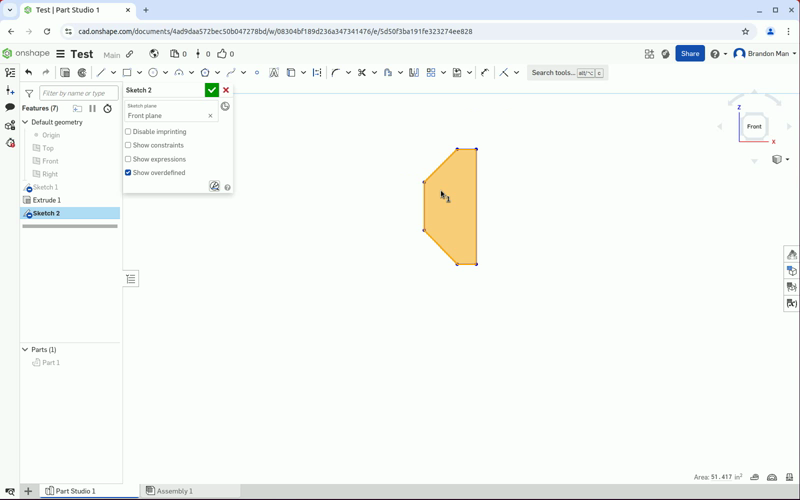
scroll(-6)
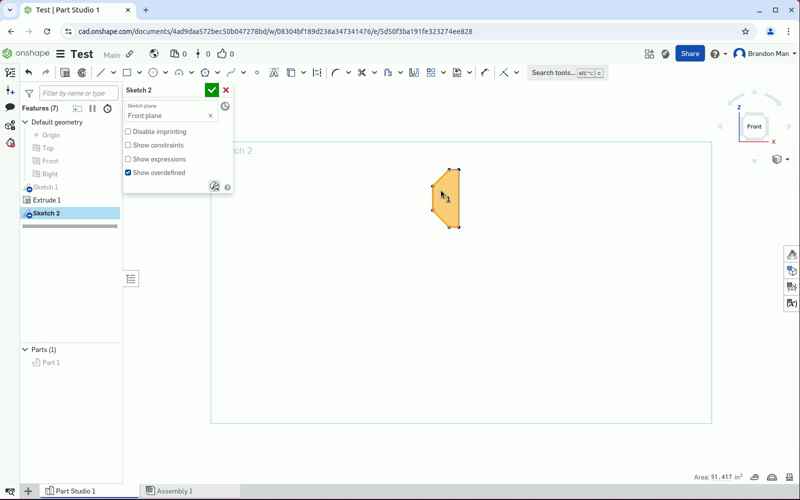
mouse_move(73, 352)
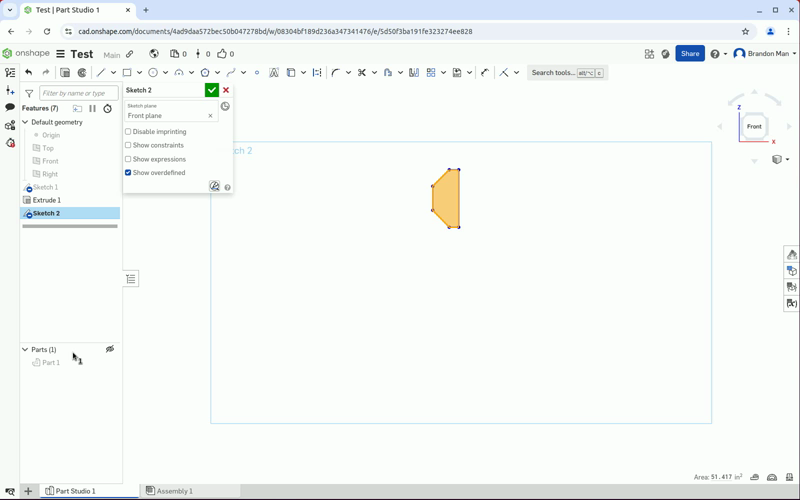
key(shift+y)
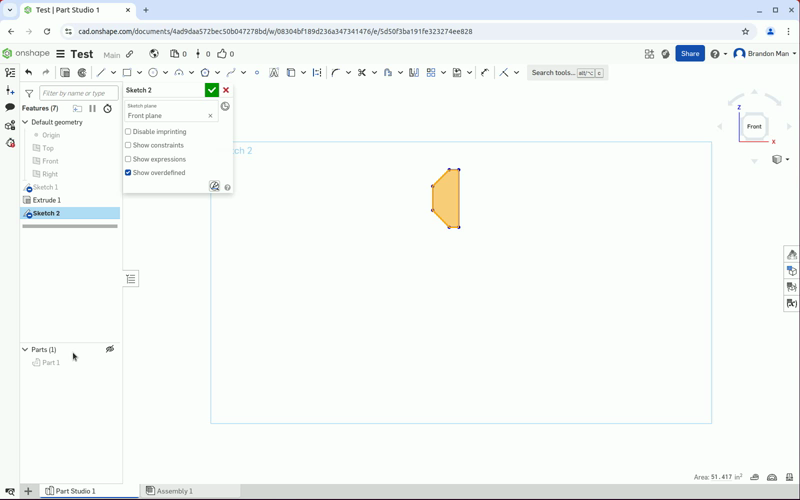
key(shift+e)
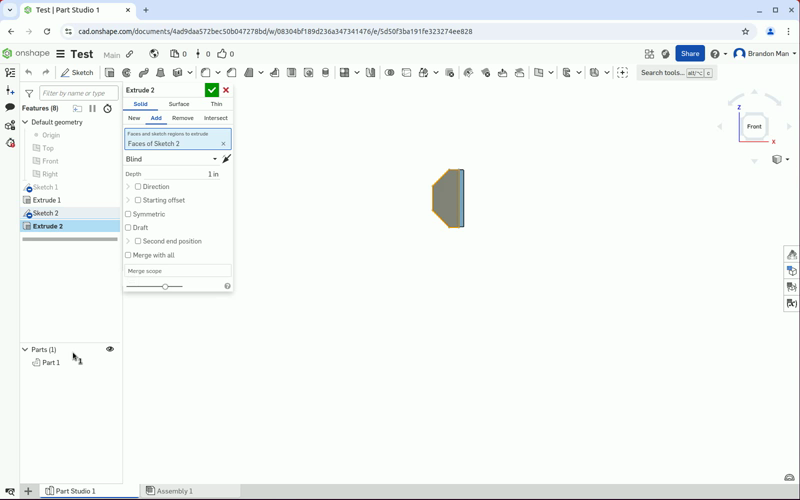
mouse_move(143, 106)
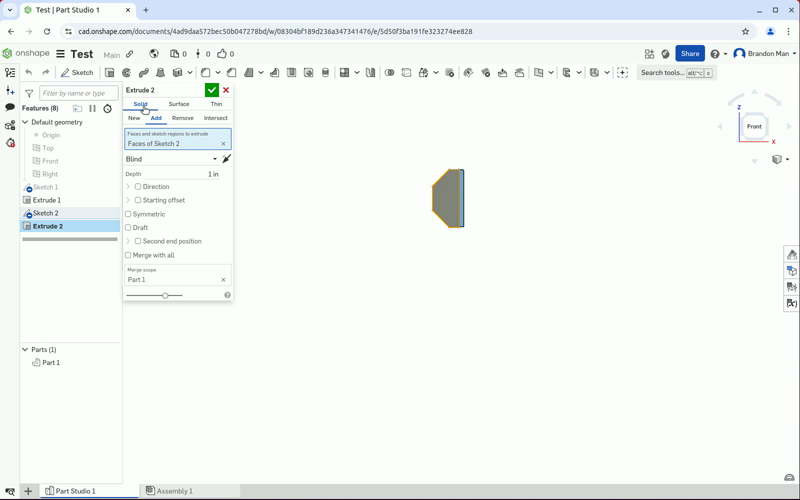
click(143, 106)
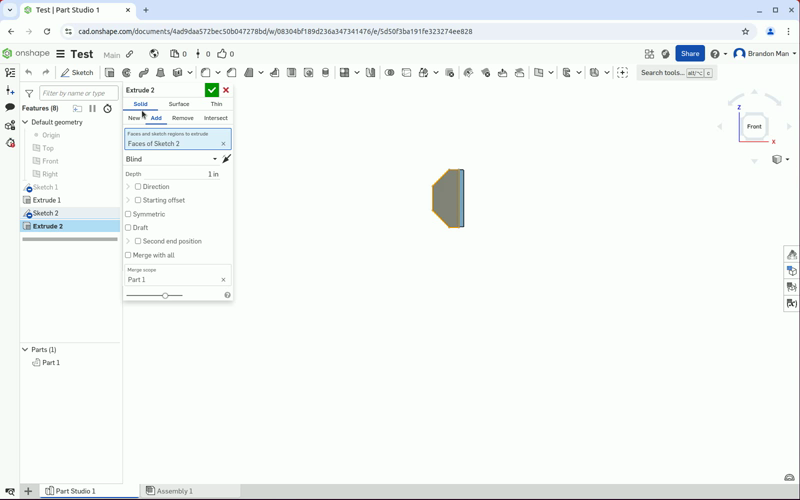
mouse_move(137, 120)
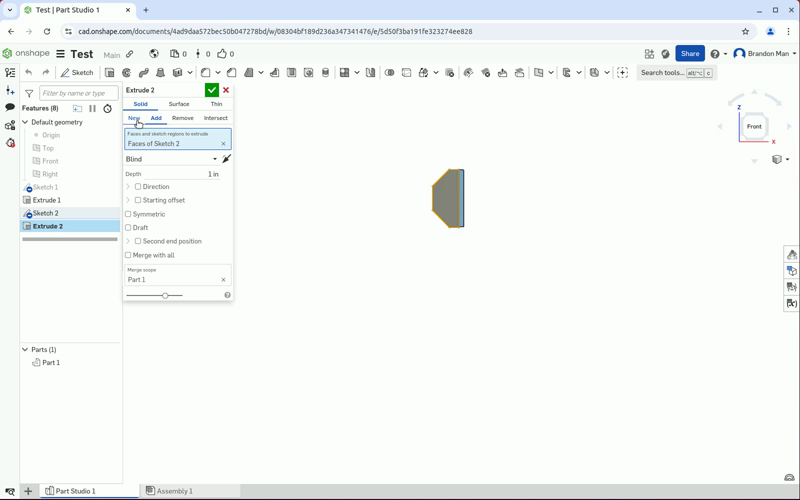
click(137, 120)
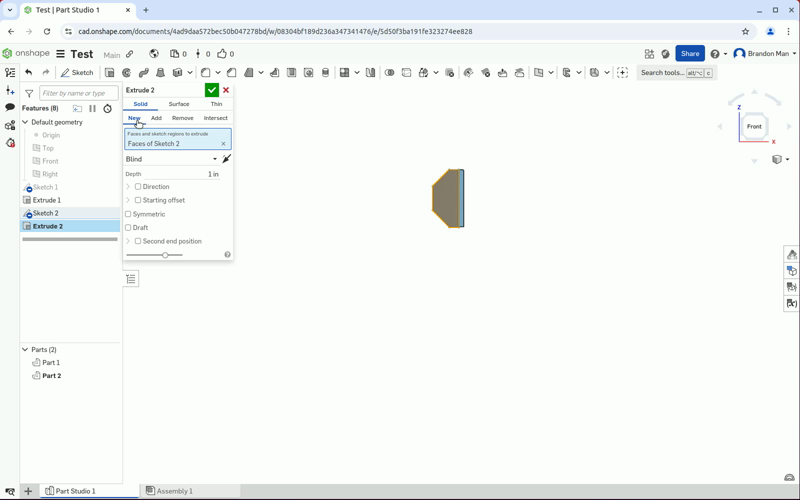
key(tab, 4)
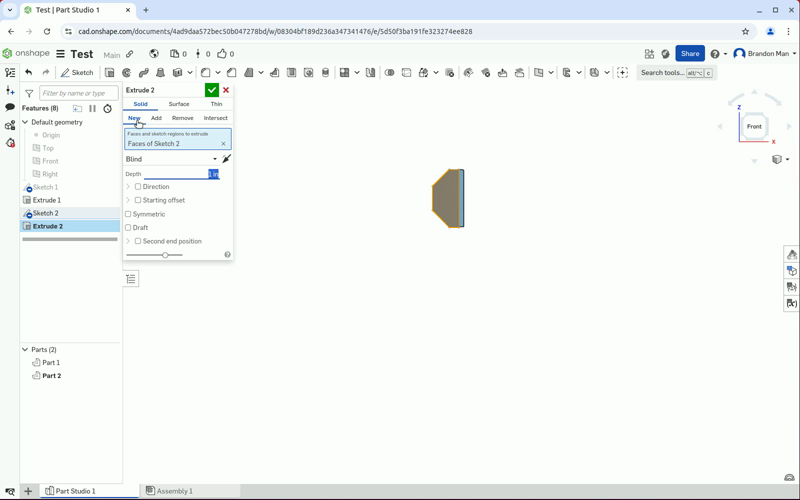
text(0.481)
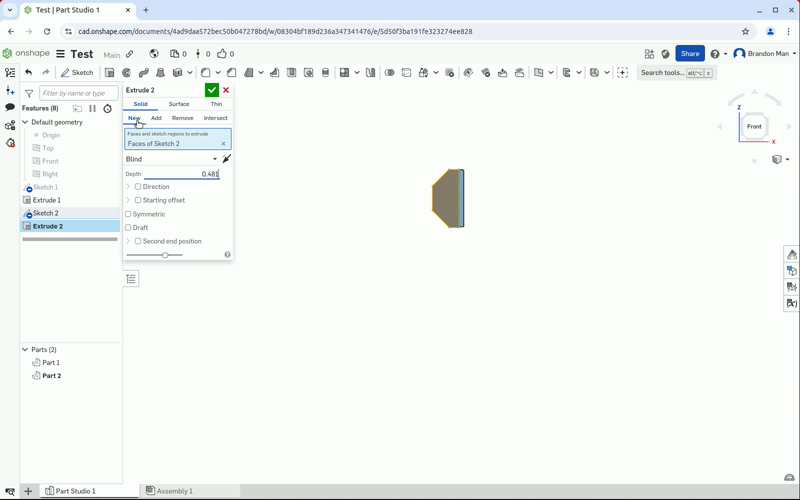
key(enter)
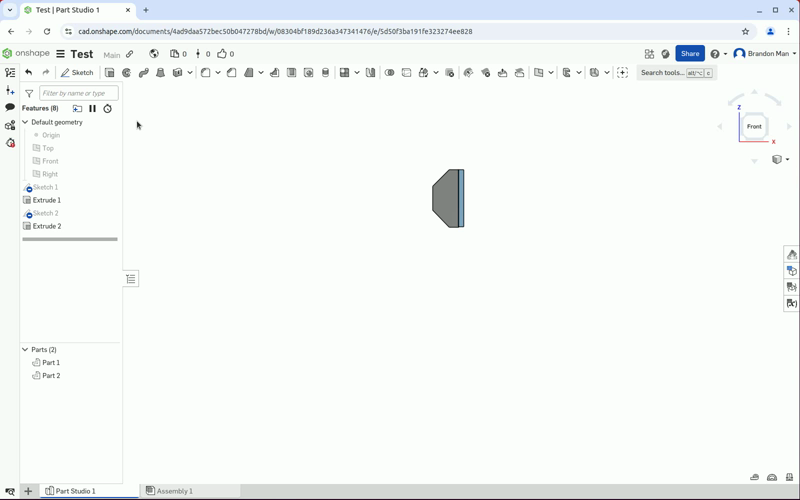
key(shift+h)
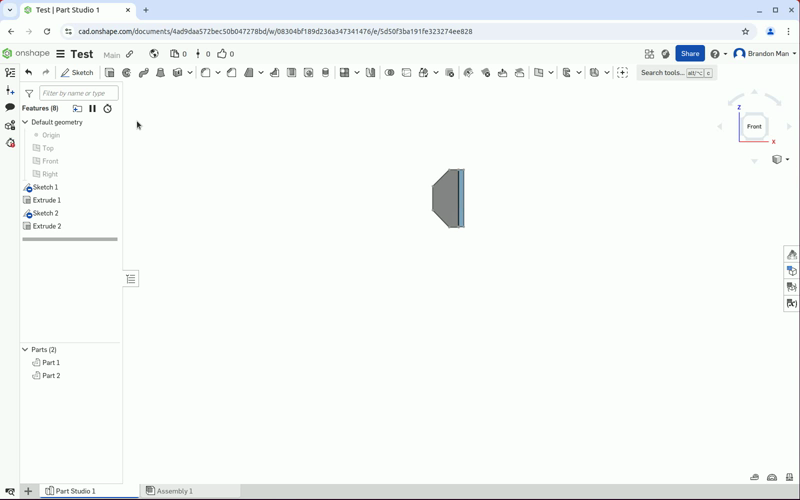
key(shift+h)
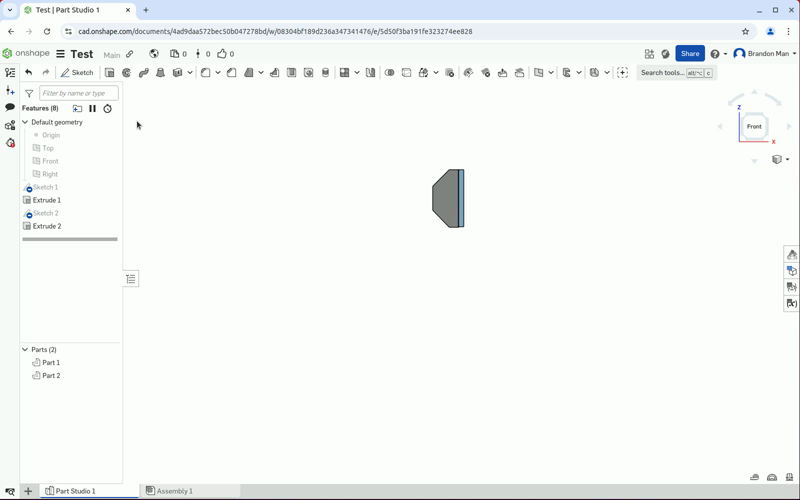
mouse_move(73, 189)
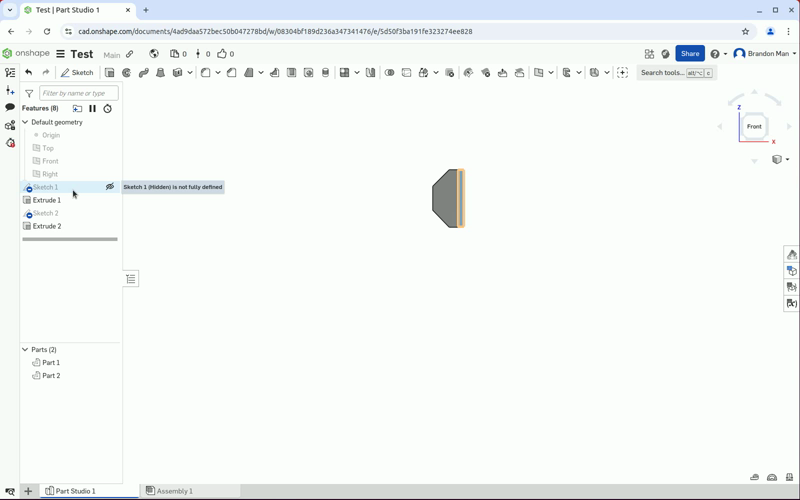
click(73, 189)
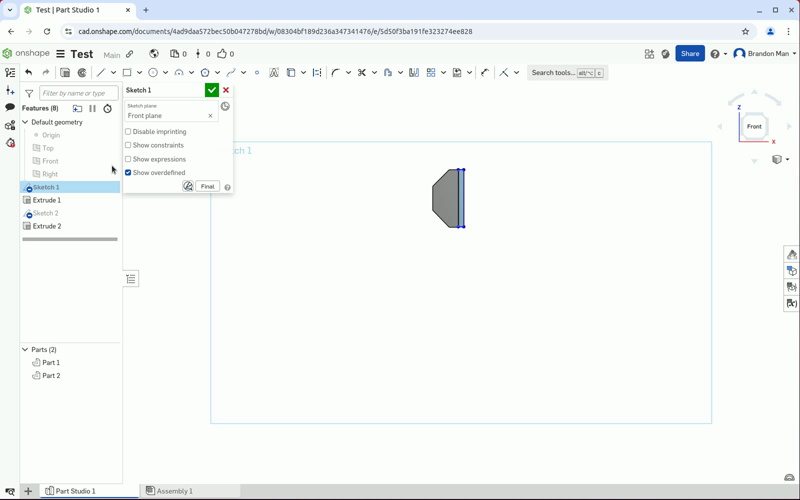
mouse_move(229, 92)
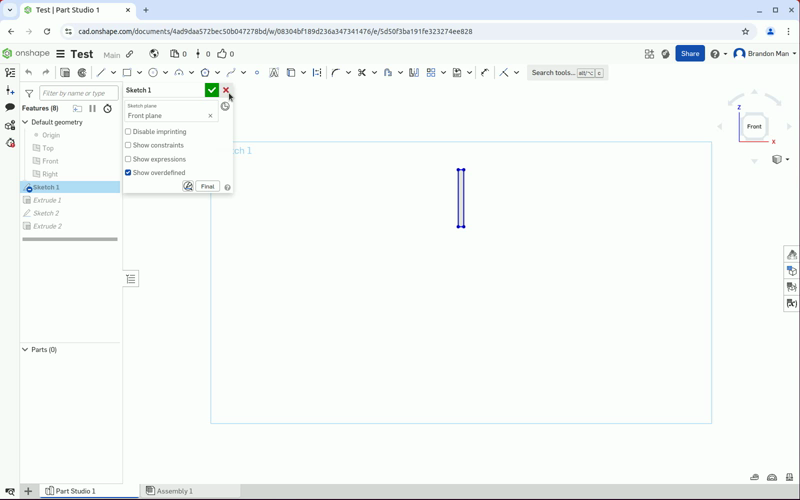
click(229, 92)
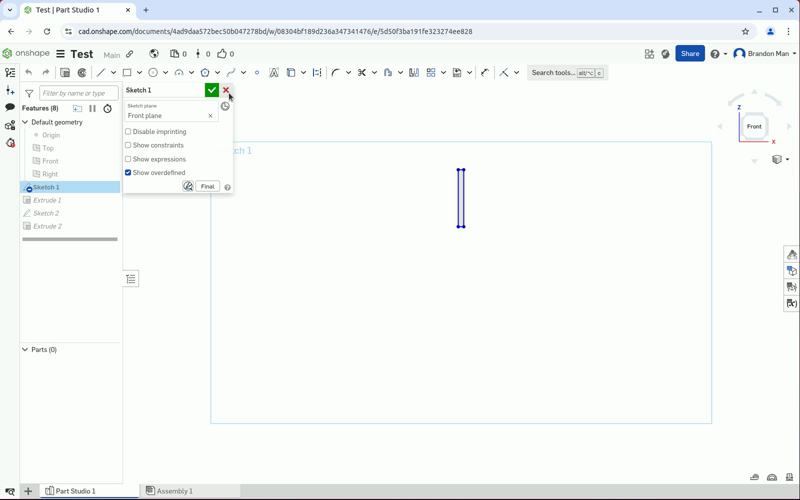
key(shift+s)
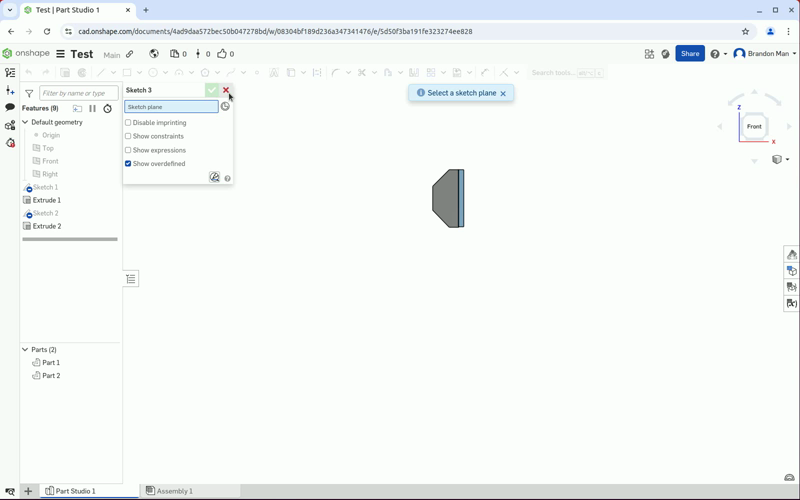
mouse_move(73, 163)
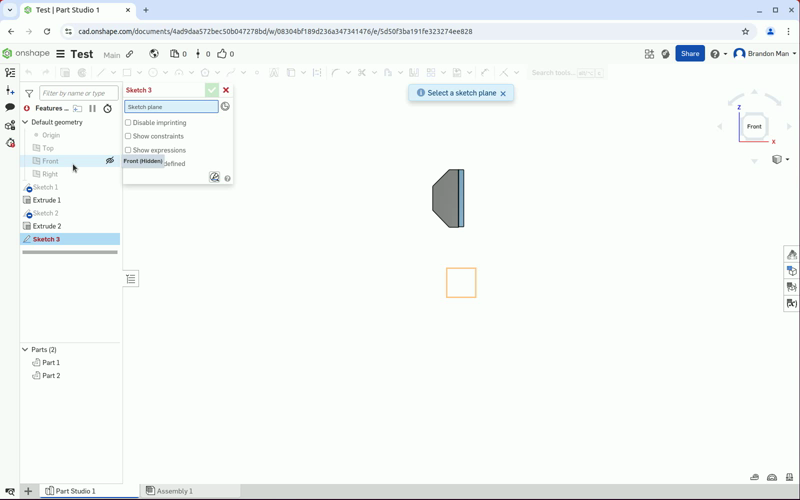
click(73, 163)
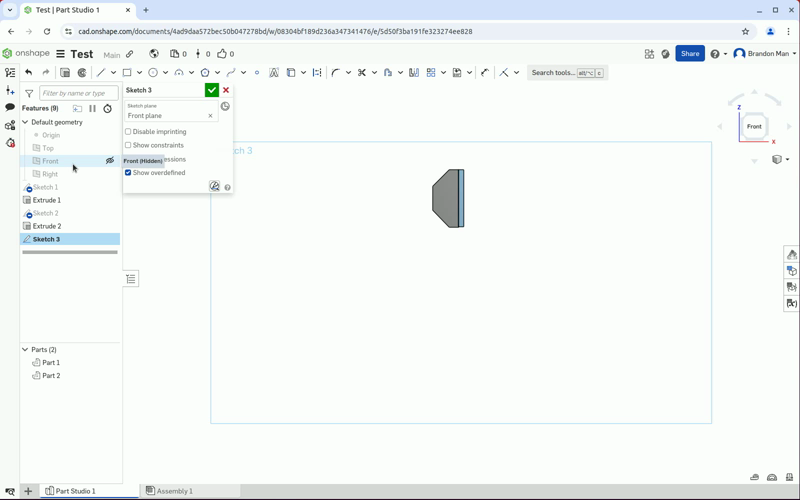
mouse_move(73, 352)
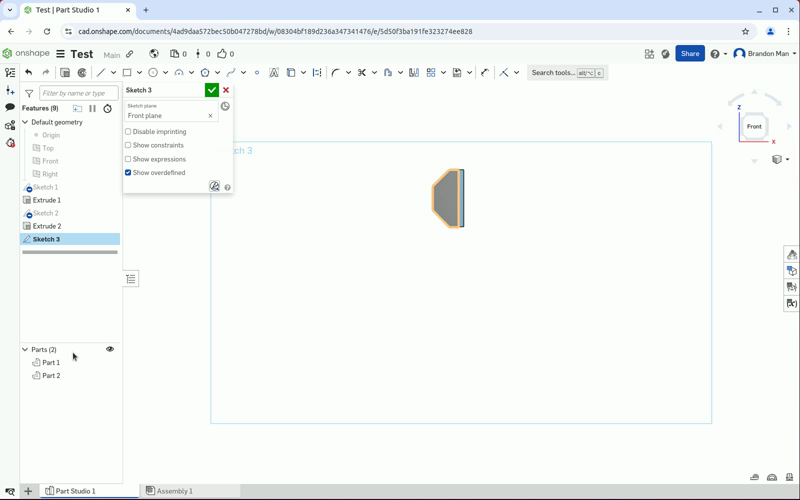
key(y)
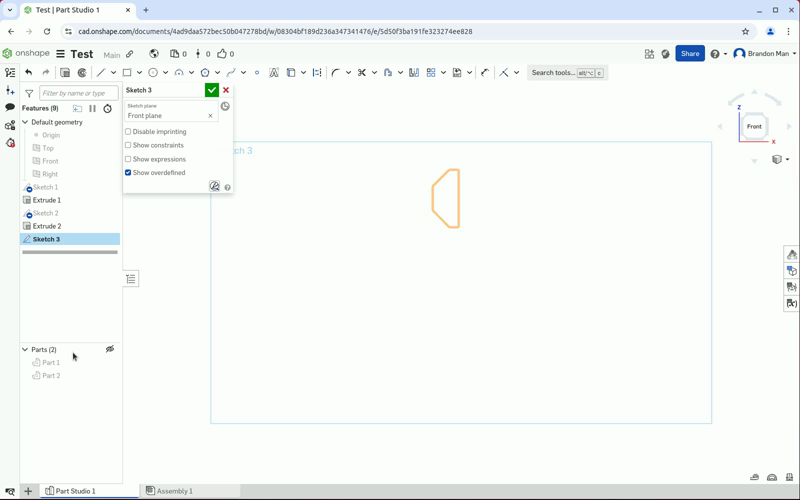
key(l)
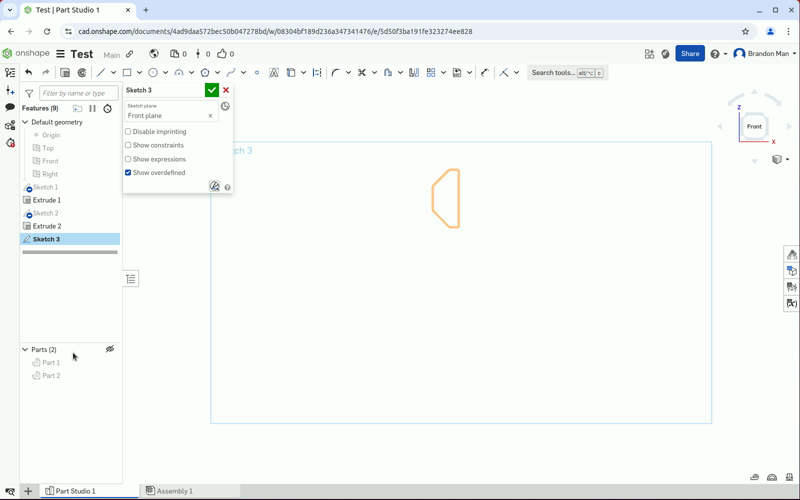
key_down(shift)
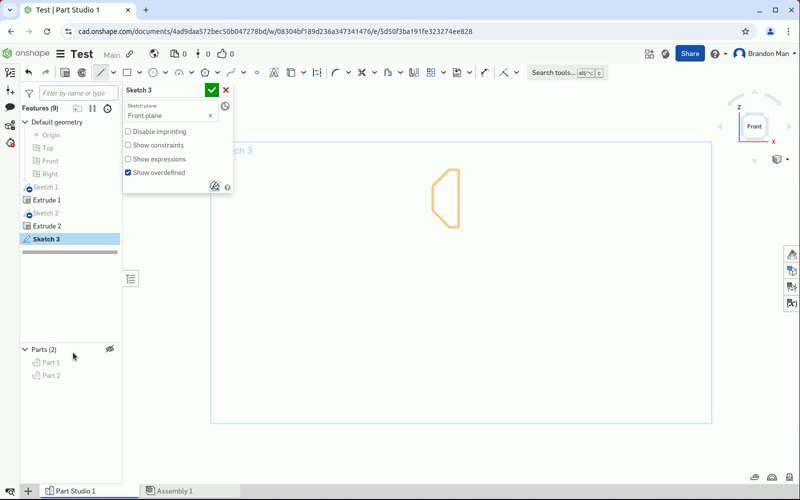
mouse_move(463, 226)
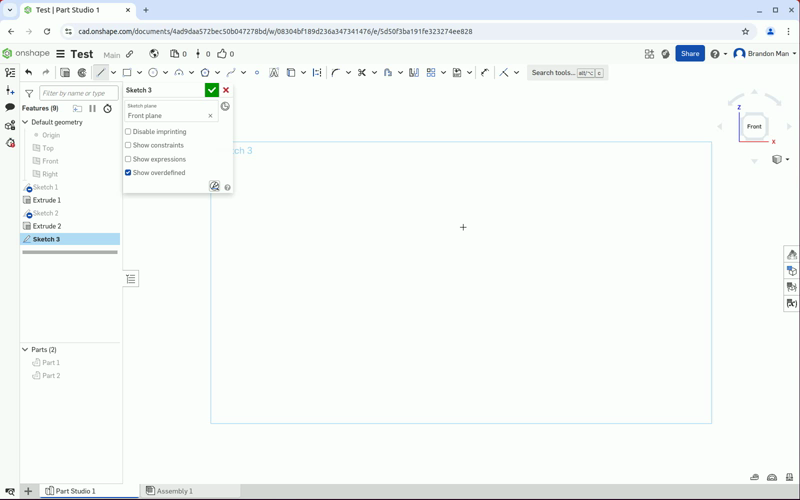
click(463, 226)
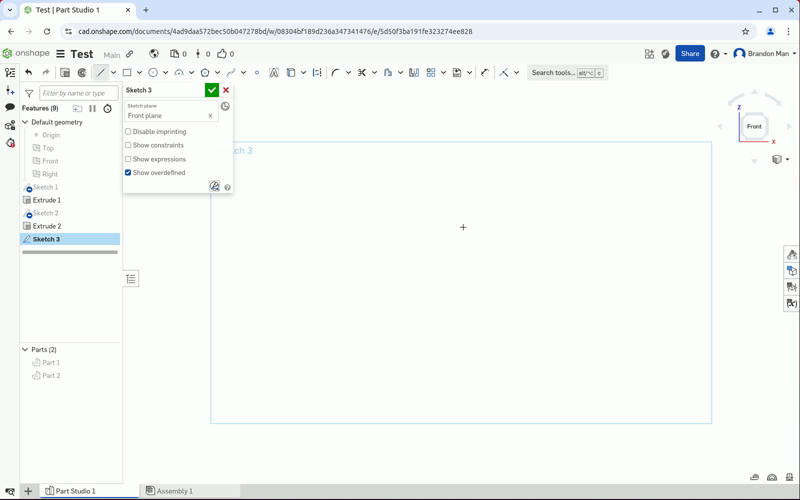
key_up(shift)
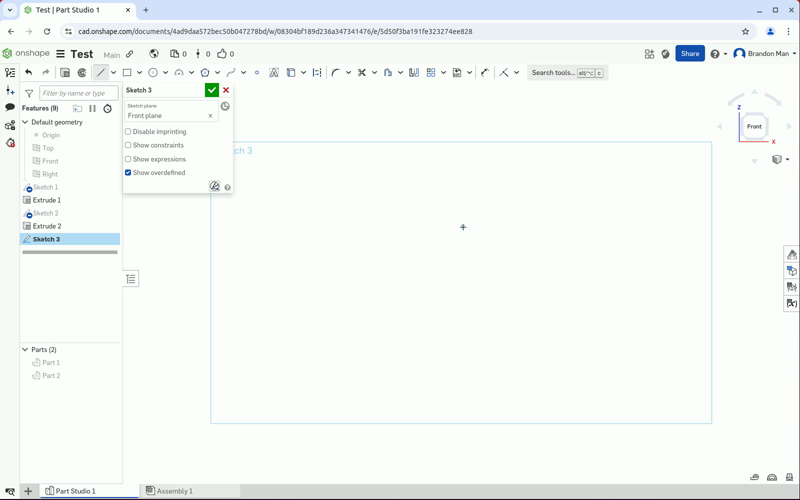
key_down(shift)
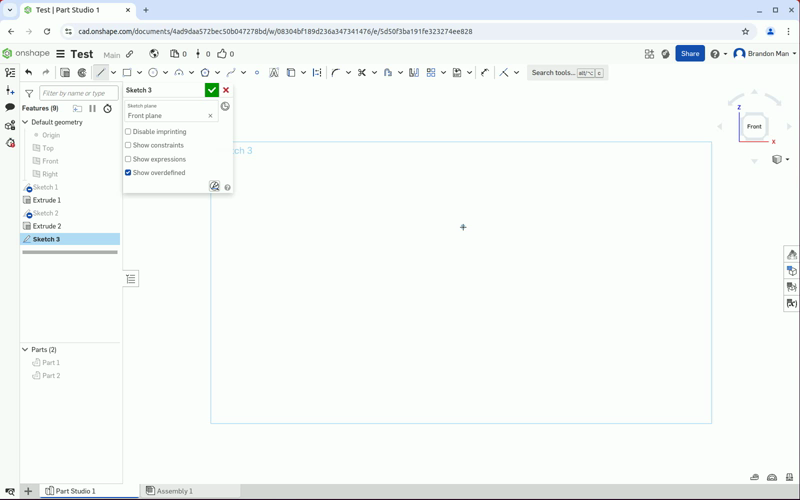
mouse_move(493, 226)
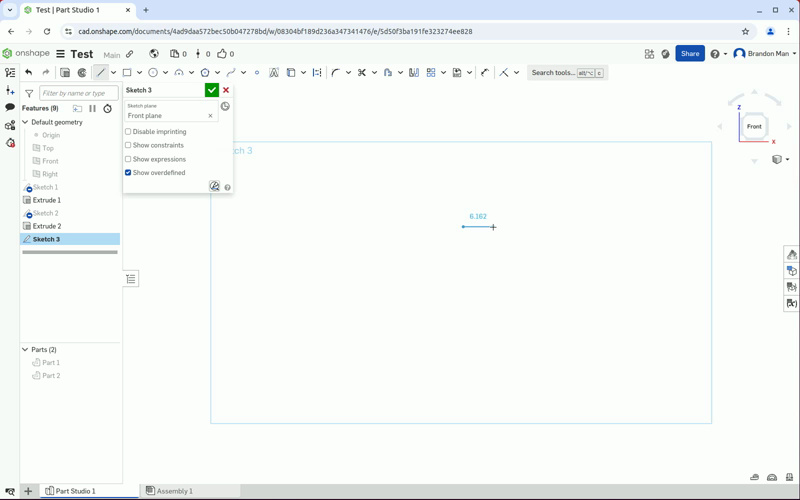
mouse_move(472, 226)
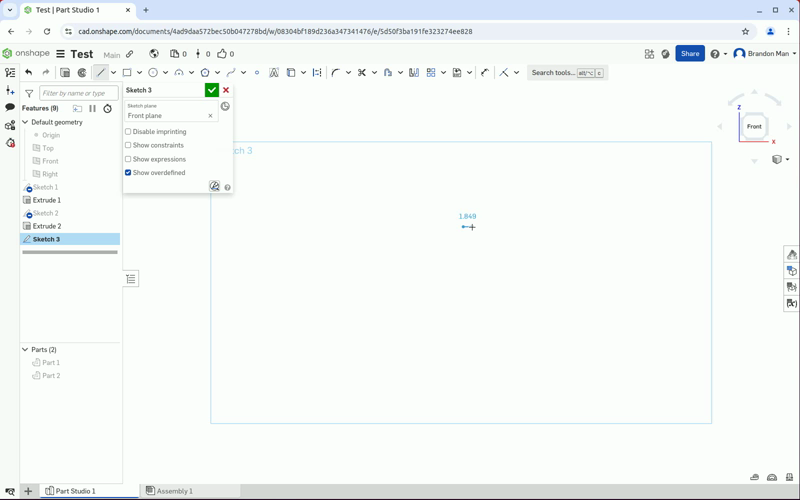
click(472, 226)
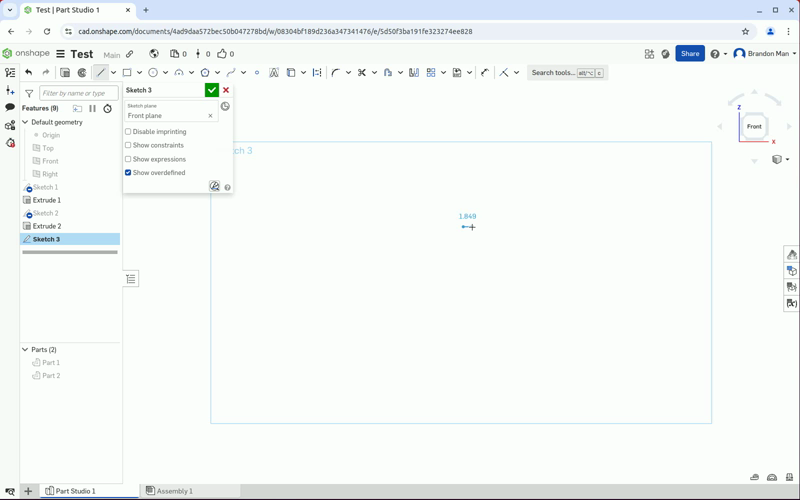
key_up(shift)
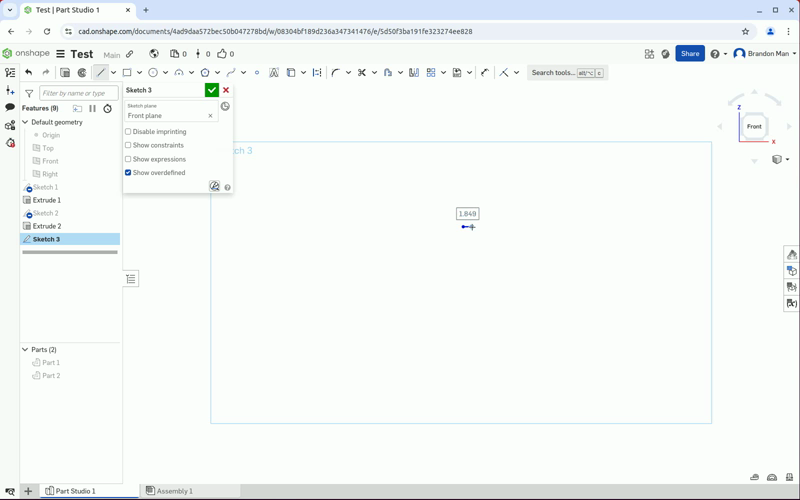
key_down(shift)
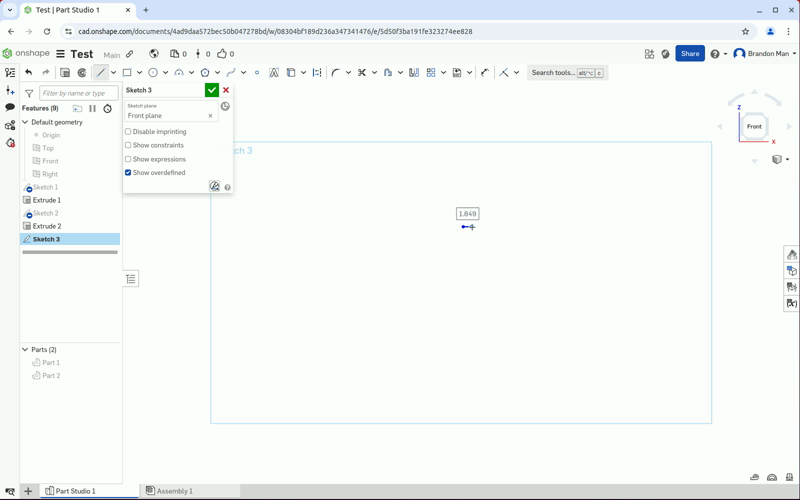
mouse_move(502, 226)
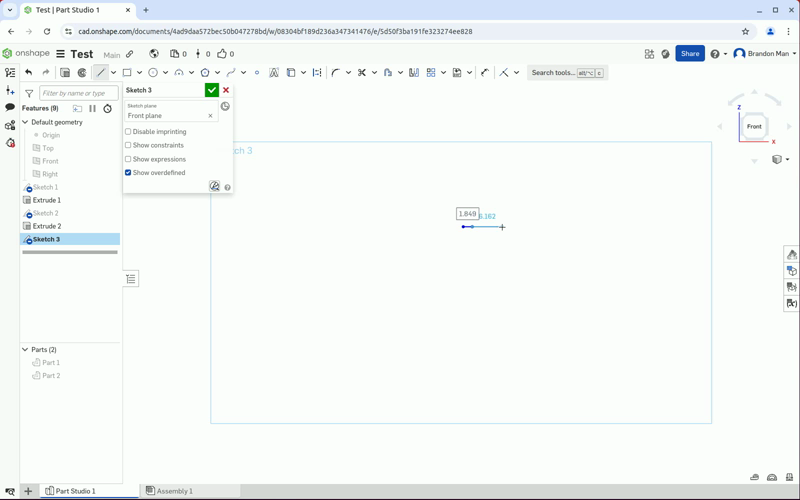
mouse_move(489, 209)
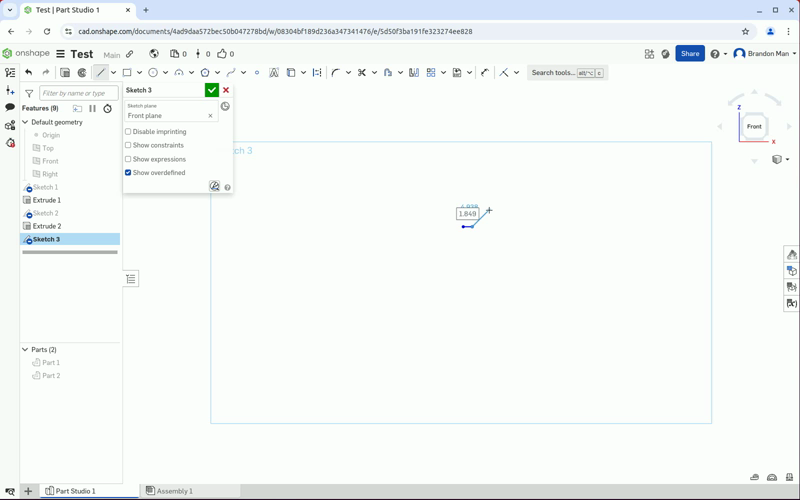
click(489, 209)
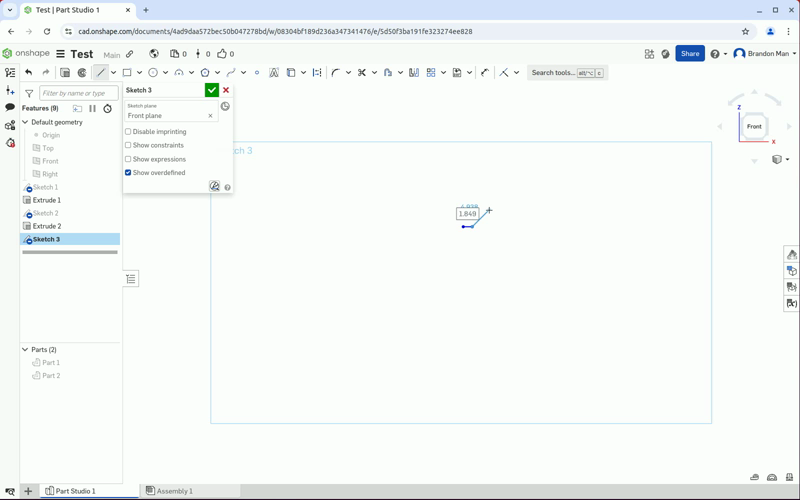
key_up(shift)
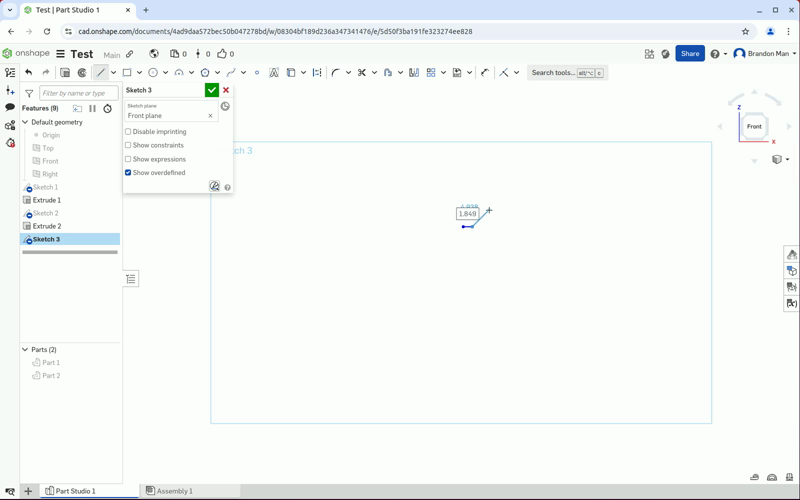
key_down(shift)
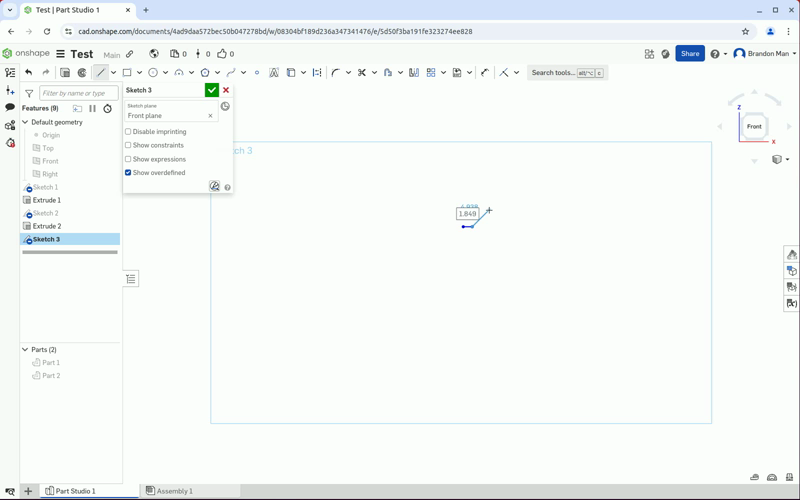
mouse_move(519, 209)
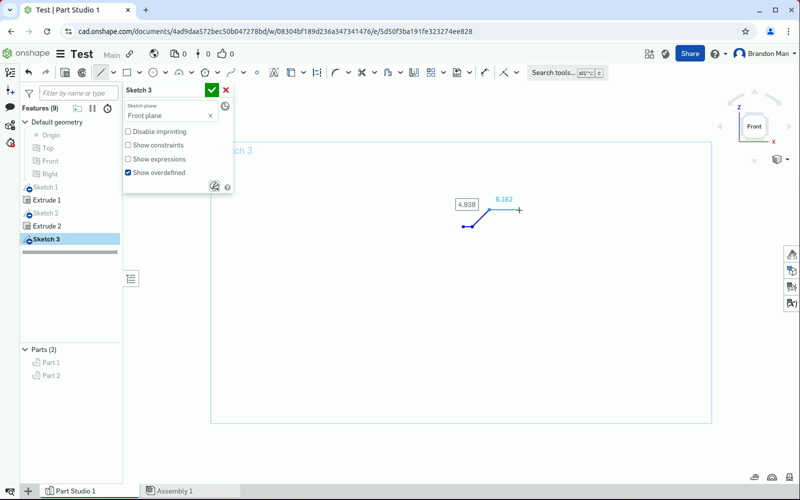
mouse_move(489, 186)
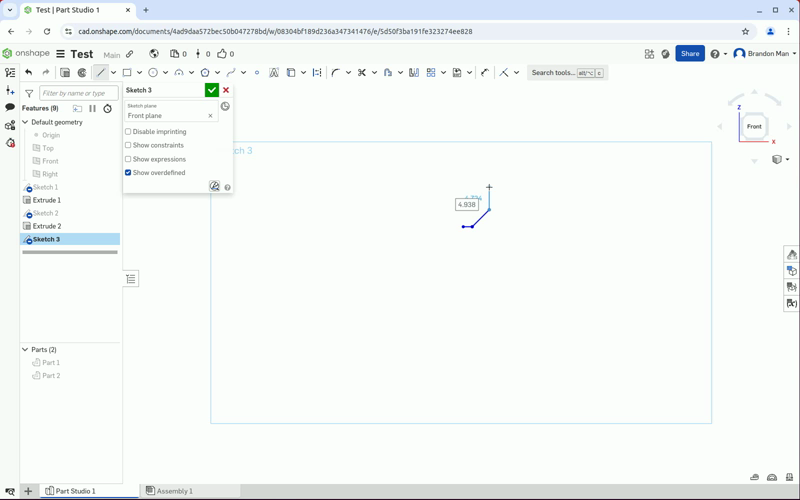
click(489, 186)
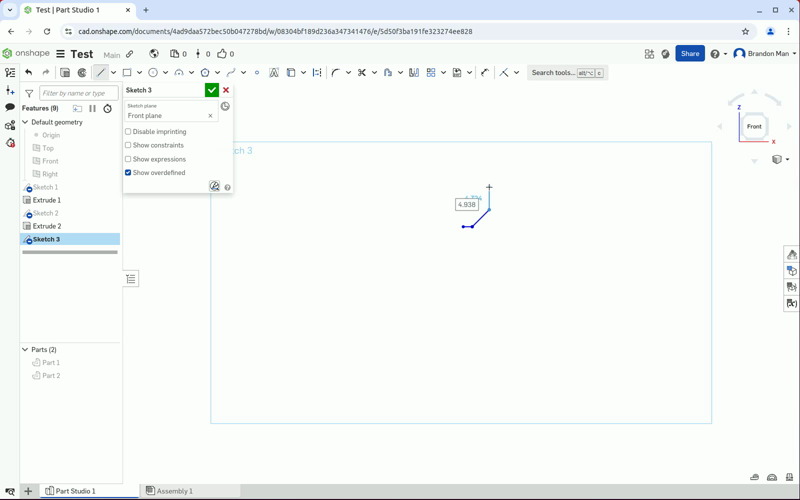
key_up(shift)
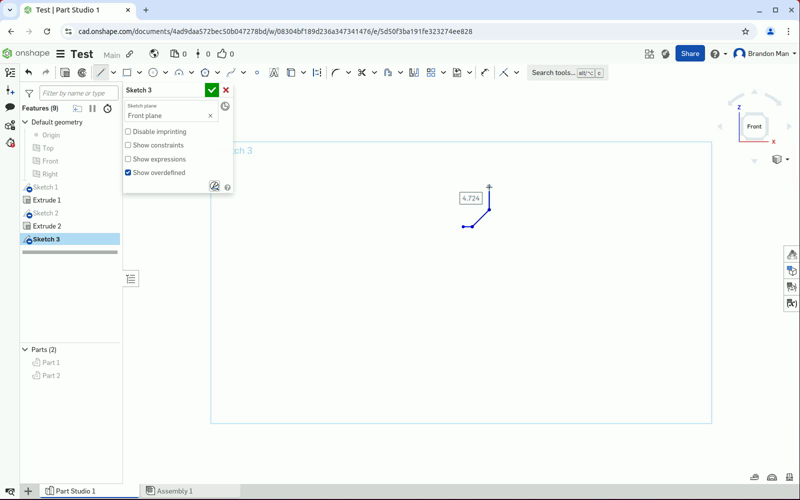
key_down(shift)
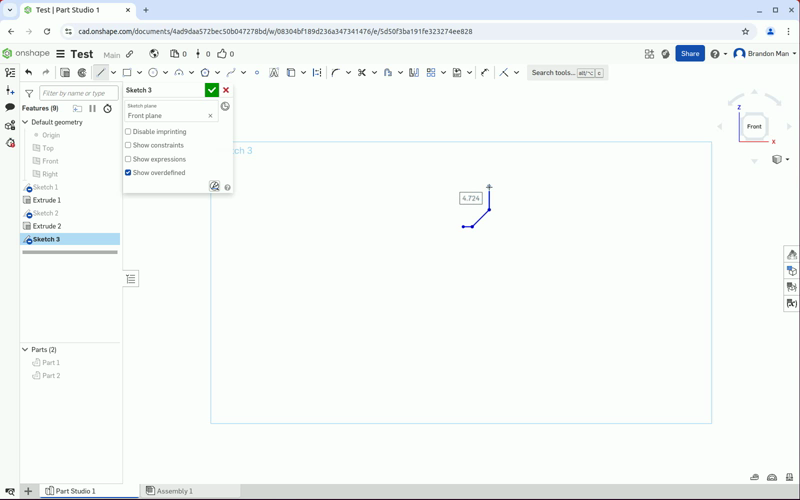
mouse_move(519, 186)
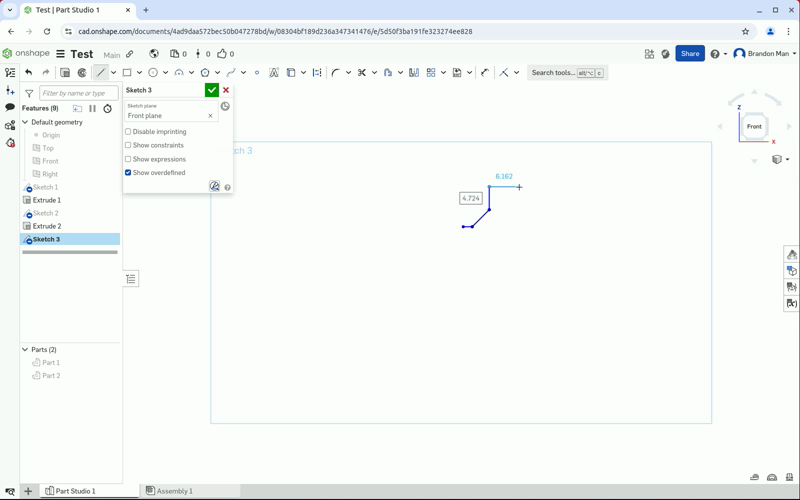
mouse_move(472, 169)
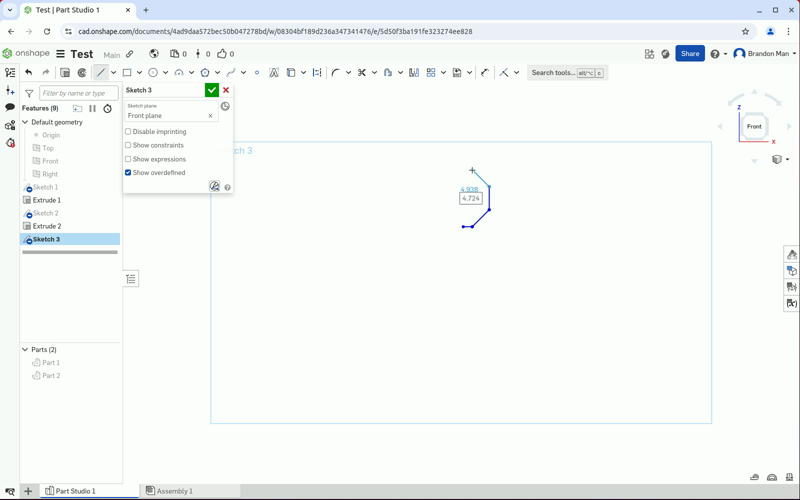
click(472, 169)
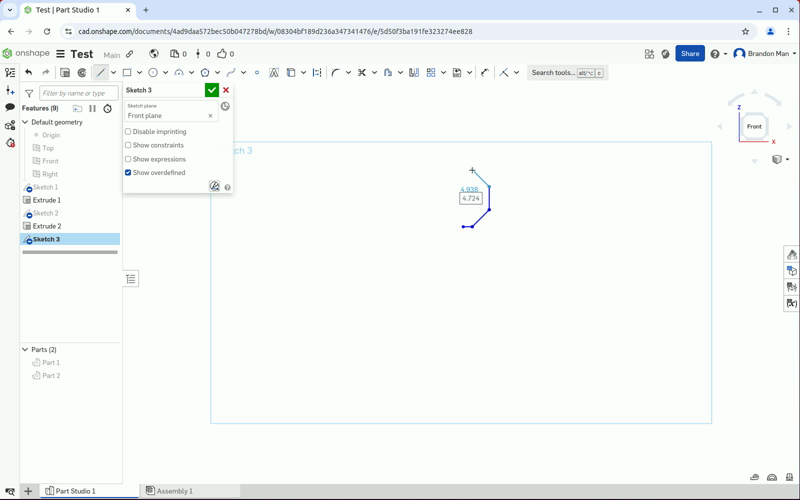
key_up(shift)
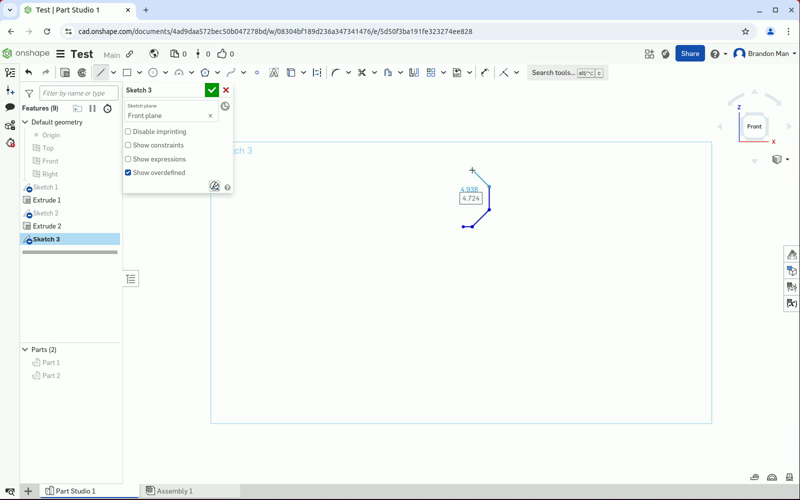
key_down(shift)
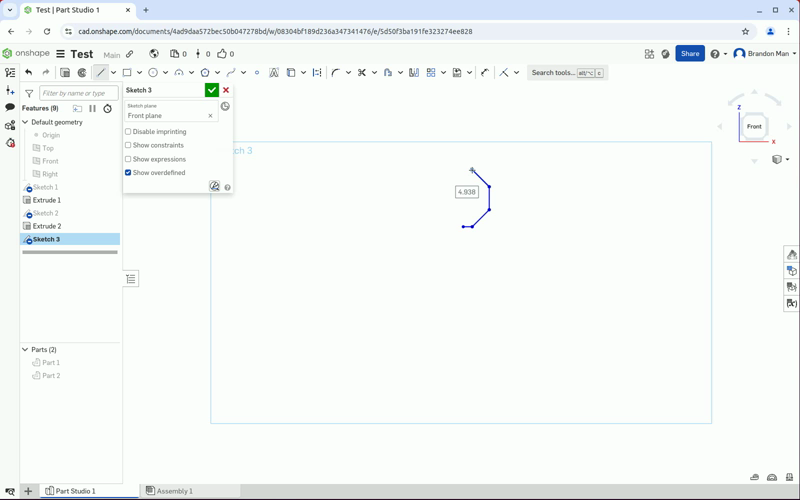
mouse_move(502, 169)
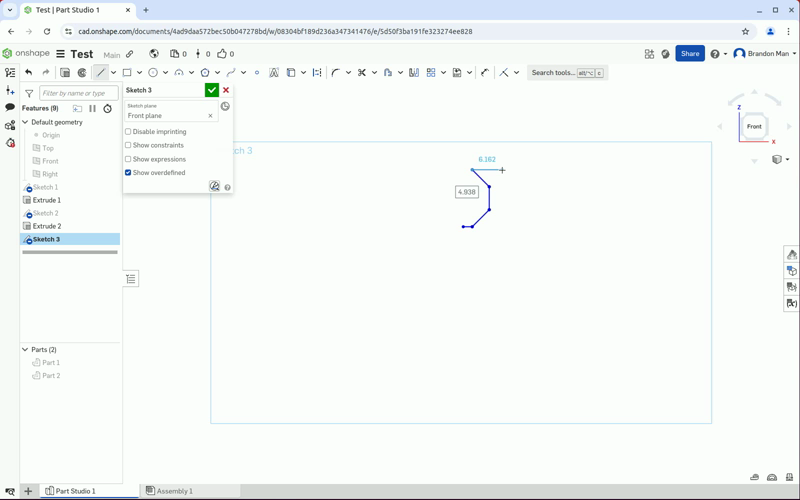
mouse_move(463, 169)
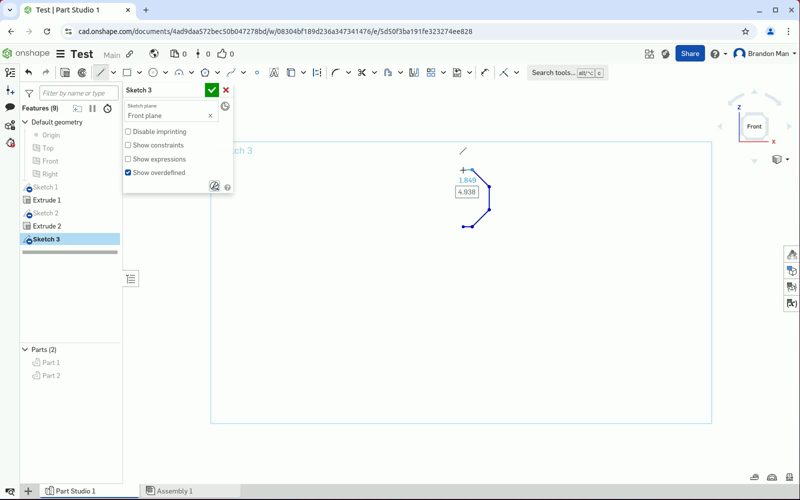
click(463, 169)
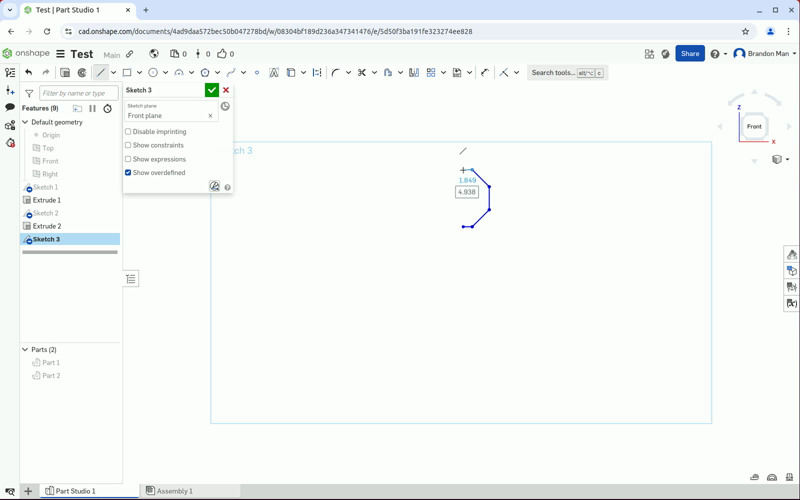
key_up(shift)
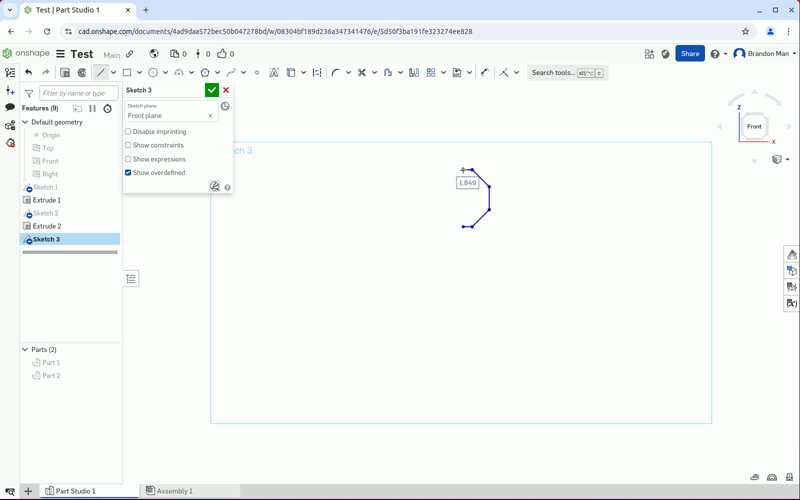
mouse_move(493, 169)
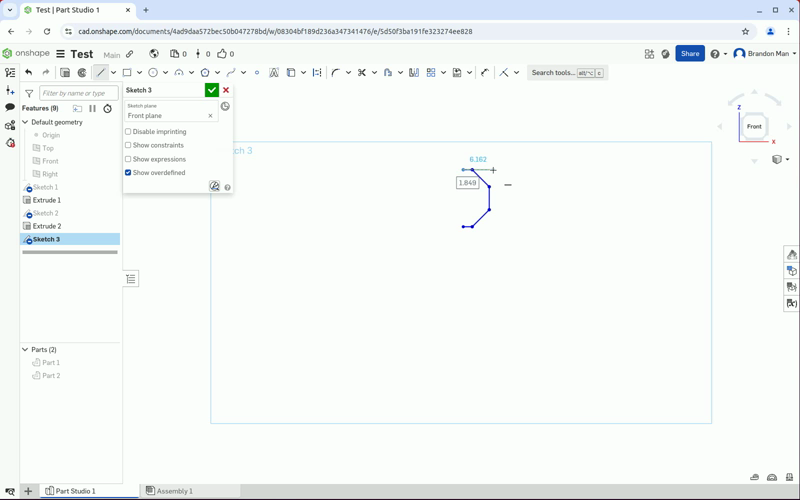
key_down(shift)
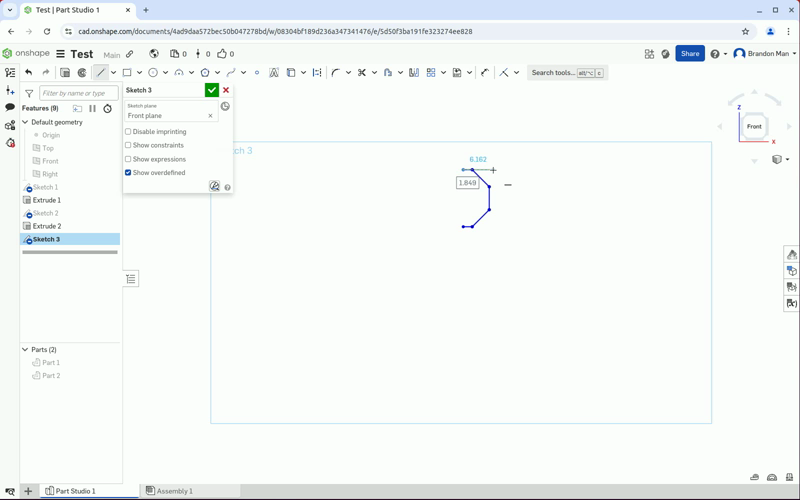
mouse_move(463, 226)
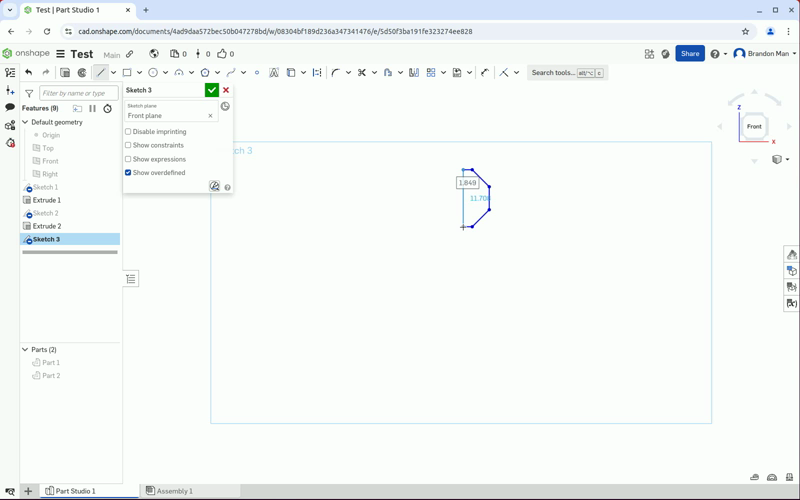
key_up(shift)
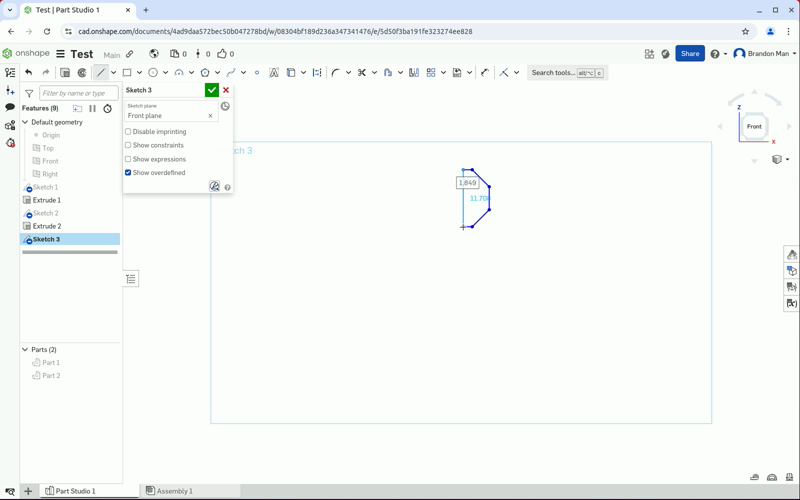
click(463, 226)
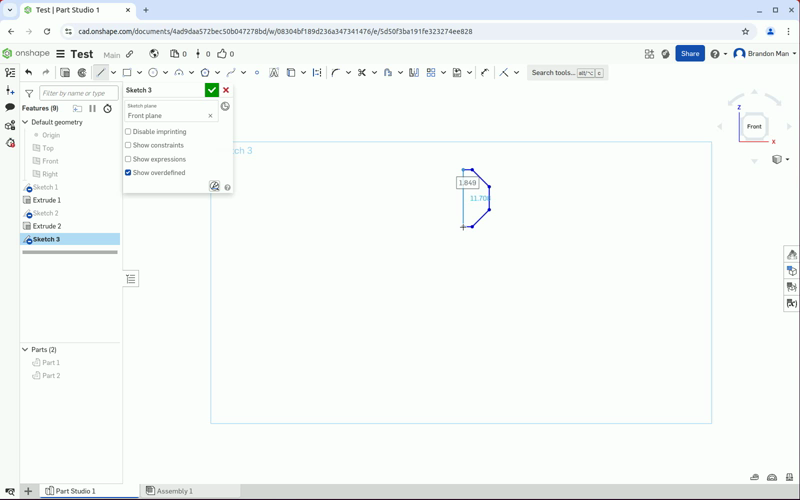
key(esc)
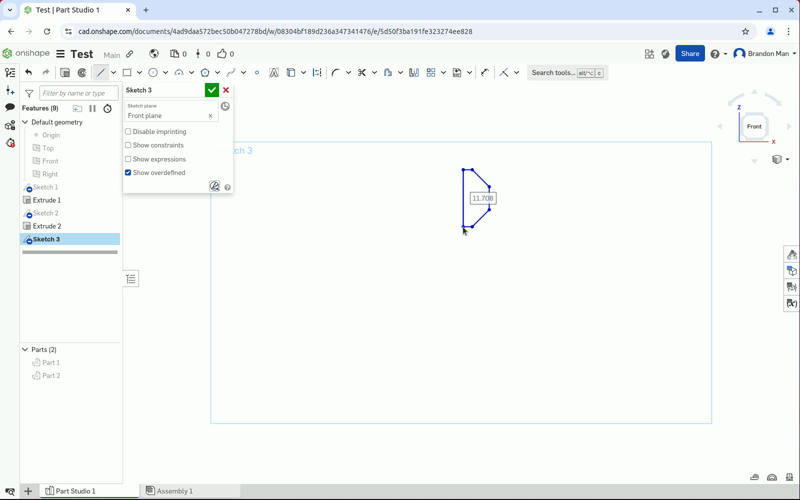
mouse_move(464, 216)
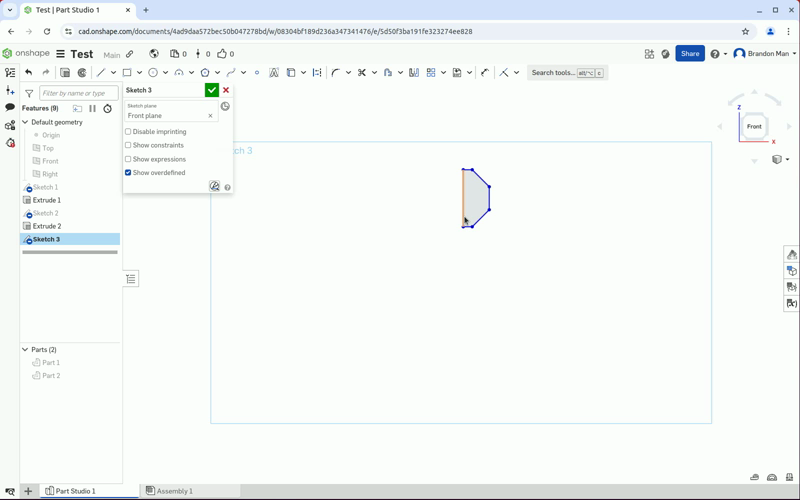
scroll(6)
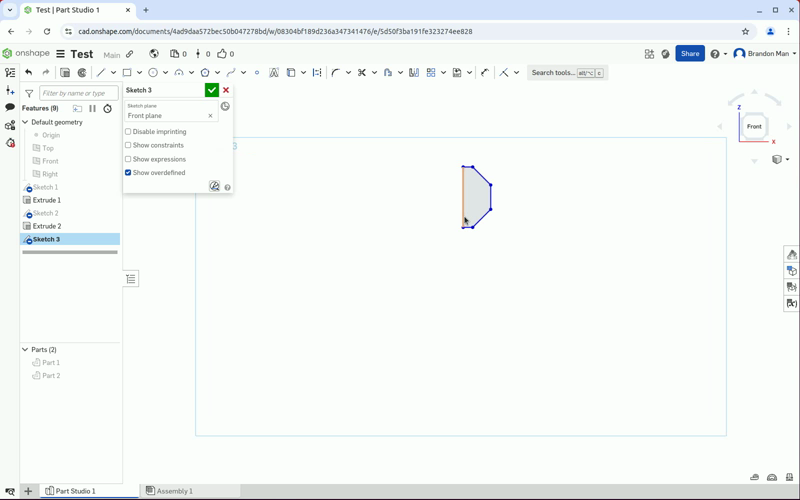
scroll(6)
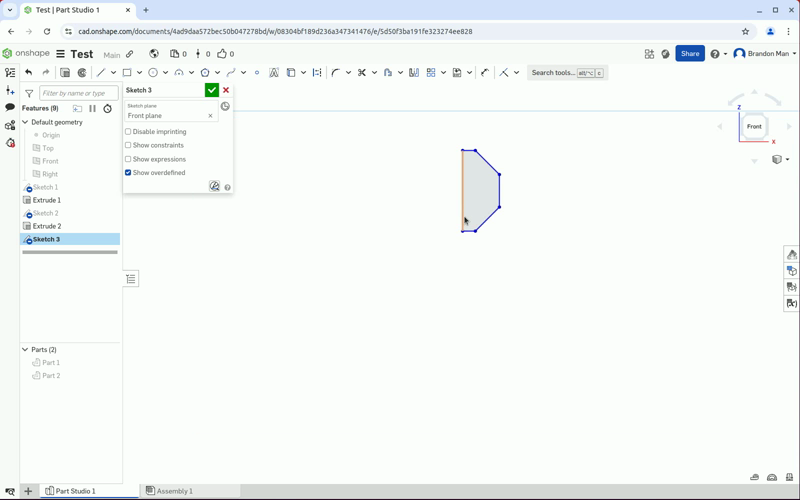
scroll(6)
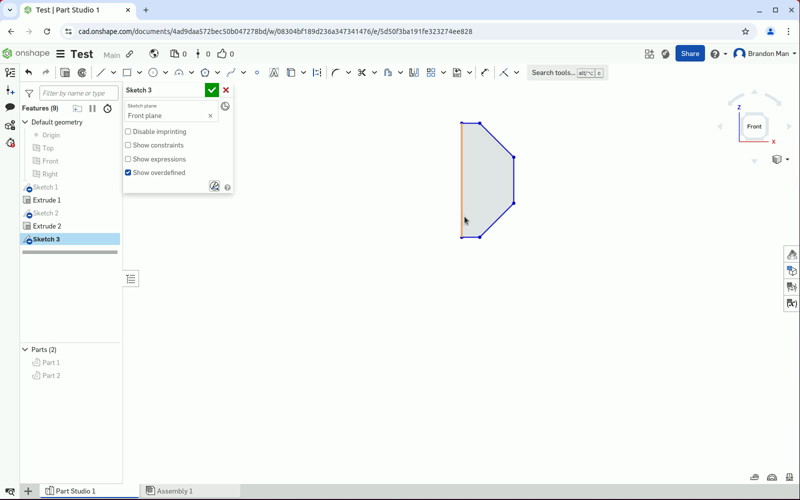
scroll(6)
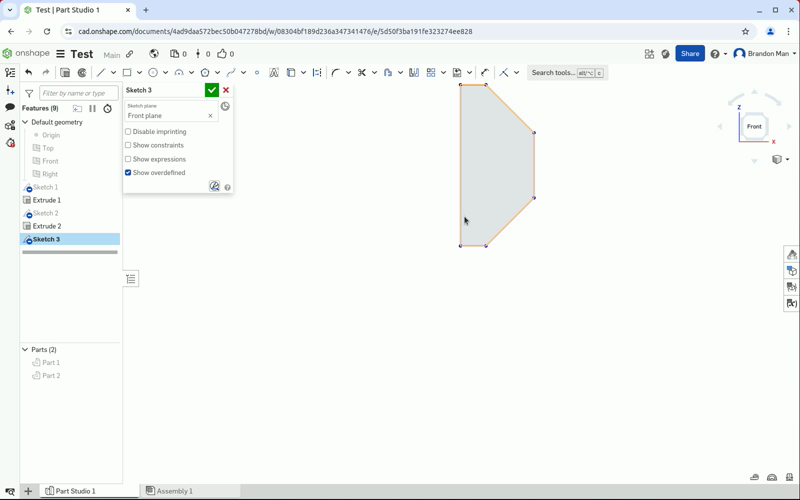
scroll(6)
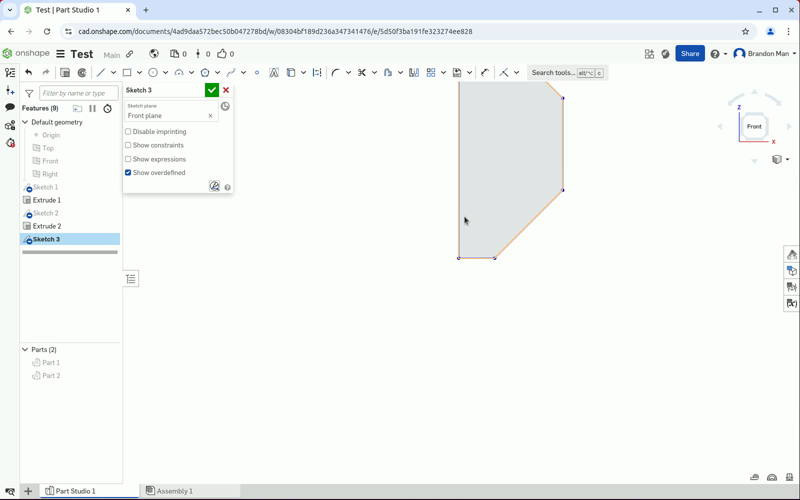
scroll(6)
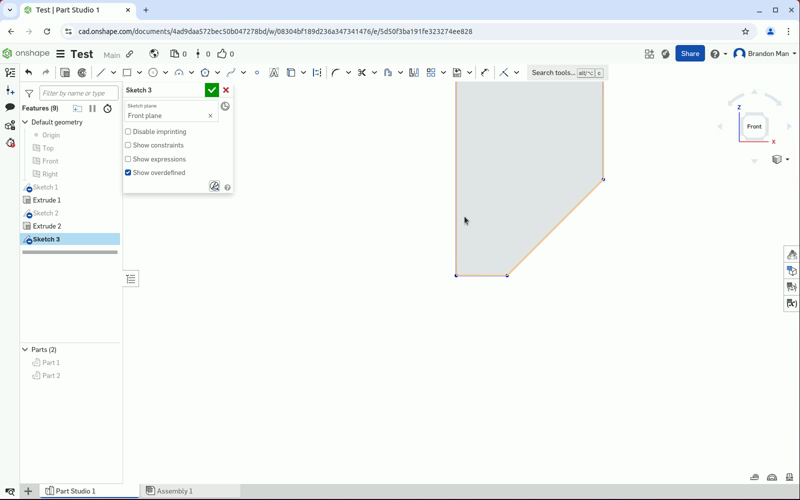
scroll(6)
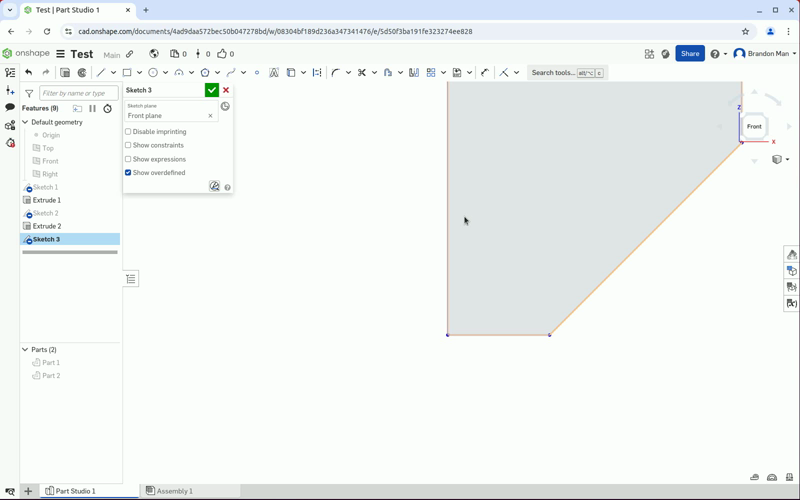
click(464, 216)
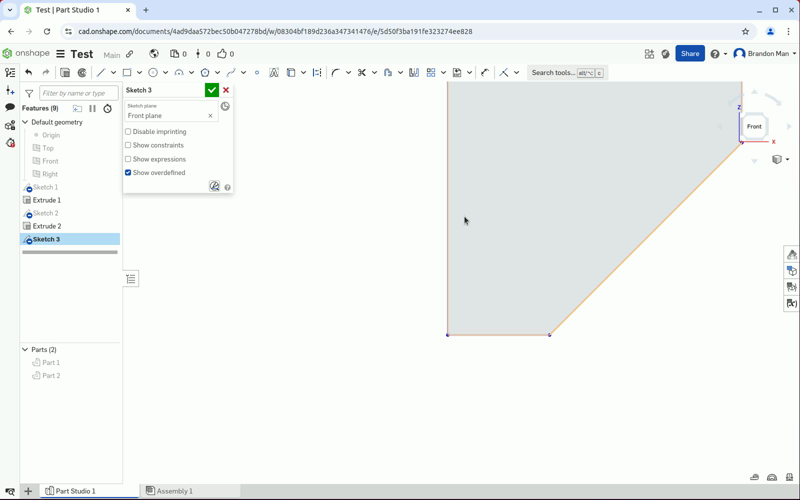
scroll(-6)
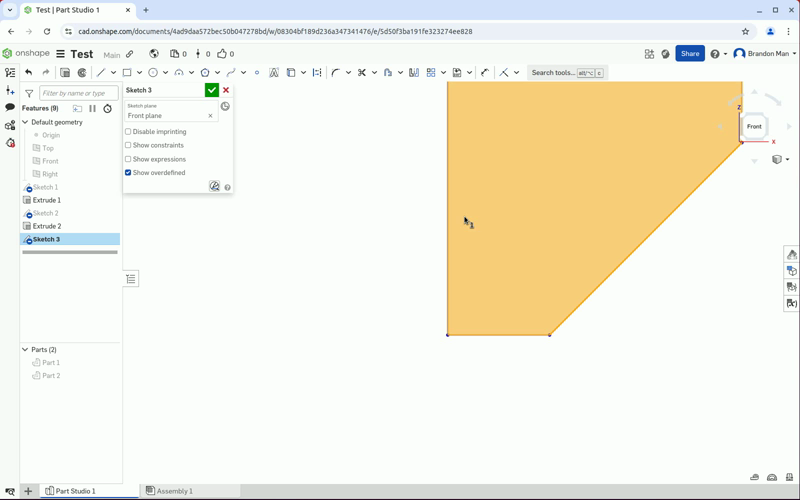
scroll(-6)
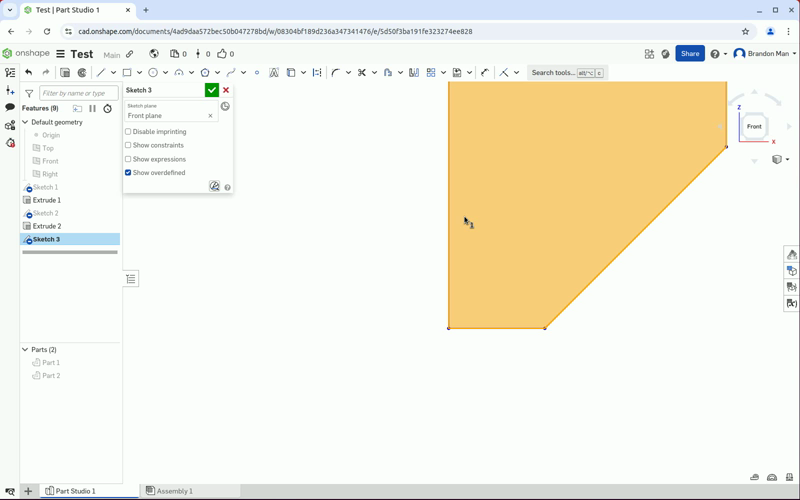
scroll(-6)
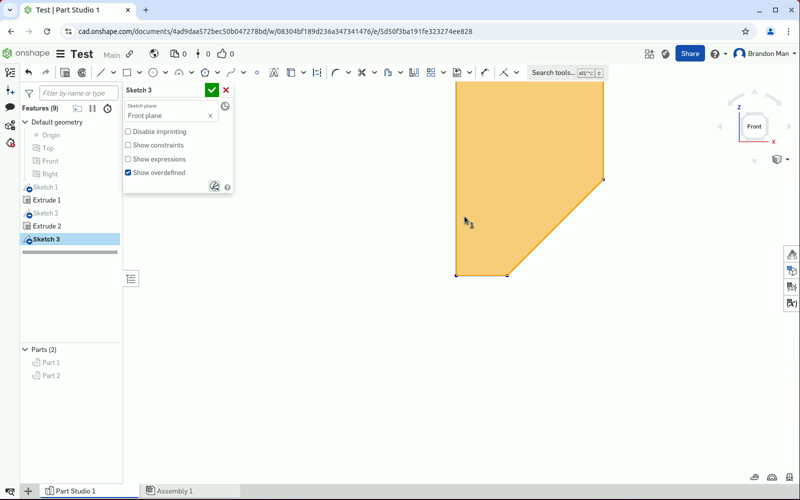
scroll(-6)
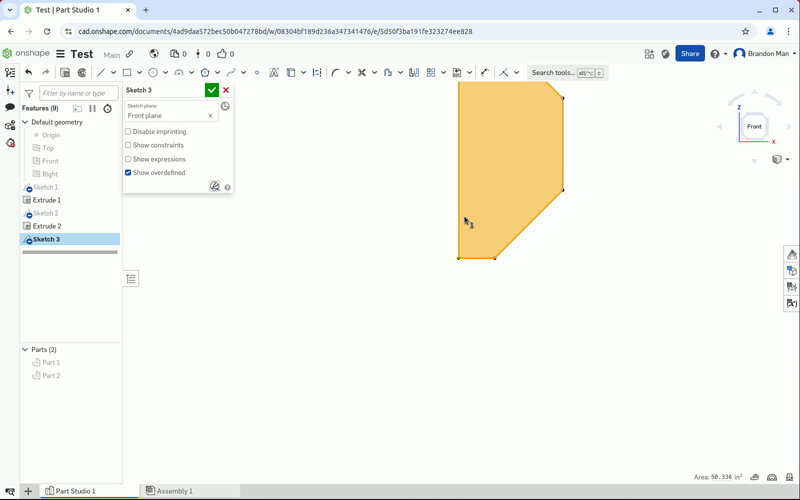
scroll(-6)
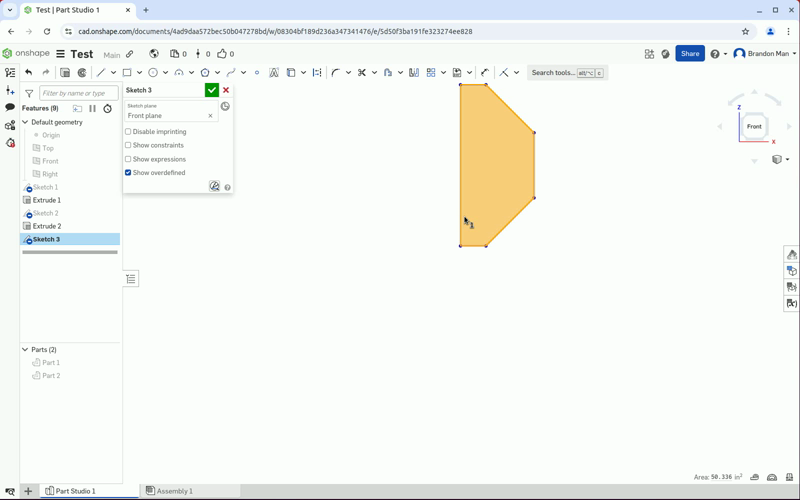
scroll(-6)
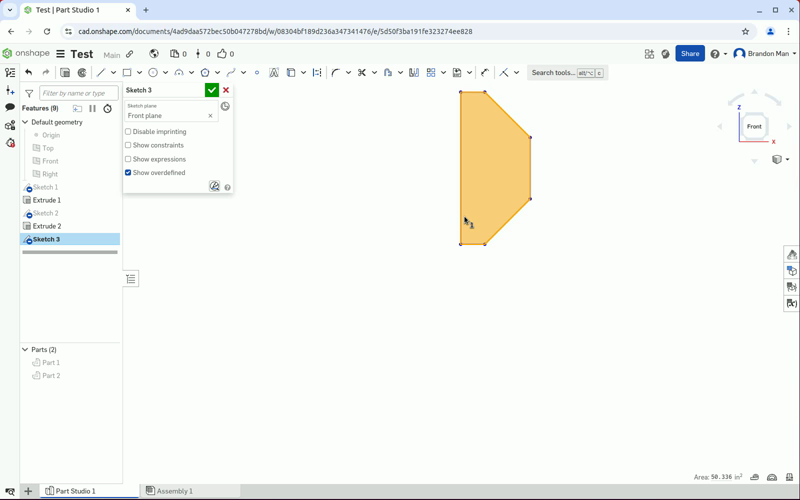
scroll(-6)
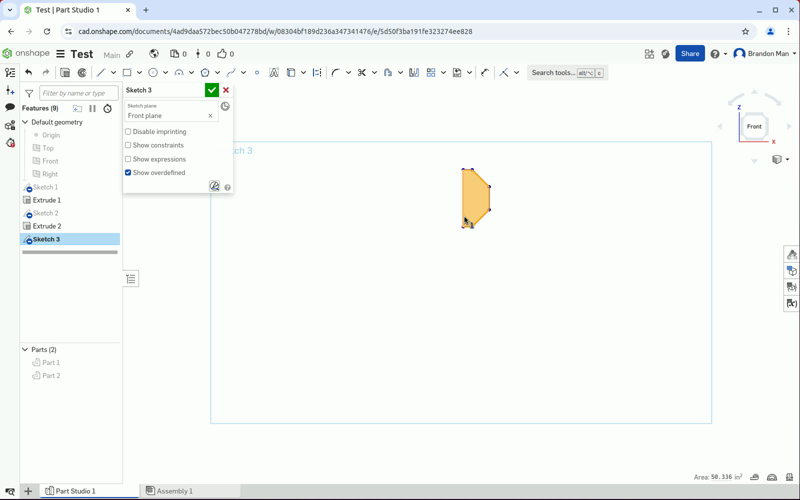
mouse_move(73, 352)
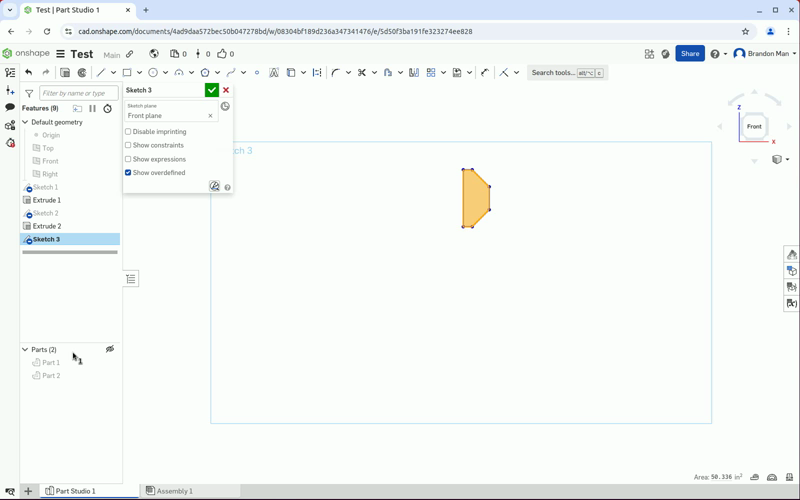
key(shift+y)
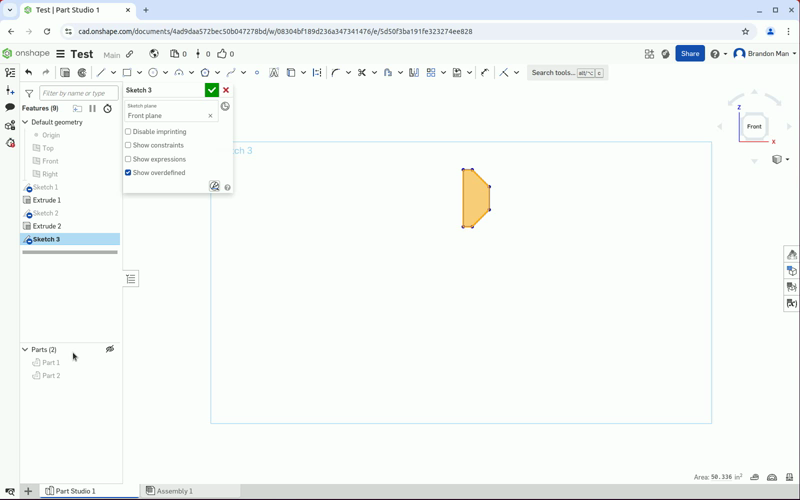
key(shift+e)
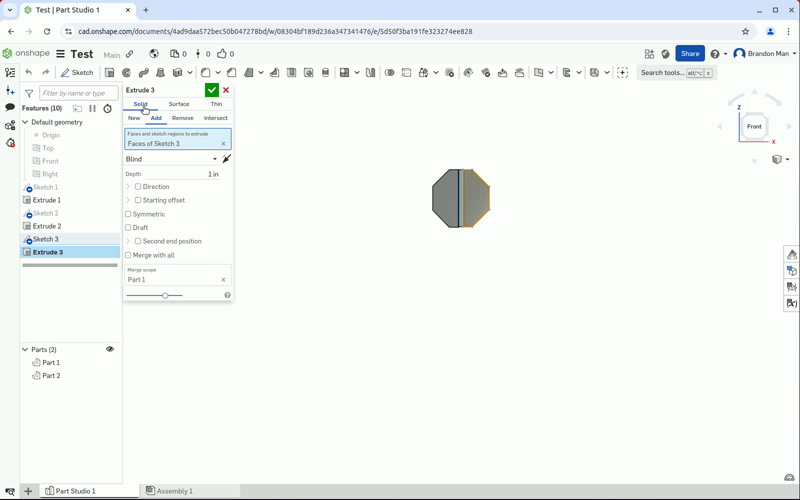
mouse_move(143, 106)
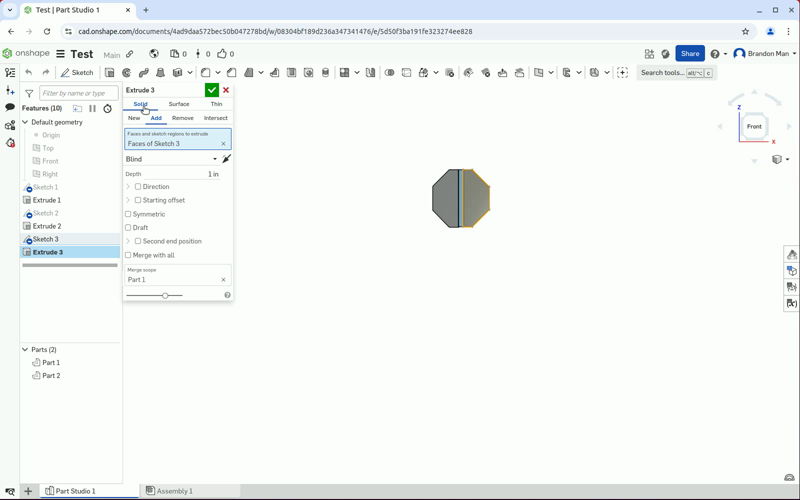
click(143, 106)
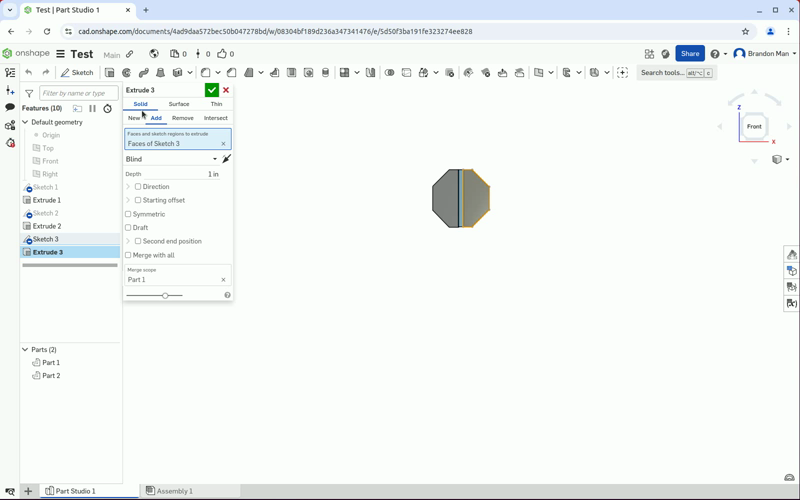
mouse_move(137, 120)
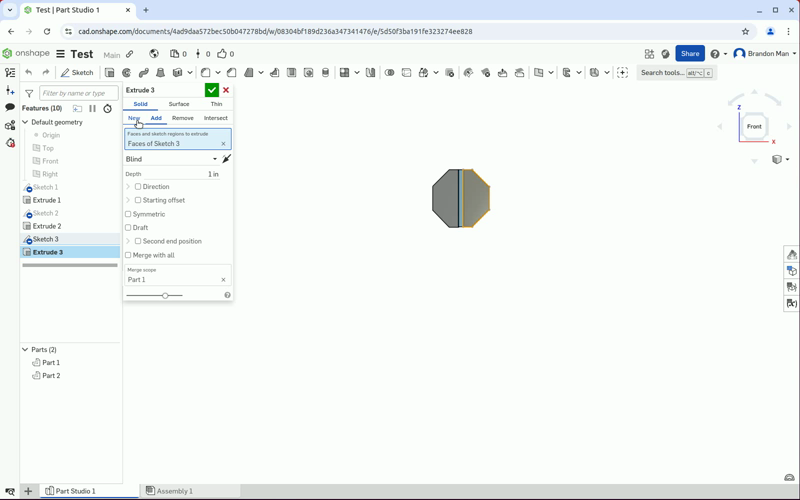
click(137, 120)
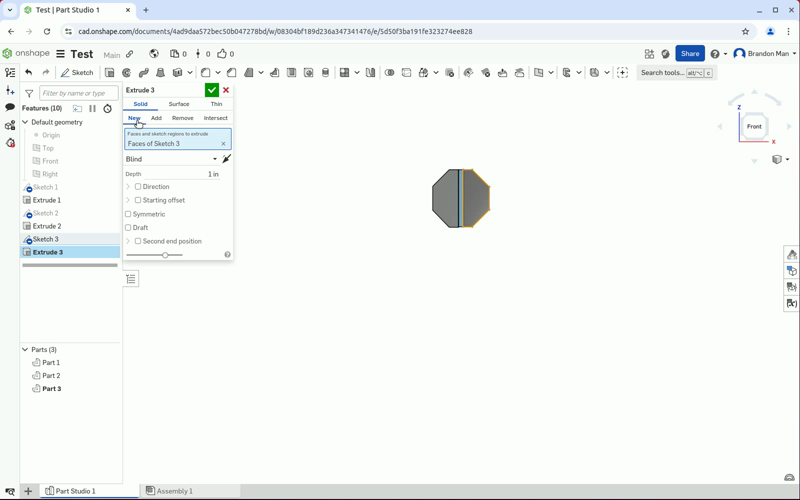
key(tab, 4)
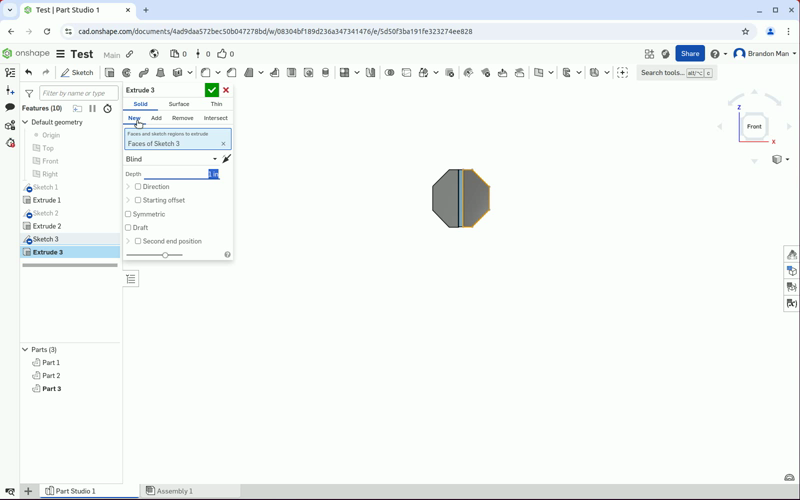
text(0.481)
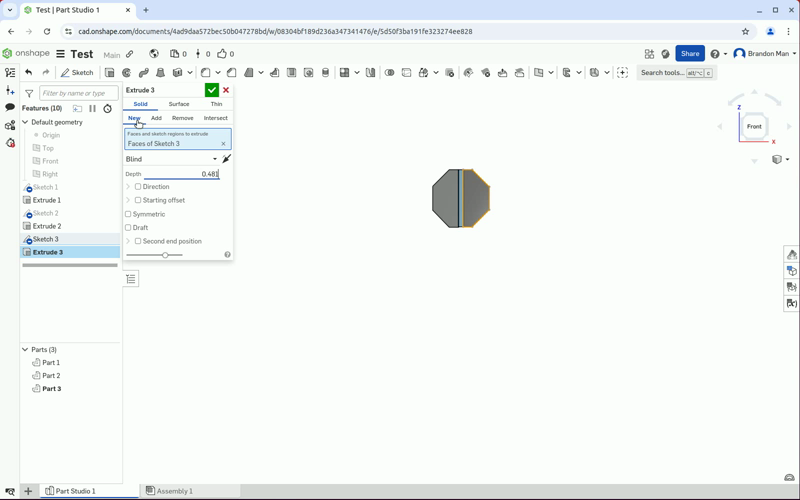
key(enter)
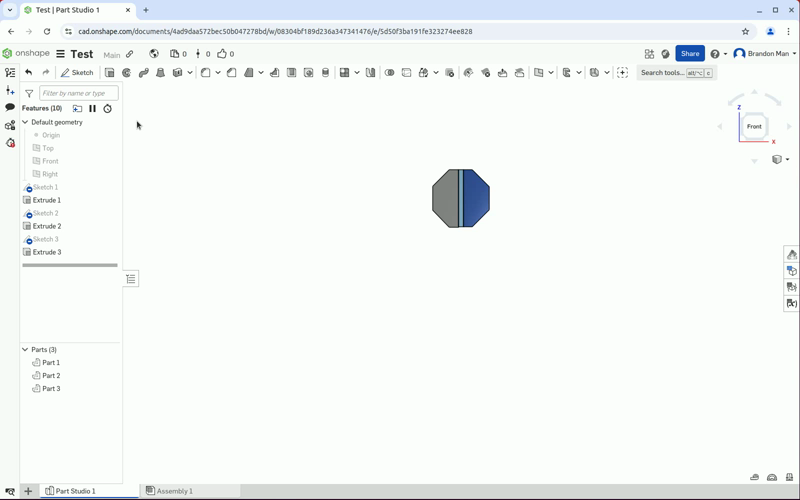
key(shift+h)
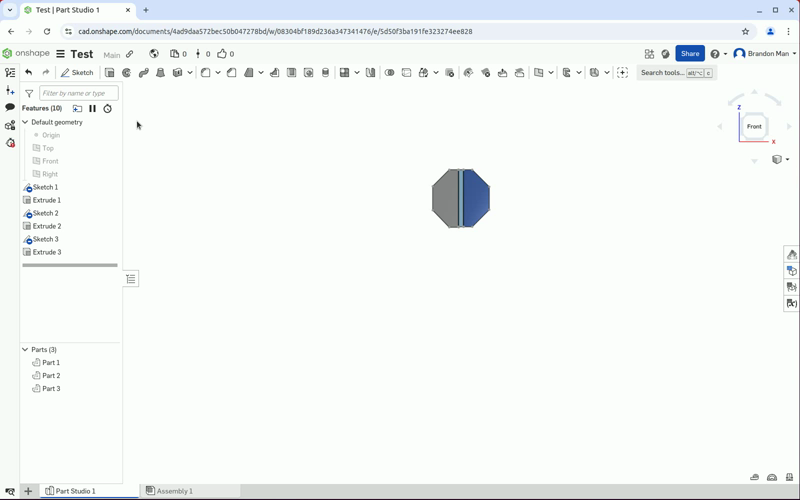
key(shift+h)
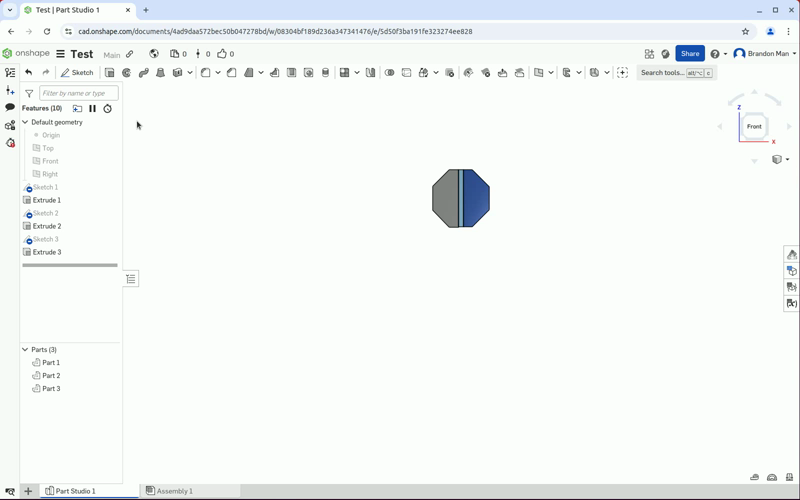
mouse_move(73, 189)
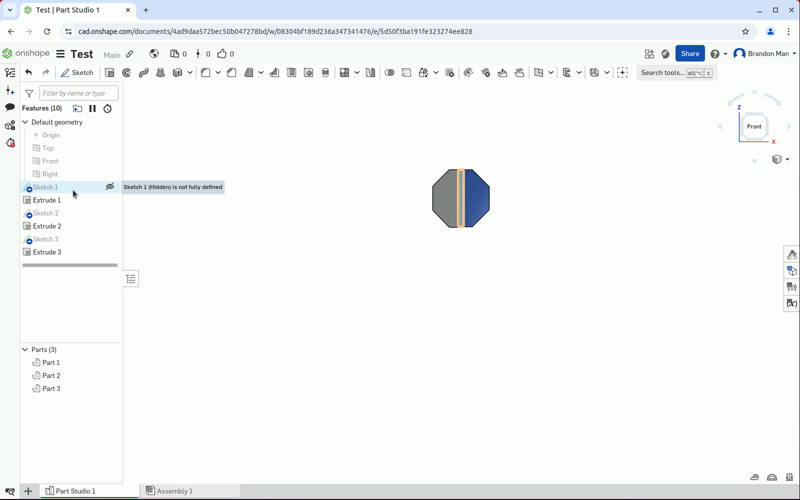
click(73, 189)
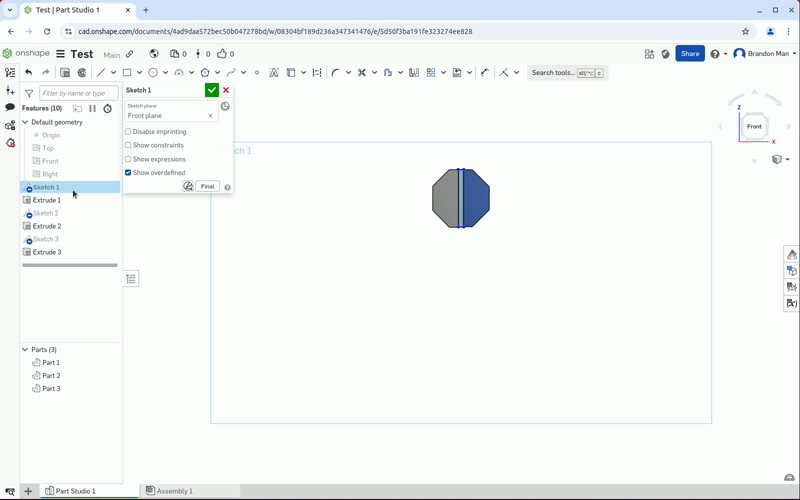
mouse_move(229, 92)
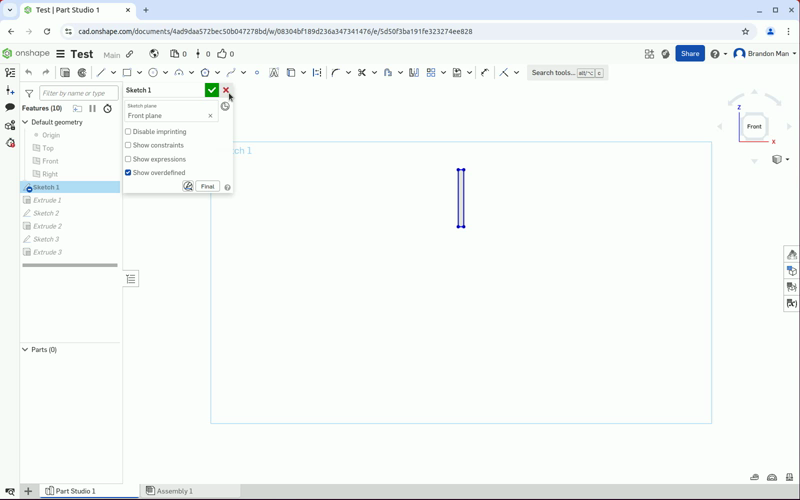
click(229, 92)
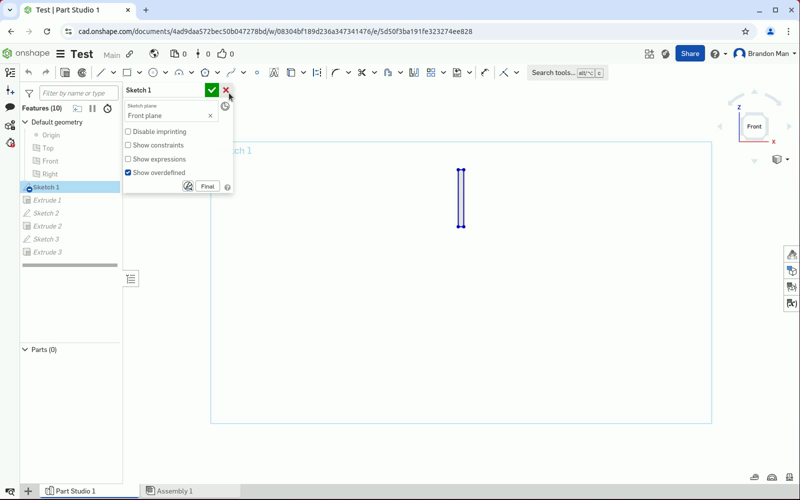
key(shift+s)
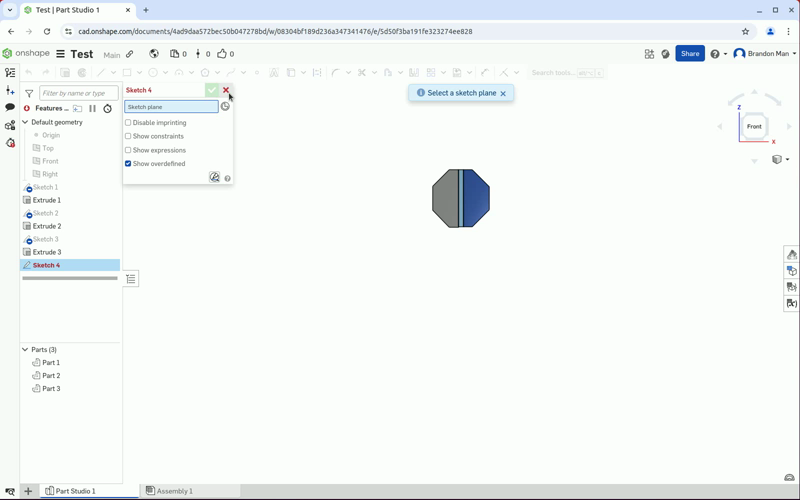
mouse_move(73, 163)
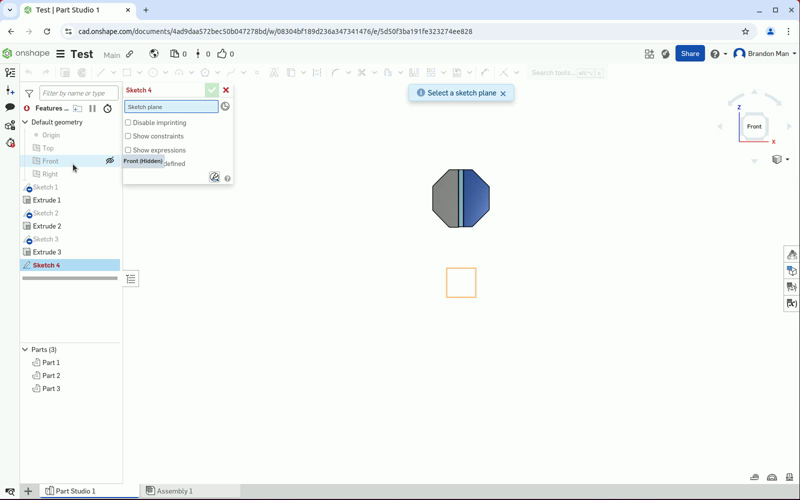
click(73, 163)
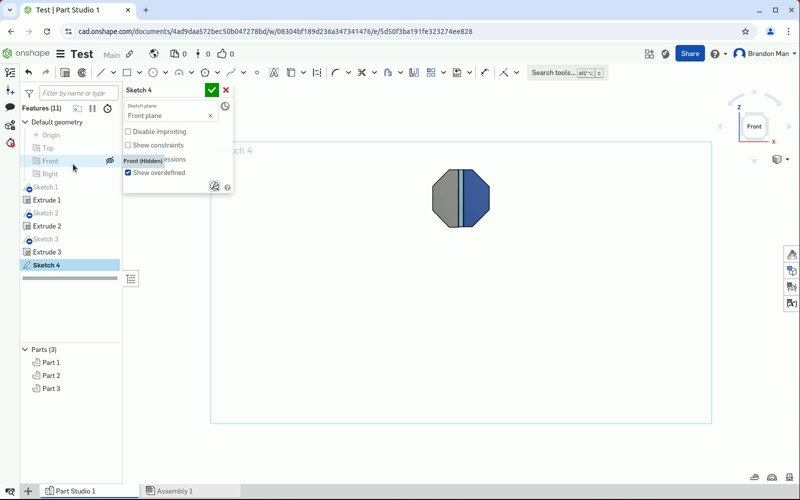
mouse_move(73, 352)
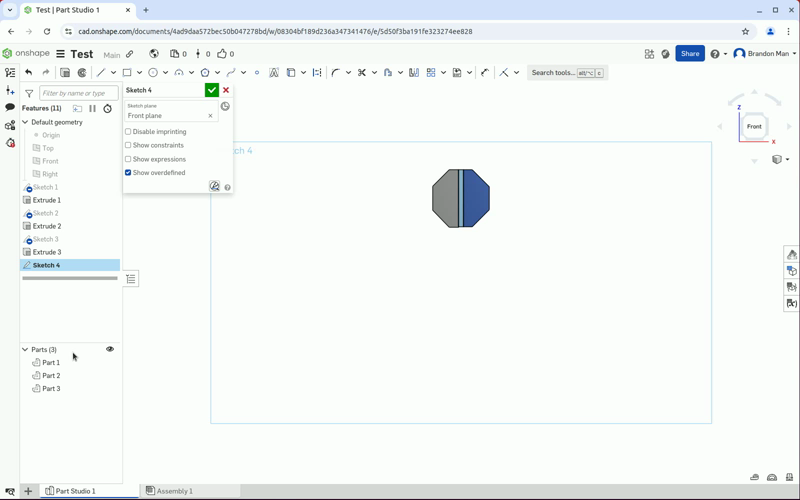
key(y)
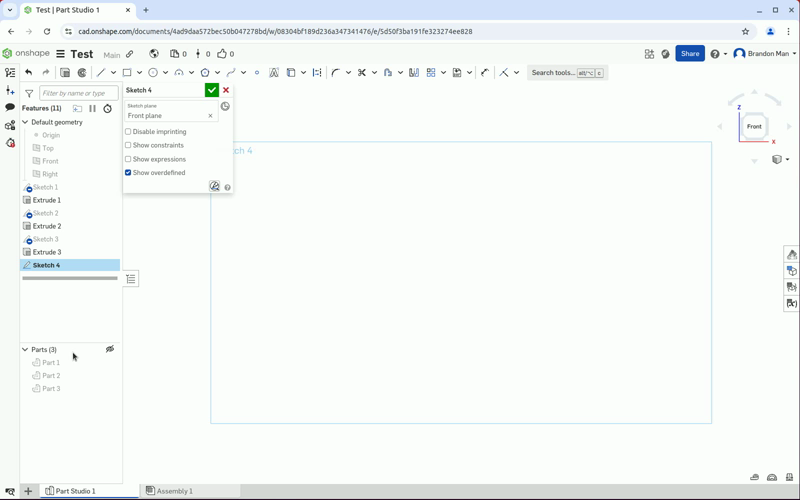
key(l)
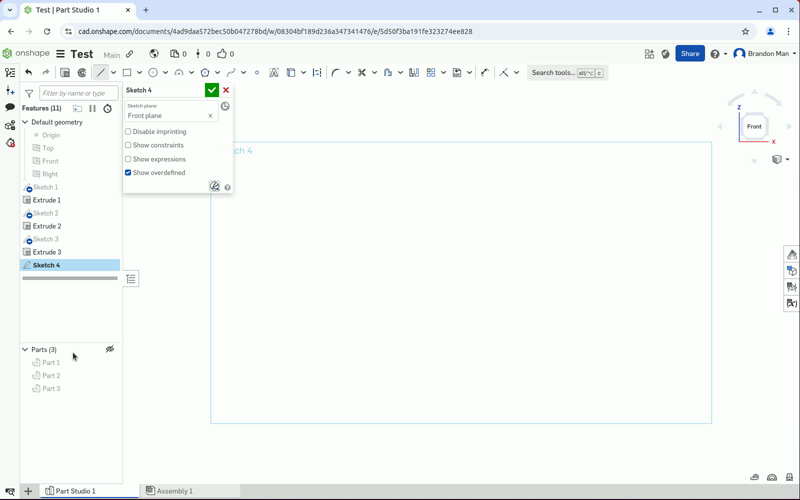
key_down(shift)
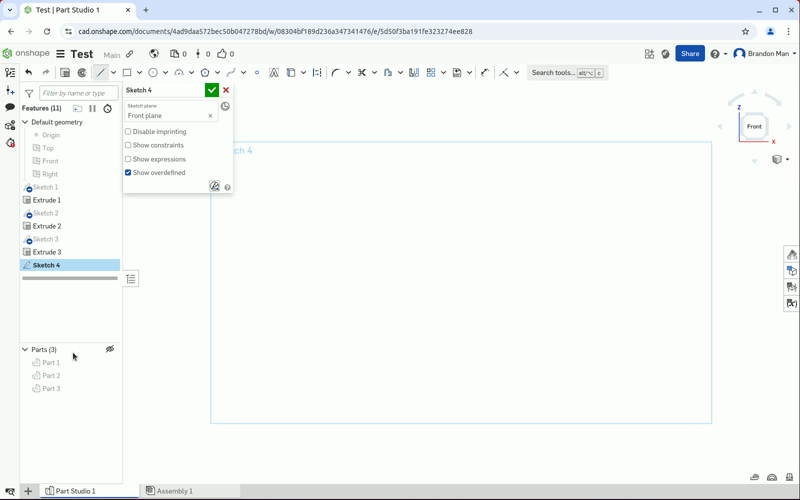
mouse_move(458, 395)
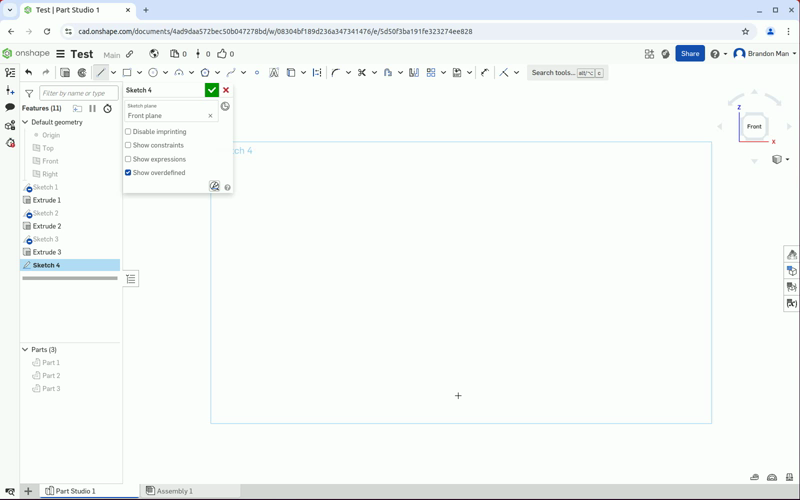
click(458, 395)
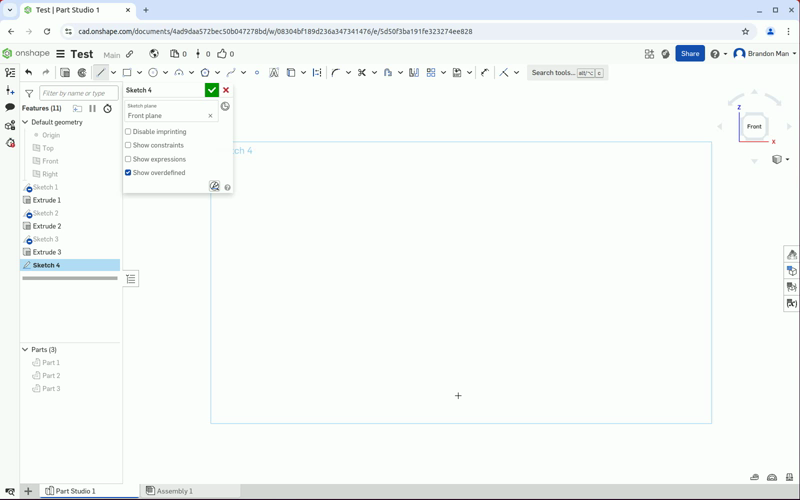
key_up(shift)
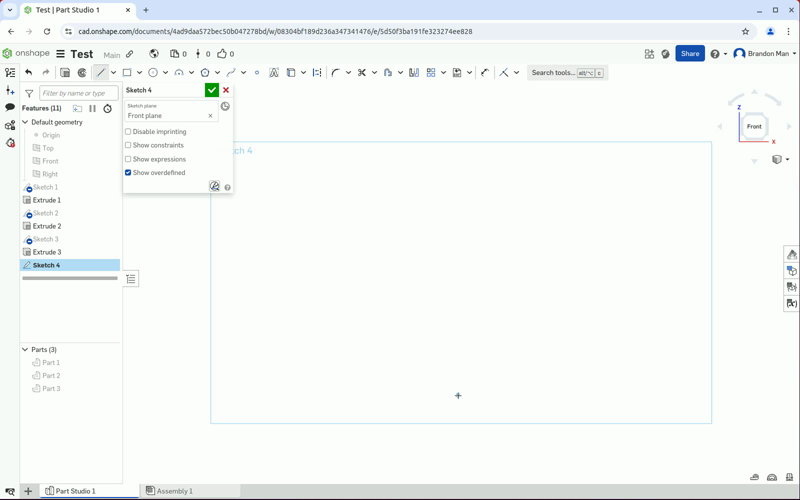
key_down(shift)
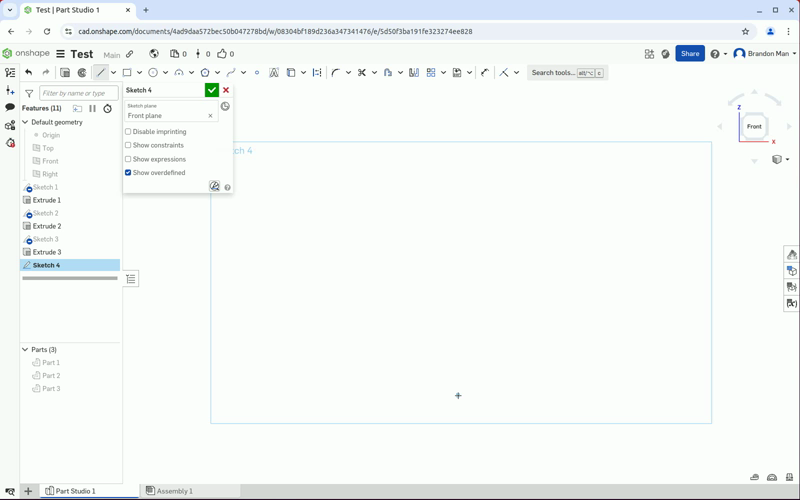
mouse_move(488, 395)
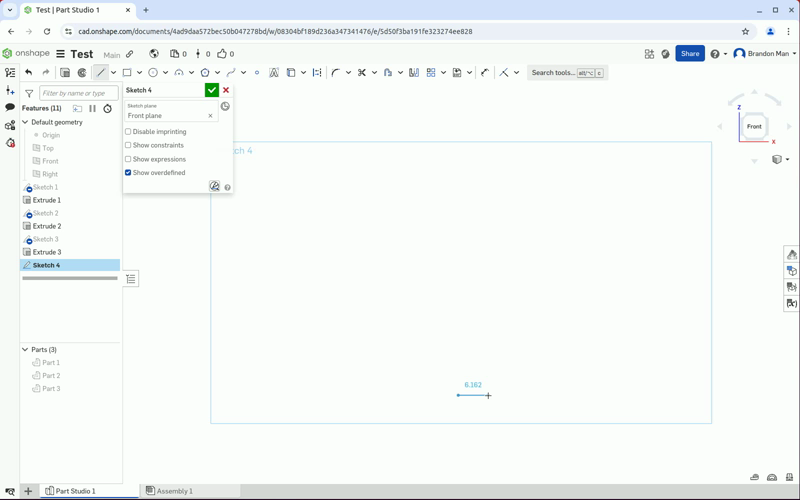
mouse_move(463, 395)
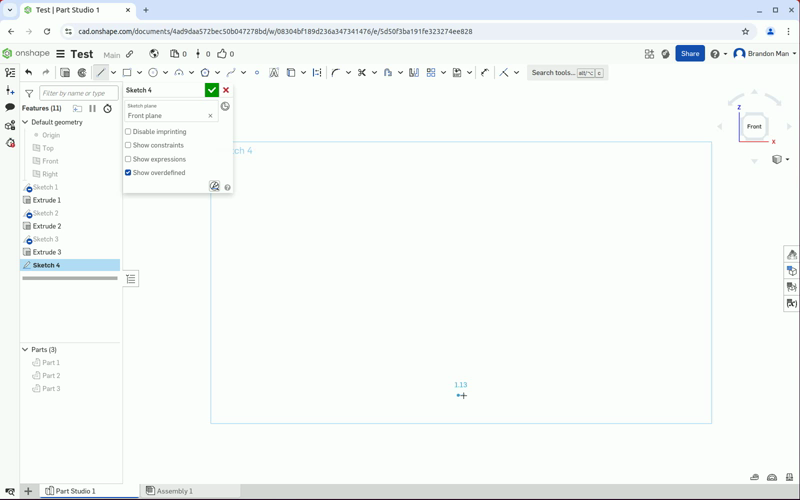
scroll(6)
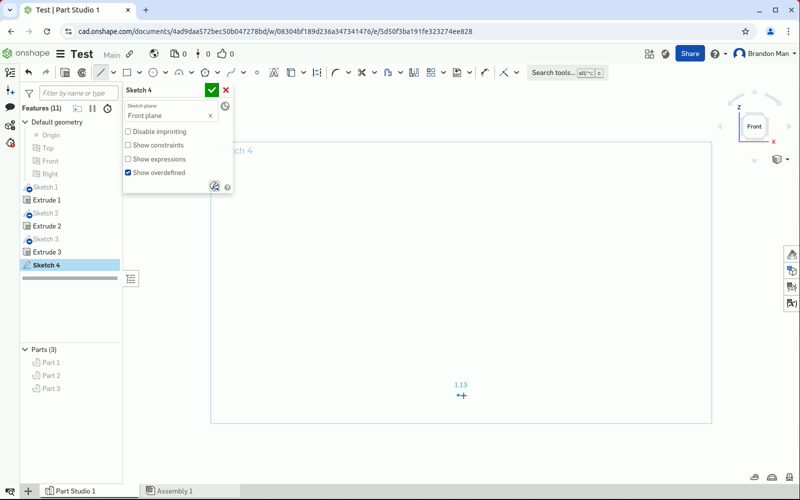
scroll(6)
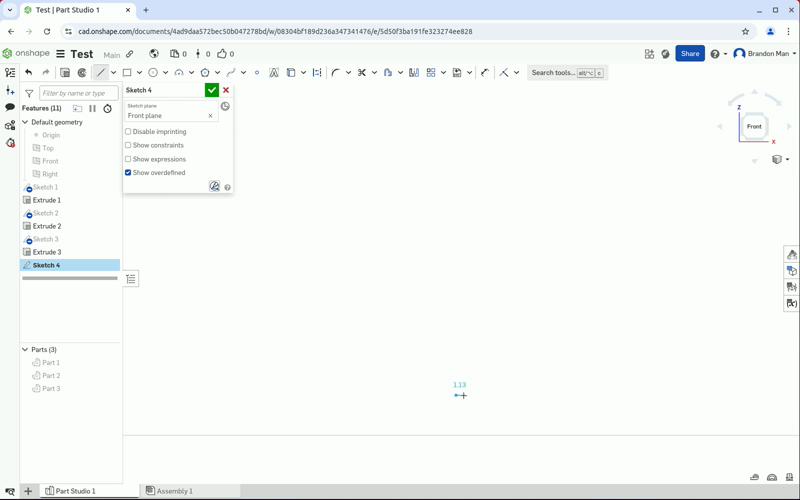
scroll(6)
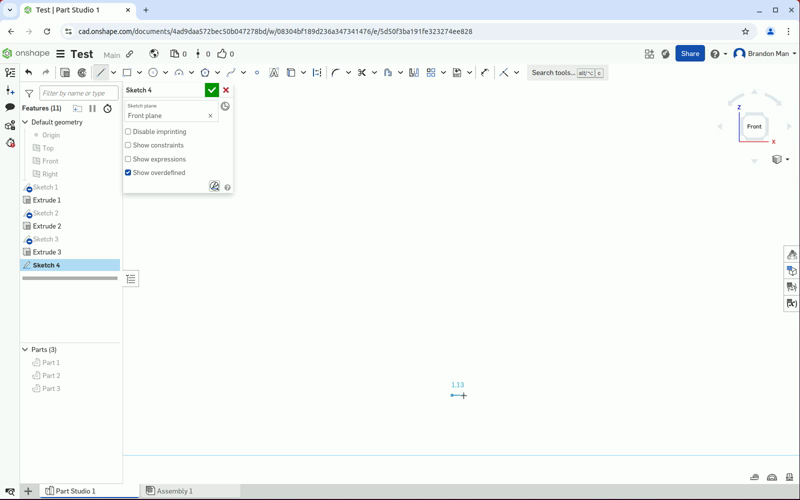
scroll(6)
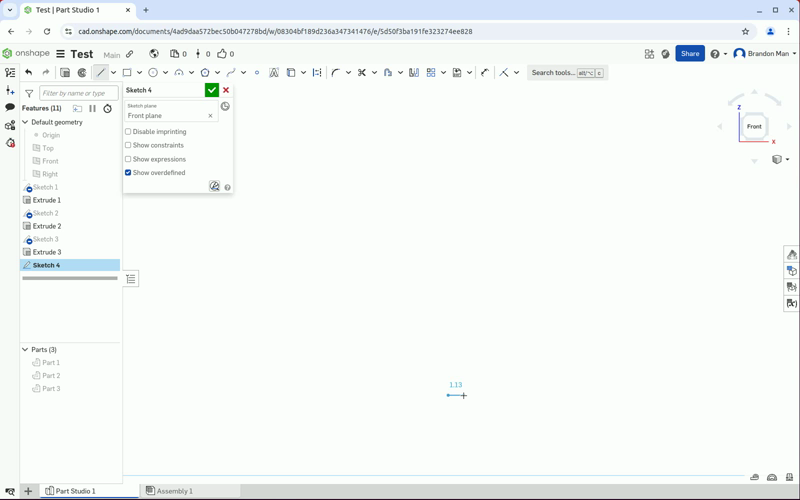
scroll(6)
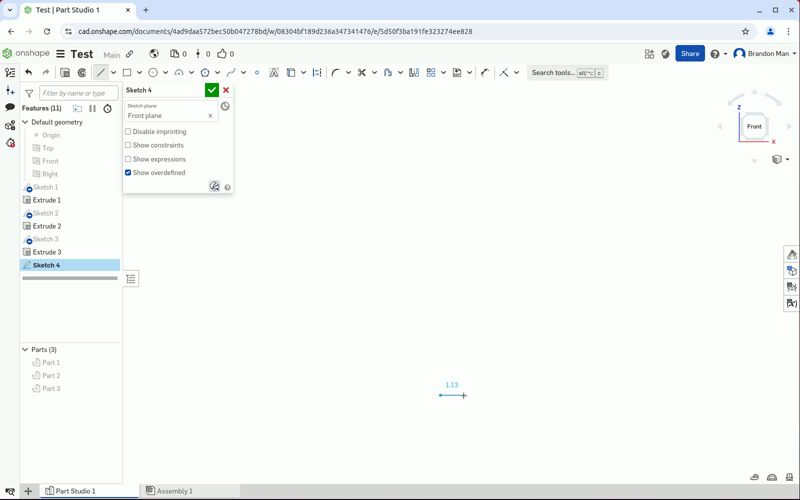
scroll(6)
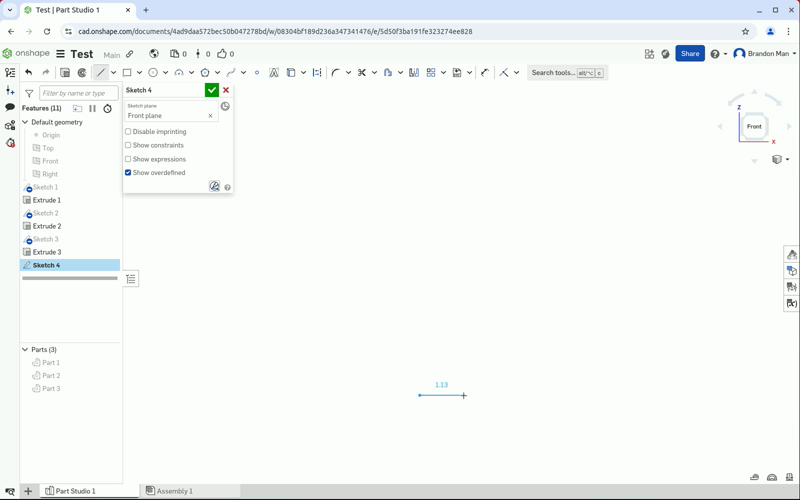
scroll(6)
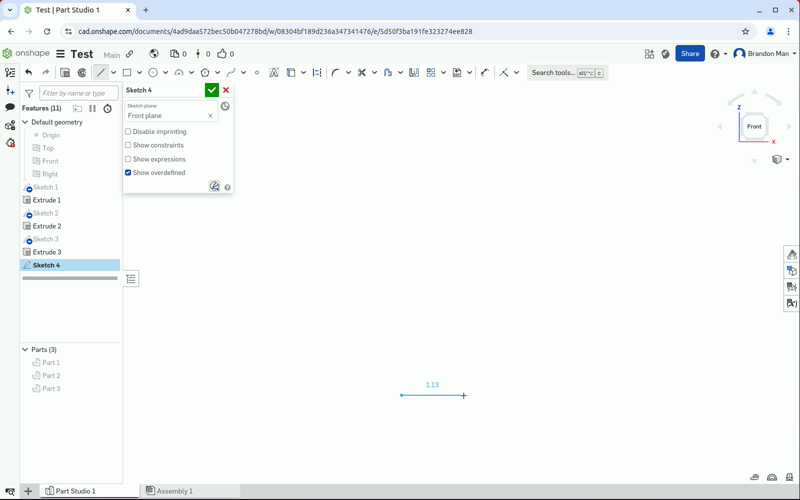
click(463, 395)
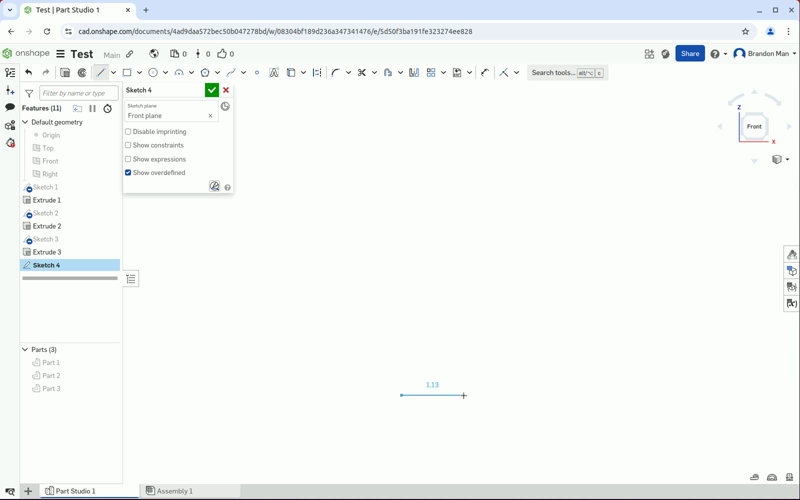
scroll(-6)
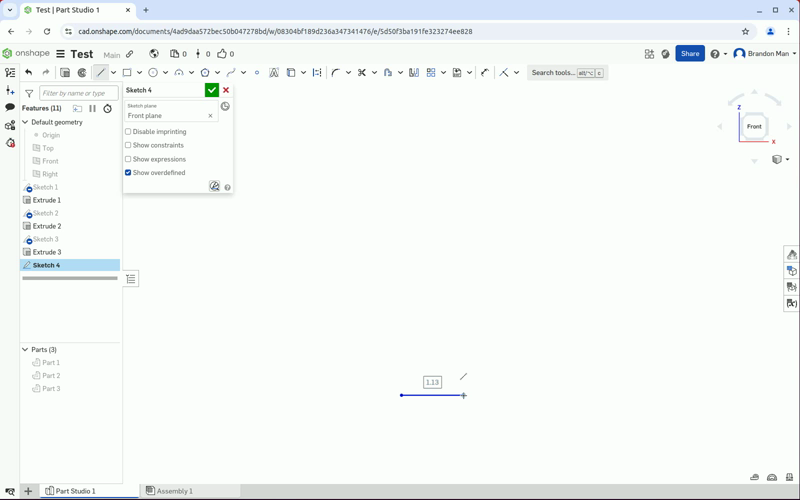
scroll(-6)
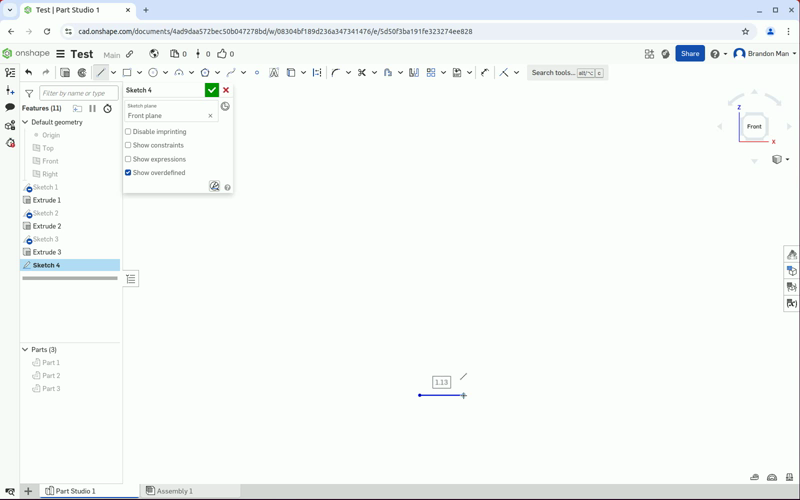
scroll(-6)
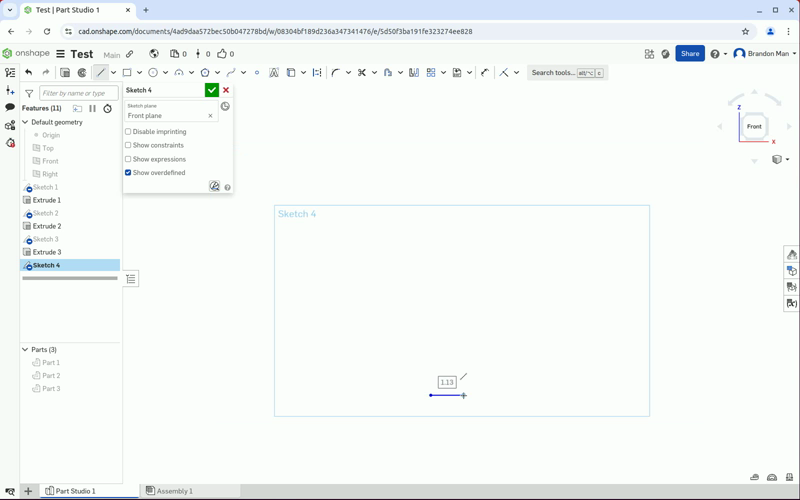
scroll(-6)
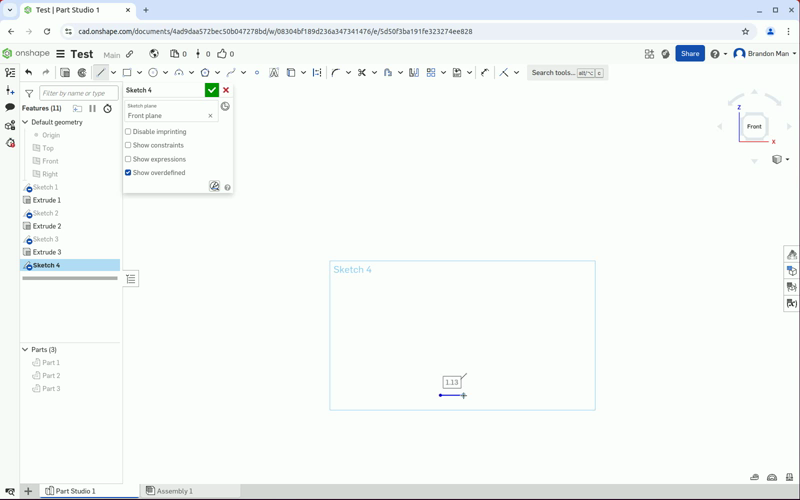
scroll(-6)
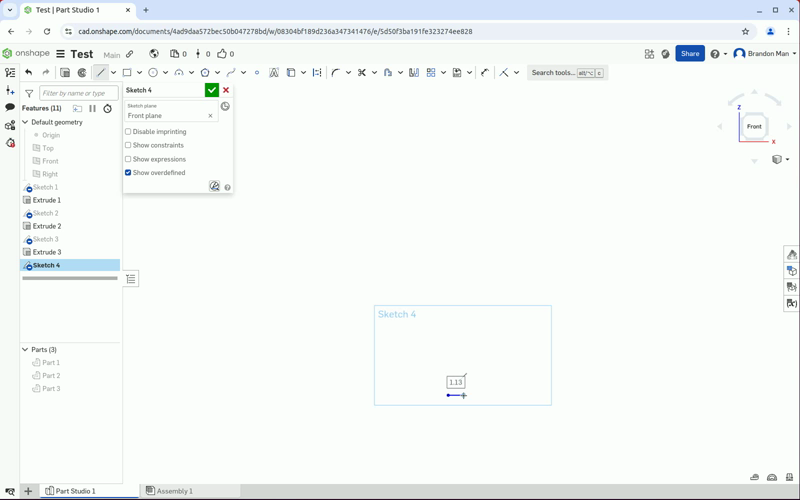
scroll(-6)
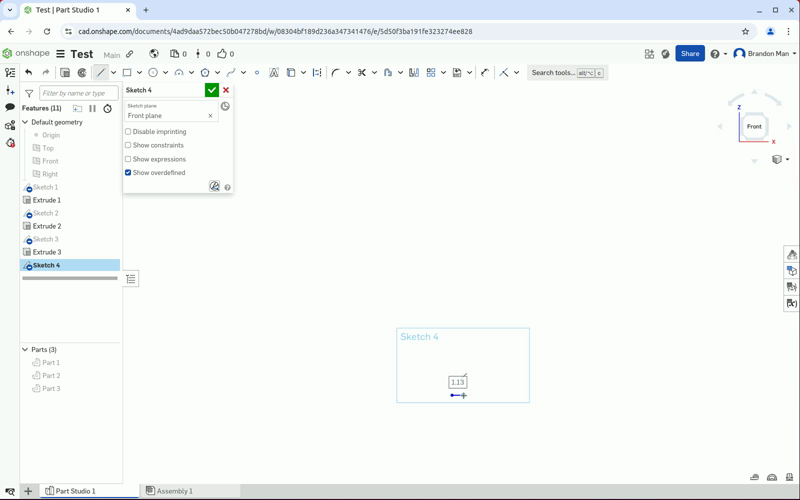
scroll(-6)
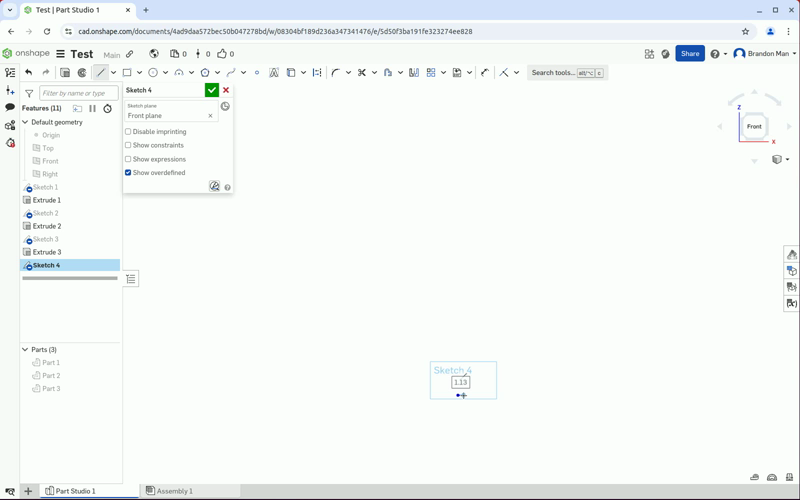
key_up(shift)
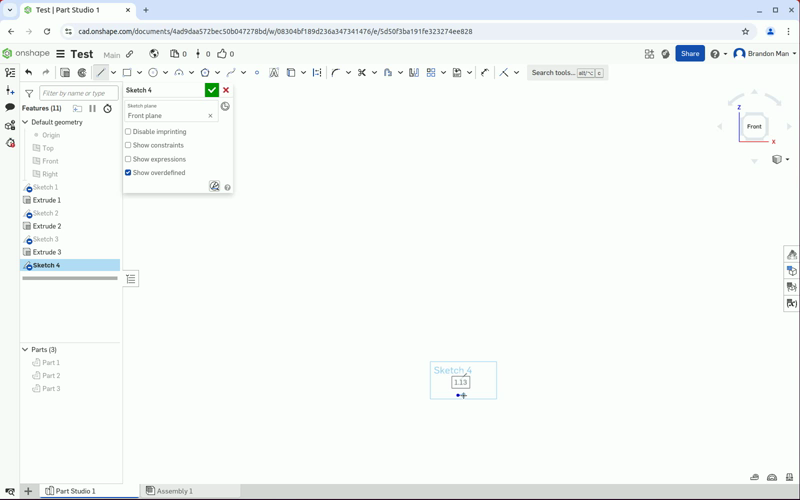
key_down(shift)
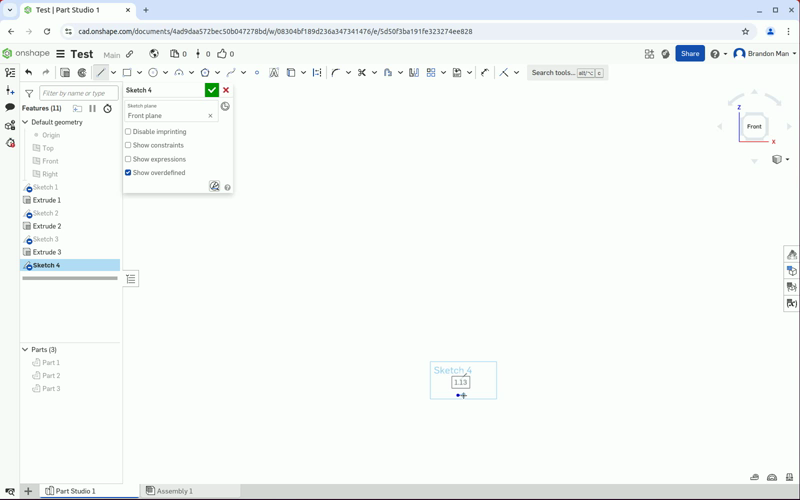
mouse_move(463, 227)
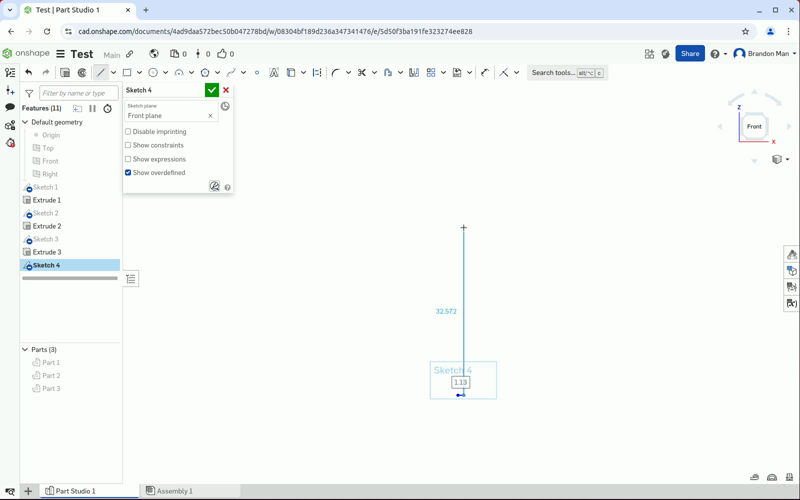
click(463, 227)
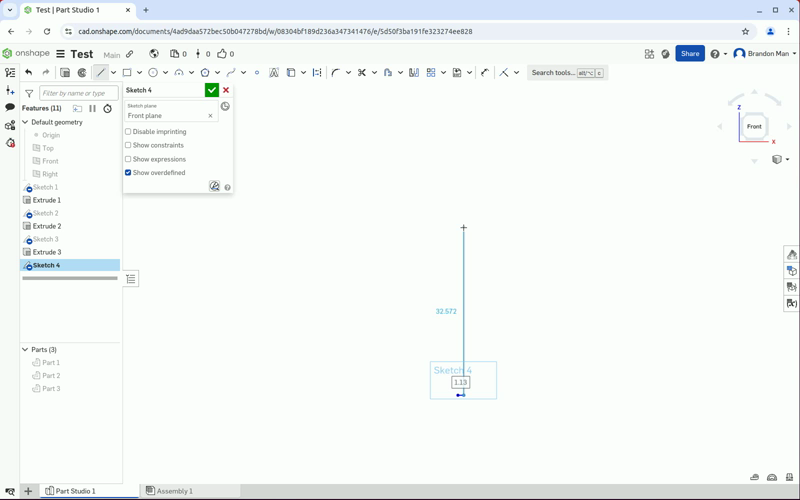
key_up(shift)
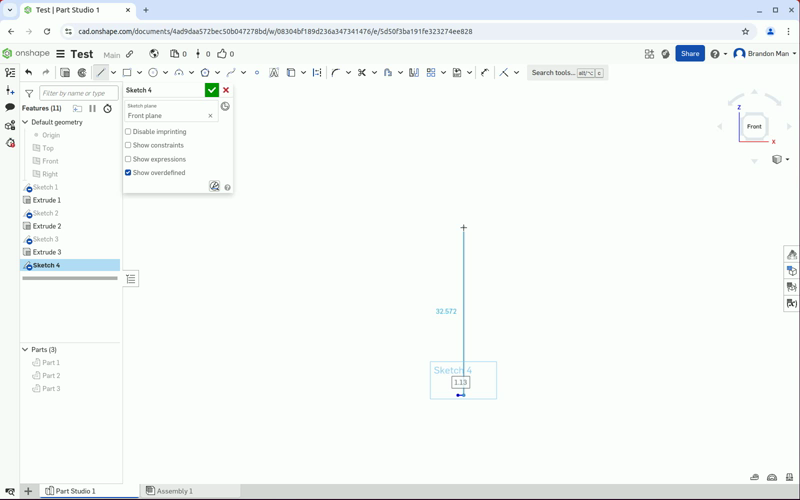
key_down(shift)
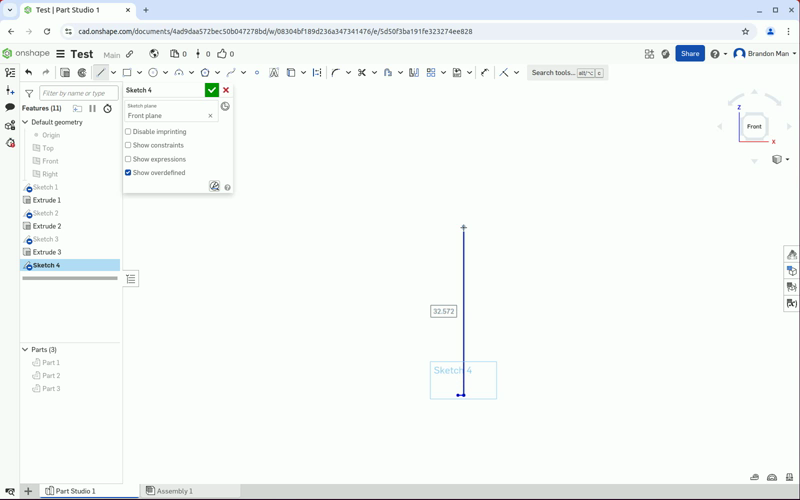
mouse_move(493, 227)
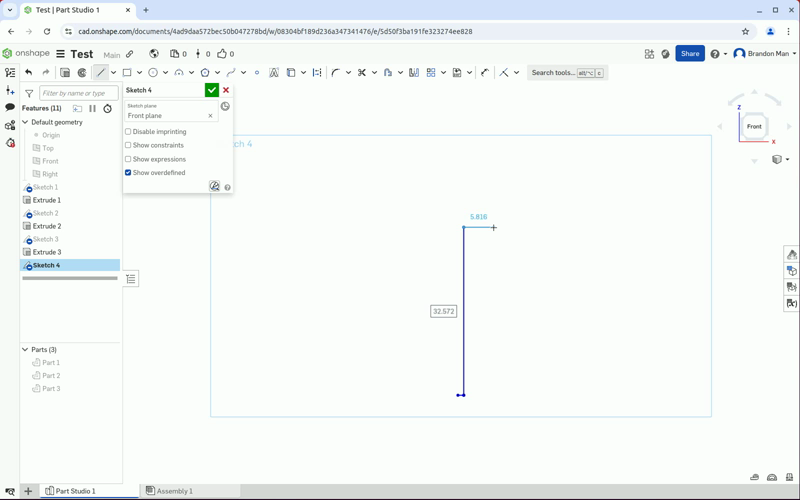
mouse_move(458, 227)
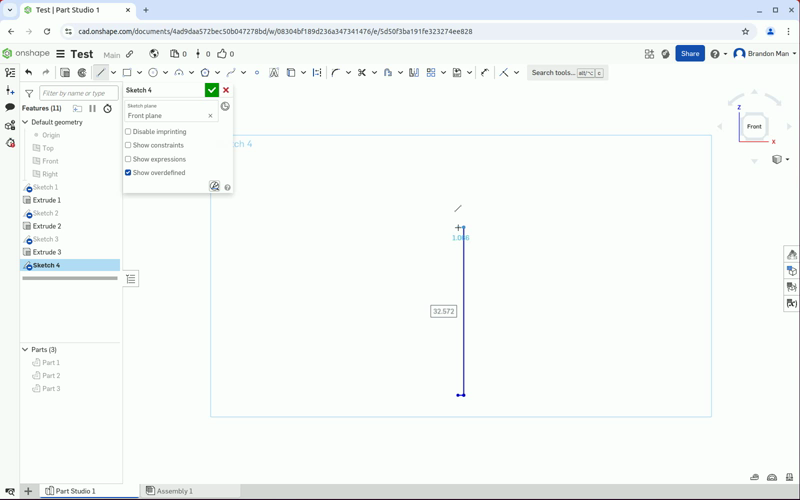
scroll(6)
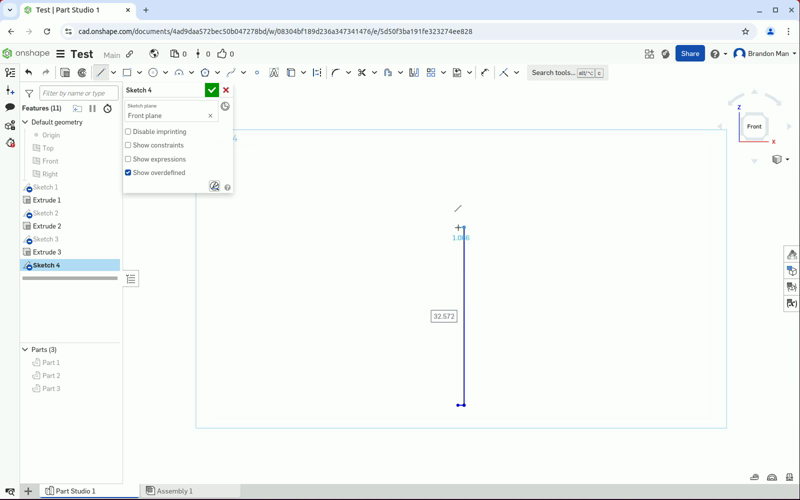
scroll(6)
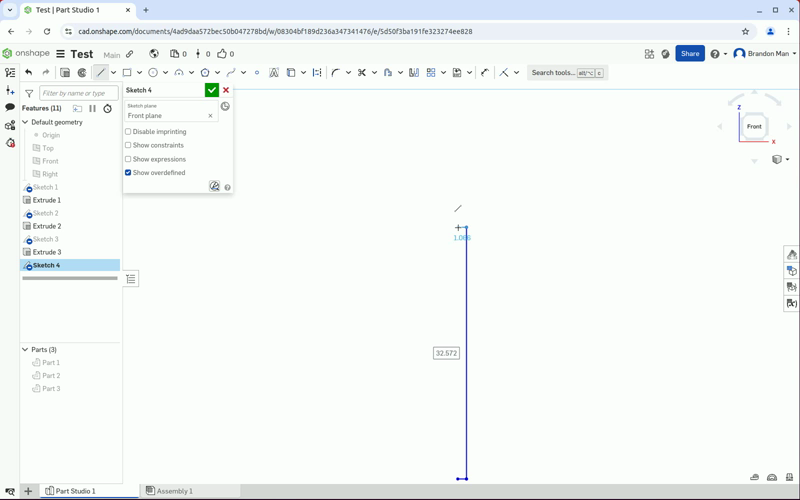
scroll(6)
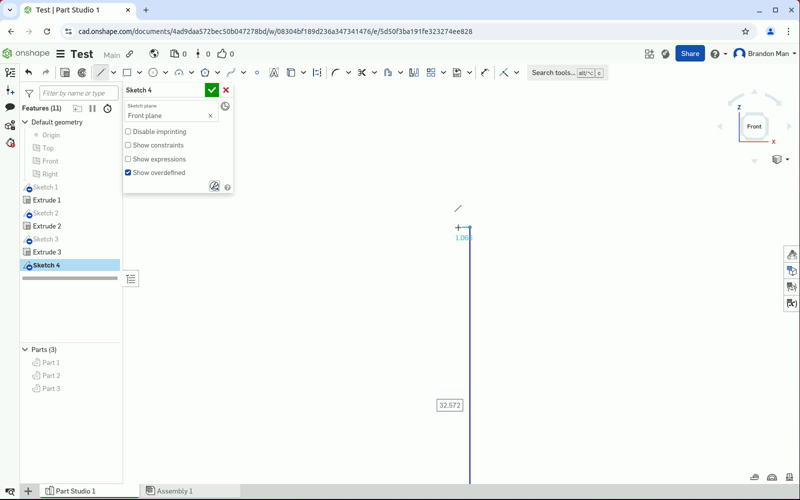
scroll(6)
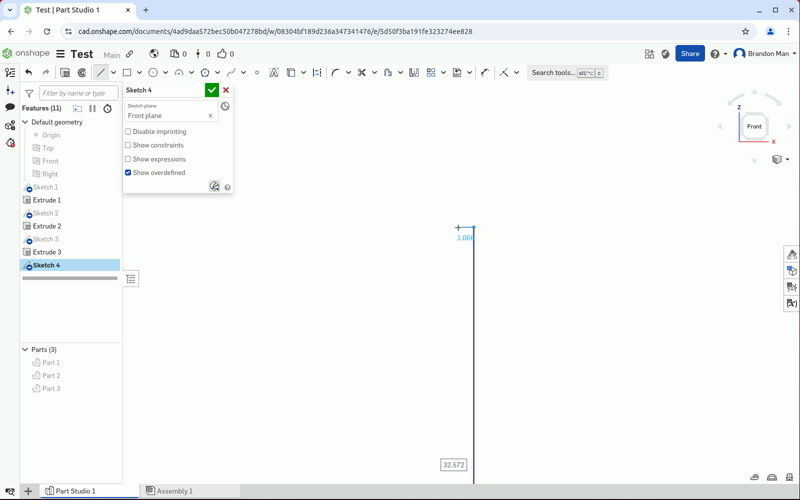
scroll(6)
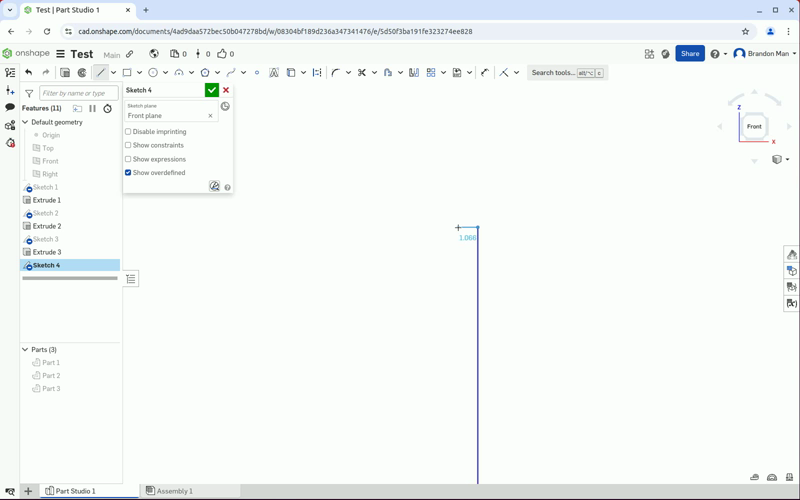
scroll(6)
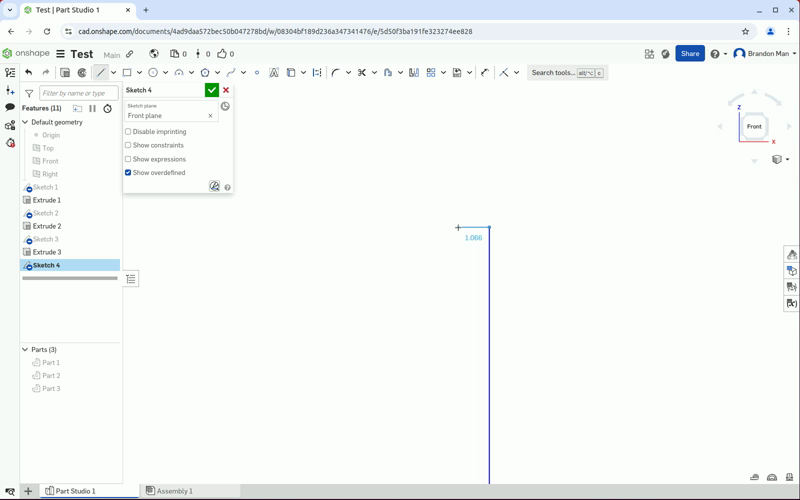
scroll(6)
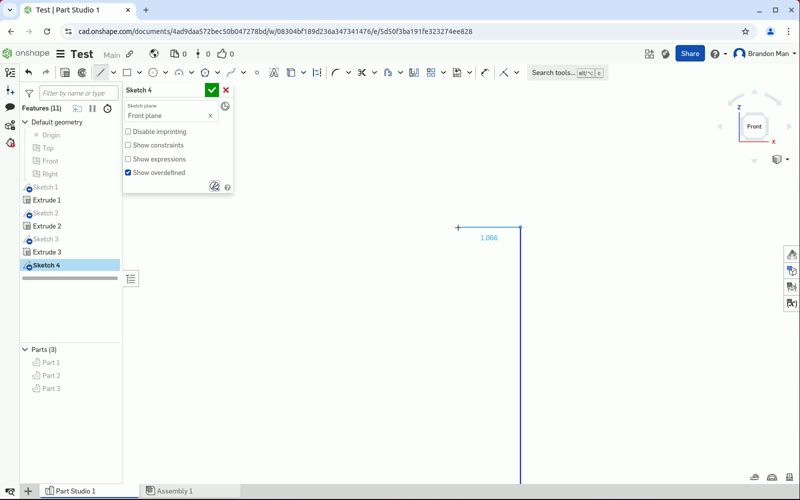
click(458, 227)
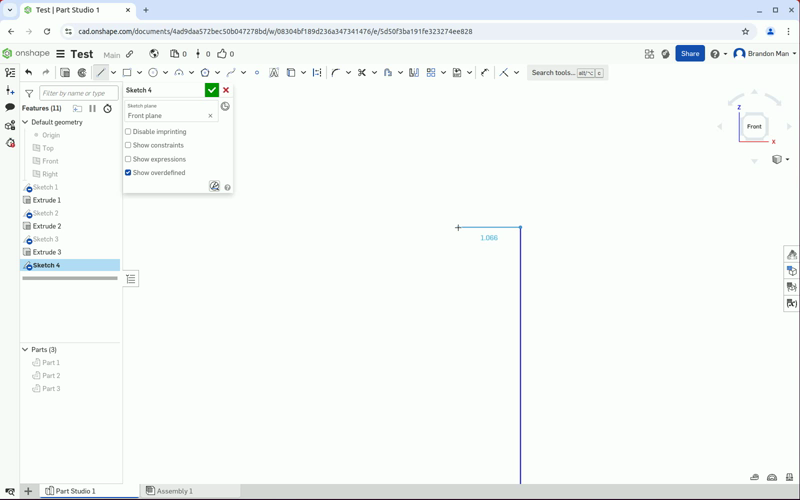
scroll(-6)
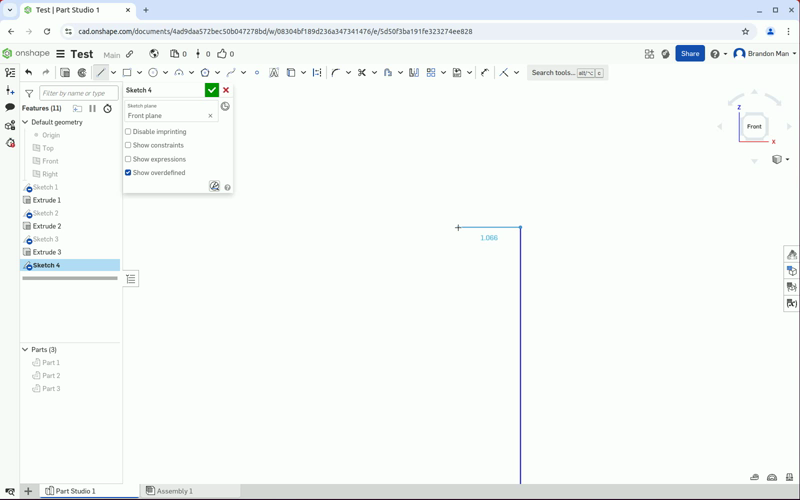
scroll(-6)
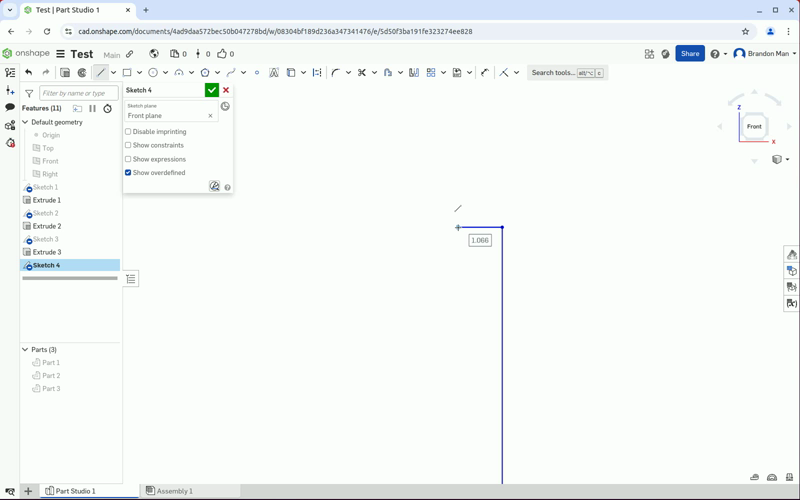
scroll(-6)
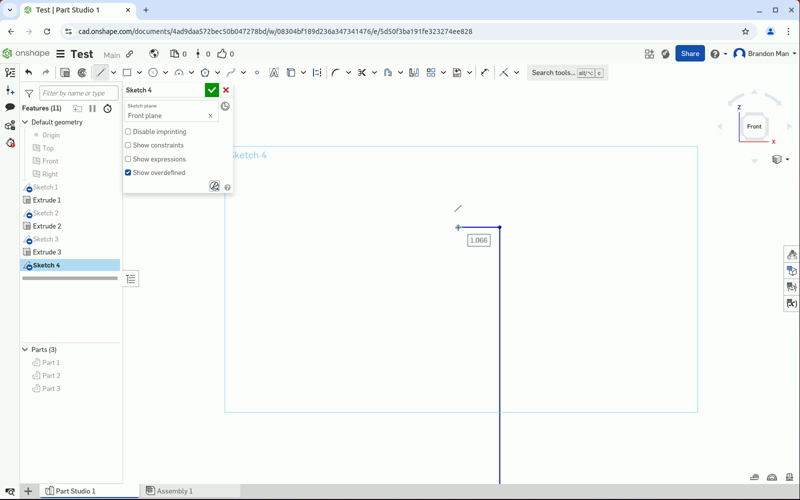
scroll(-6)
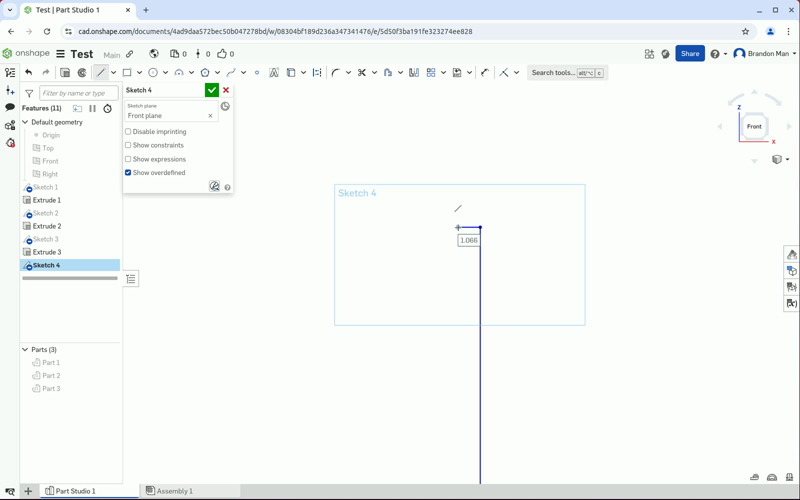
scroll(-6)
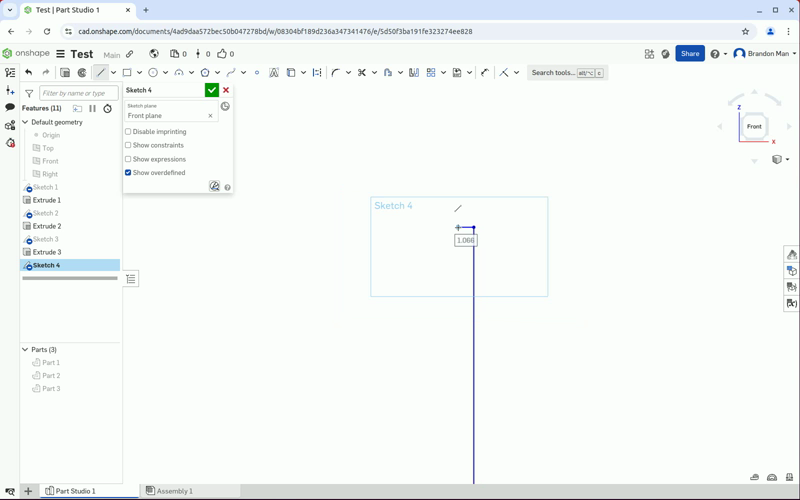
scroll(-6)
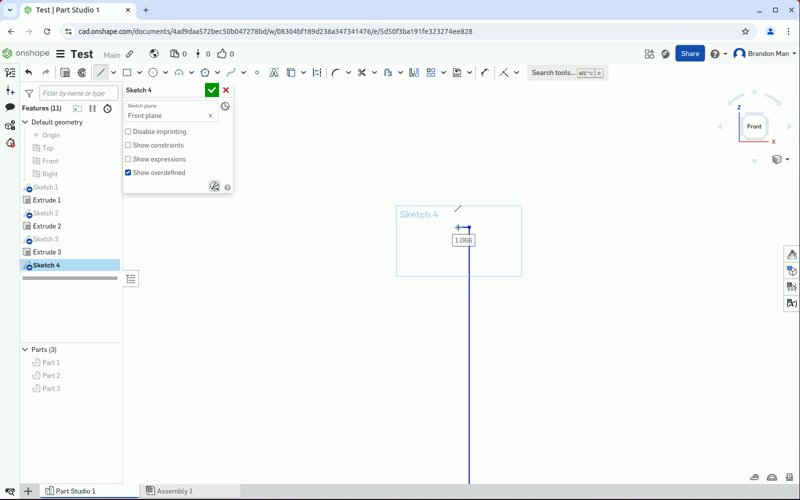
scroll(-6)
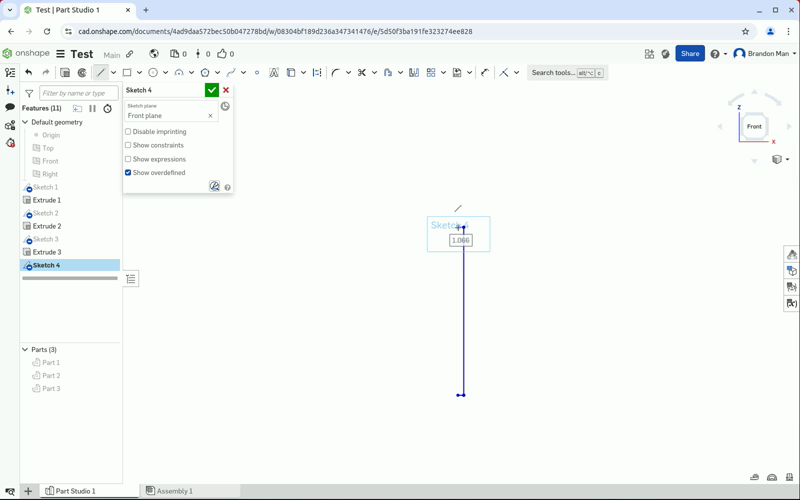
key_up(shift)
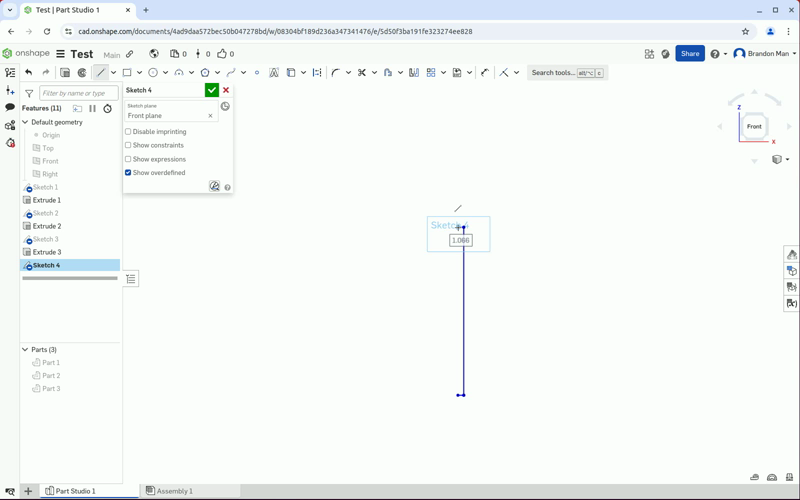
key_down(shift)
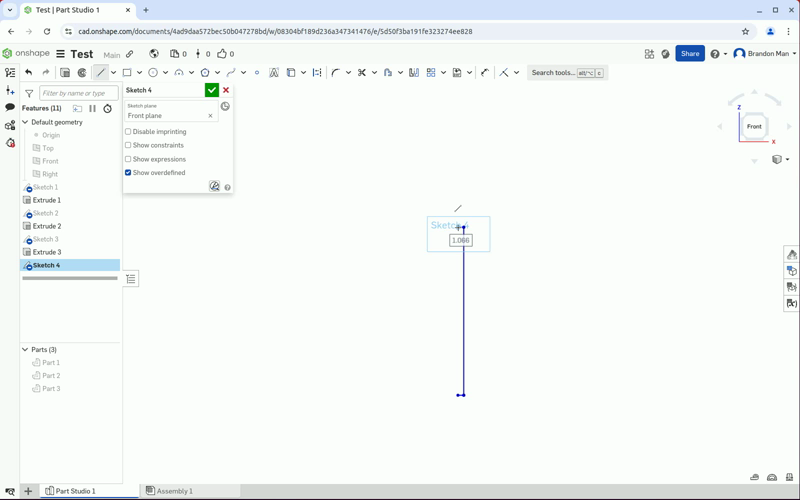
mouse_move(458, 395)
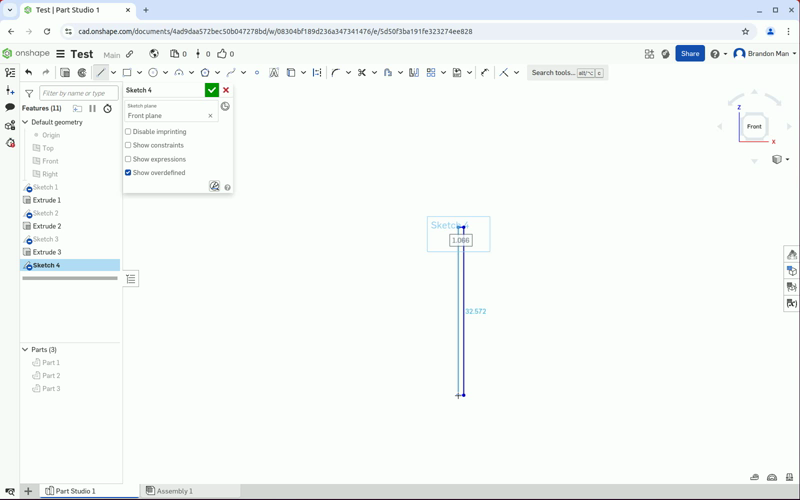
key_up(shift)
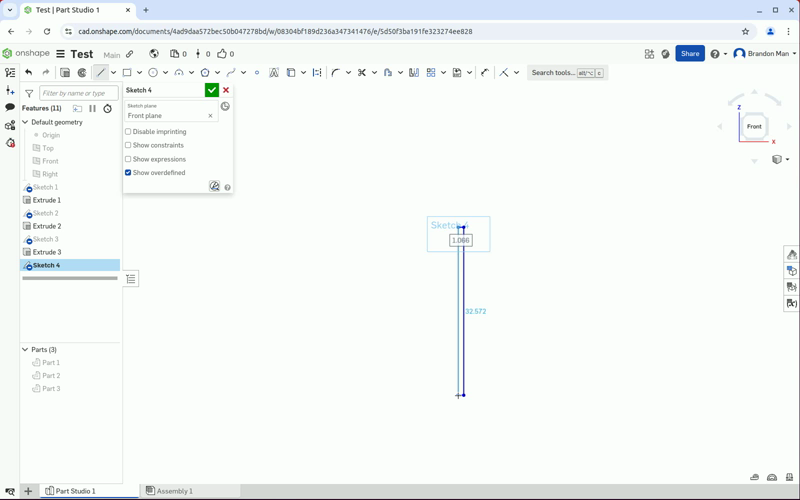
click(458, 395)
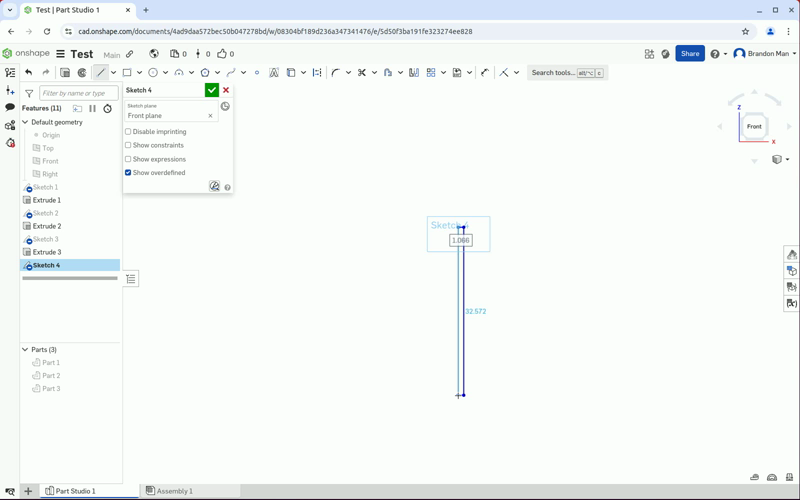
key(esc)
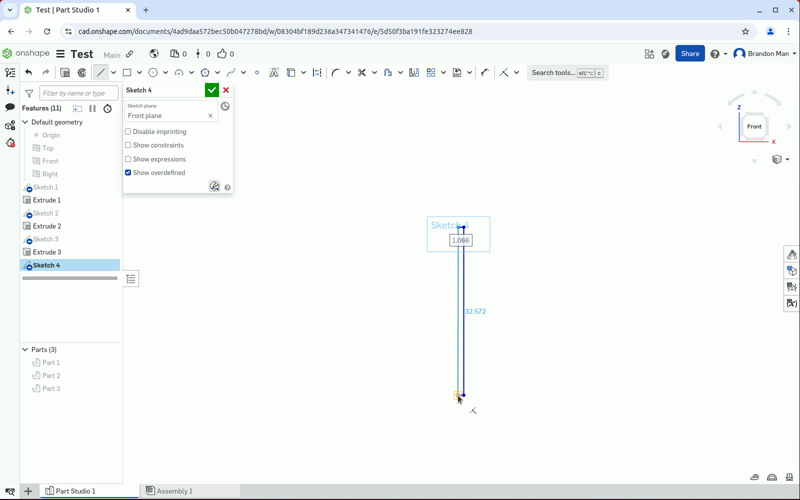
mouse_move(460, 291)
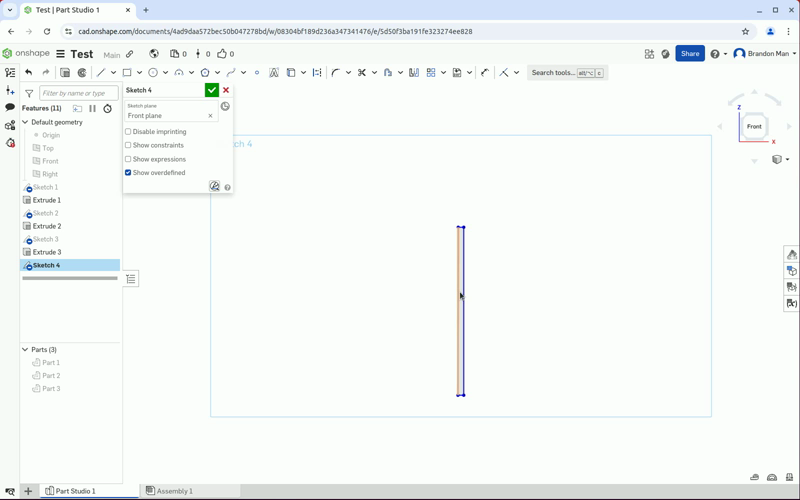
scroll(6)
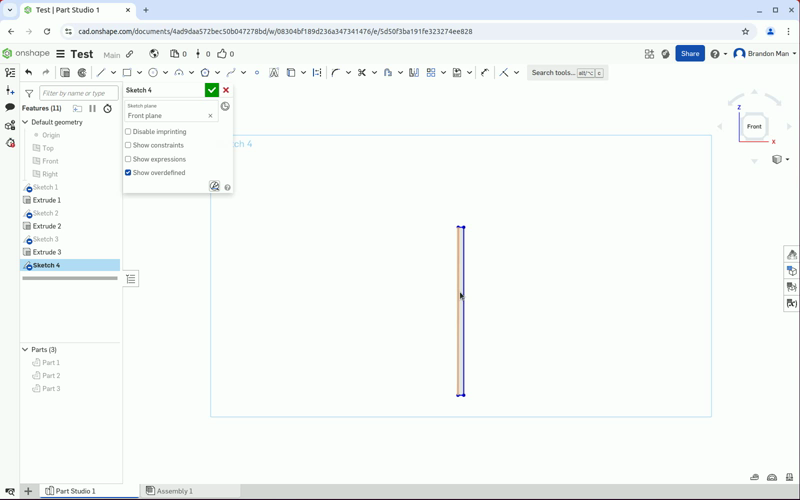
scroll(6)
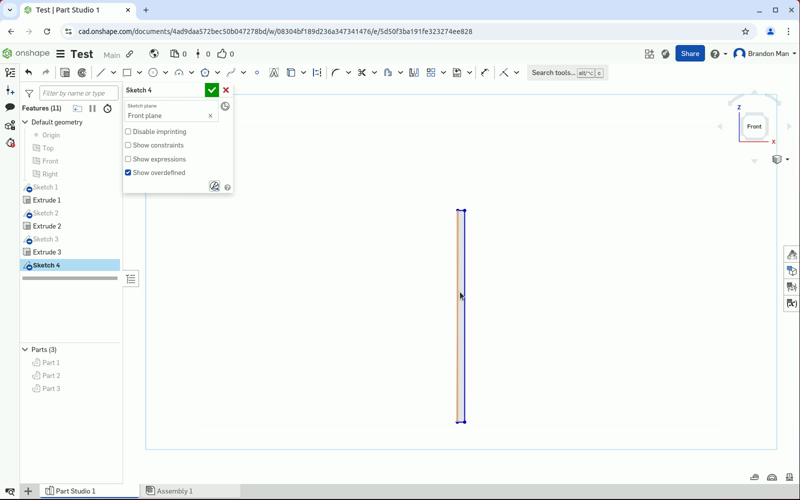
scroll(6)
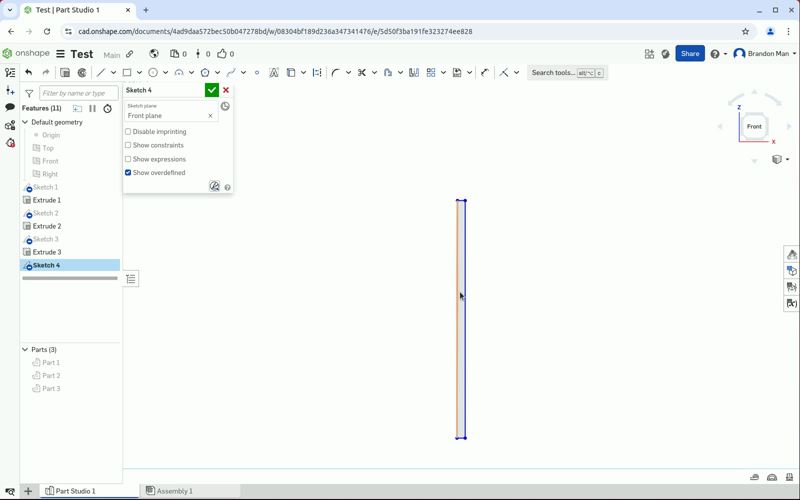
scroll(6)
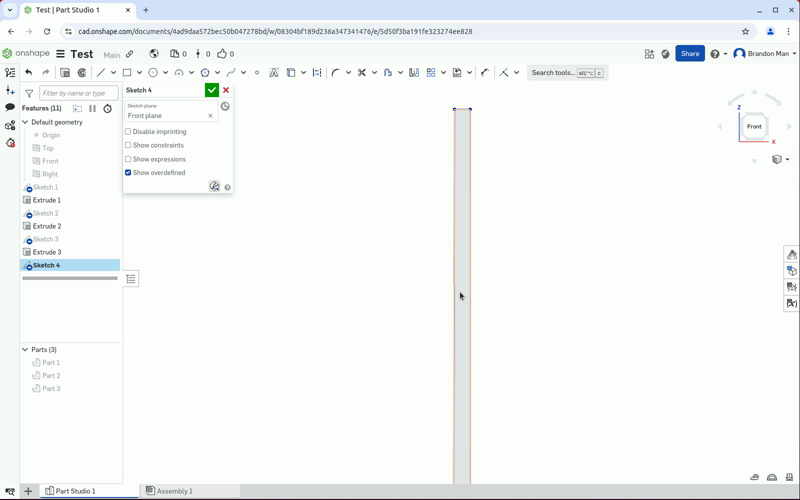
scroll(6)
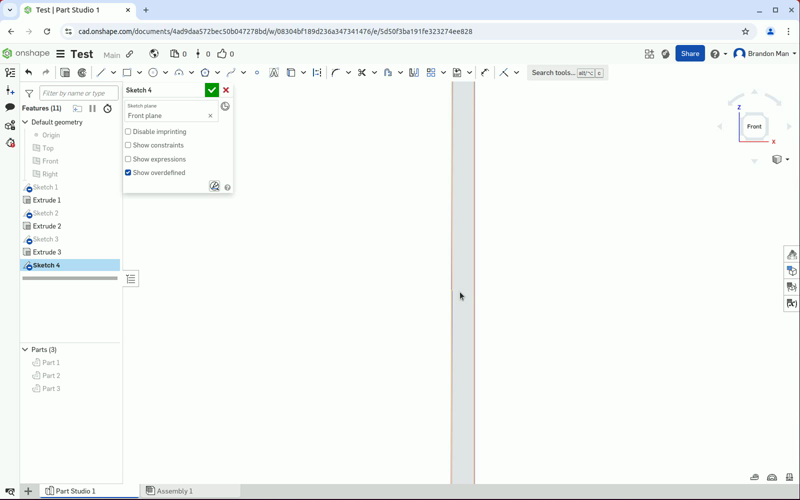
scroll(6)
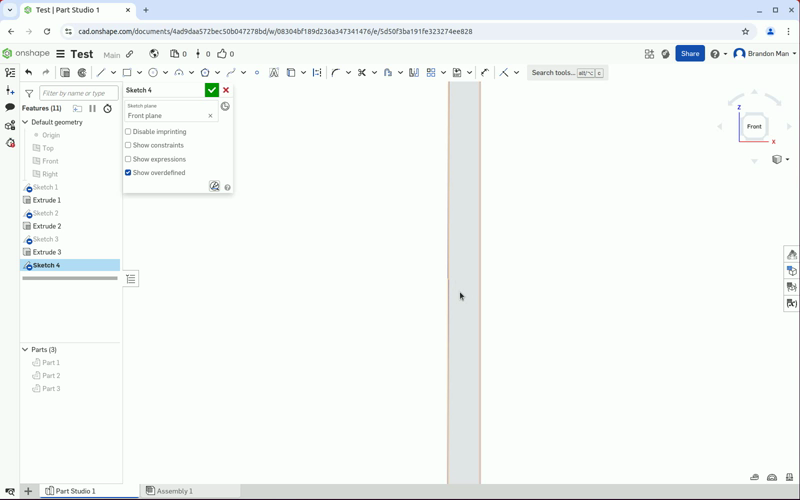
scroll(6)
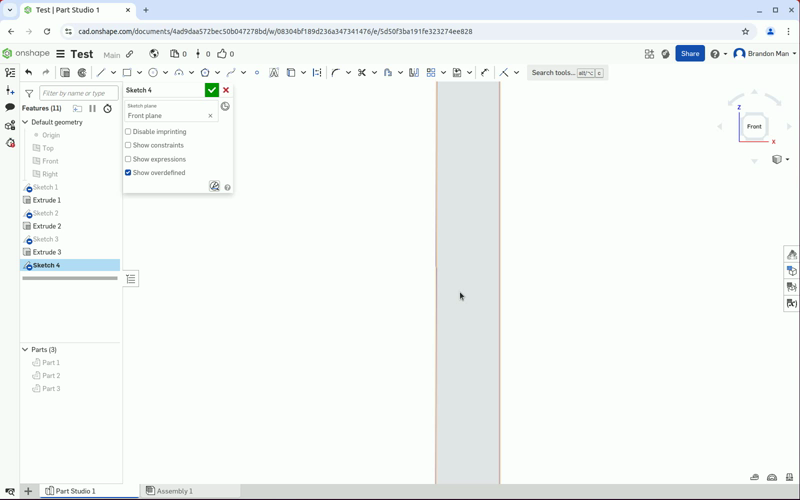
click(460, 291)
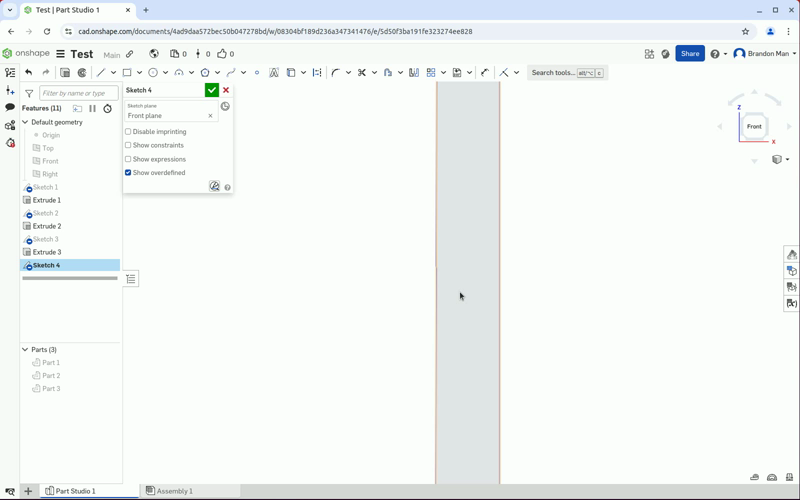
scroll(-6)
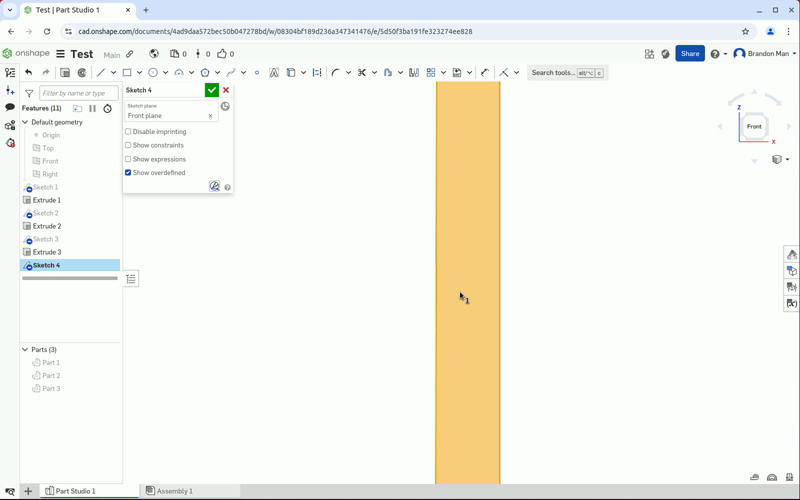
scroll(-6)
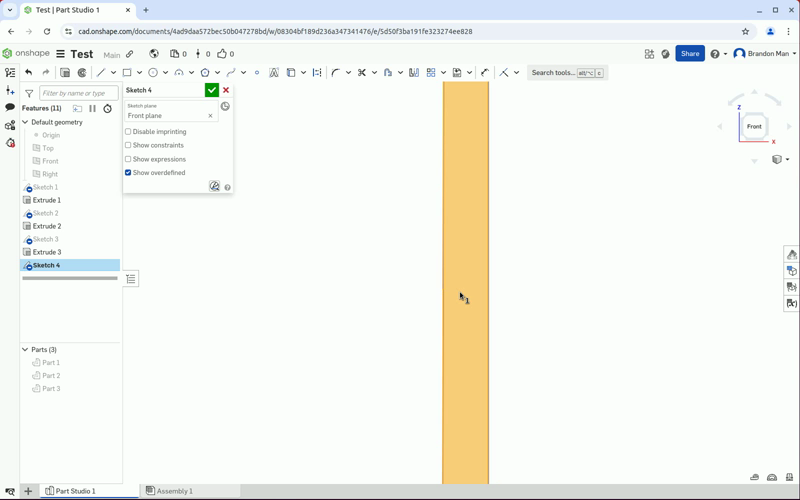
scroll(-6)
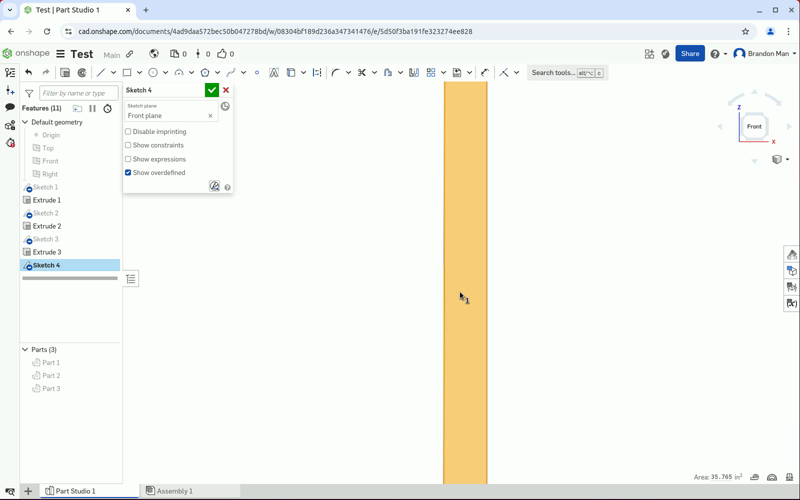
scroll(-6)
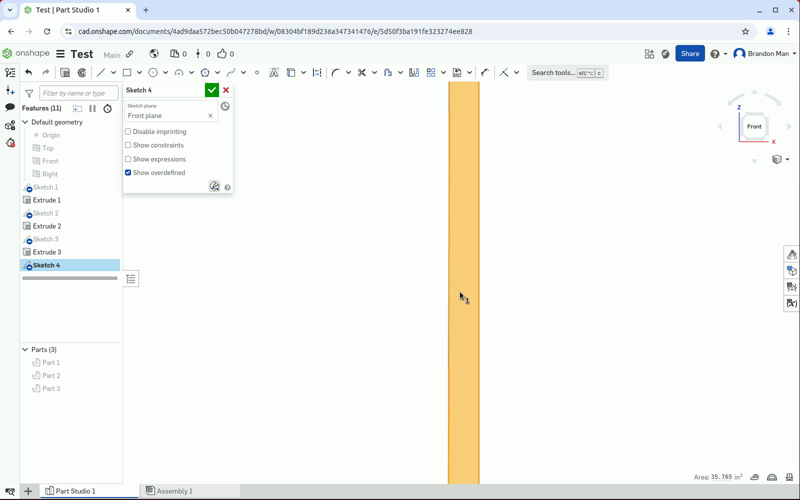
scroll(-6)
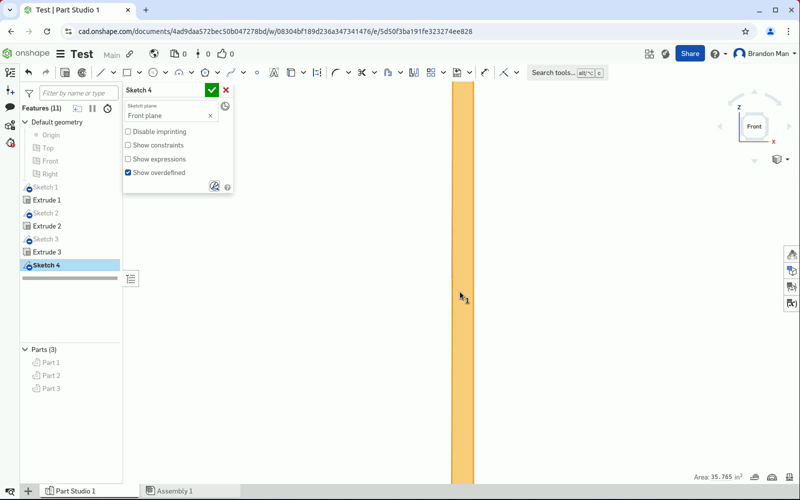
scroll(-6)
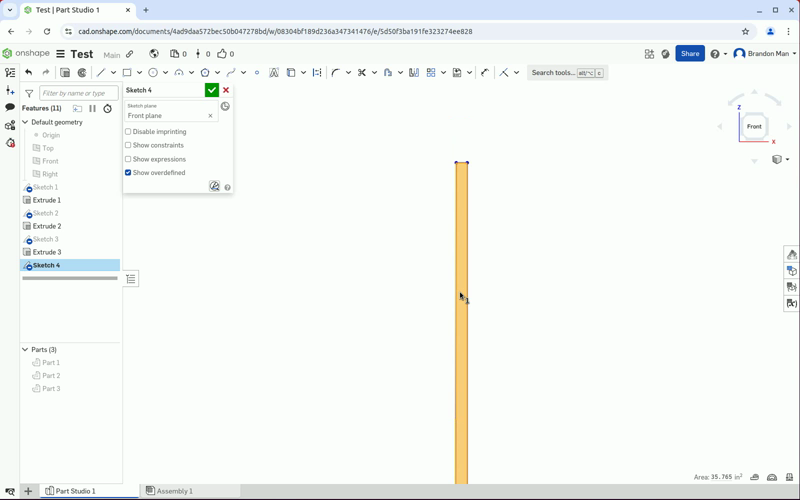
scroll(-6)
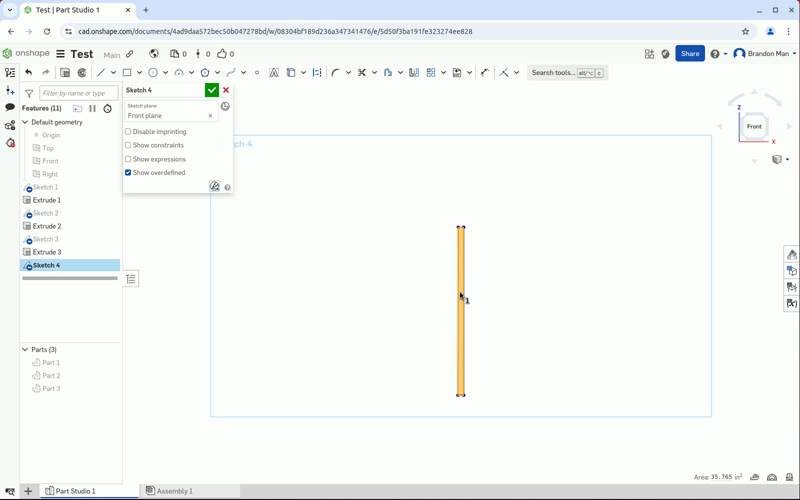
mouse_move(73, 352)
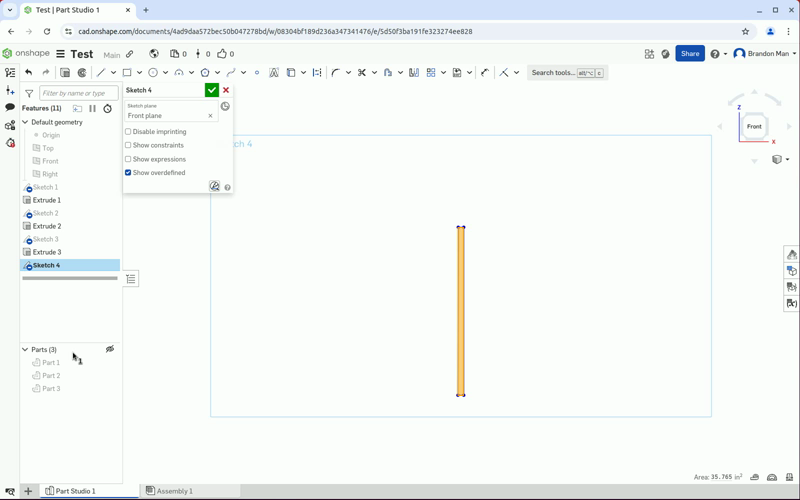
key(shift+y)
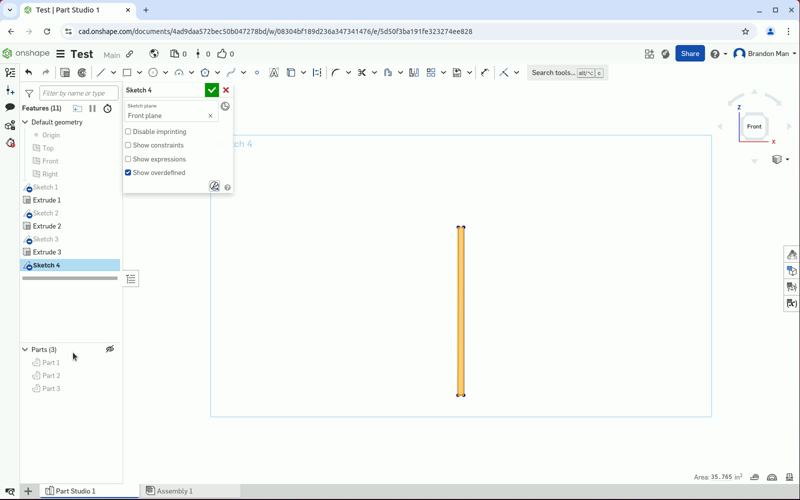
key(shift+e)
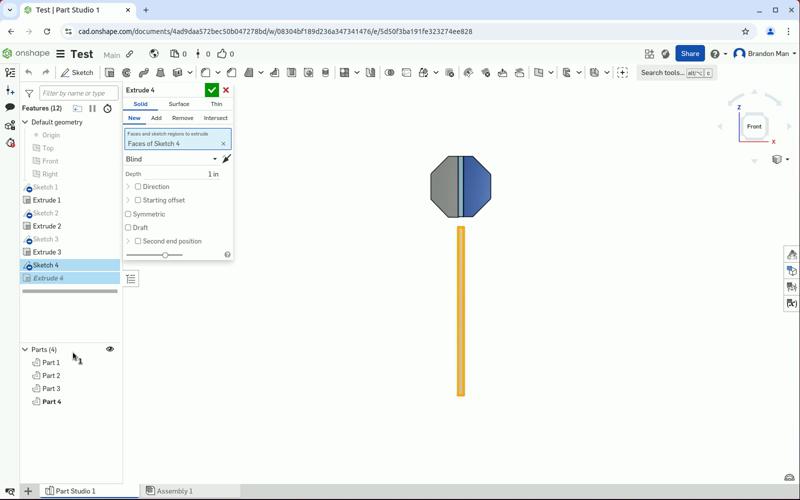
mouse_move(143, 106)
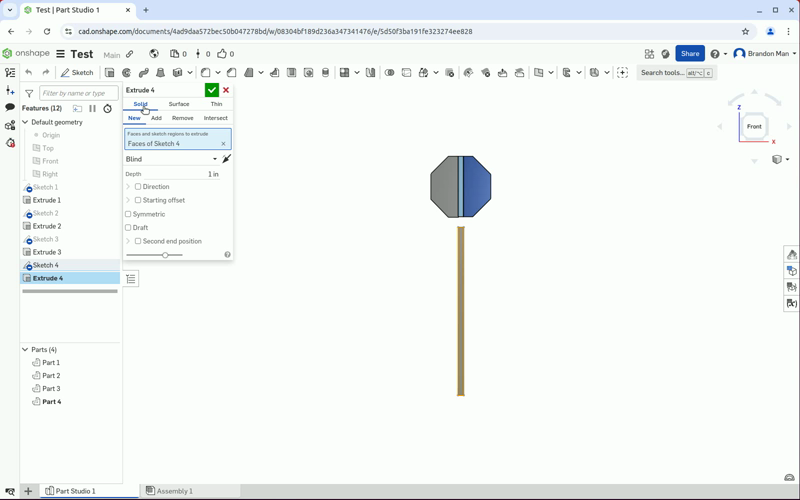
click(143, 106)
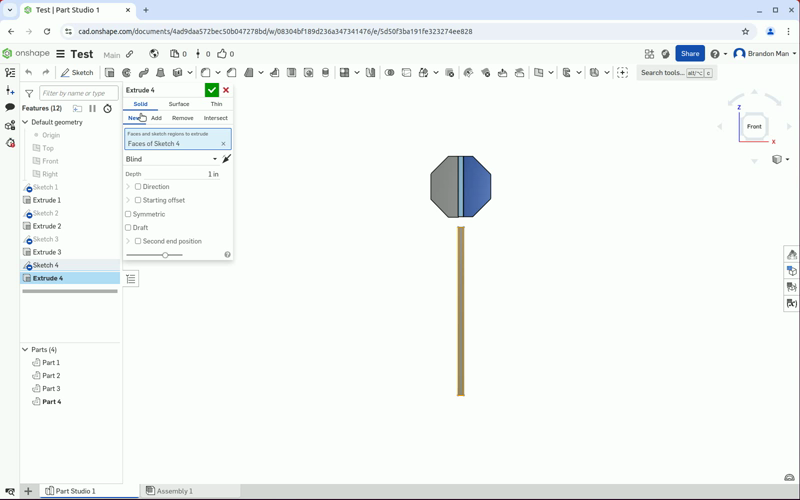
mouse_move(137, 120)
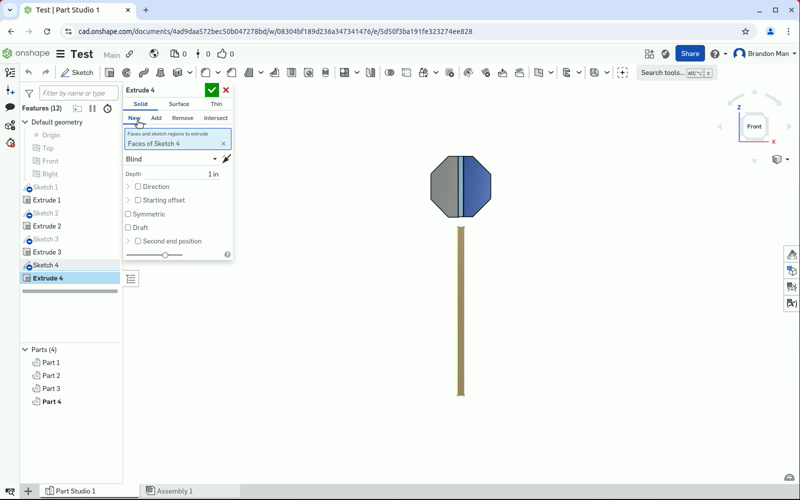
click(137, 120)
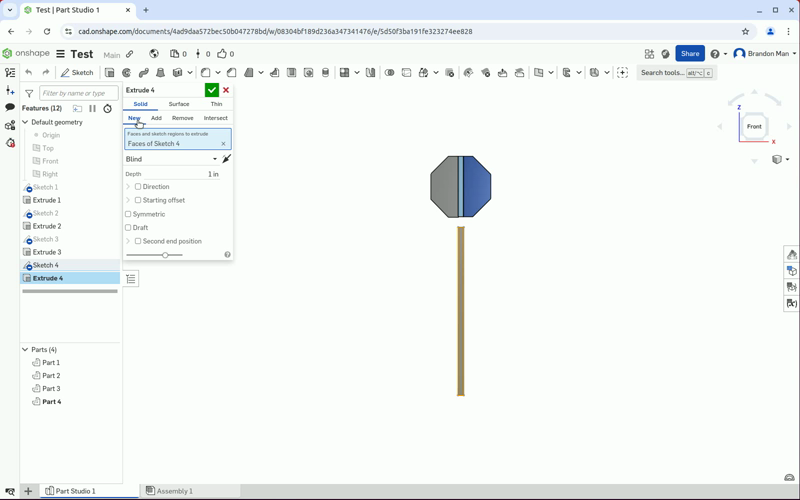
key(tab, 4)
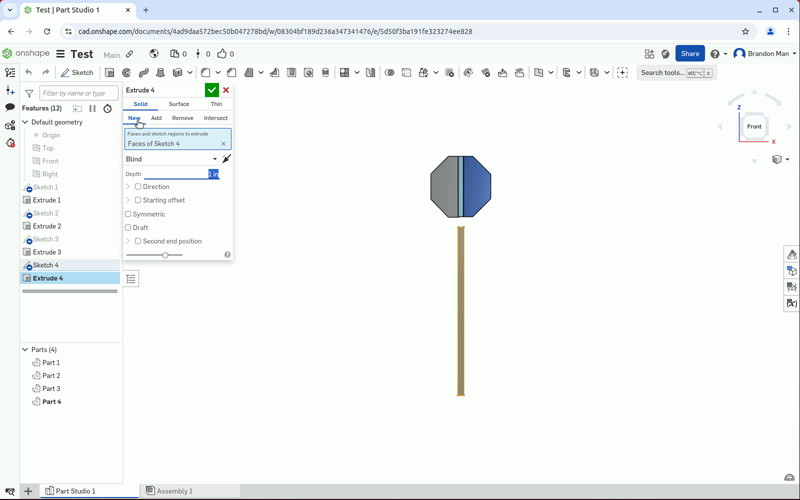
text(-1.204)
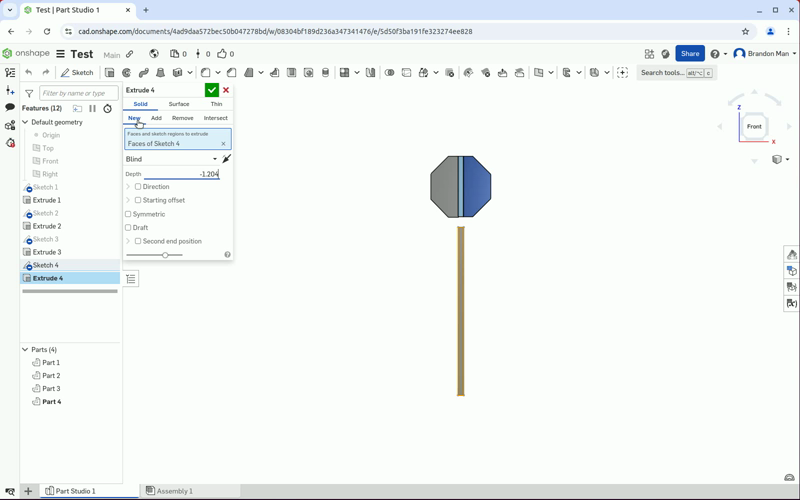
key(enter)
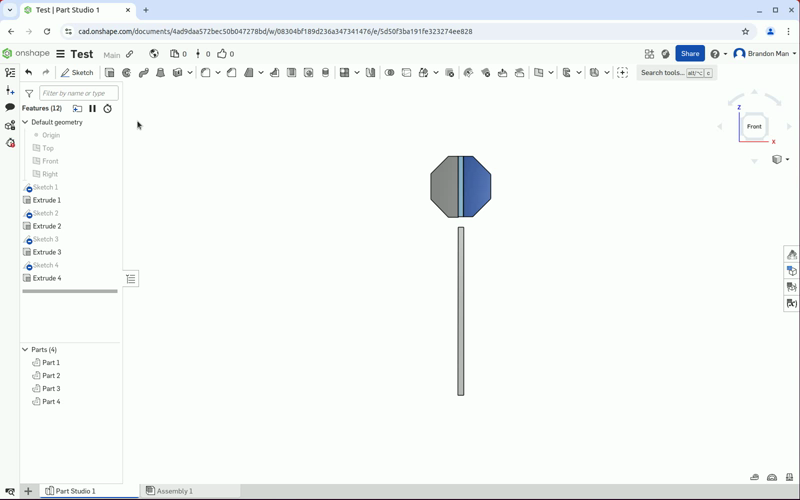
key(shift+h)
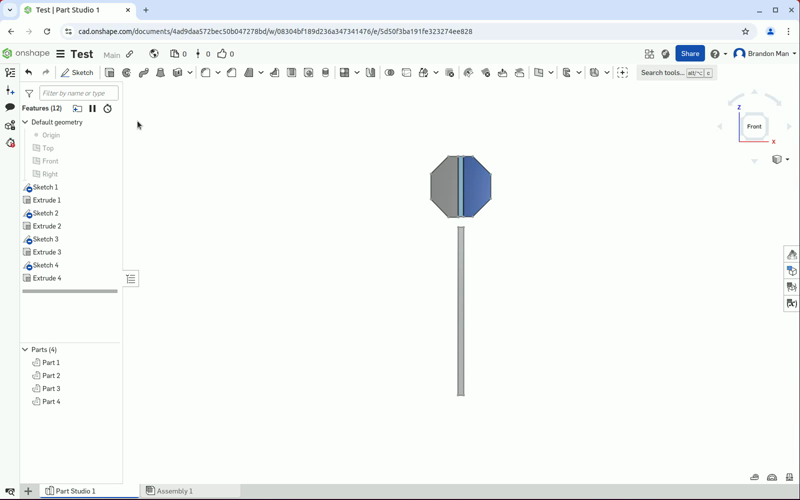
key(shift+h)
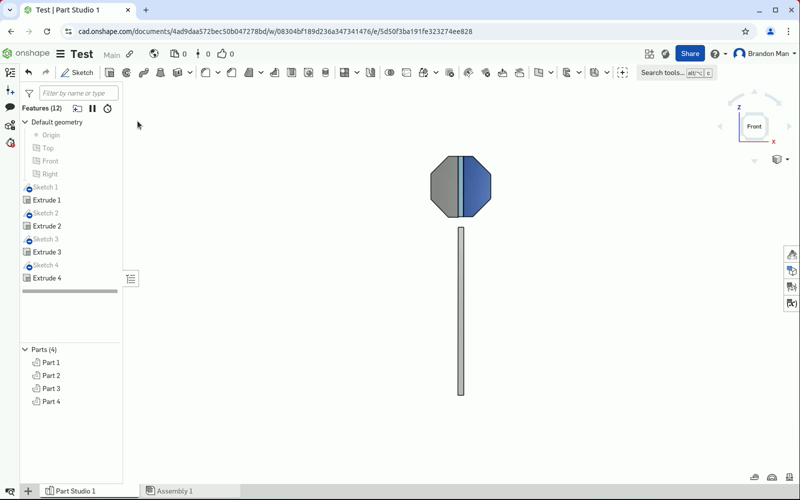
mouse_move(73, 189)
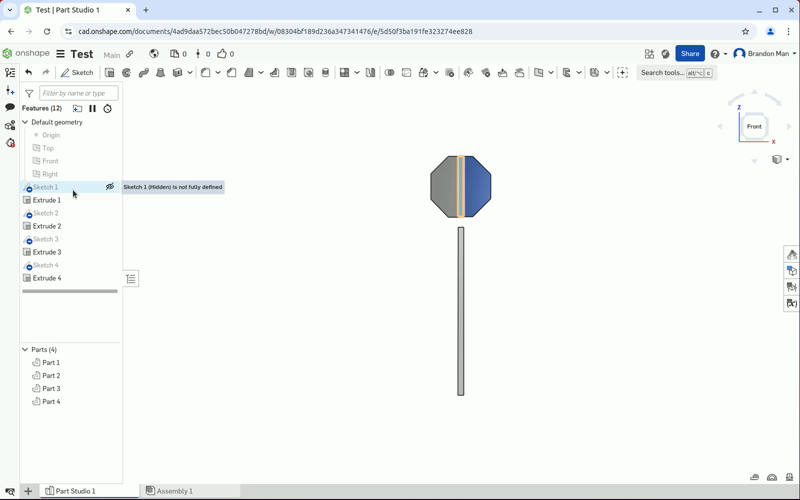
click(73, 189)
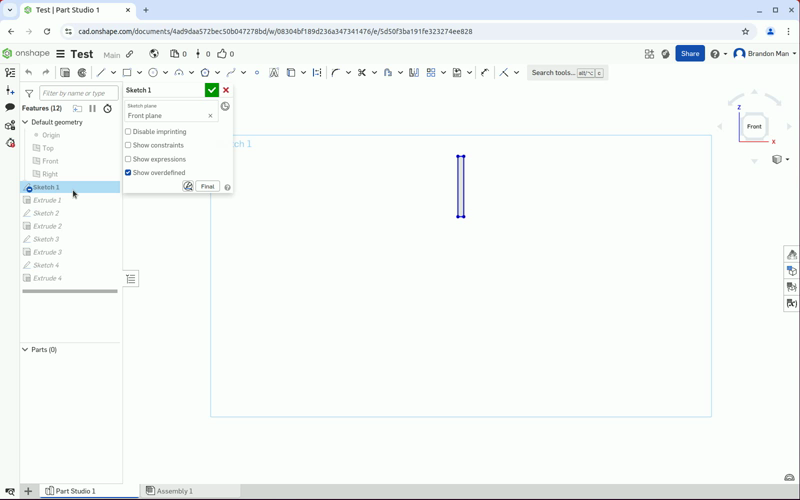
mouse_move(229, 92)
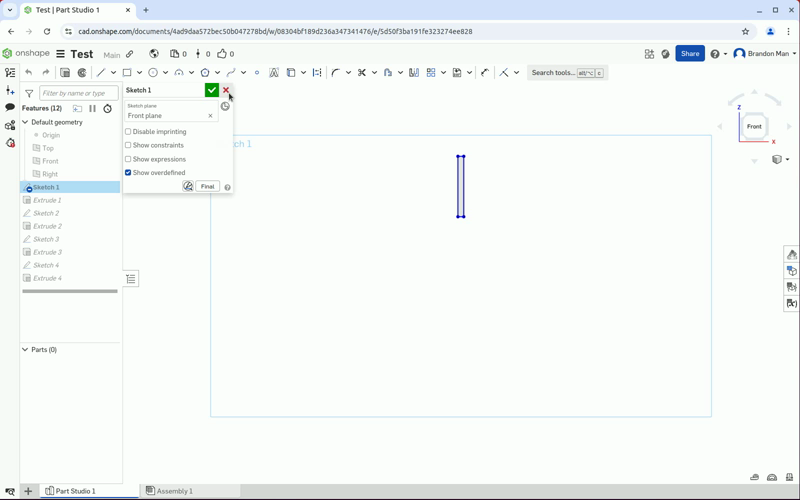
click(229, 92)
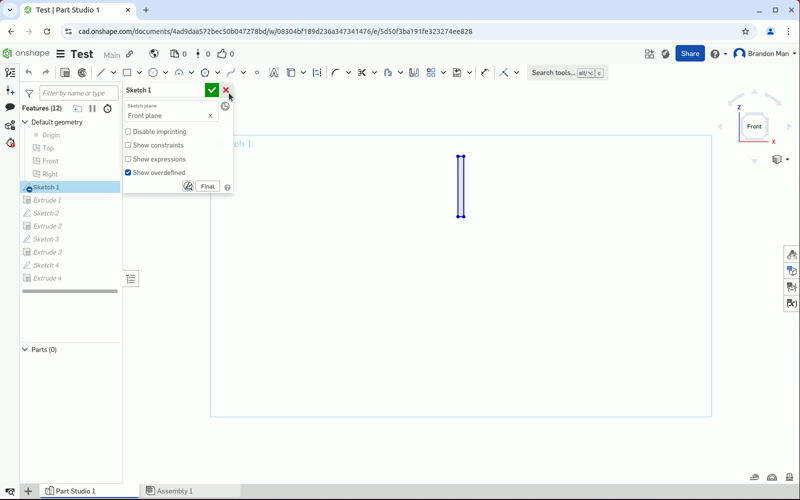
key(shift+s)
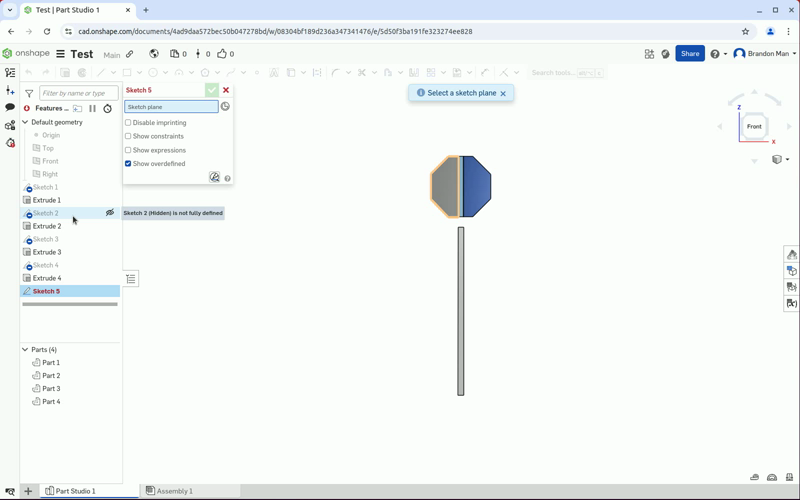
scroll(3)
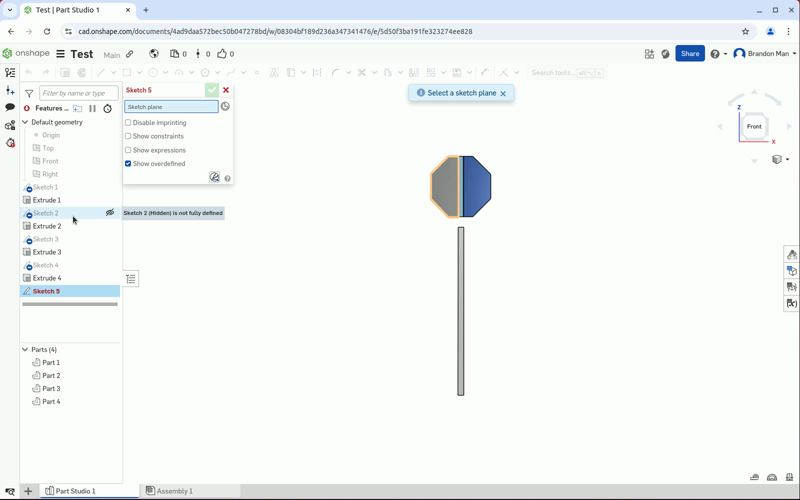
mouse_move(73, 163)
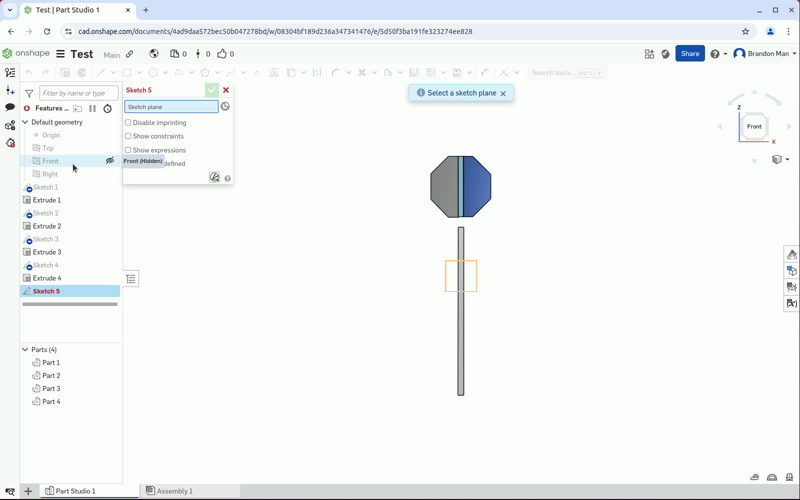
click(73, 163)
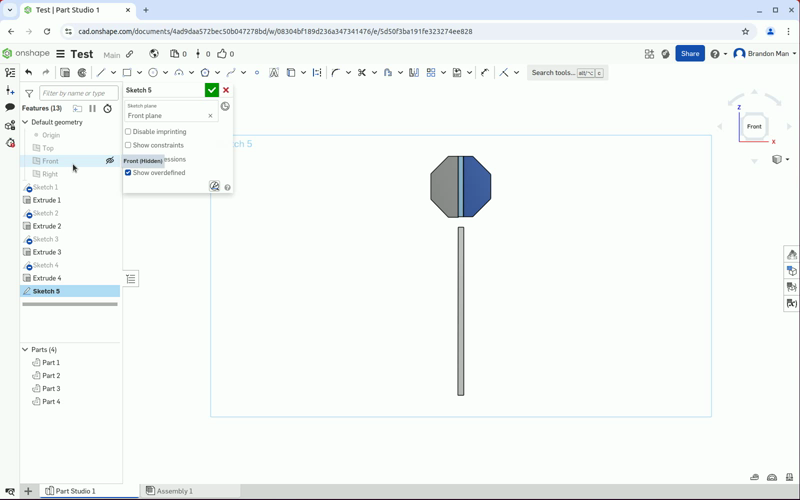
mouse_move(73, 352)
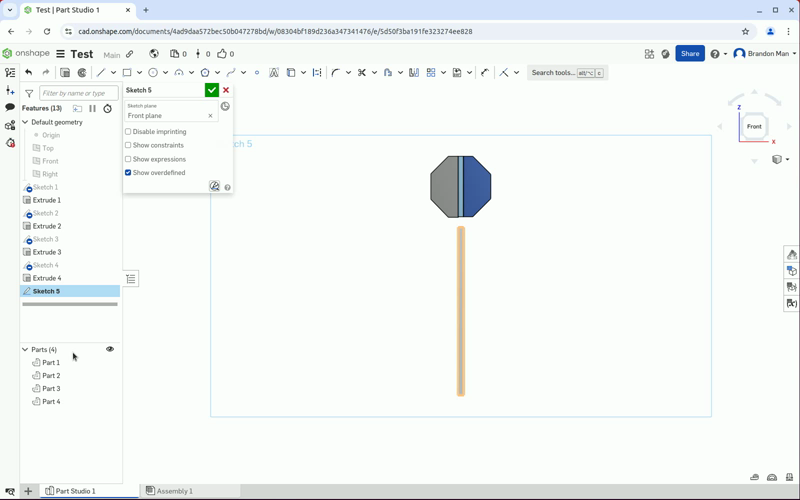
key(y)
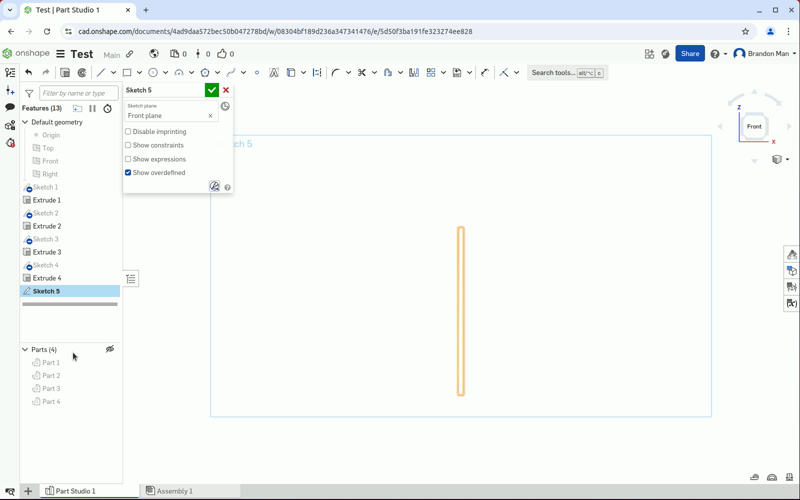
key(l)
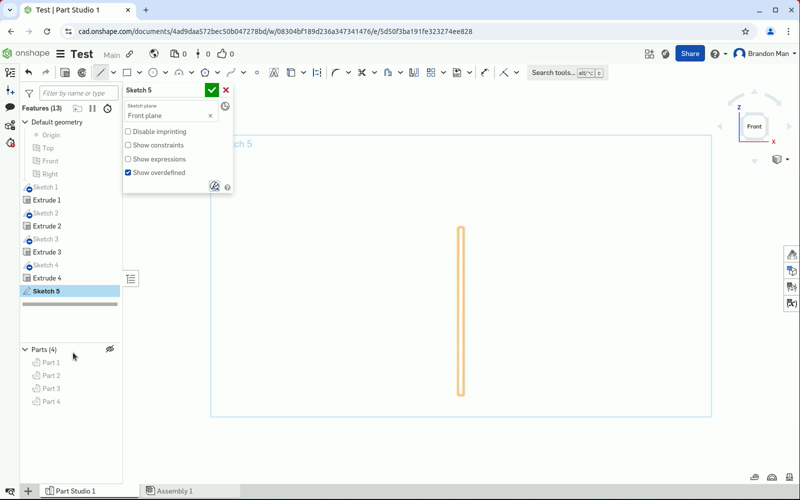
key_down(shift)
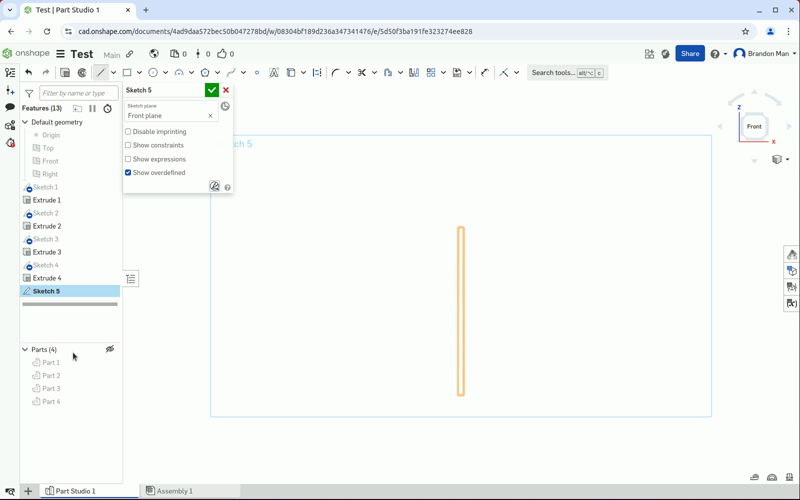
mouse_move(458, 226)
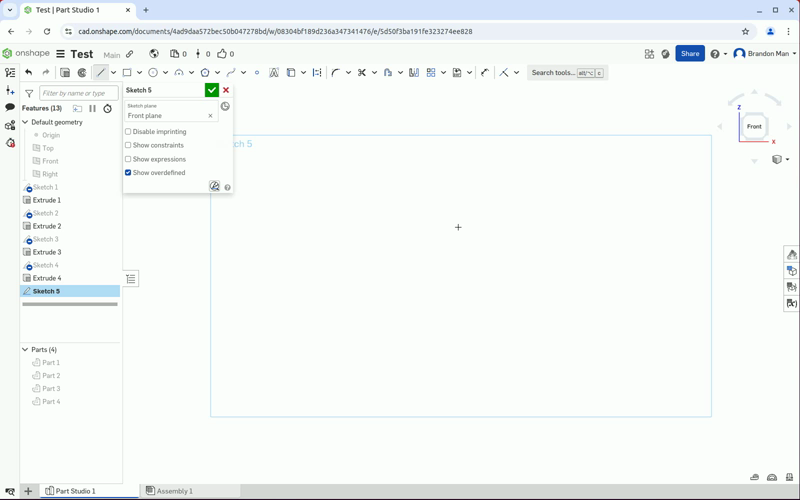
click(458, 226)
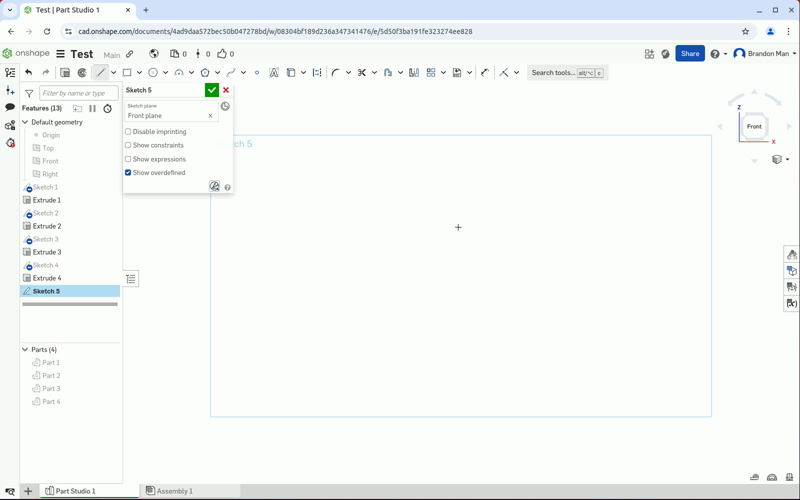
key_up(shift)
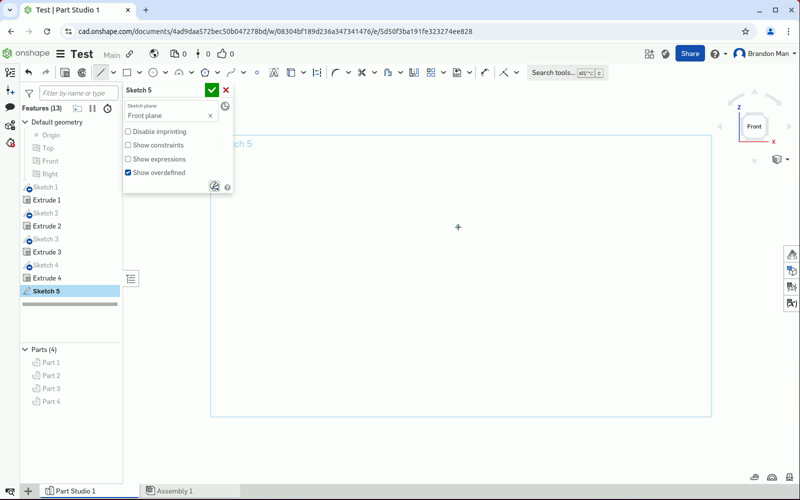
key_down(shift)
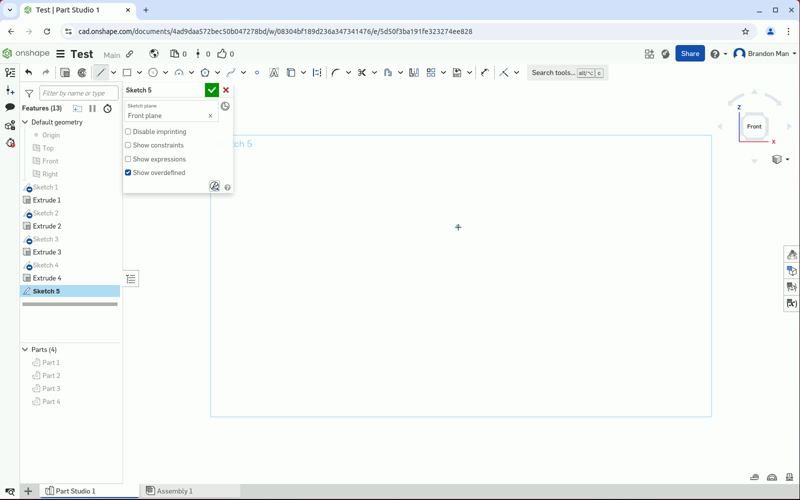
mouse_move(488, 226)
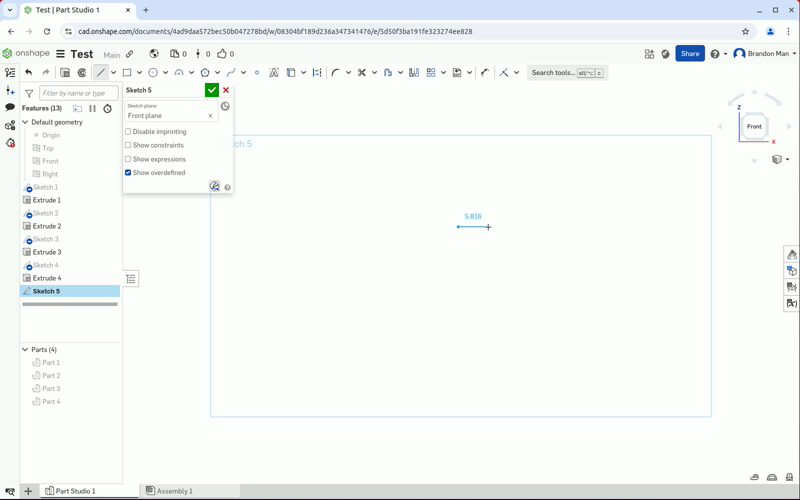
mouse_move(463, 226)
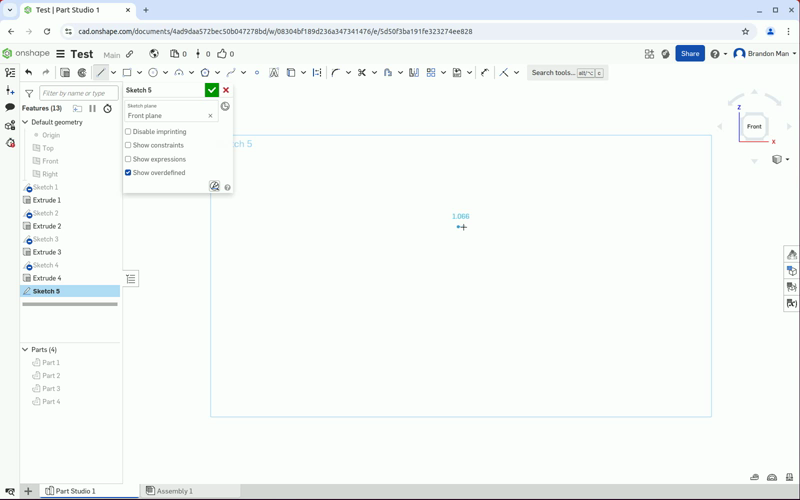
scroll(6)
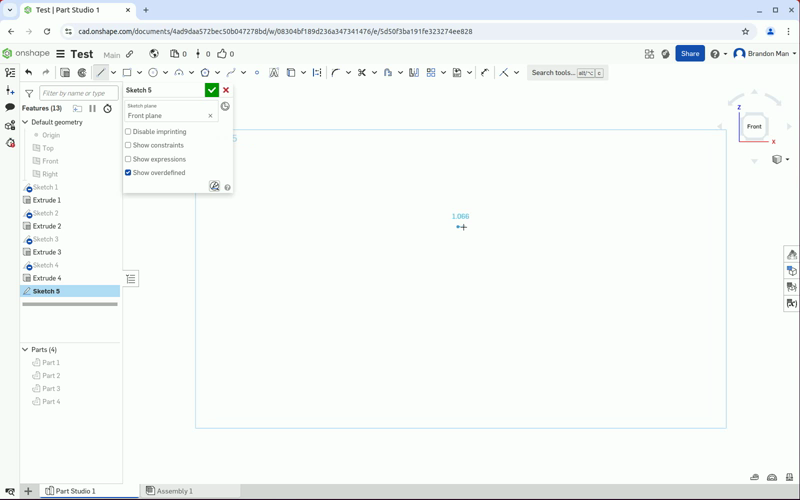
scroll(6)
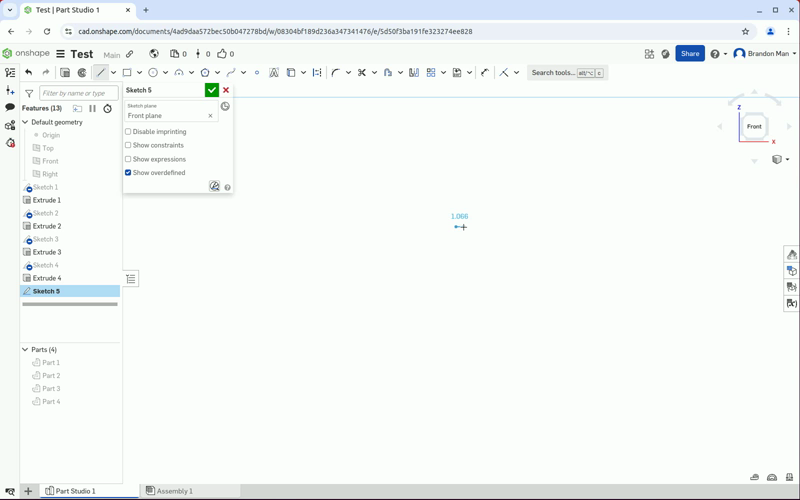
scroll(6)
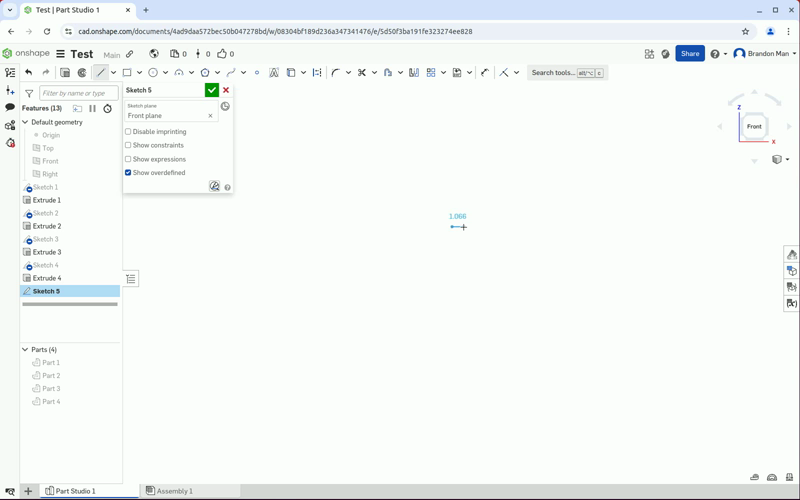
scroll(6)
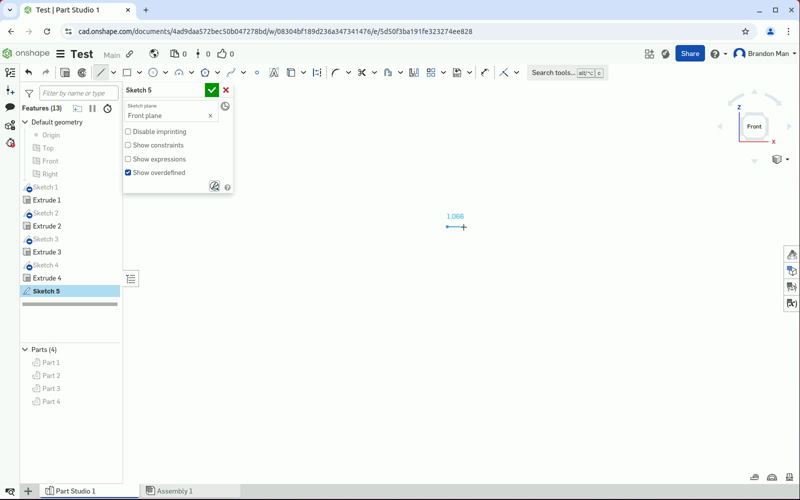
scroll(6)
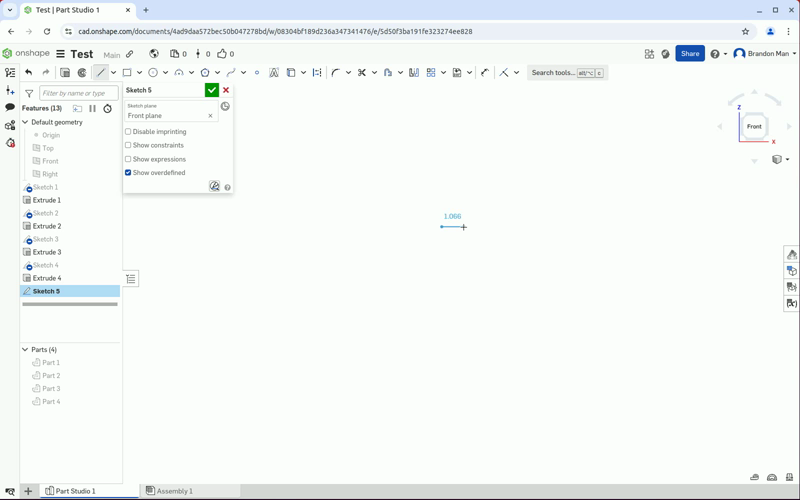
scroll(6)
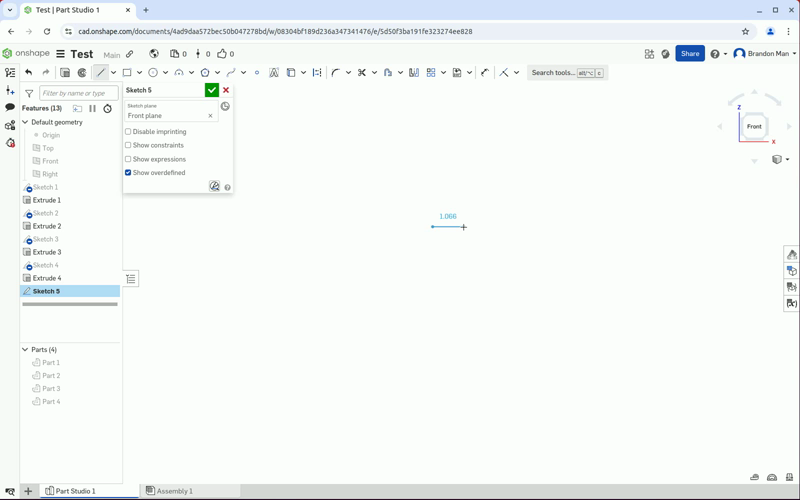
scroll(6)
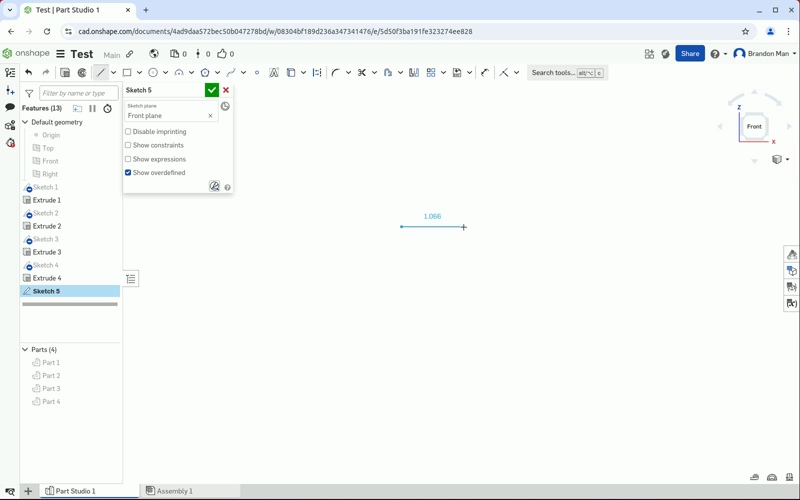
click(463, 226)
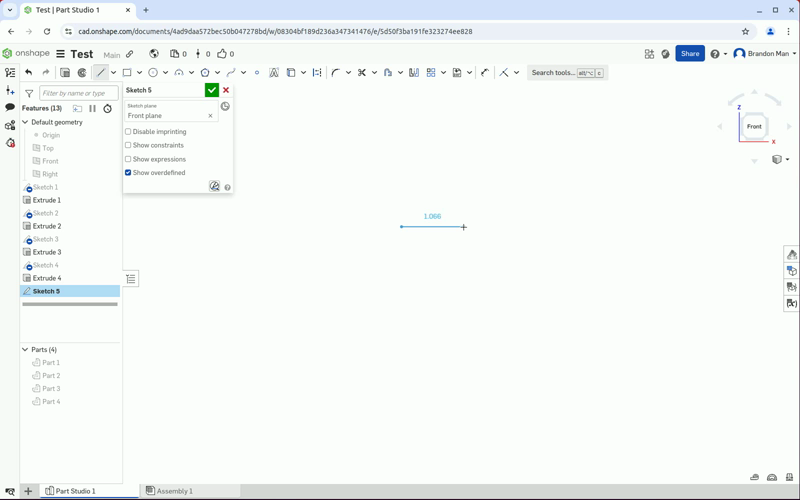
scroll(-6)
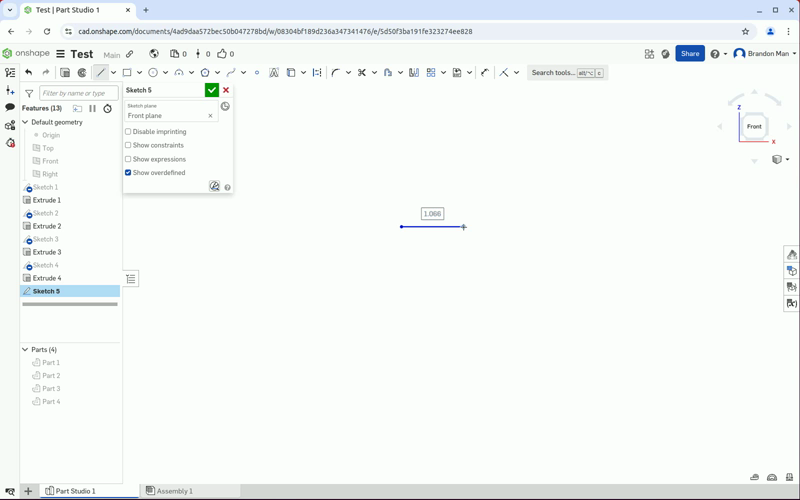
scroll(-6)
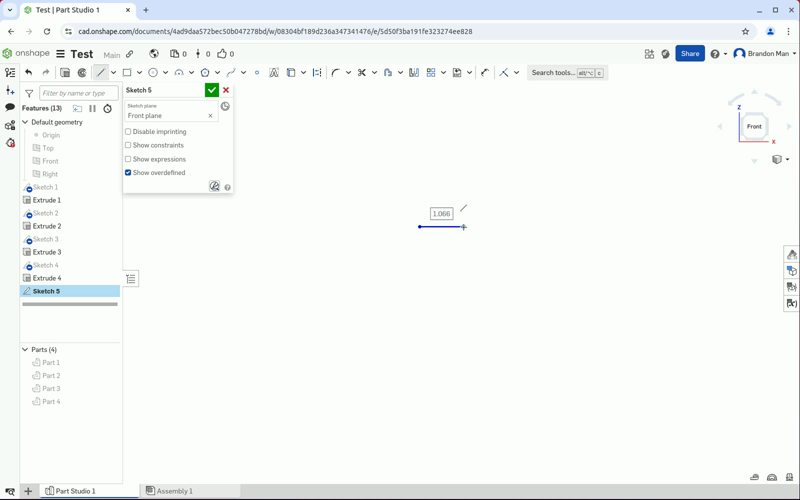
scroll(-6)
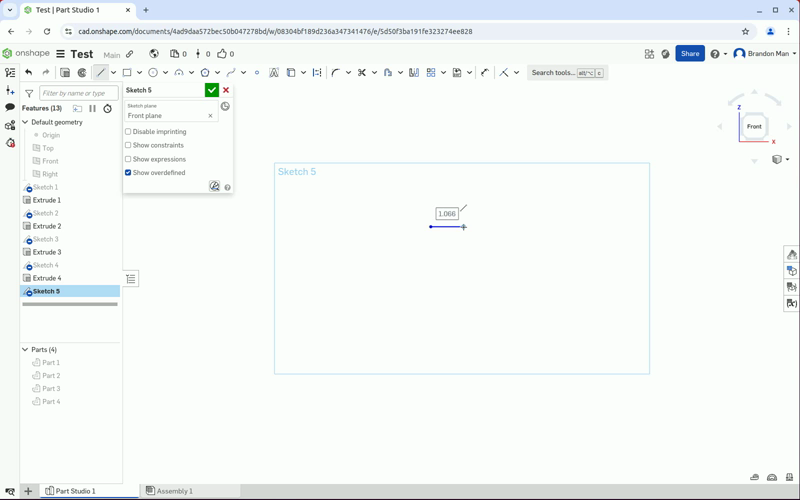
scroll(-6)
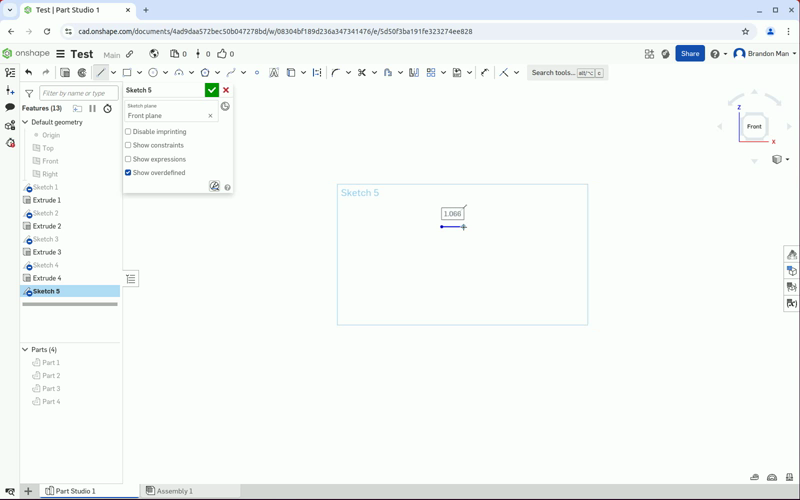
scroll(-6)
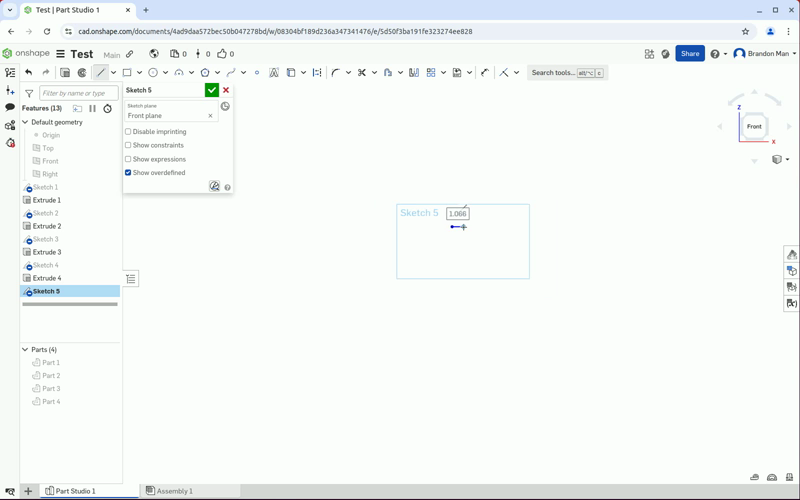
scroll(-6)
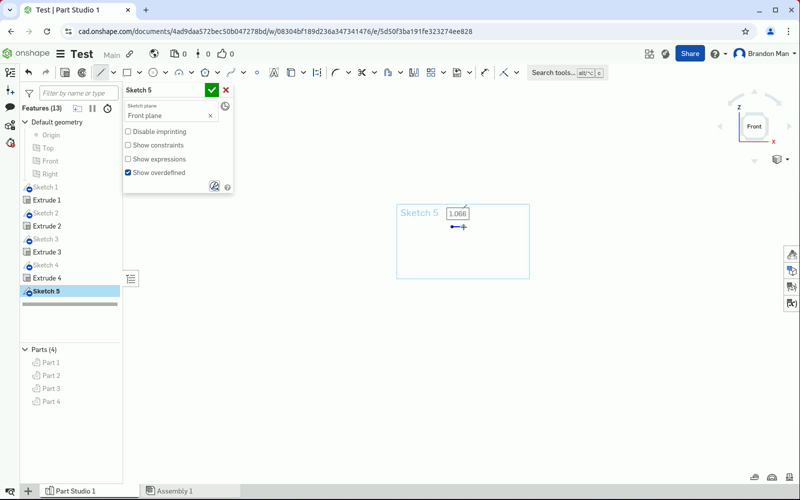
scroll(-6)
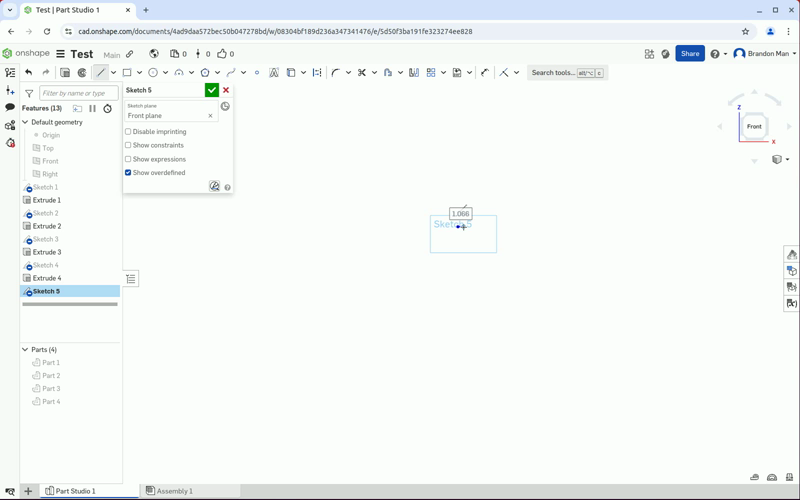
key_up(shift)
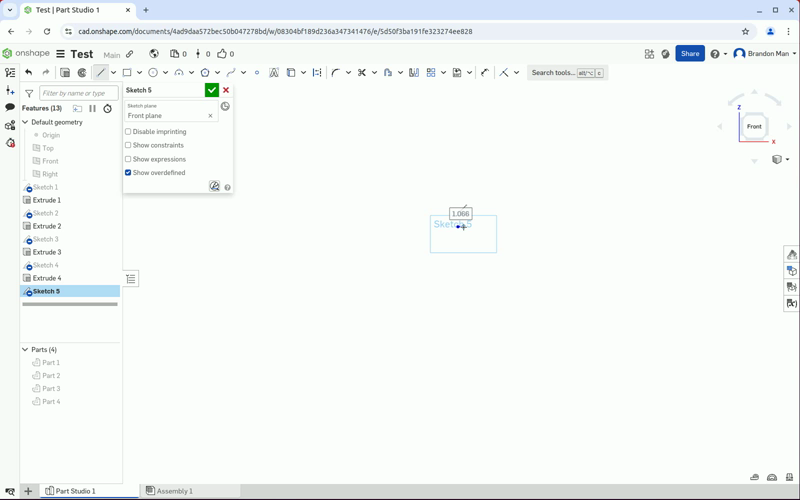
key_down(shift)
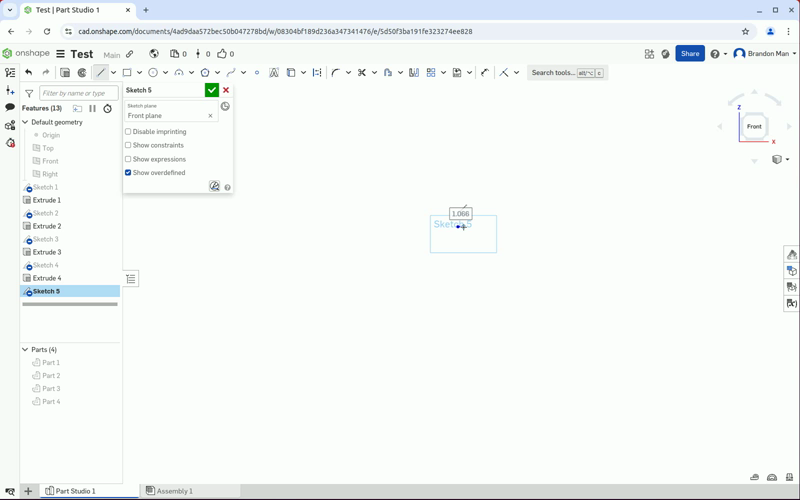
mouse_move(493, 226)
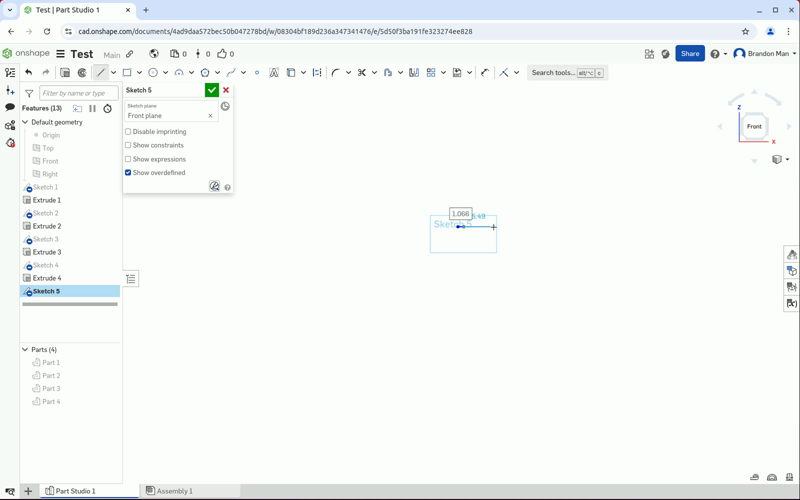
mouse_move(463, 169)
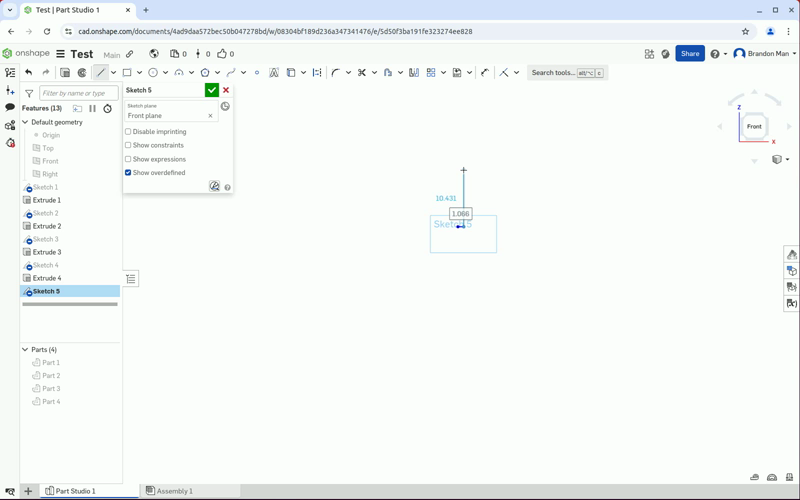
click(463, 169)
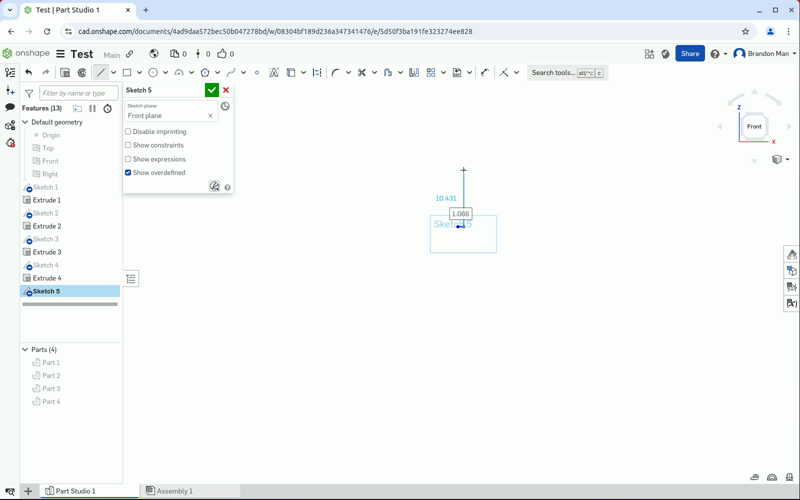
key_up(shift)
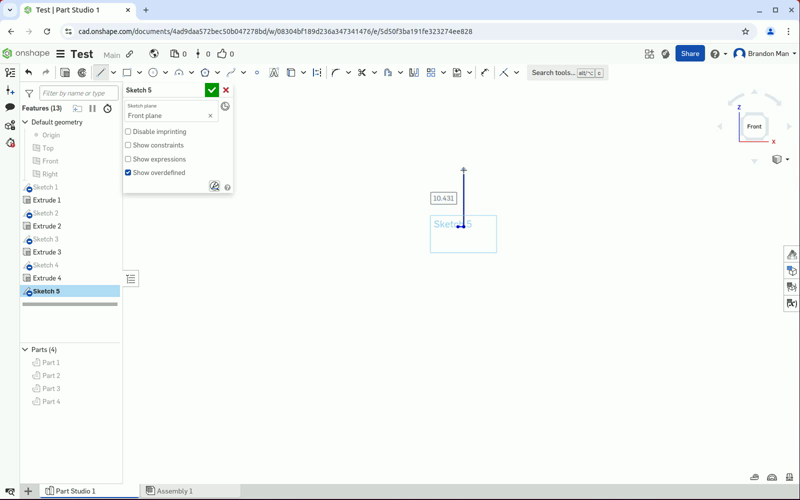
key_down(shift)
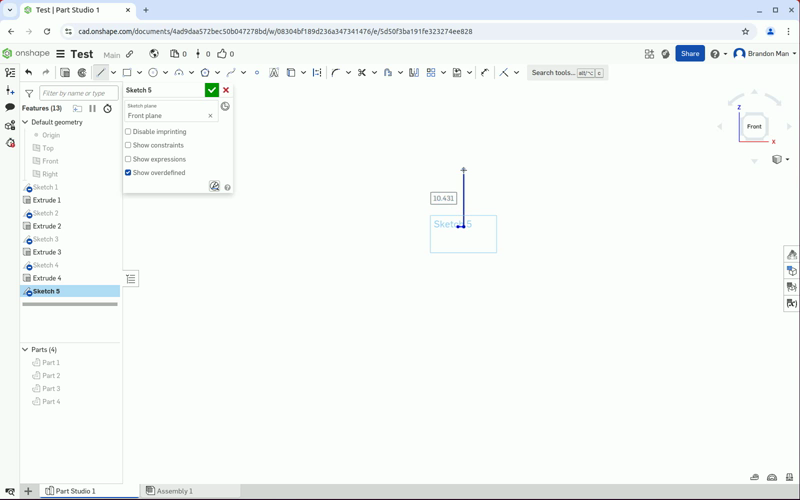
mouse_move(493, 169)
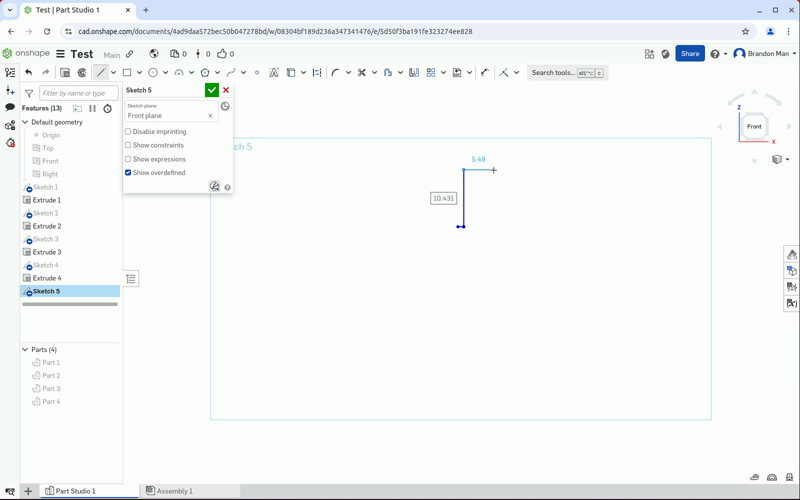
mouse_move(458, 169)
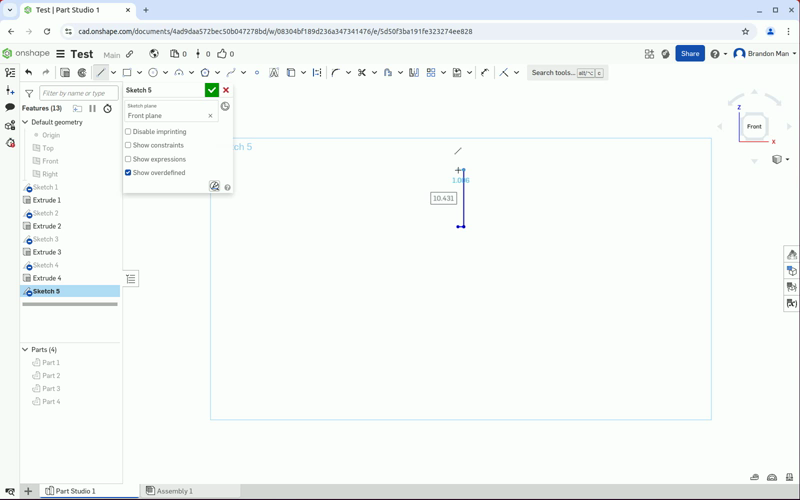
scroll(6)
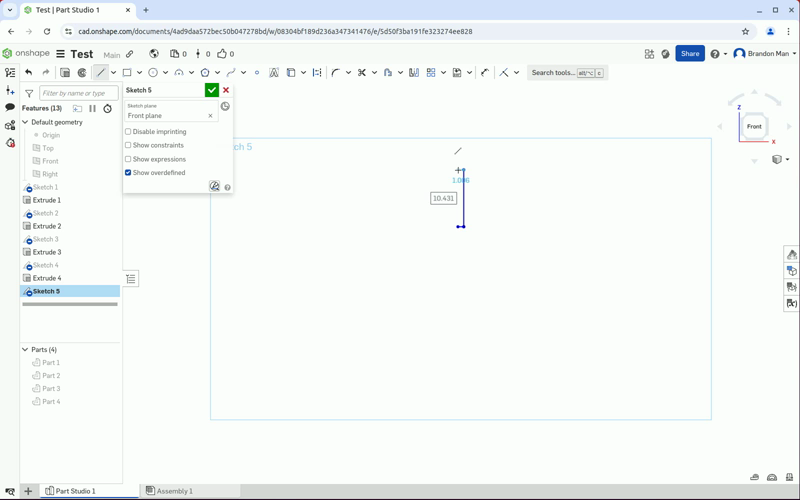
scroll(6)
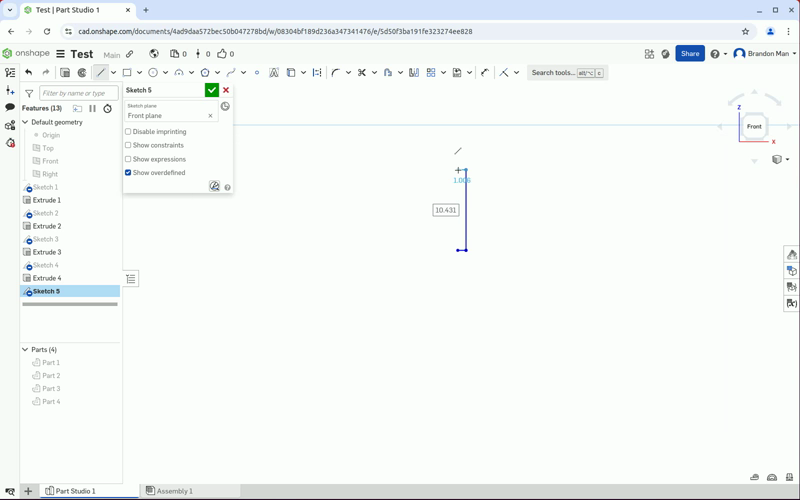
scroll(6)
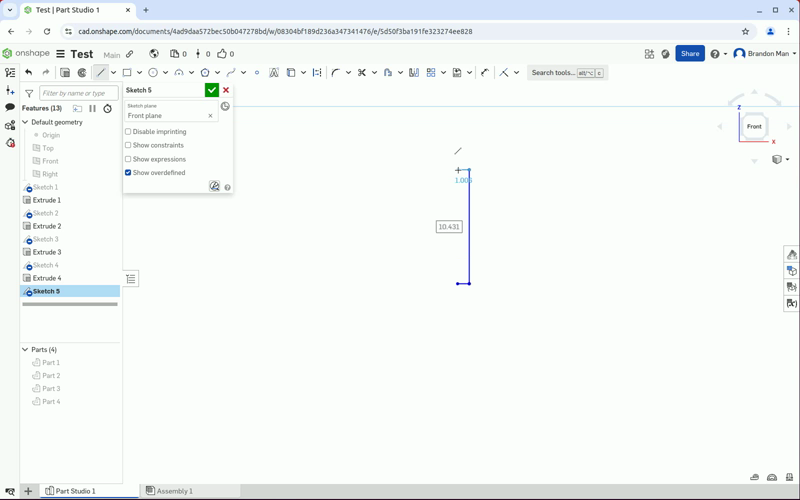
scroll(6)
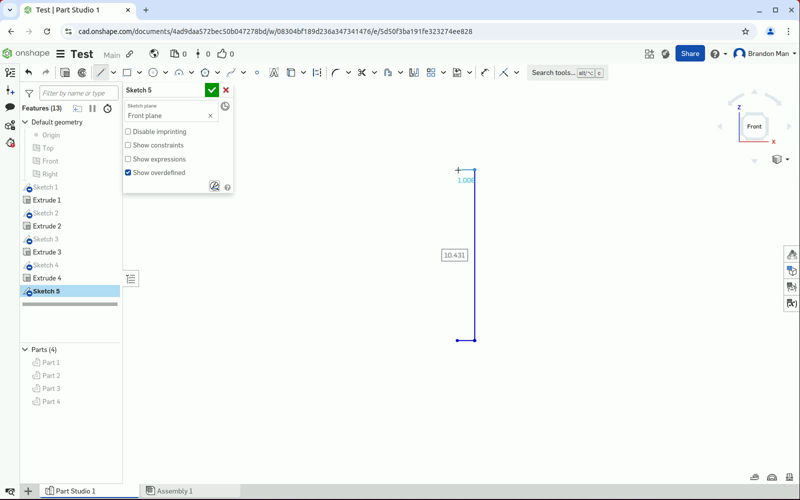
scroll(6)
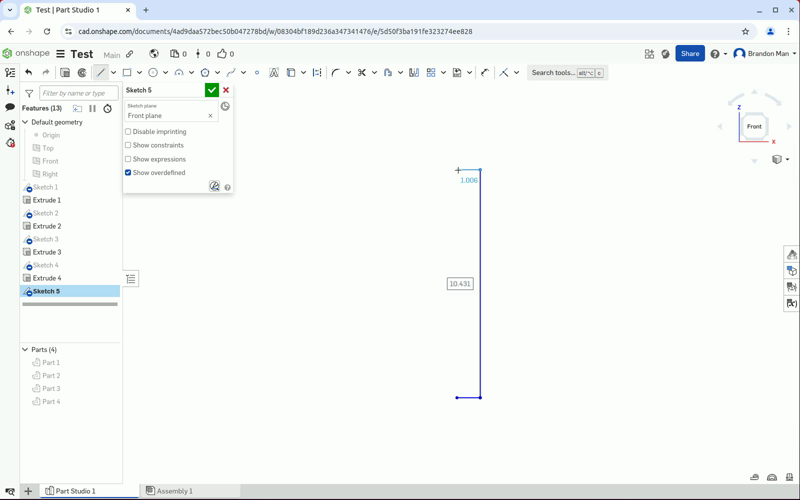
scroll(6)
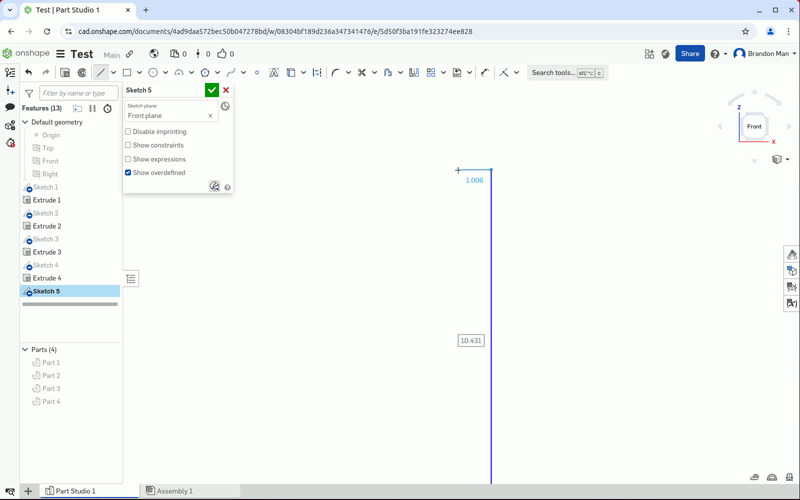
scroll(6)
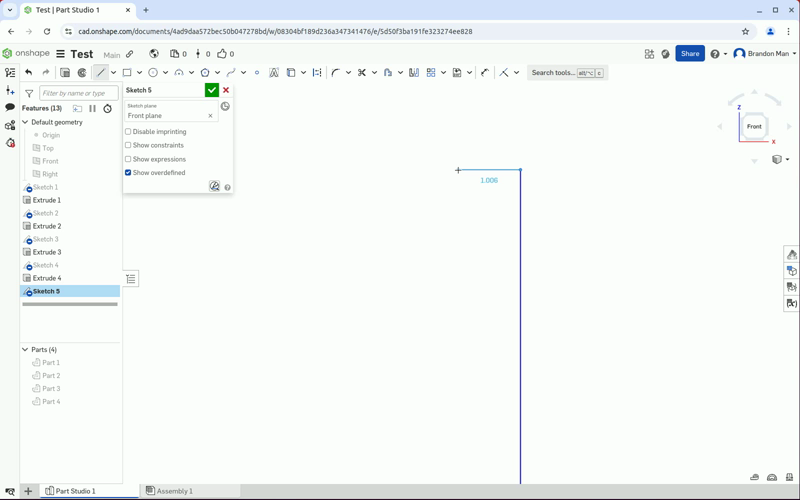
click(458, 169)
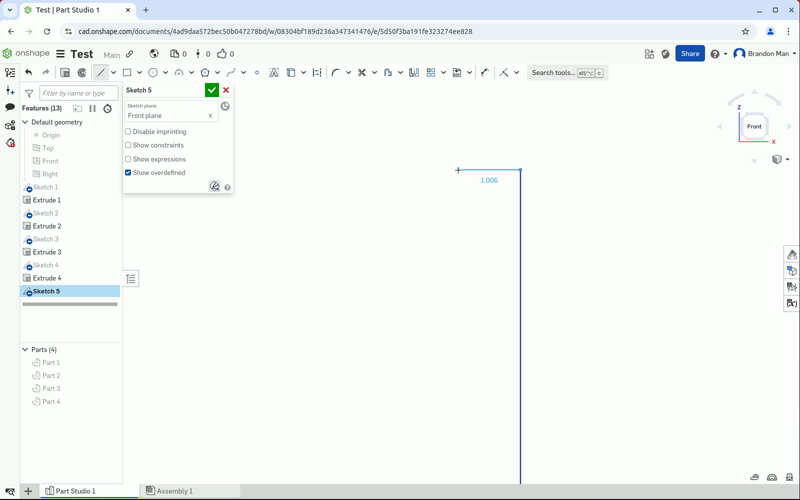
scroll(-6)
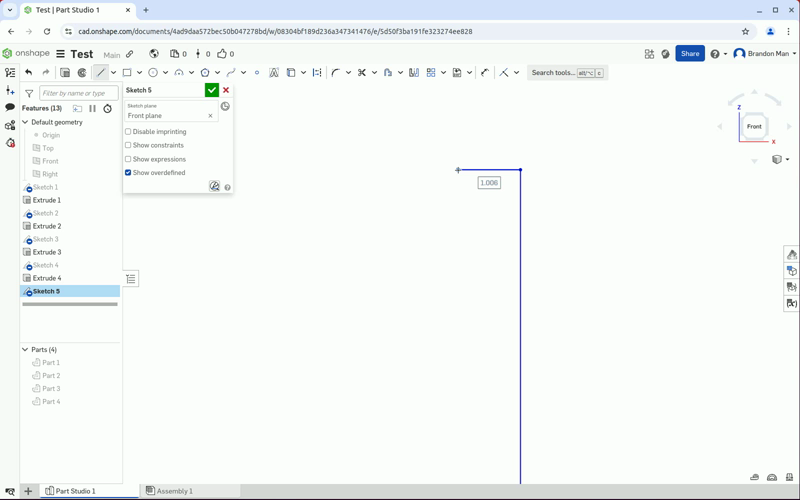
scroll(-6)
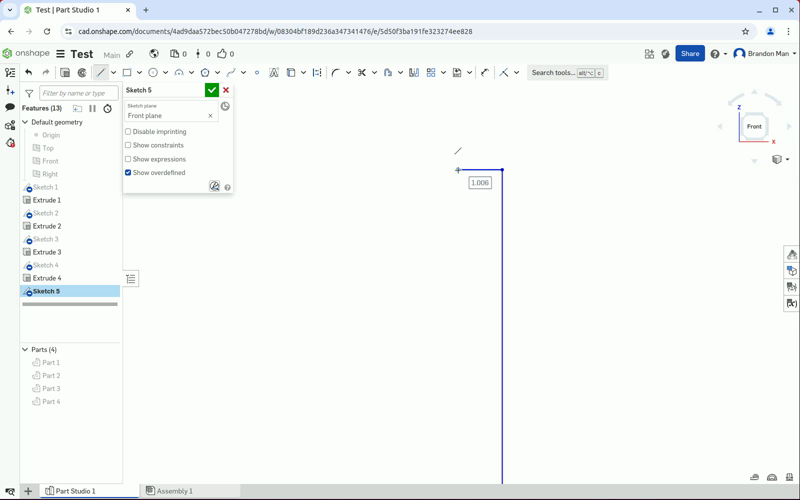
scroll(-6)
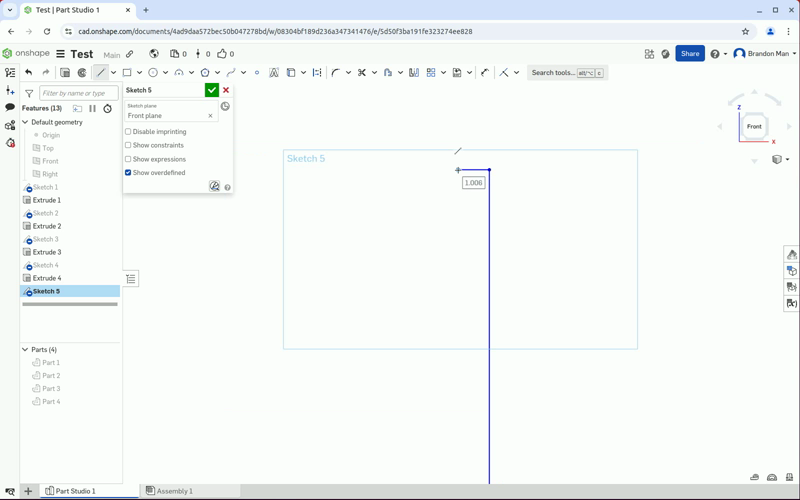
scroll(-6)
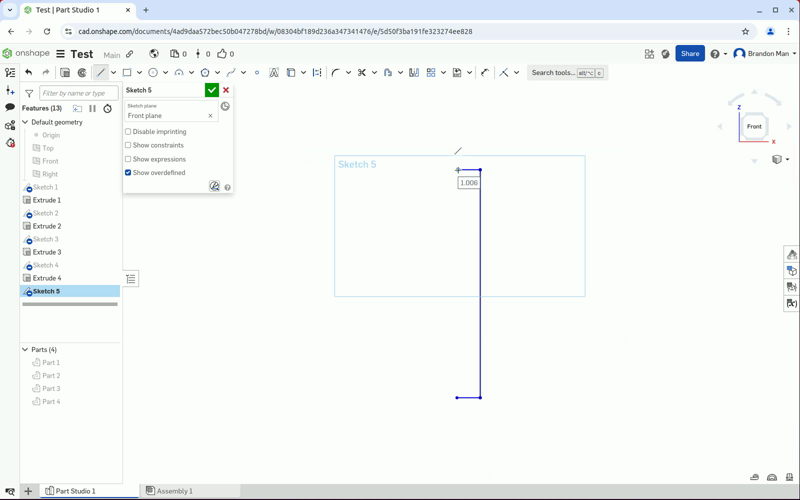
scroll(-6)
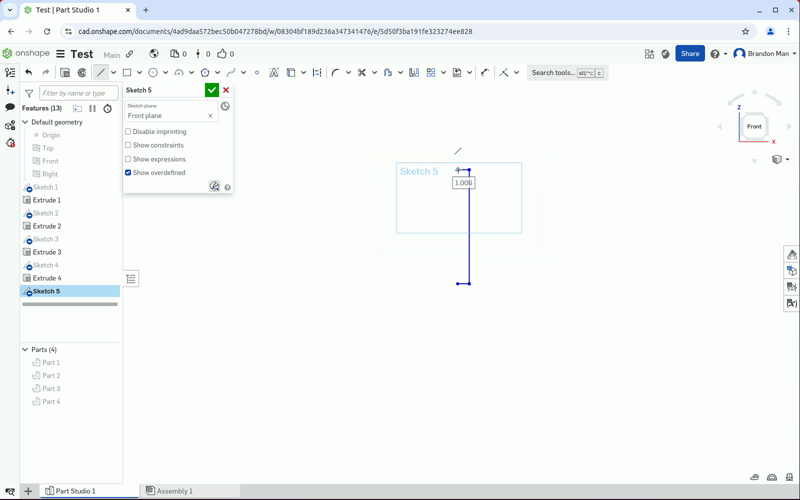
scroll(-6)
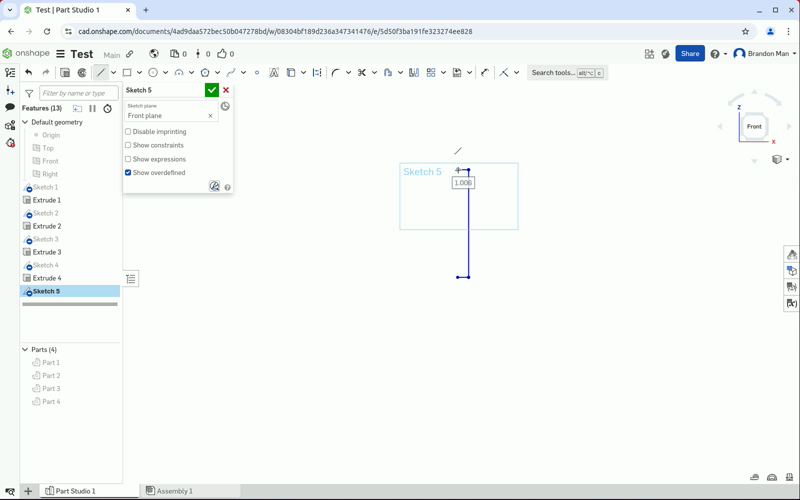
scroll(-6)
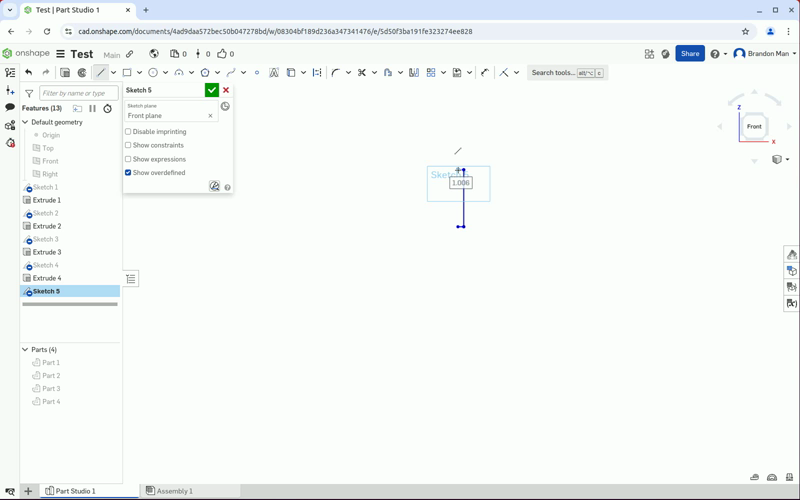
key_up(shift)
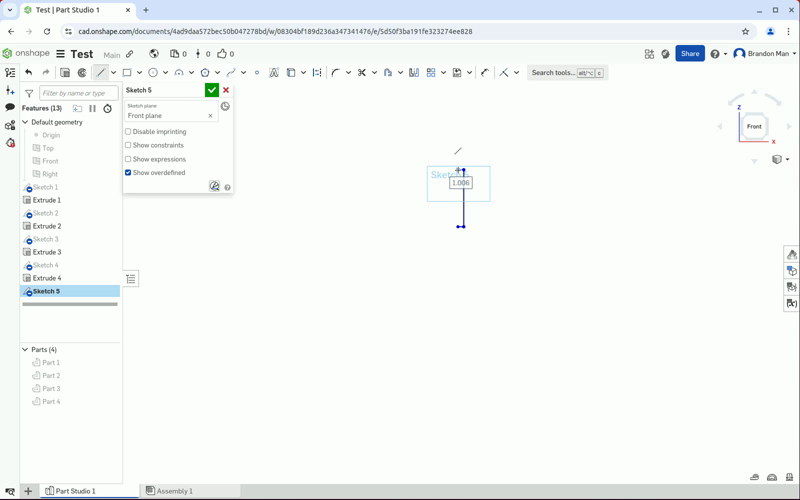
mouse_move(488, 169)
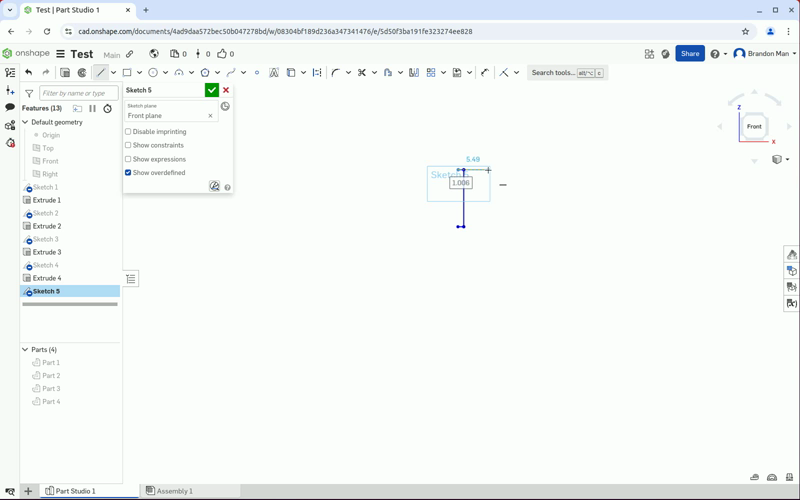
key_down(shift)
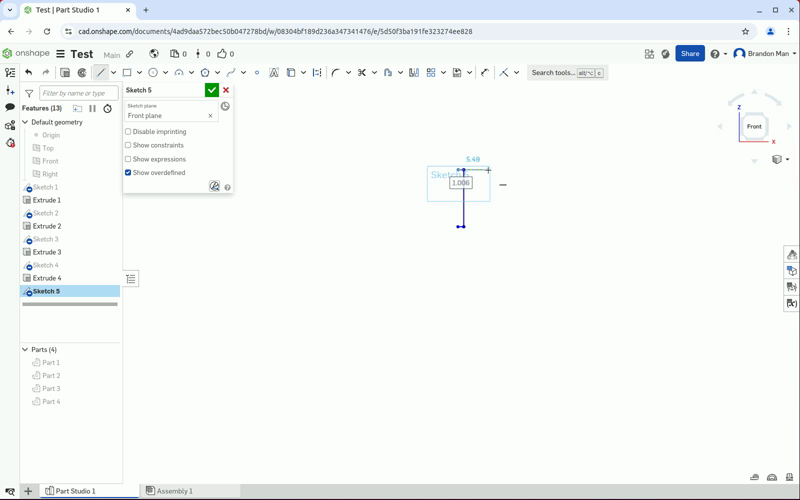
mouse_move(458, 226)
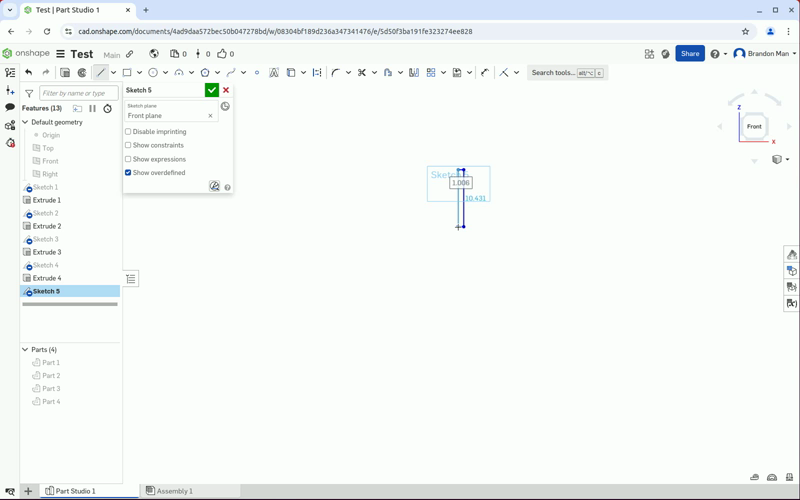
key_up(shift)
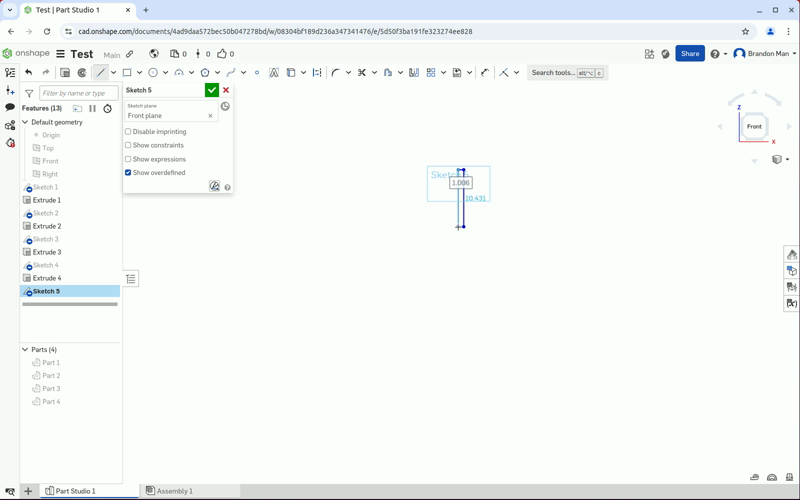
click(458, 226)
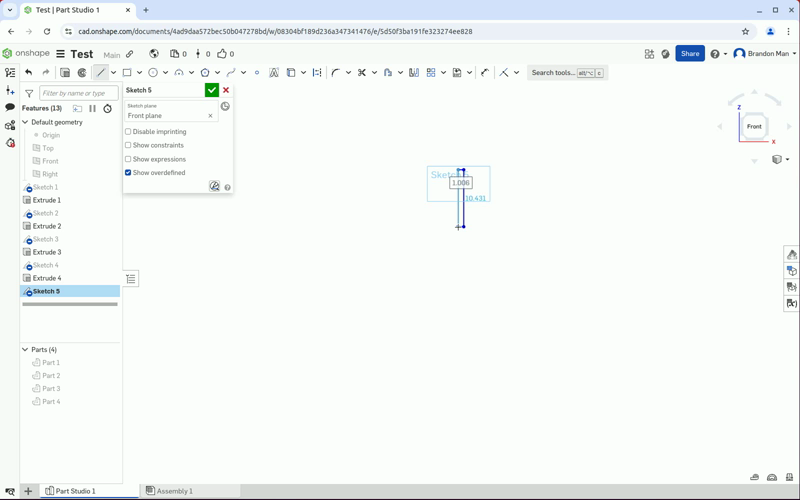
key(esc)
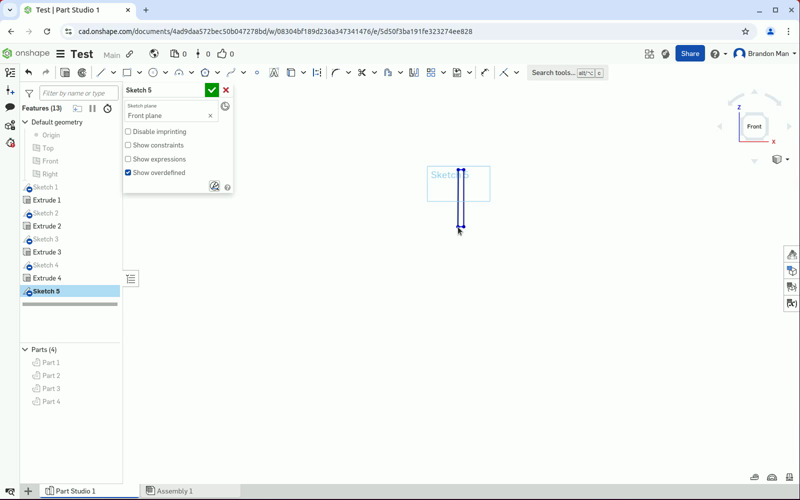
mouse_move(459, 226)
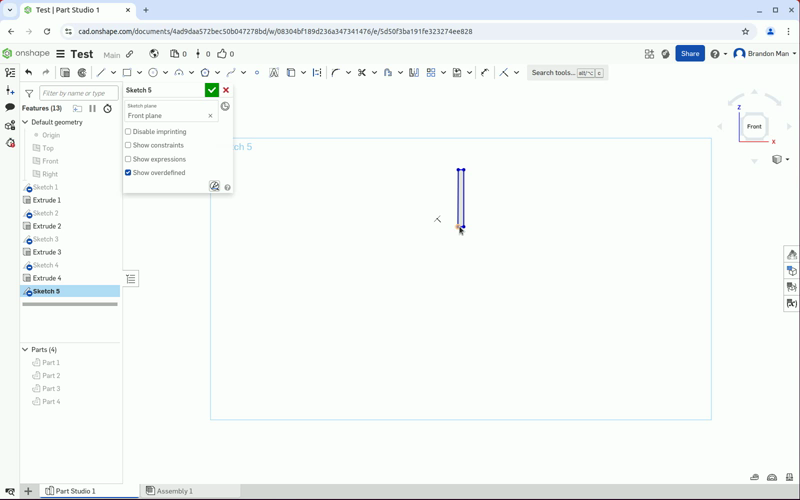
scroll(6)
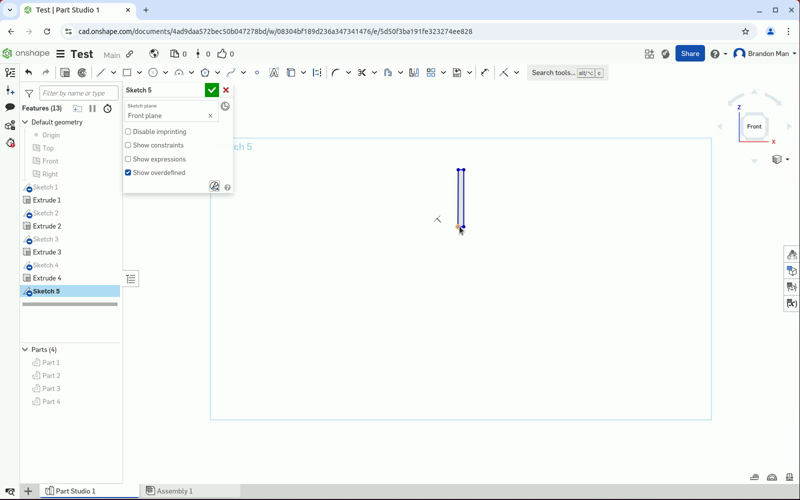
scroll(6)
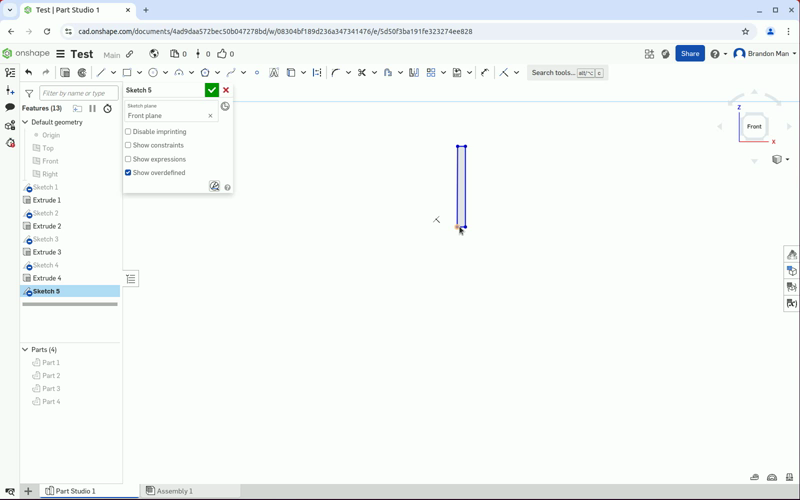
scroll(6)
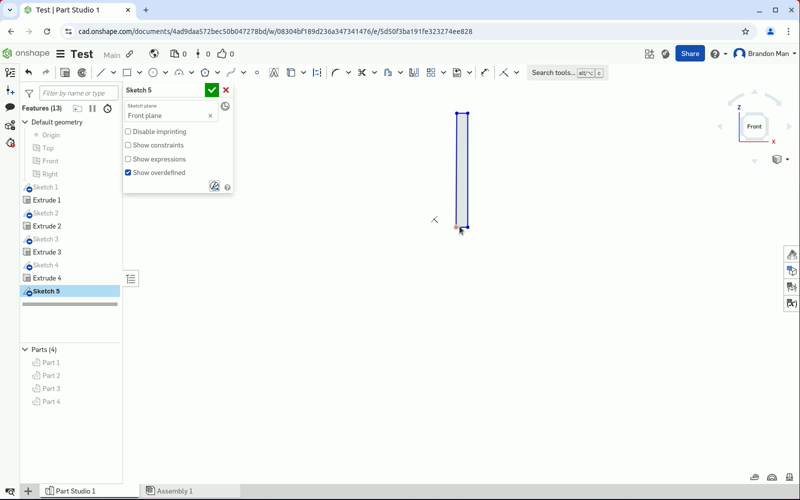
scroll(6)
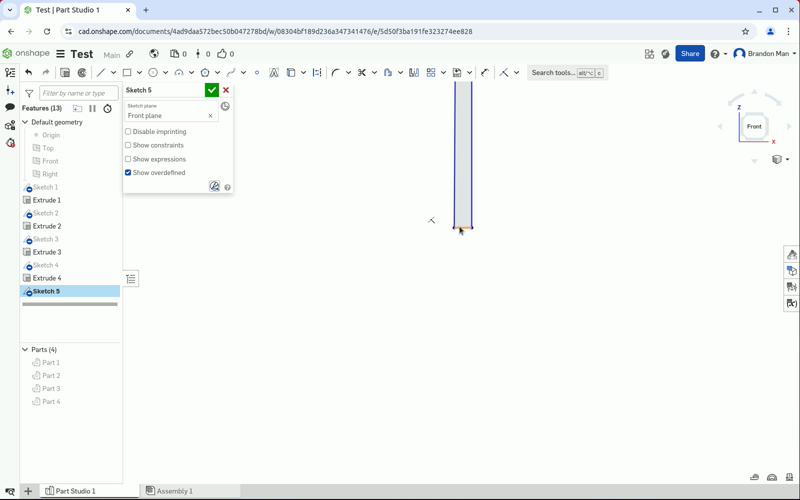
scroll(6)
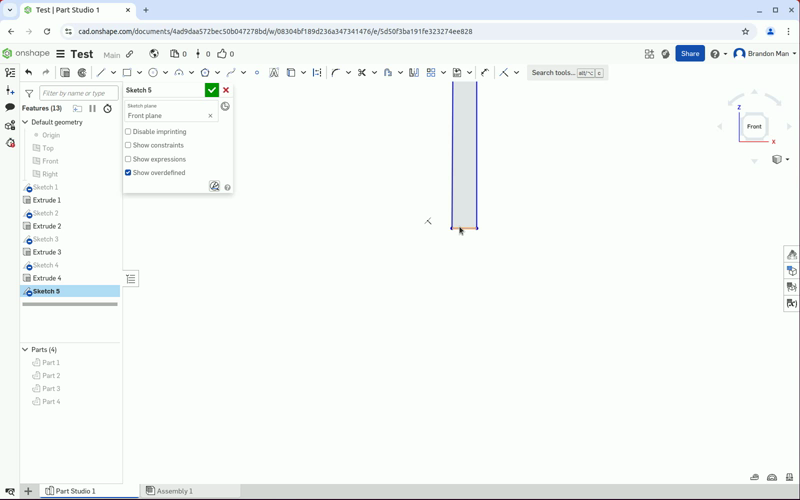
scroll(6)
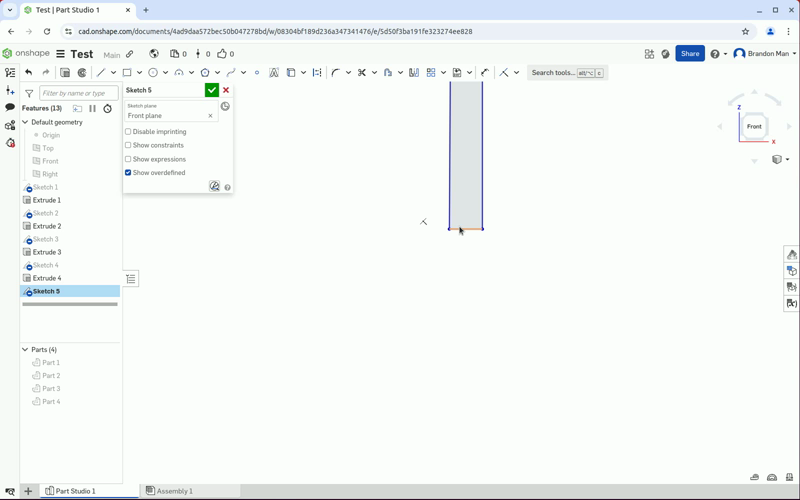
scroll(6)
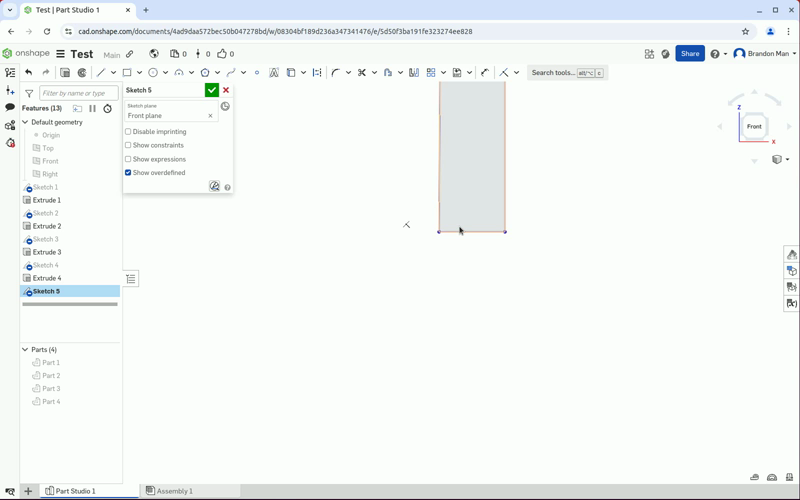
click(459, 226)
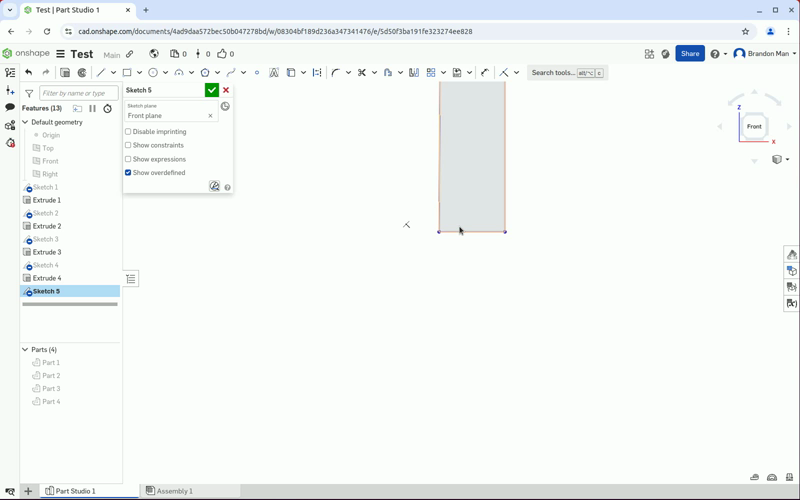
scroll(-6)
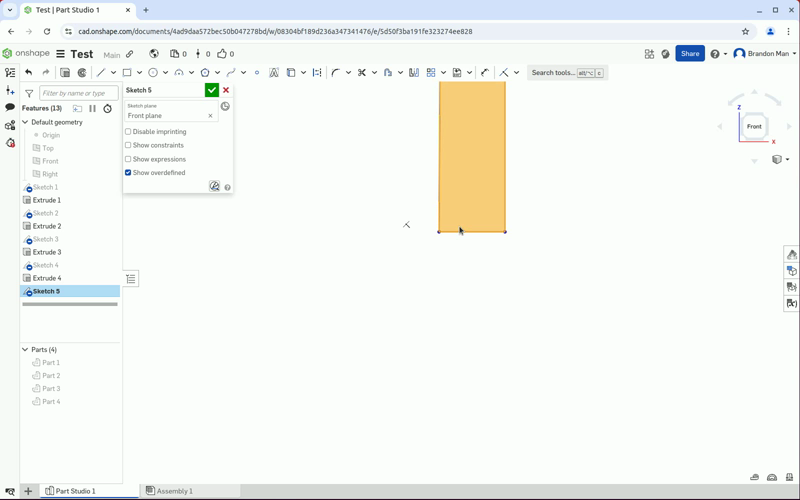
scroll(-6)
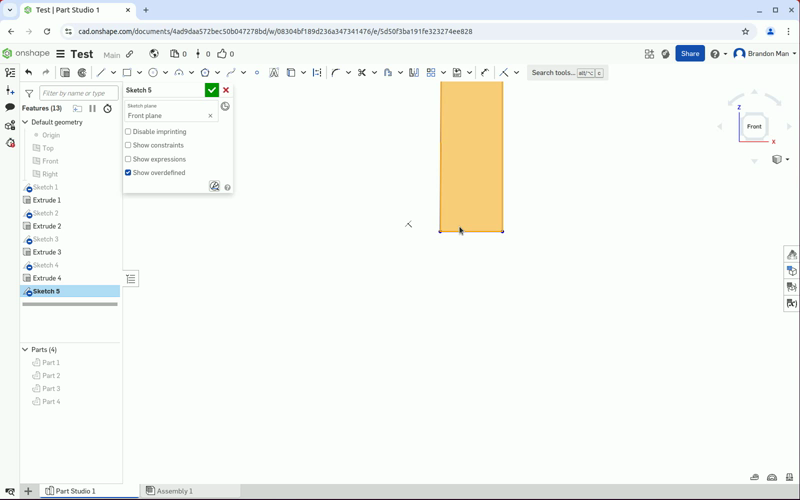
scroll(-6)
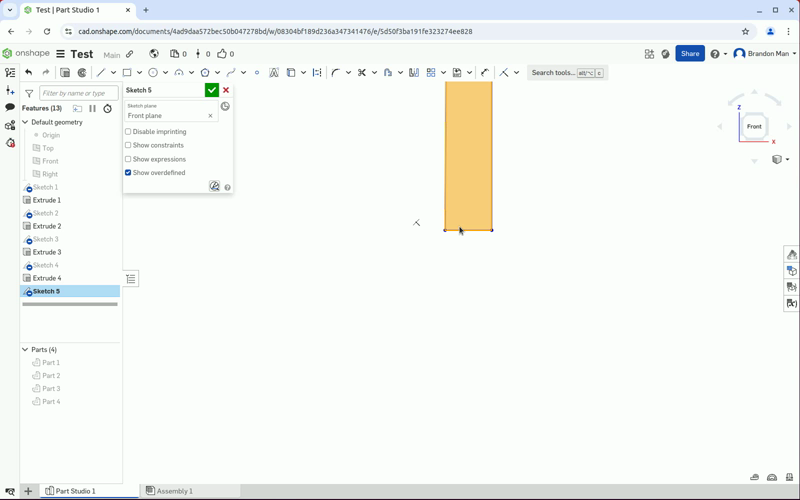
scroll(-6)
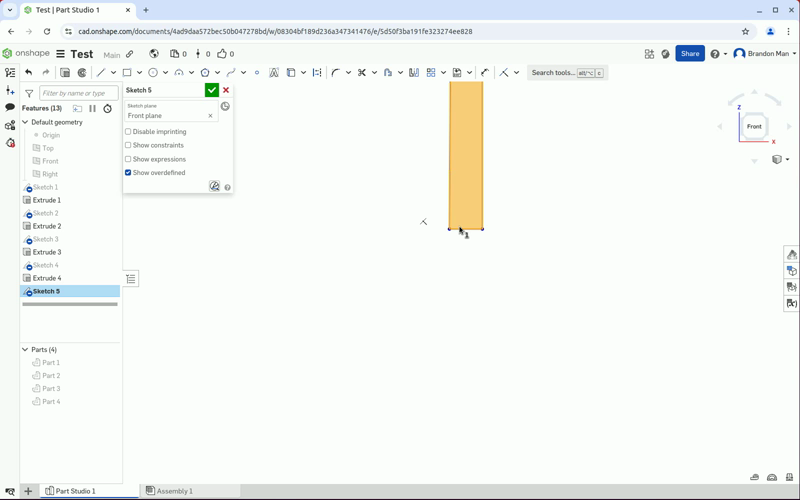
scroll(-6)
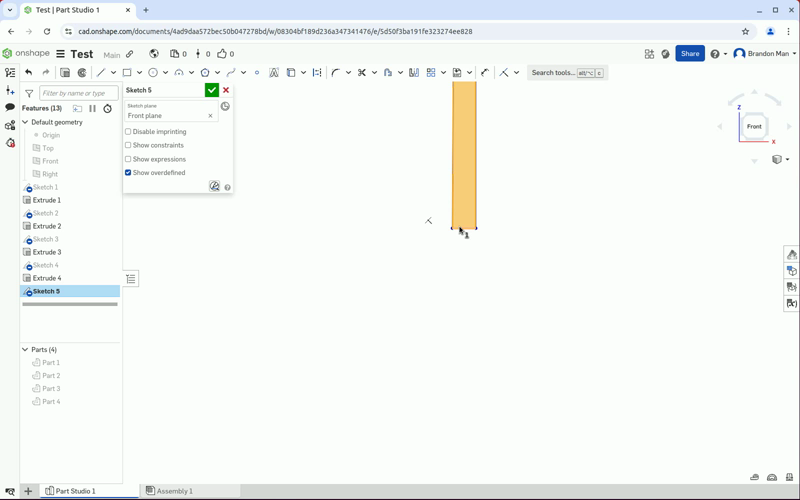
scroll(-6)
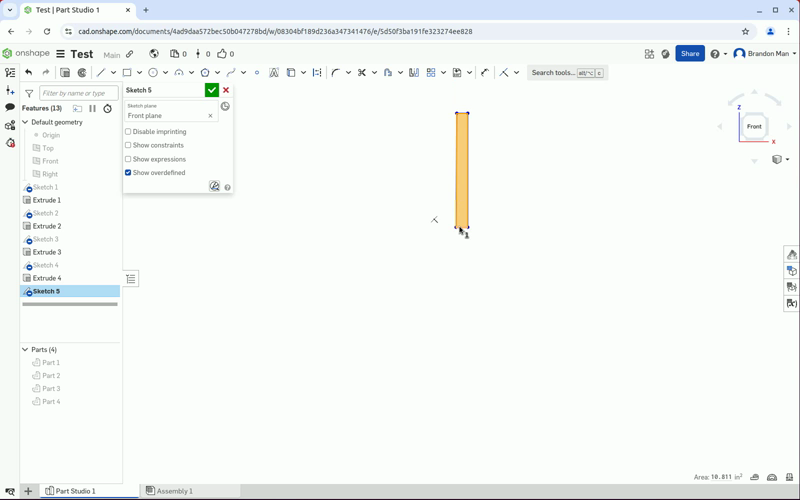
scroll(-6)
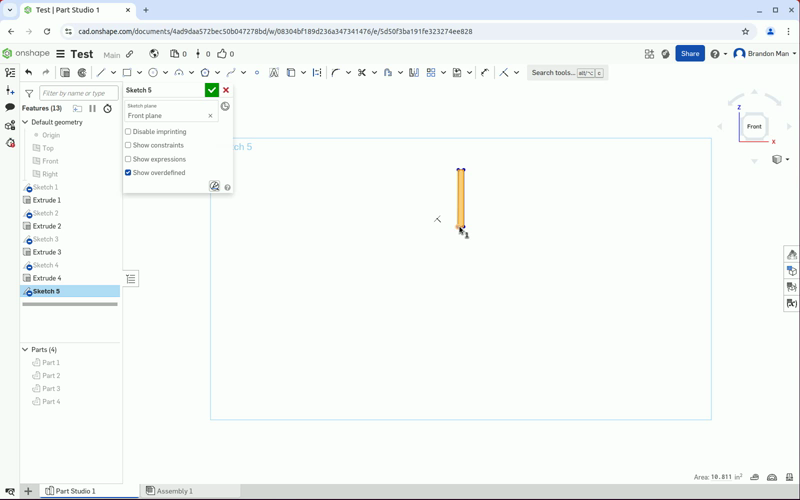
mouse_move(73, 352)
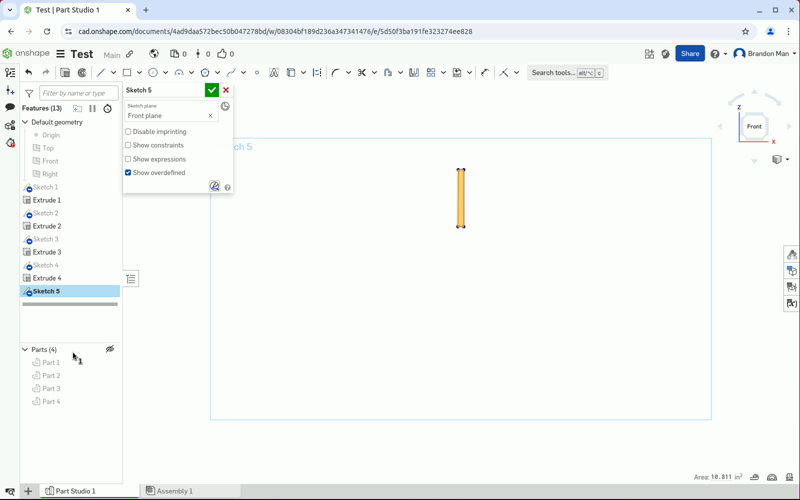
key(shift+y)
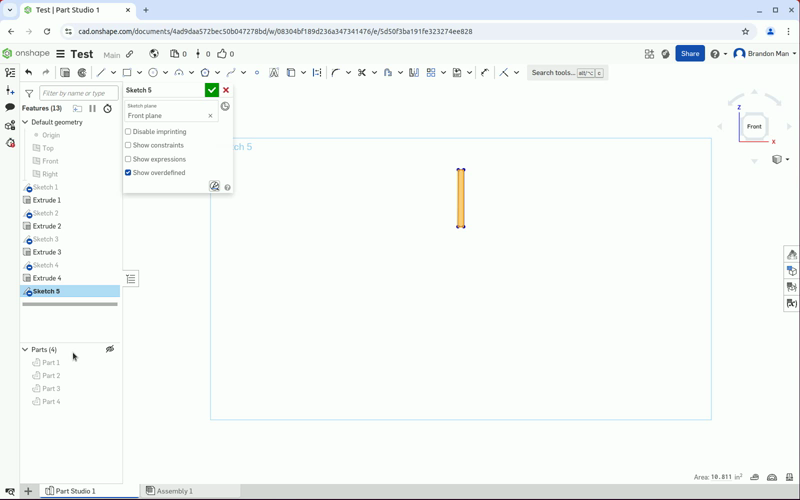
key(shift+e)
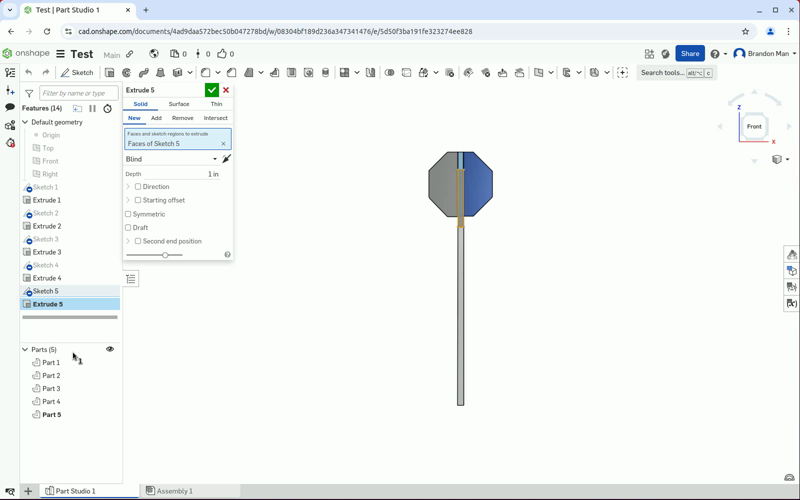
mouse_move(143, 106)
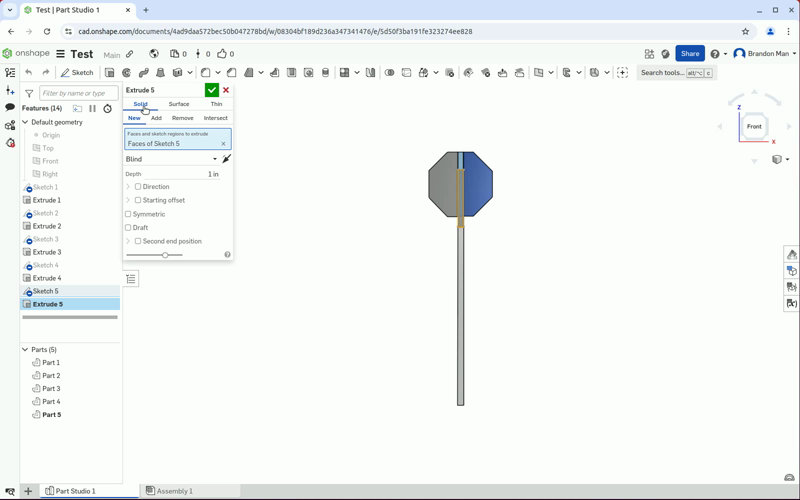
click(143, 106)
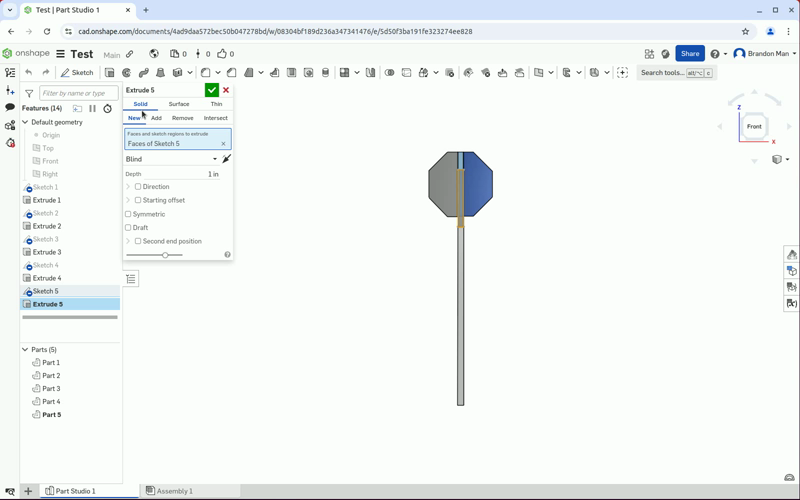
mouse_move(137, 120)
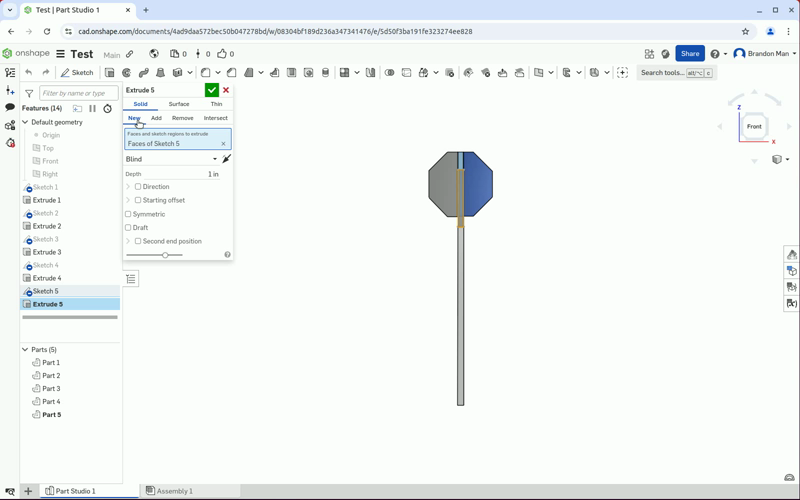
click(137, 120)
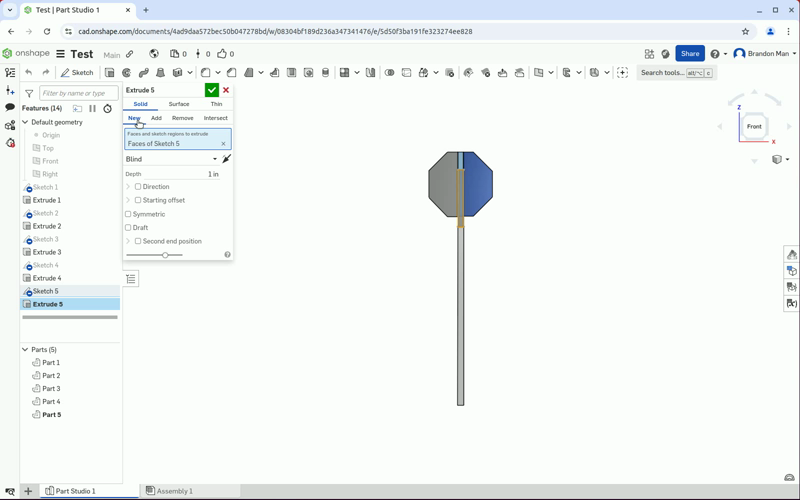
key(tab, 4)
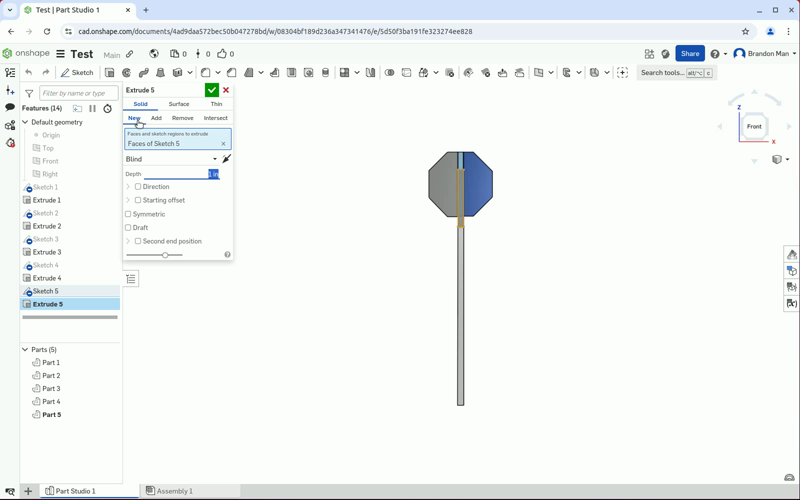
text(-1.204)
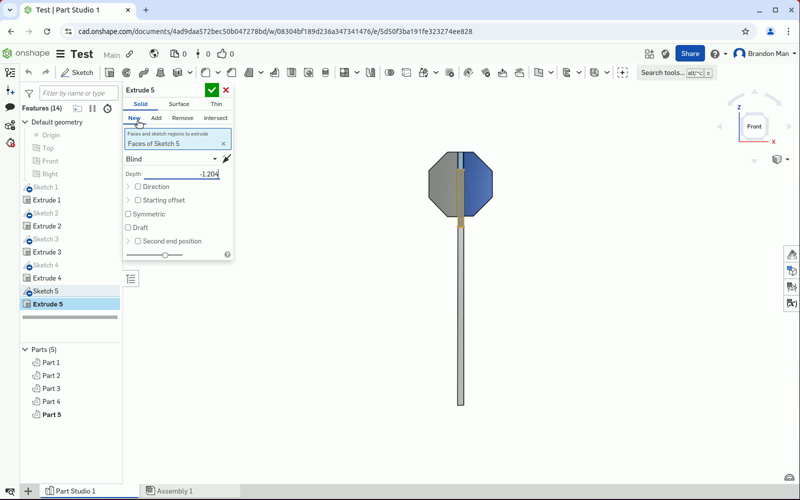
key(enter)
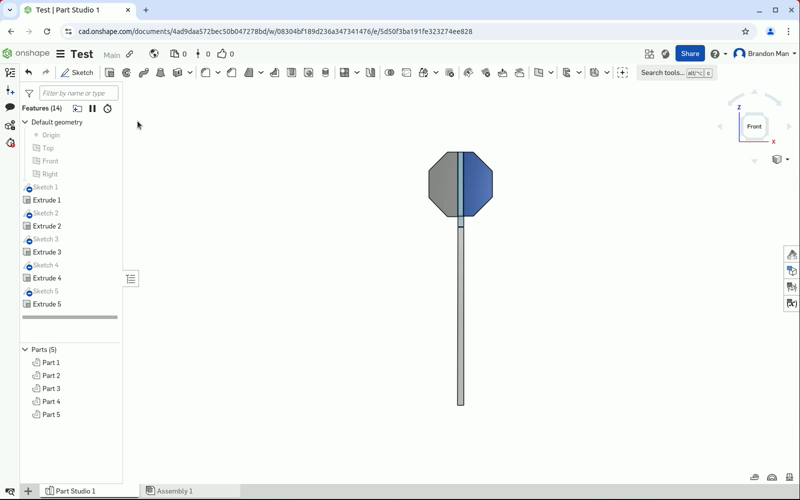
key(shift+h)
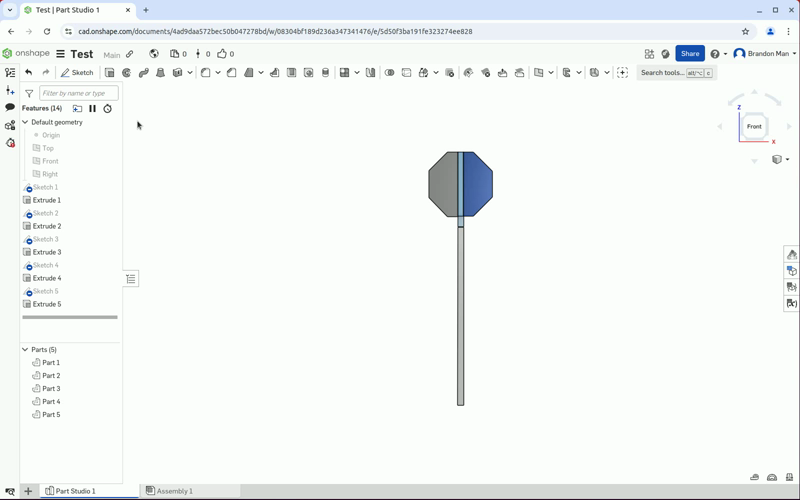
key(shift+h)
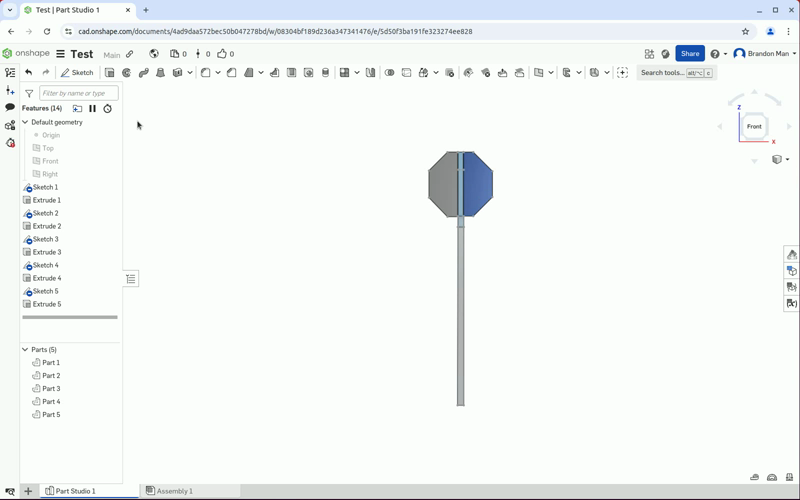
key(shift+7)
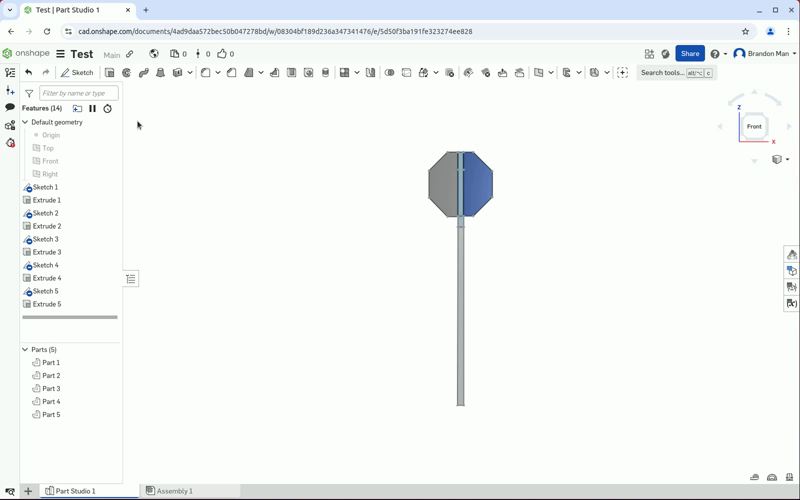
key(left, 2)
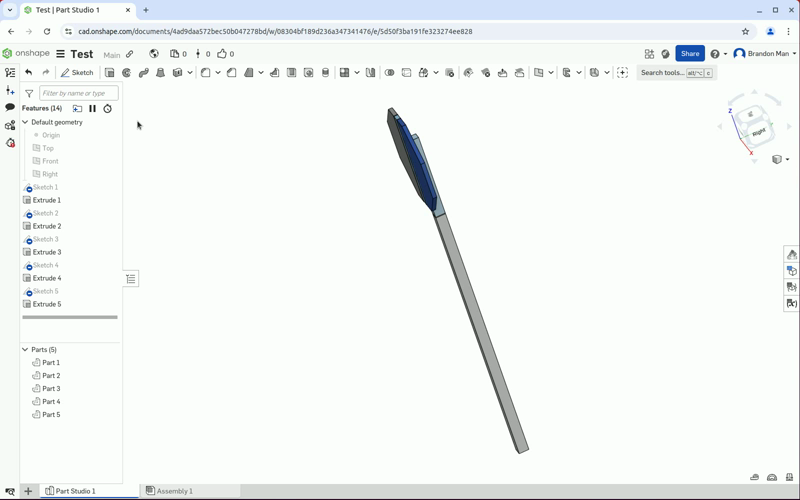
key(down, 2)
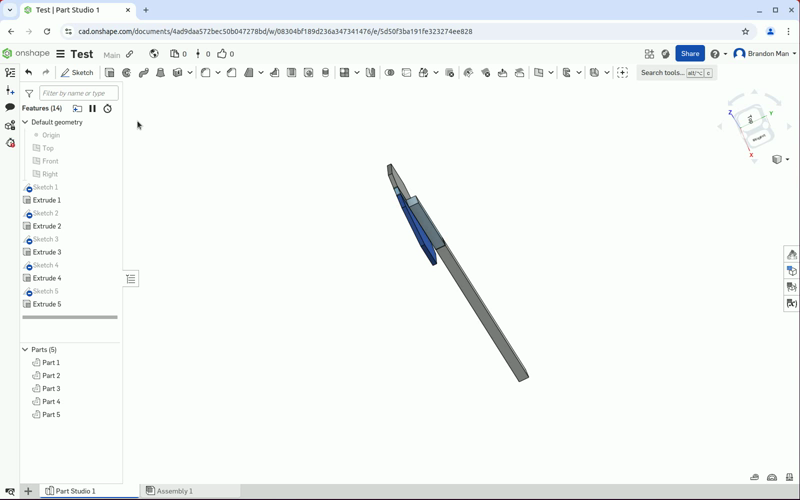
key(up, 2)
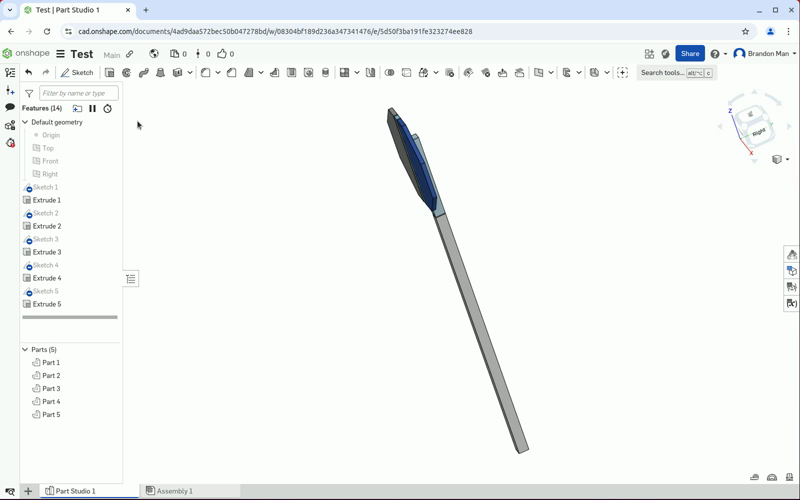
key(right, 2)
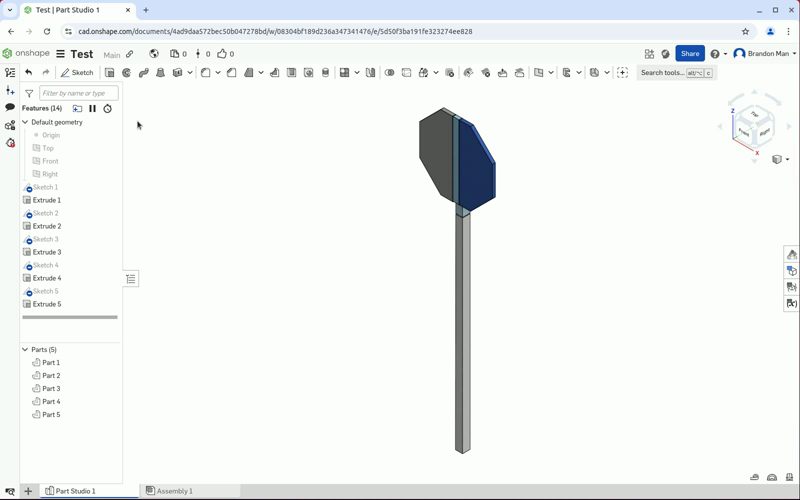
mouse_move(73, 189)
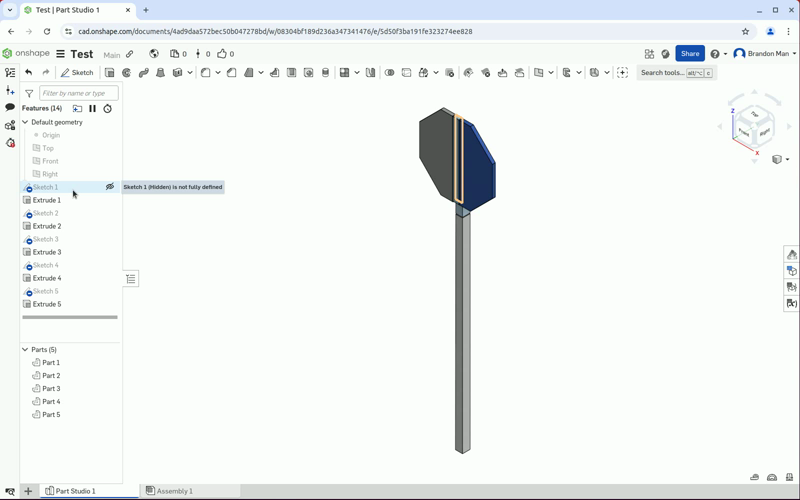
click(73, 189)